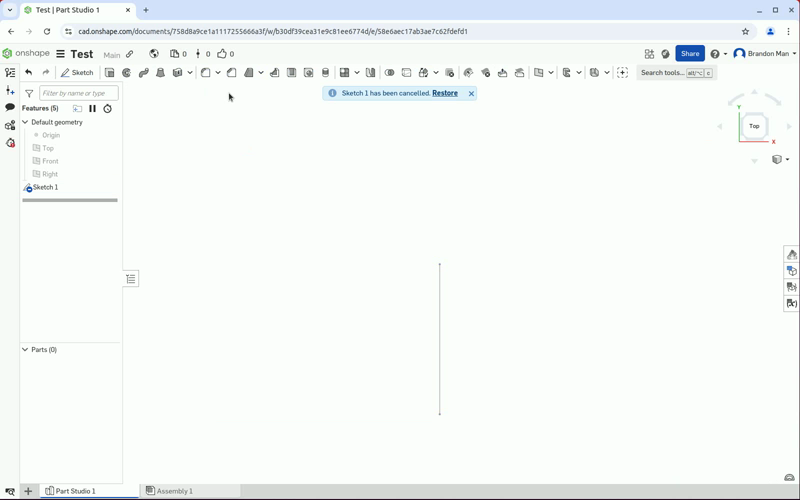
key(shift+h)
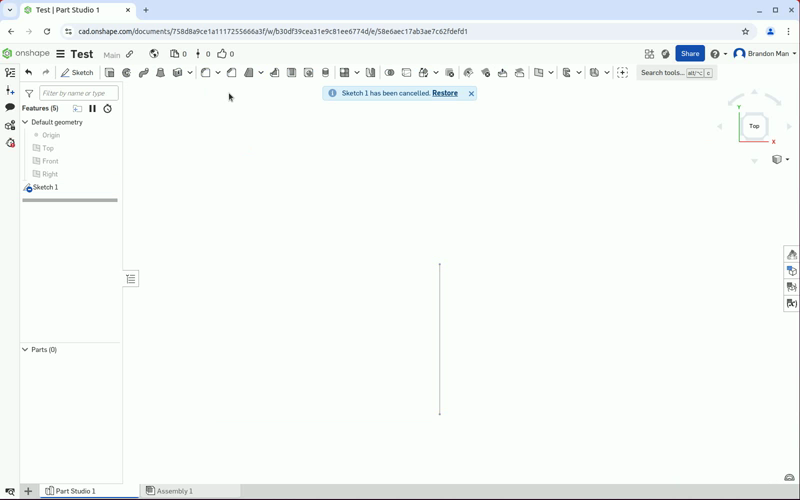
key(shift+s)
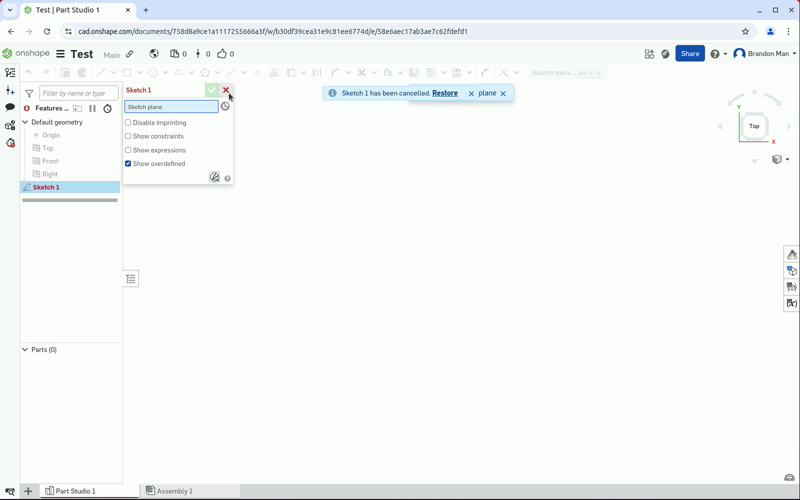
mouse_move(73, 150)
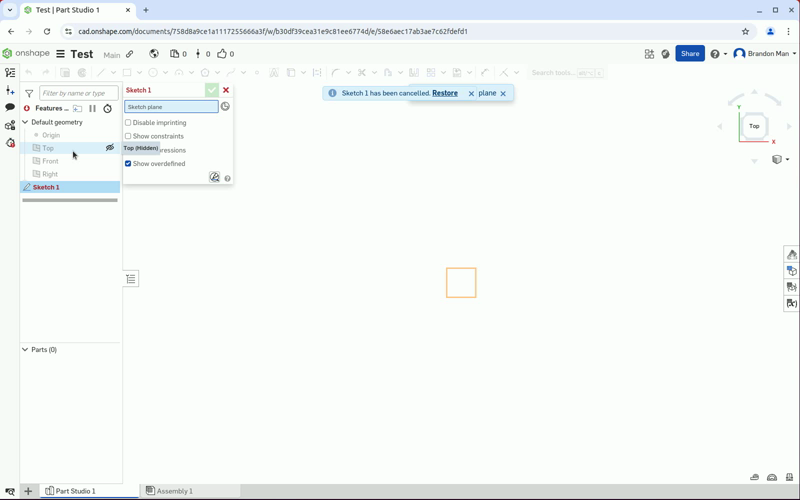
click(73, 150)
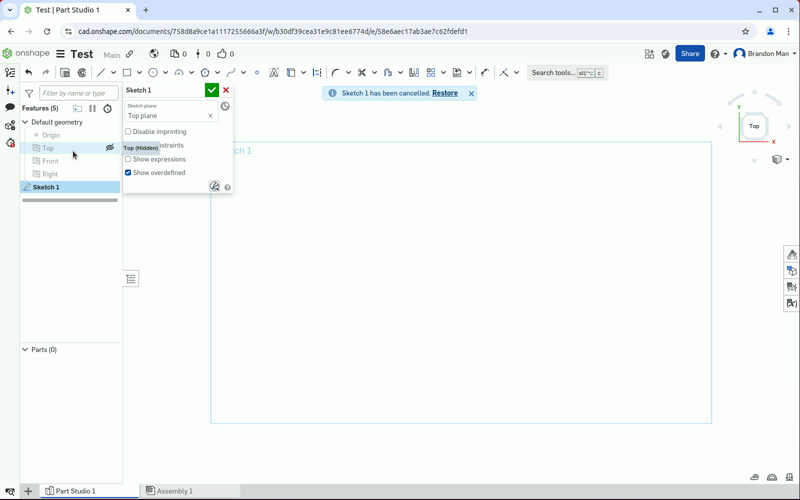
mouse_move(73, 352)
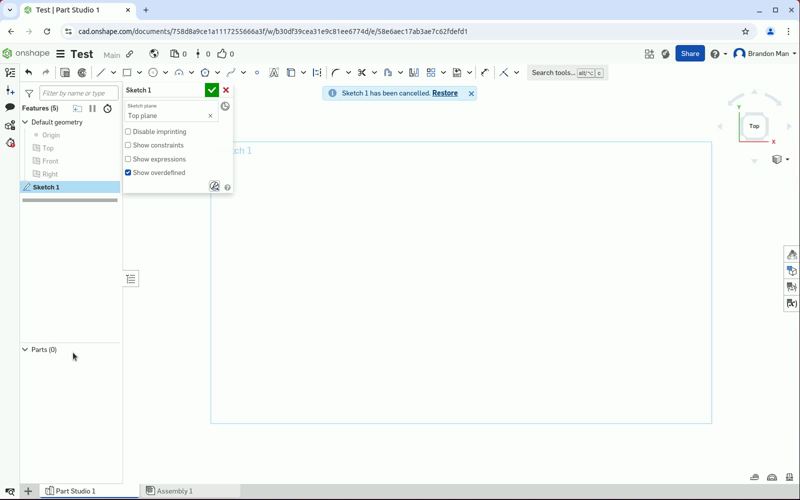
key(y)
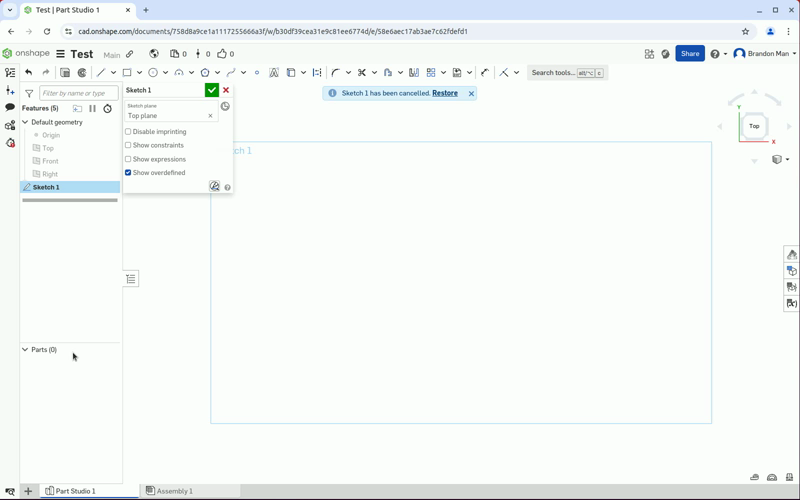
key(l)
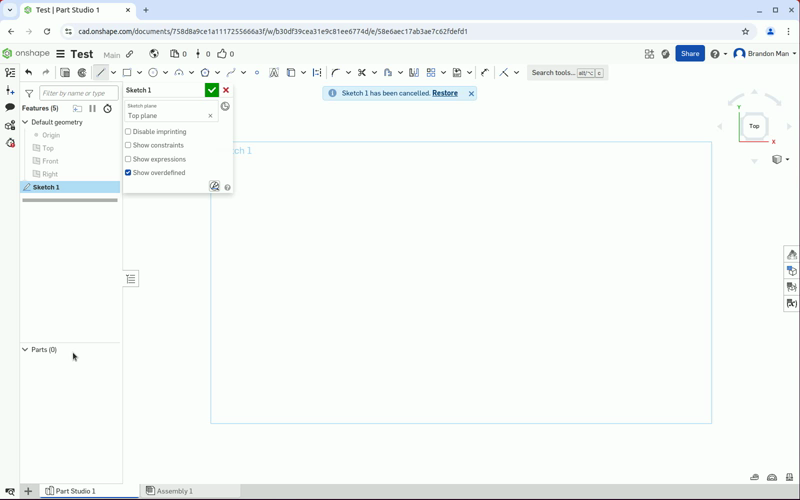
key_down(shift)
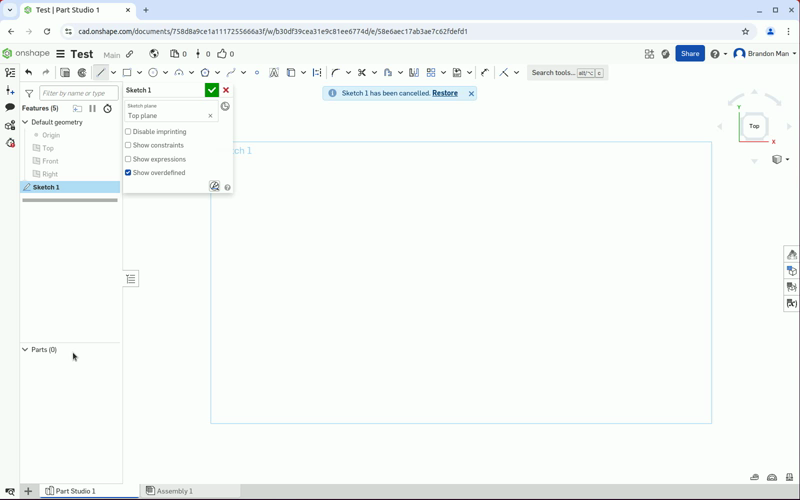
mouse_move(351, 335)
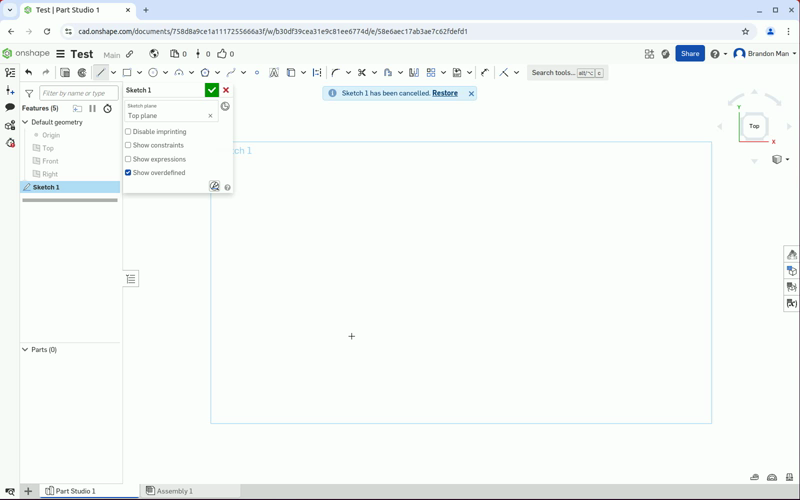
click(351, 335)
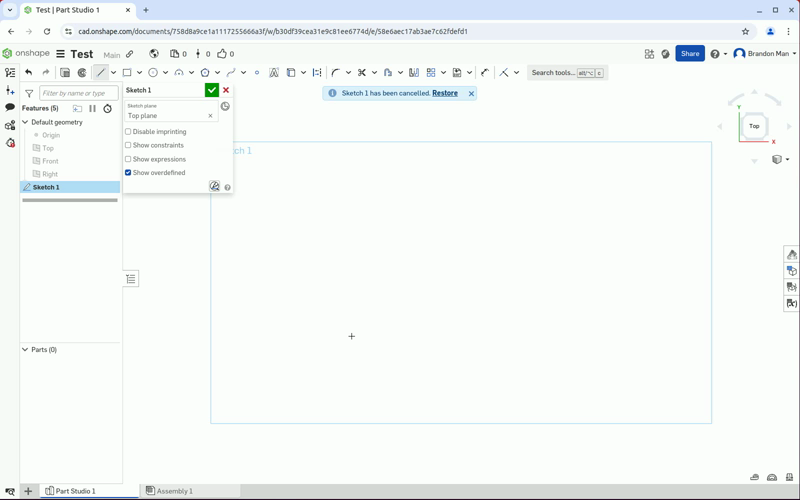
key_up(shift)
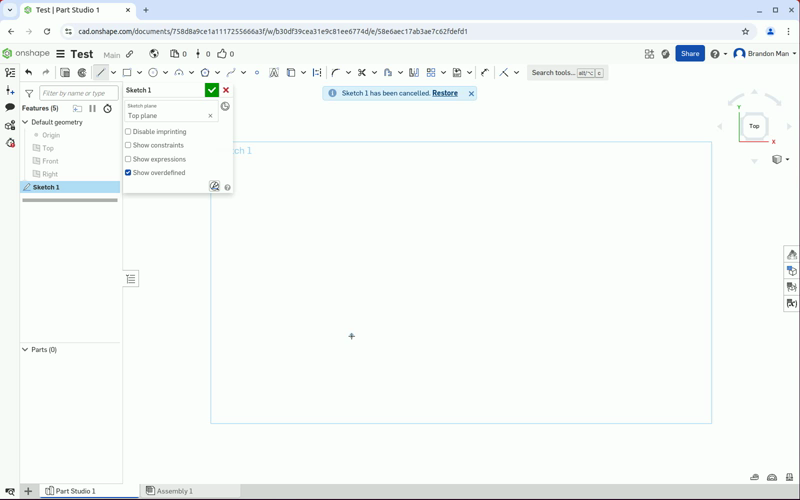
key_down(shift)
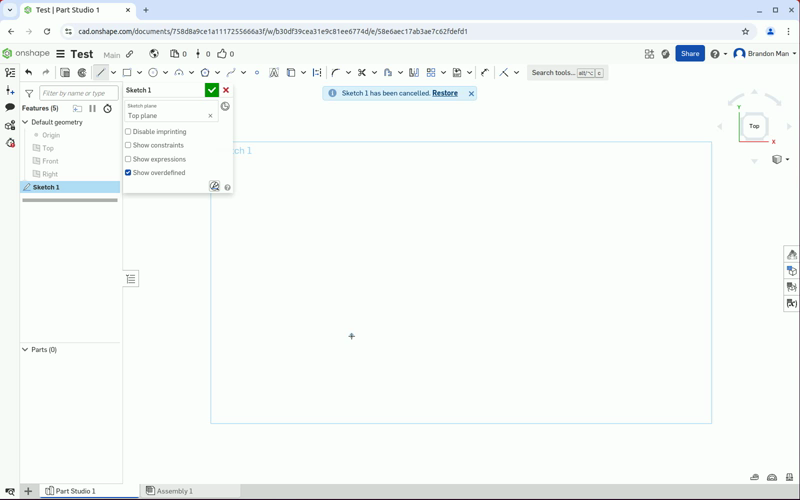
mouse_move(569, 335)
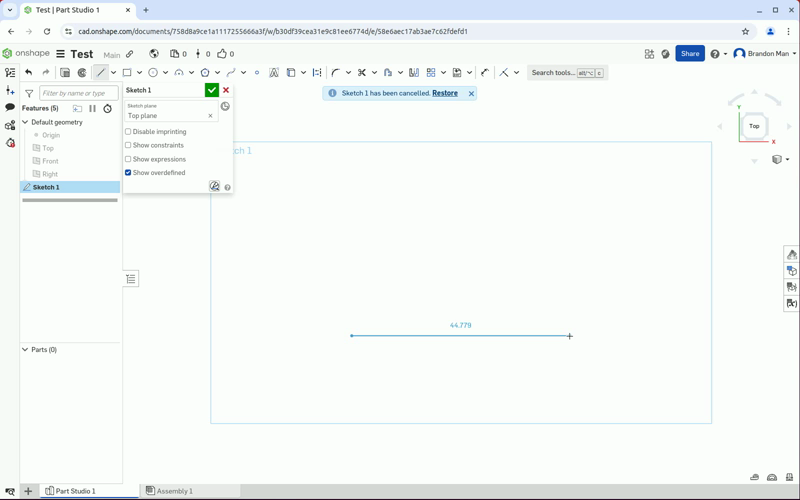
click(569, 335)
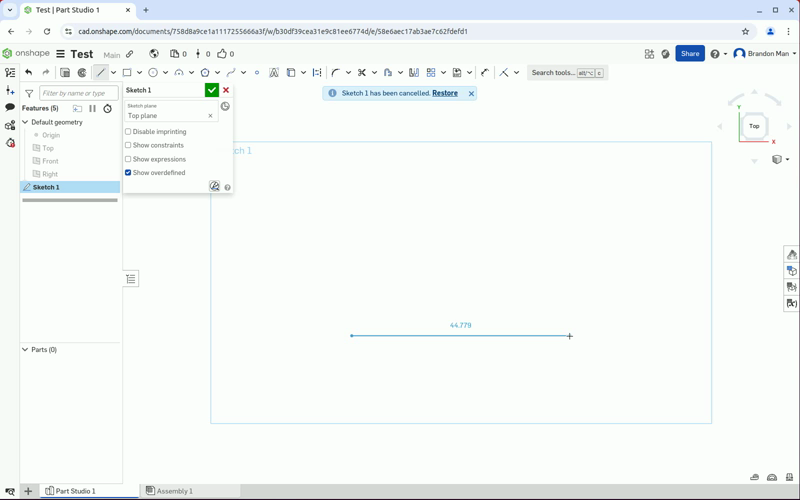
key_up(shift)
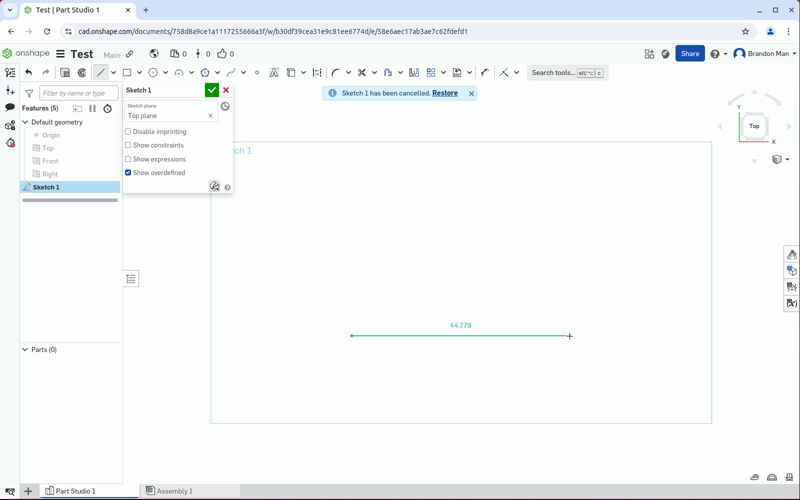
key_down(shift)
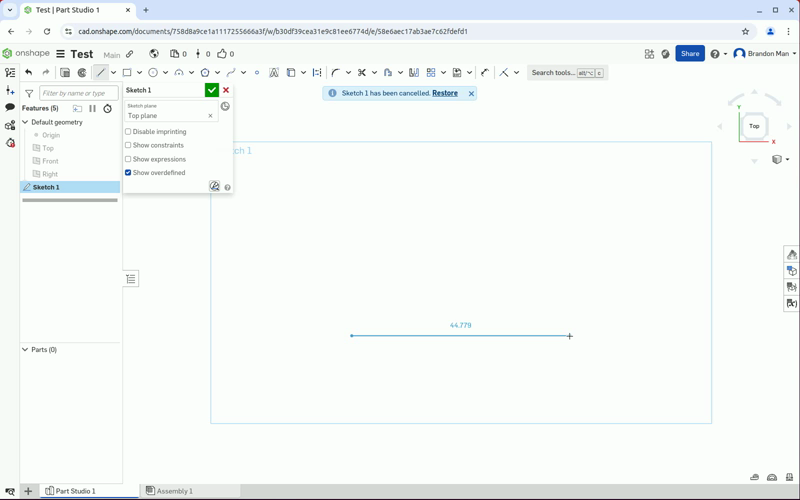
mouse_move(569, 230)
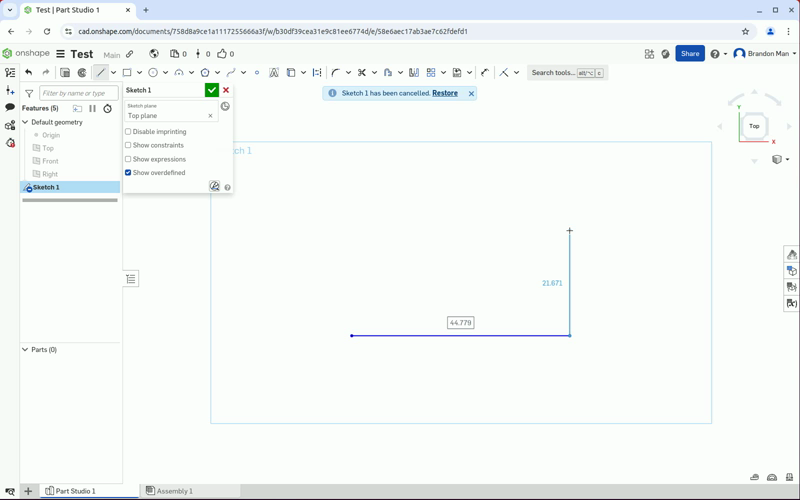
click(569, 230)
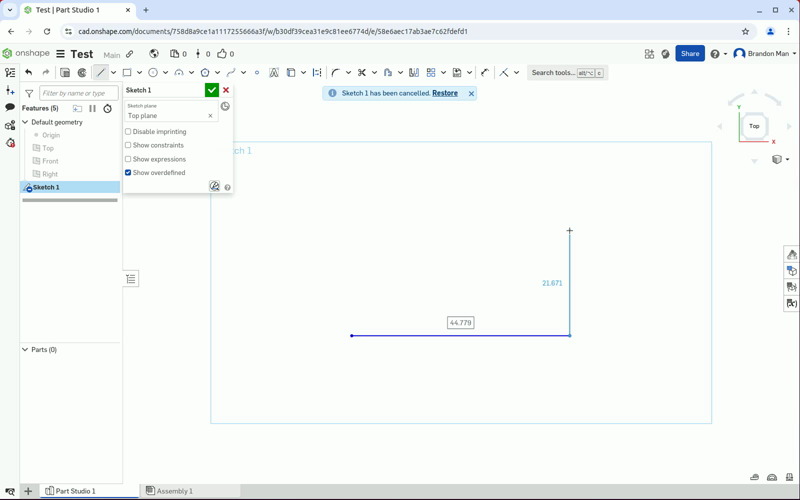
key_up(shift)
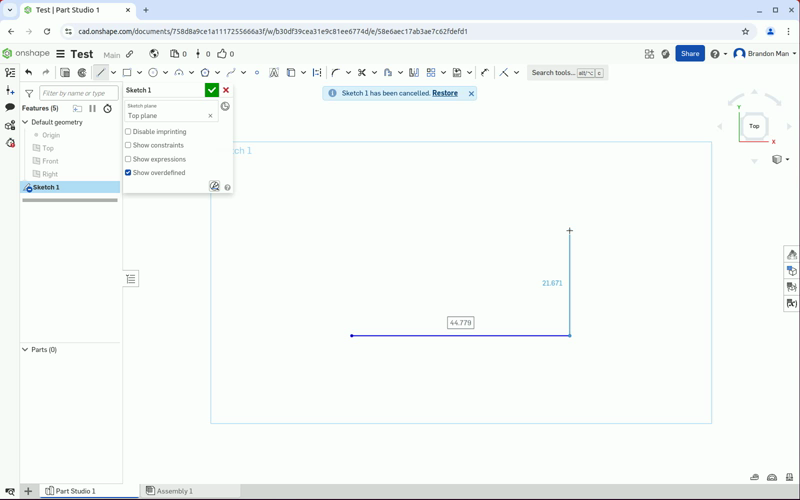
key_down(shift)
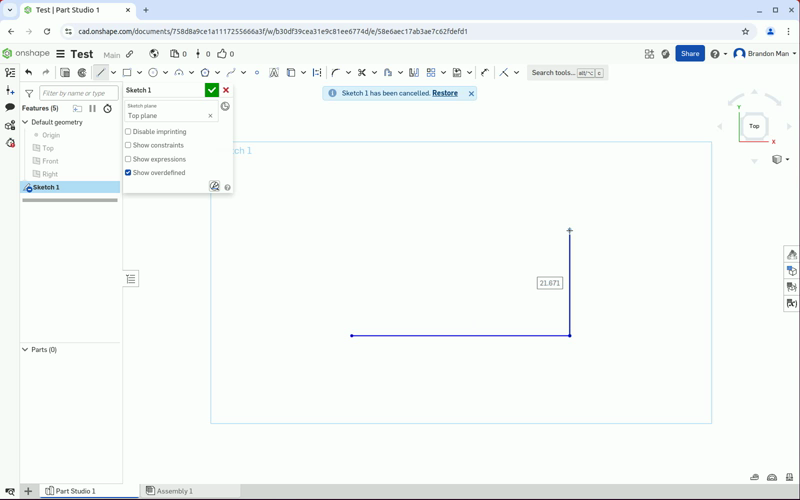
mouse_move(351, 230)
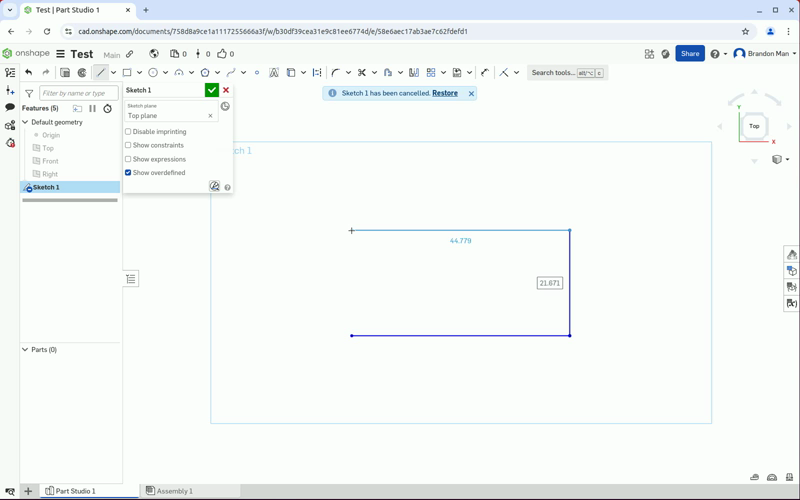
click(351, 230)
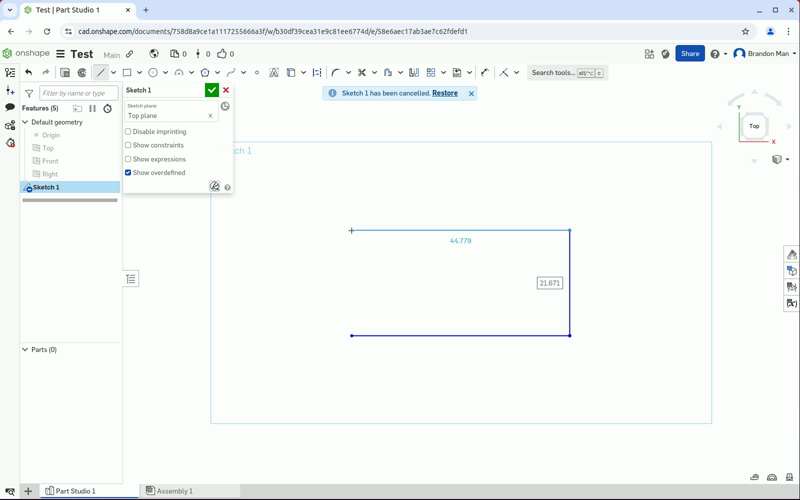
key_up(shift)
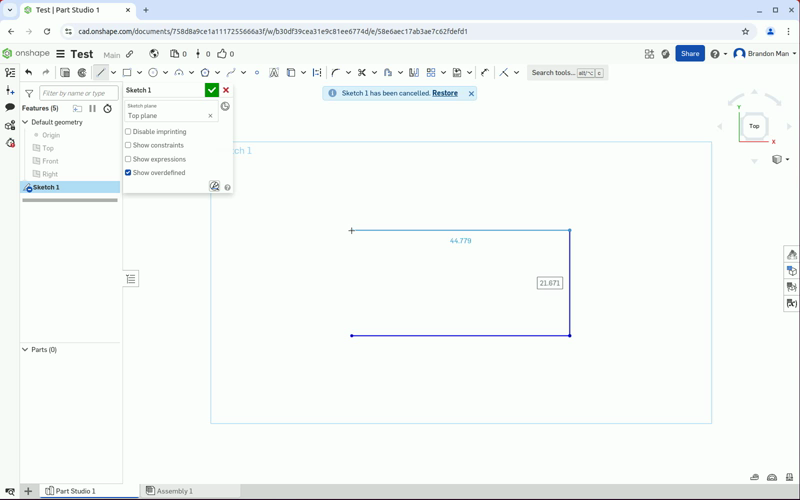
key_down(shift)
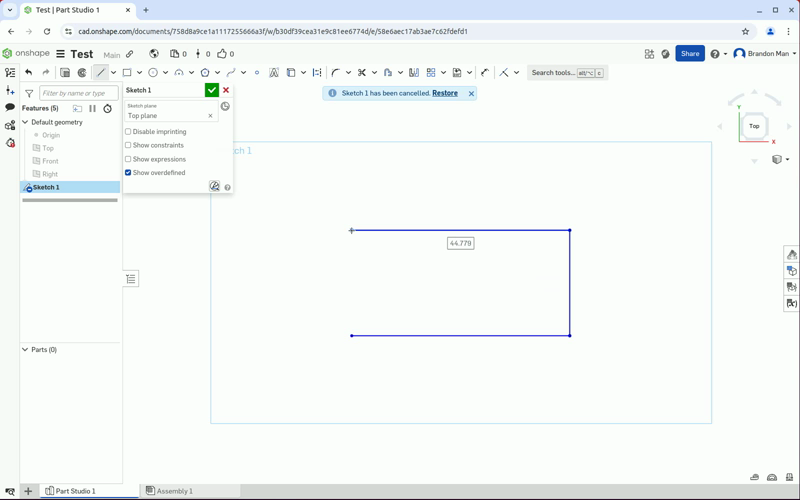
mouse_move(351, 335)
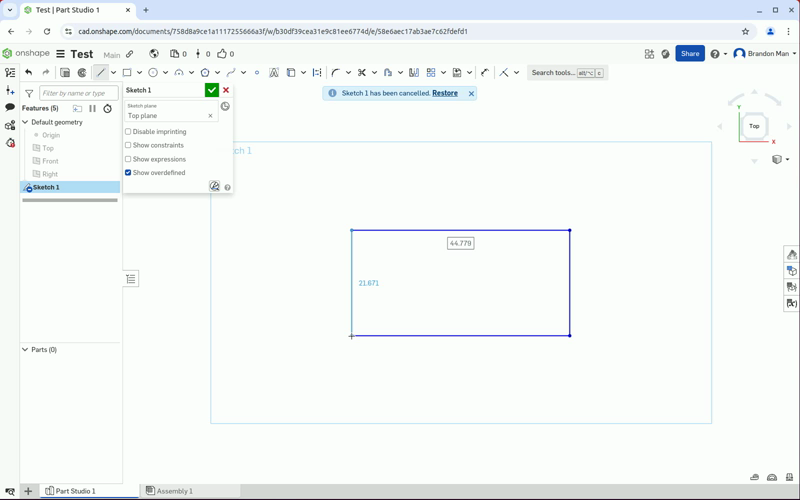
key_up(shift)
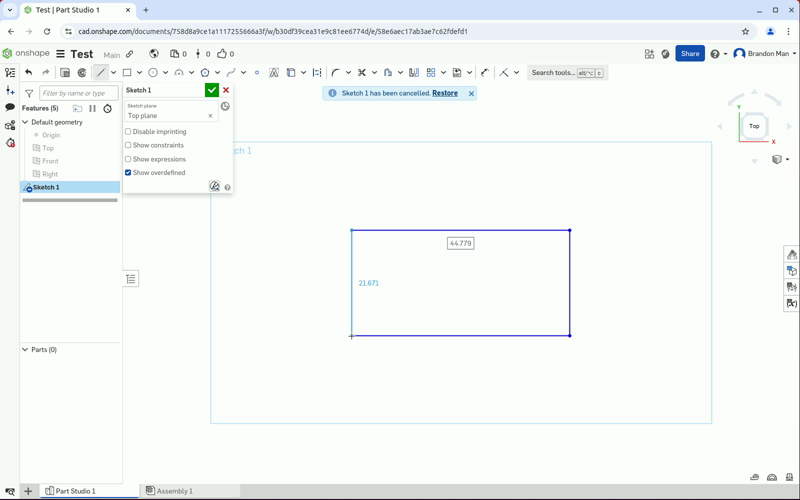
click(351, 335)
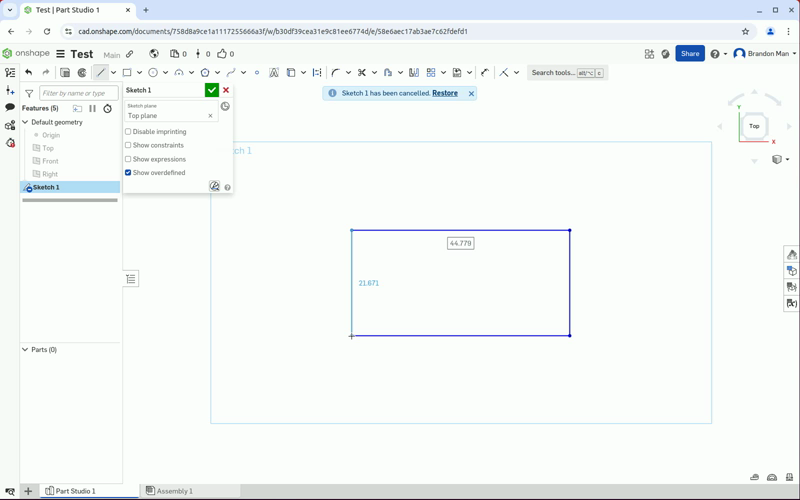
key(esc)
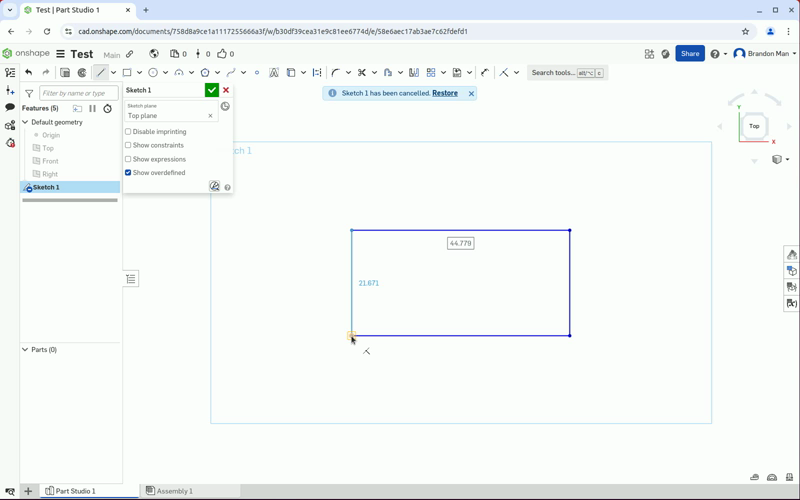
mouse_move(398, 262)
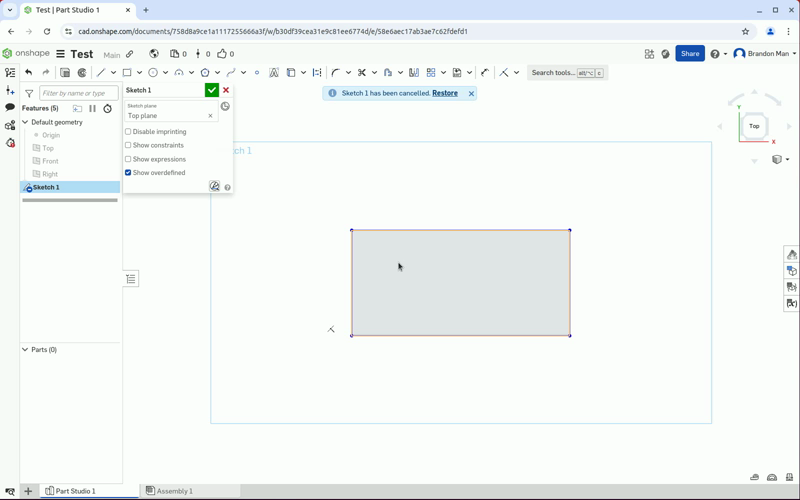
click(398, 262)
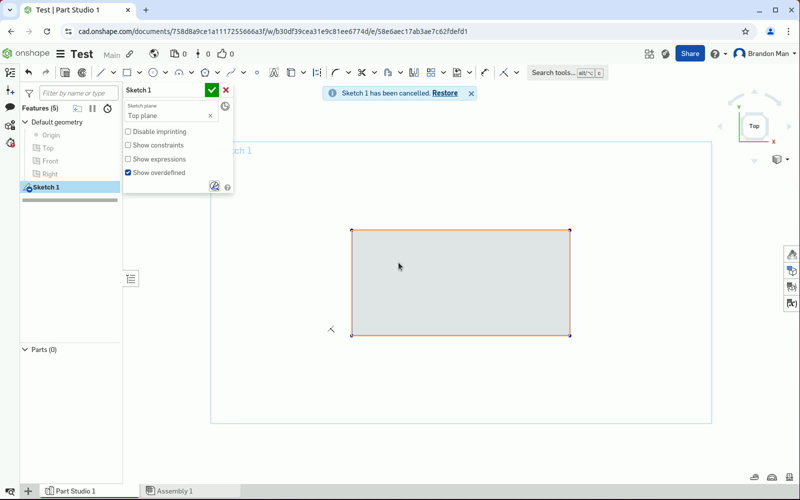
mouse_move(73, 352)
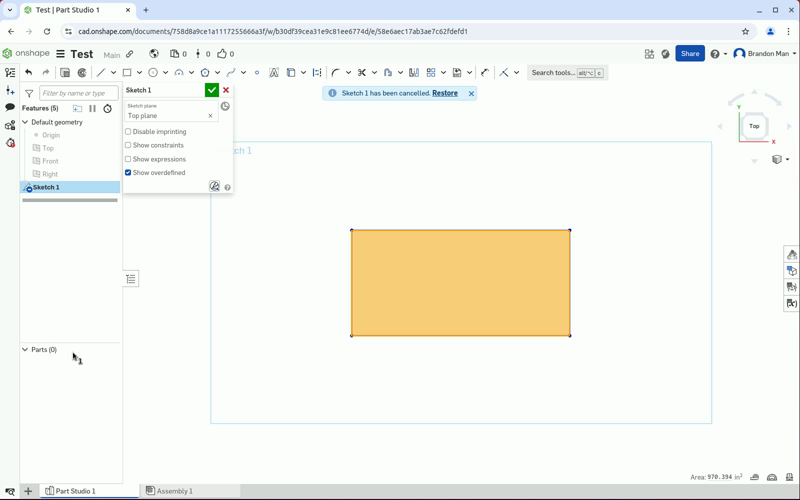
key(shift+y)
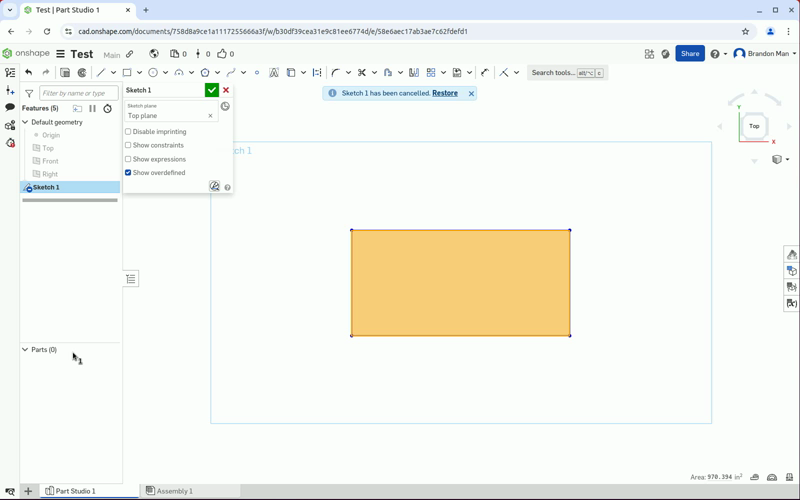
key(shift+e)
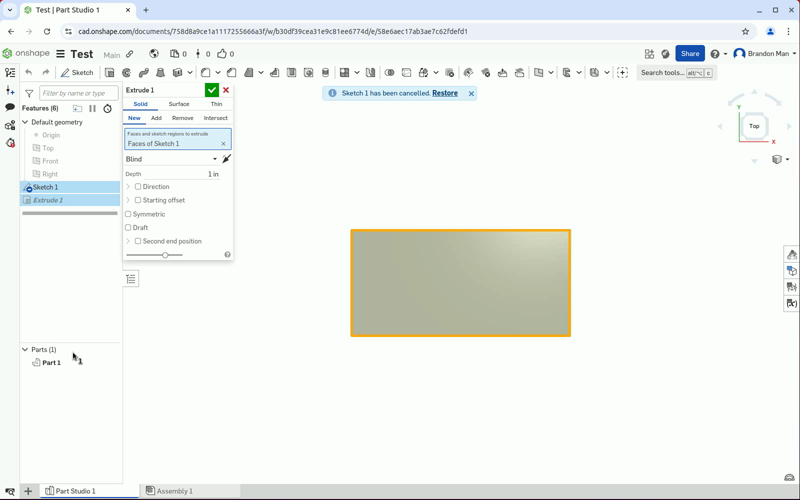
mouse_move(143, 106)
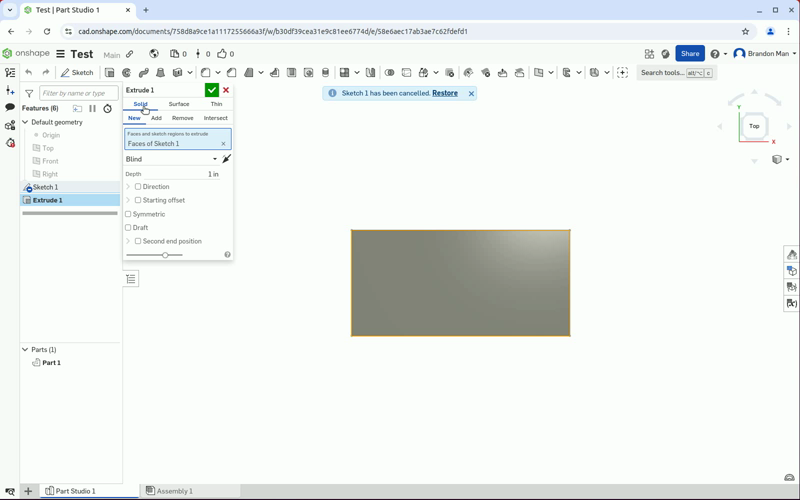
click(143, 106)
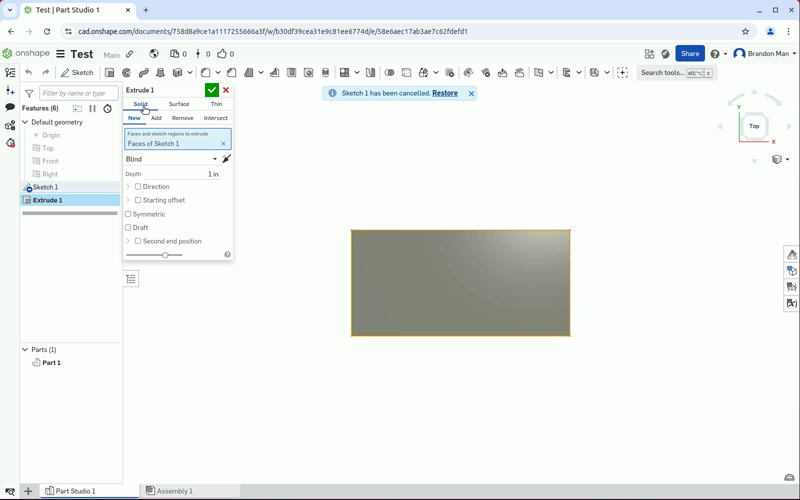
mouse_move(137, 120)
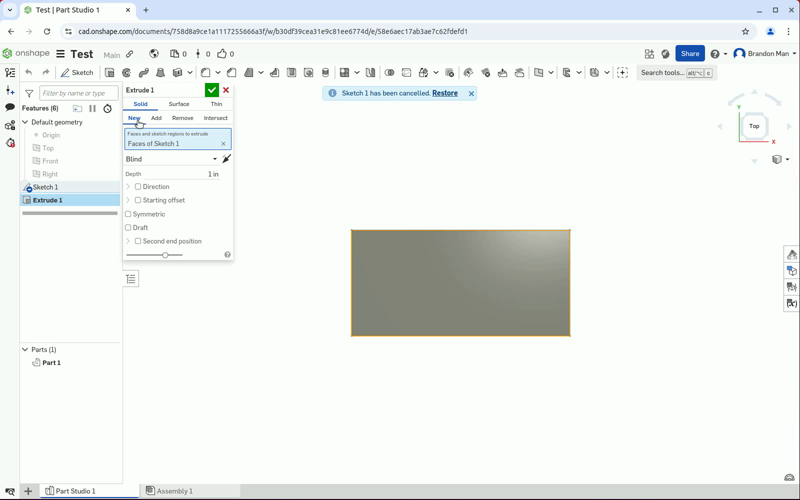
click(137, 120)
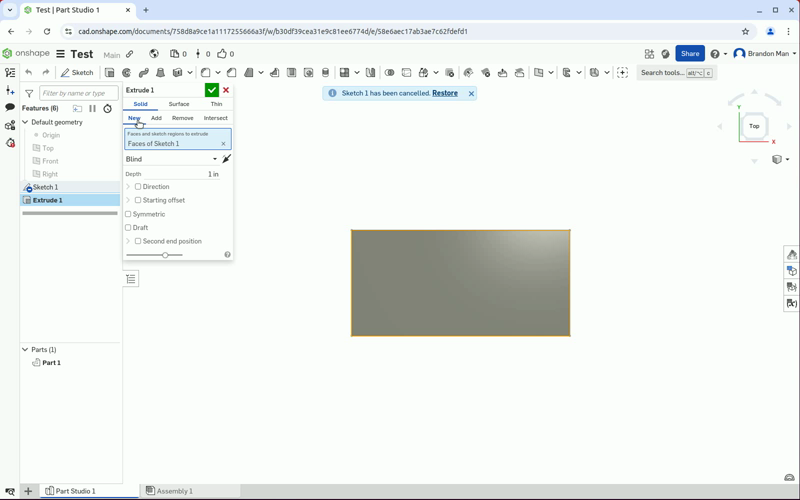
key(tab, 4)
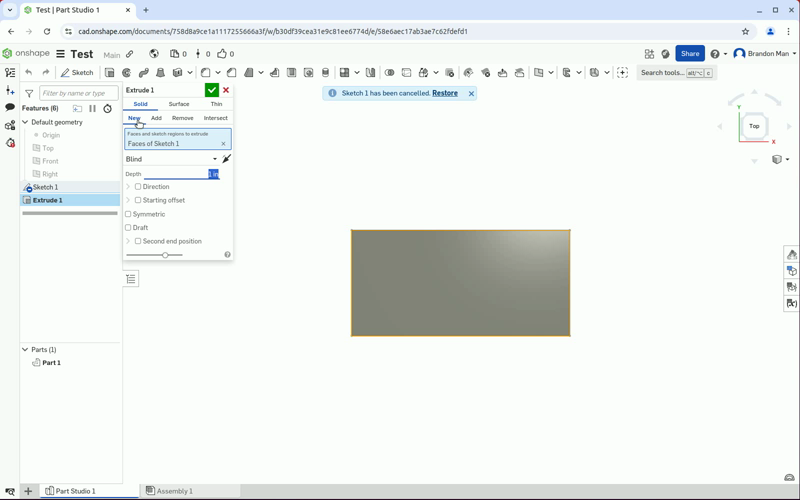
text(4.574)
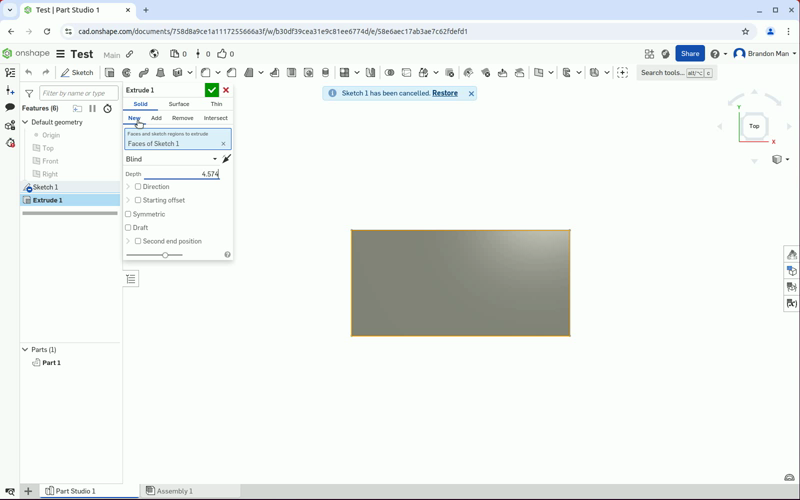
key(enter)
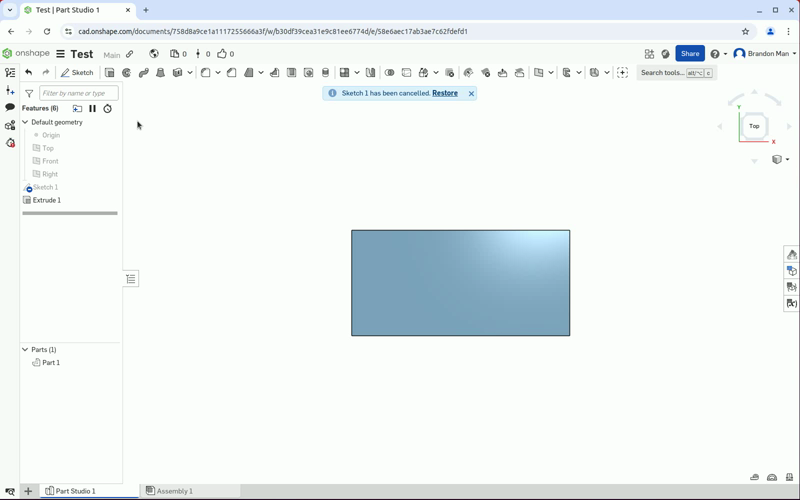
key(shift+h)
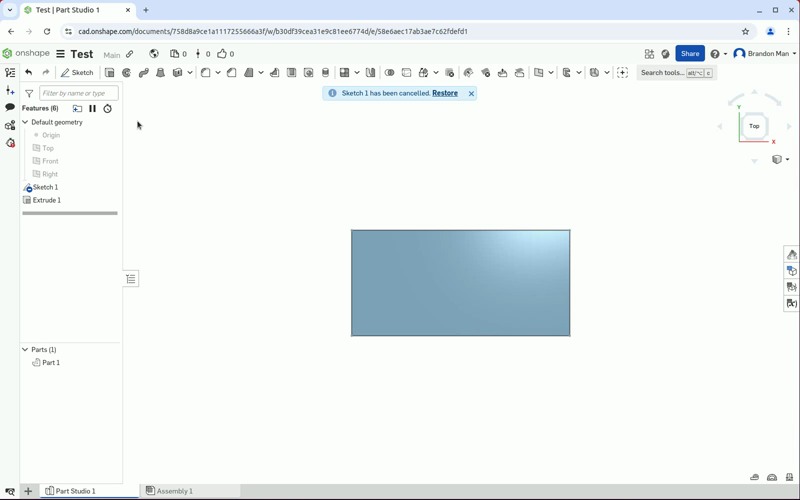
key(shift+h)
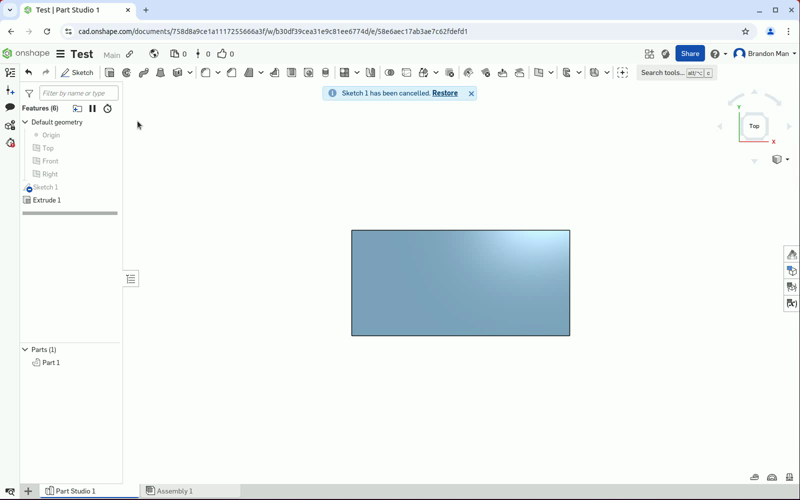
mouse_move(73, 189)
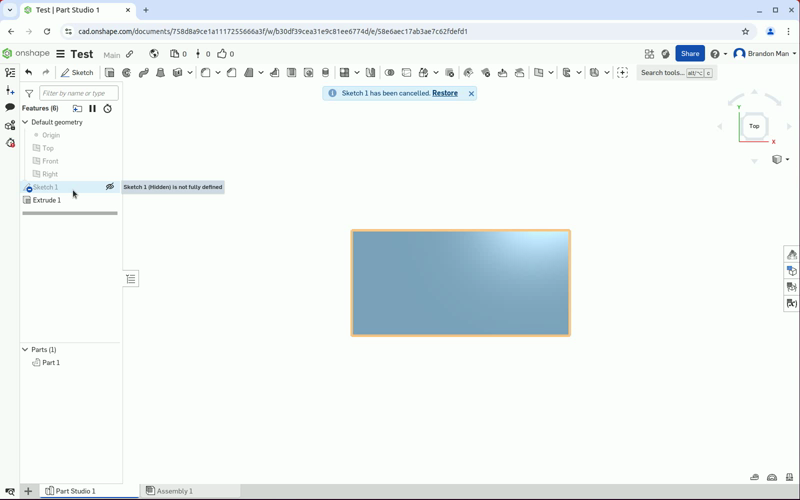
click(73, 189)
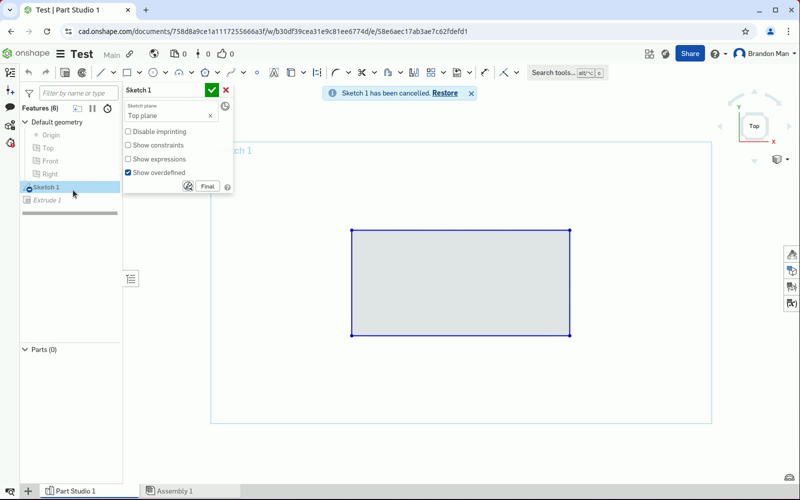
mouse_move(229, 92)
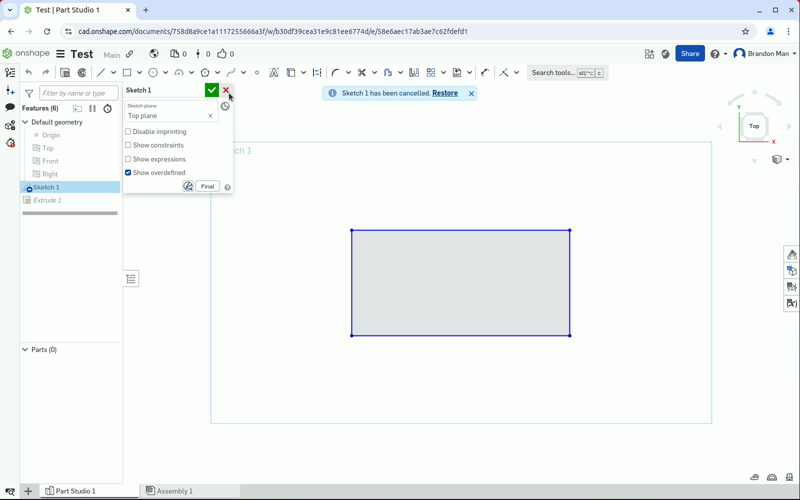
click(229, 92)
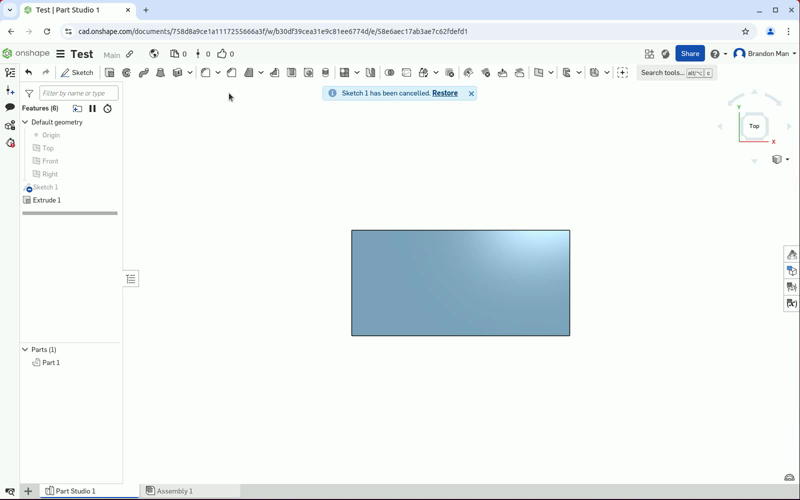
mouse_move(73, 352)
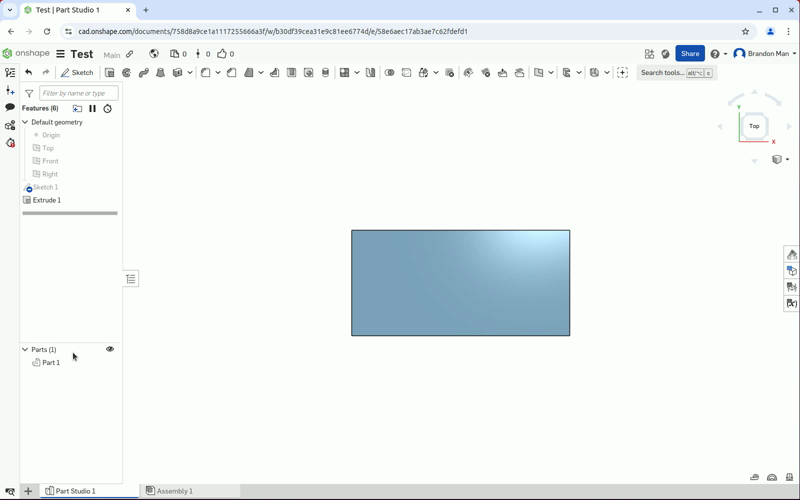
key(y)
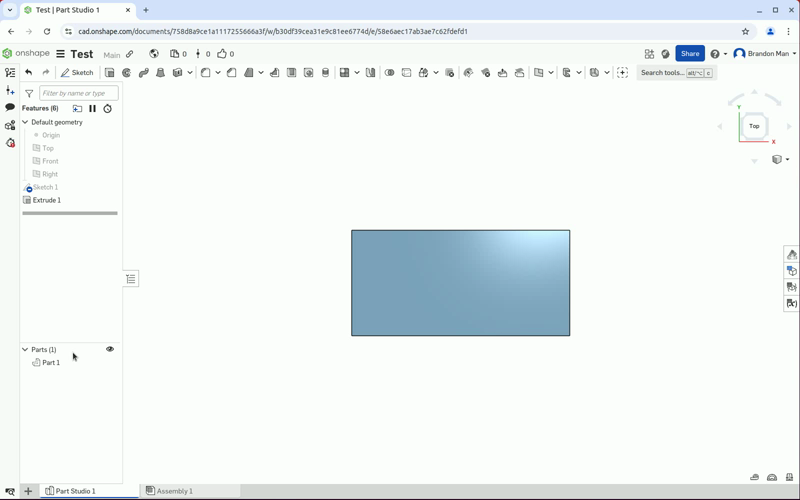
key(shift+p)
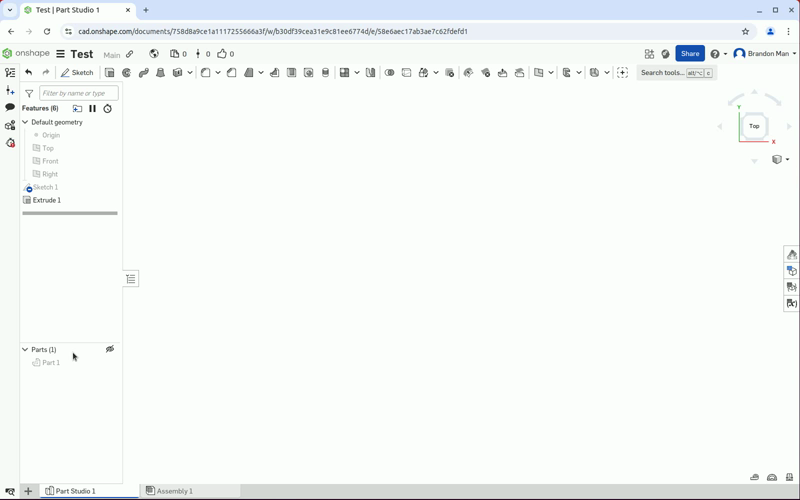
key(space)
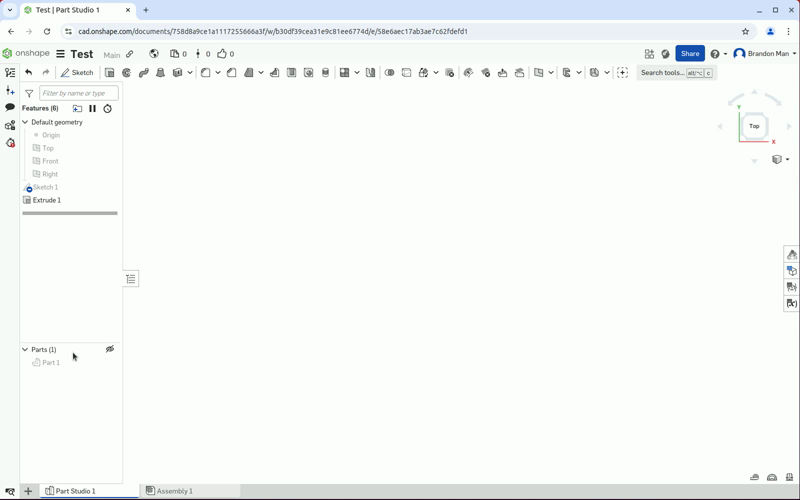
key_down(shift)
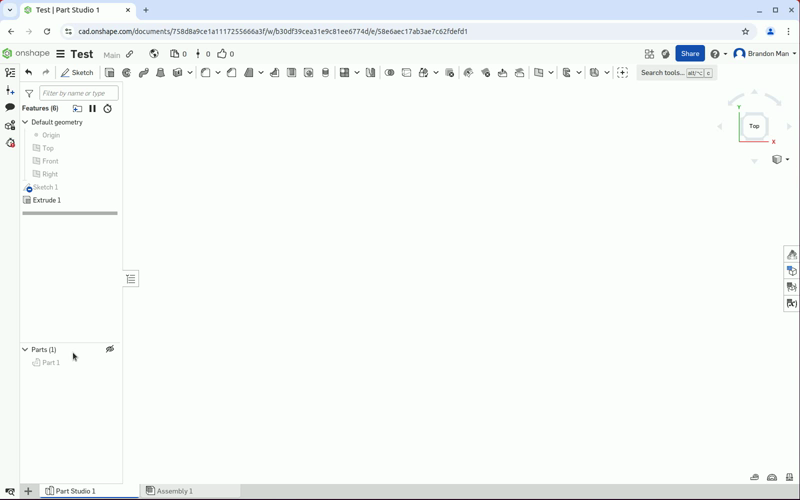
key(up)
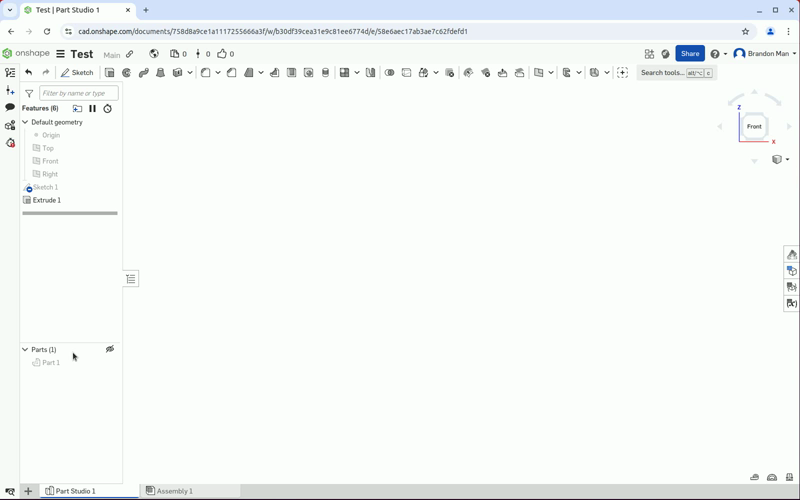
key_up(shift)
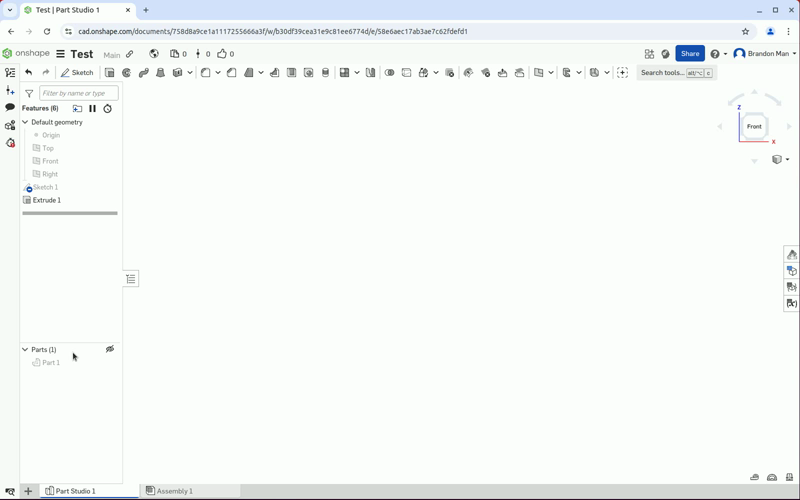
key(space)
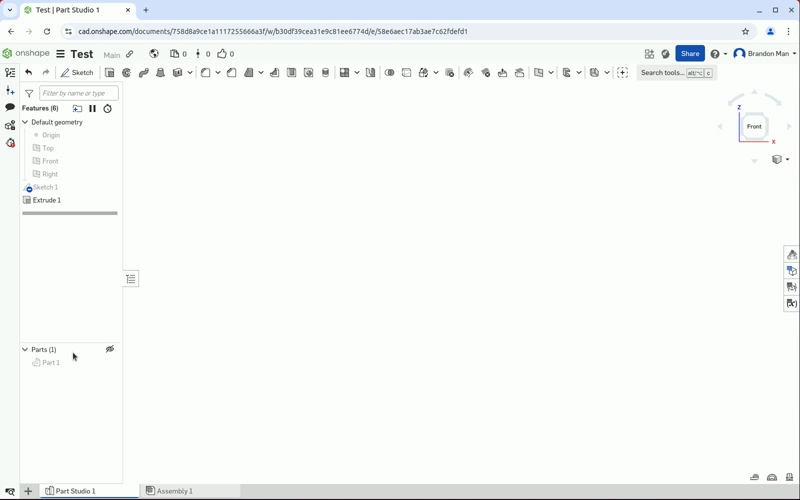
key_down(shift)
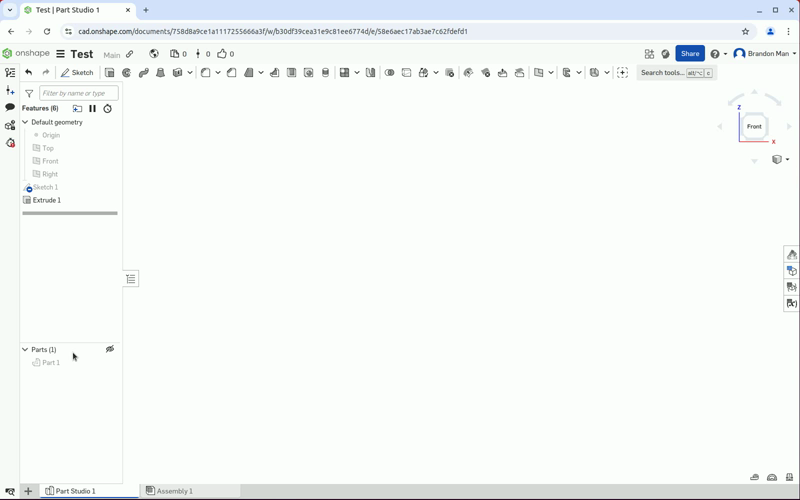
key(left)
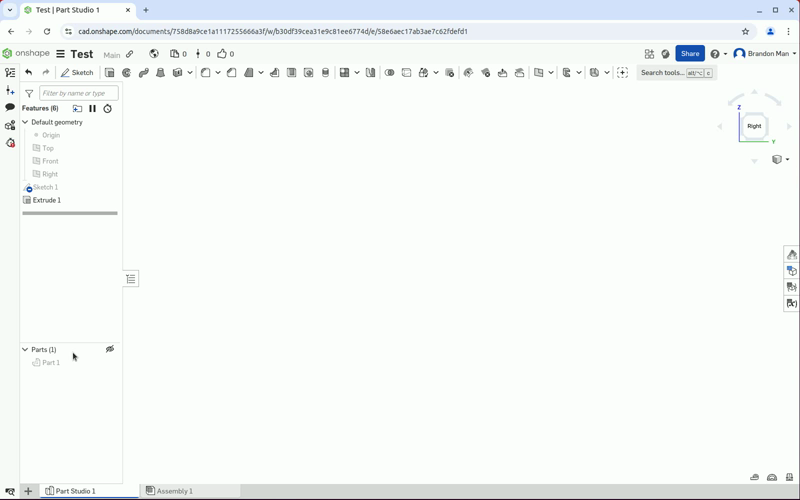
key_up(shift)
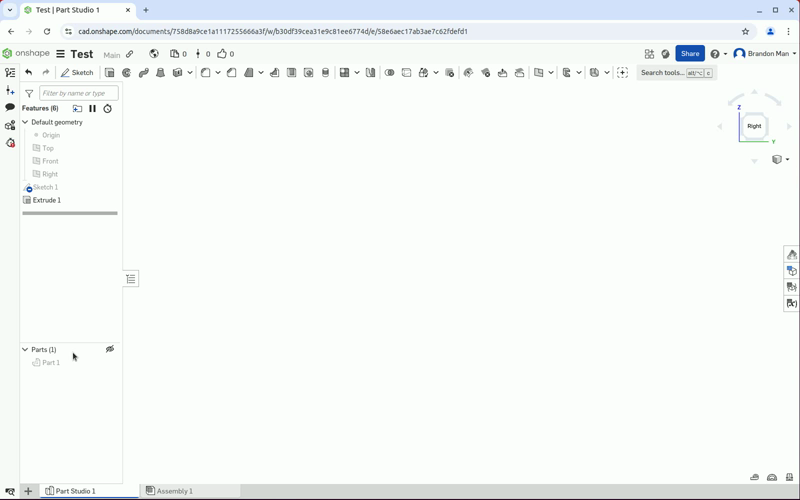
mouse_move(73, 352)
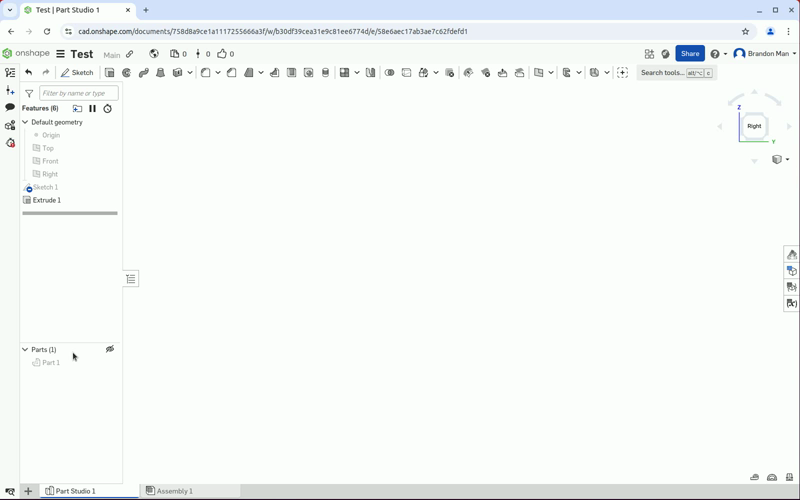
key(shift+y)
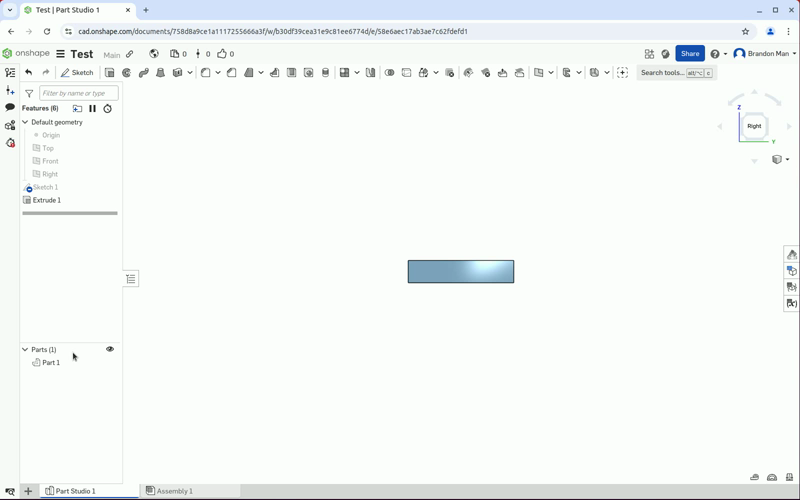
mouse_move(541, 75)
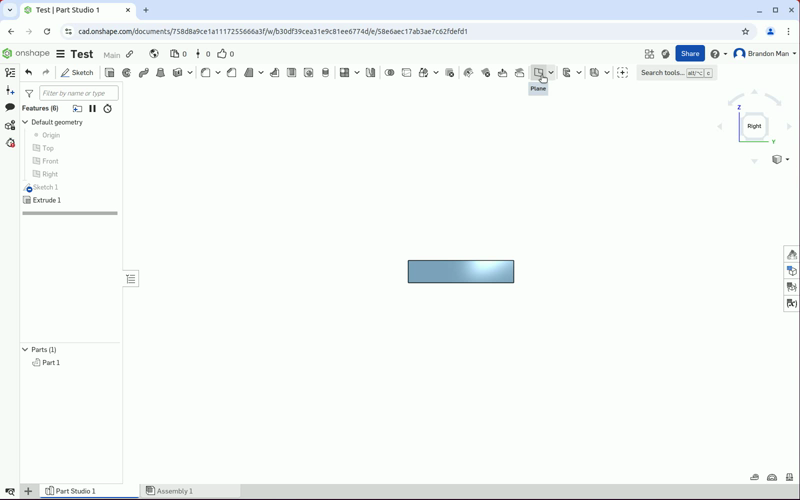
click(541, 75)
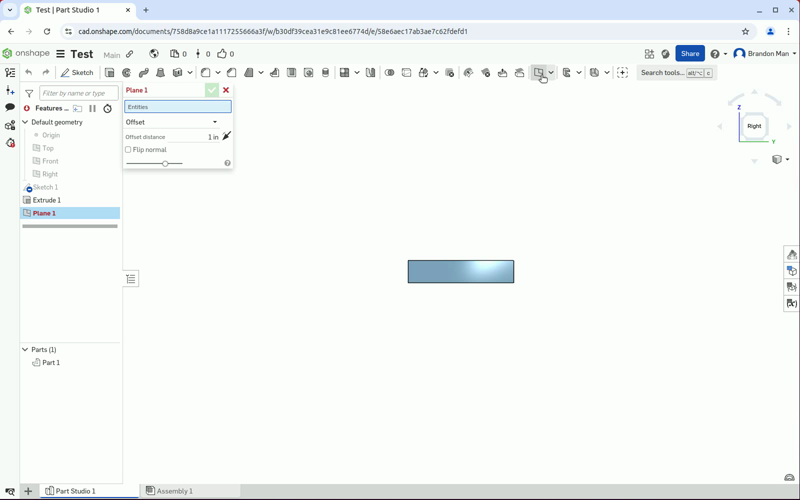
mouse_move(73, 176)
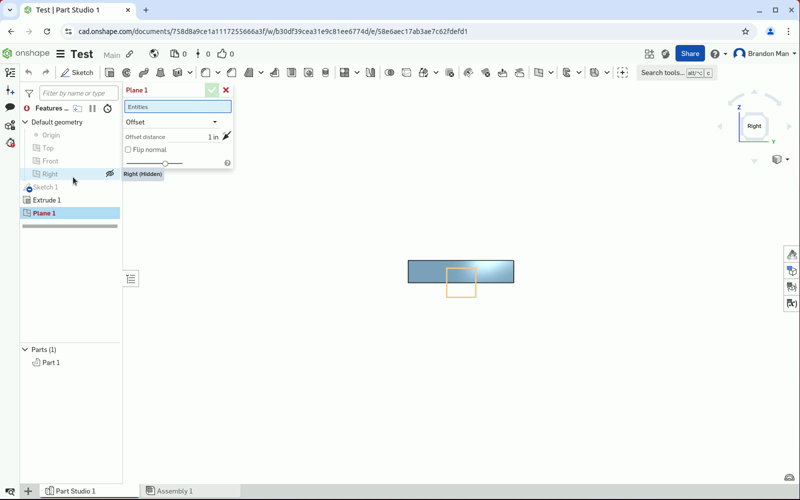
click(73, 176)
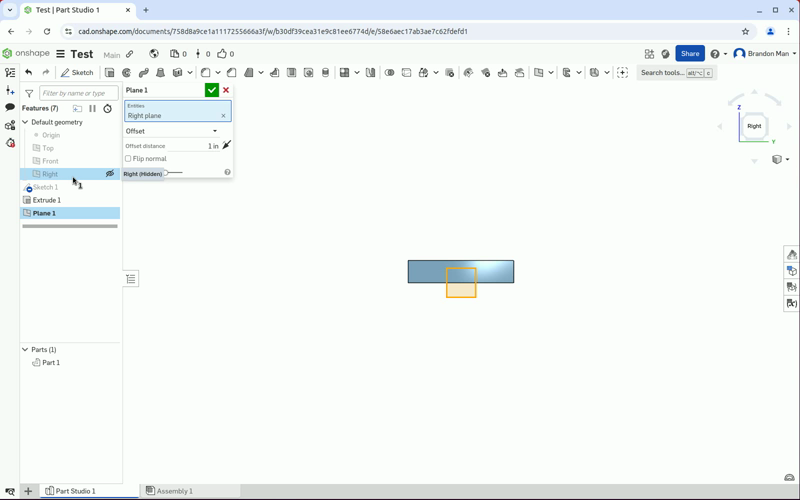
key(tab, 2)
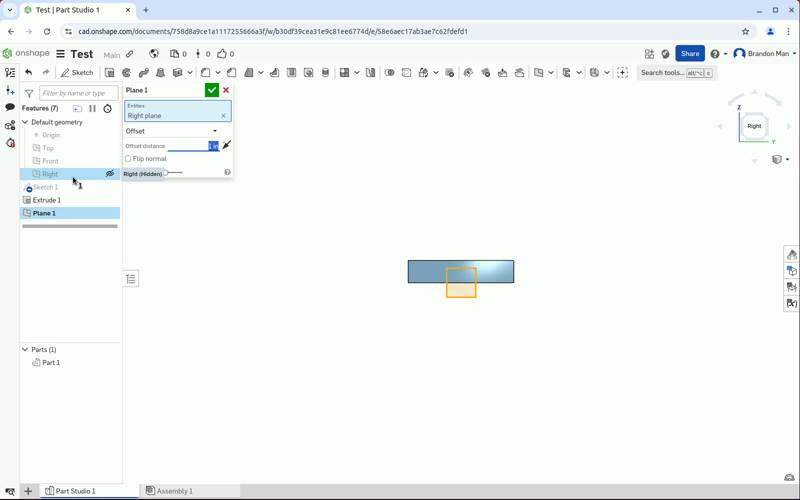
text(22.4)
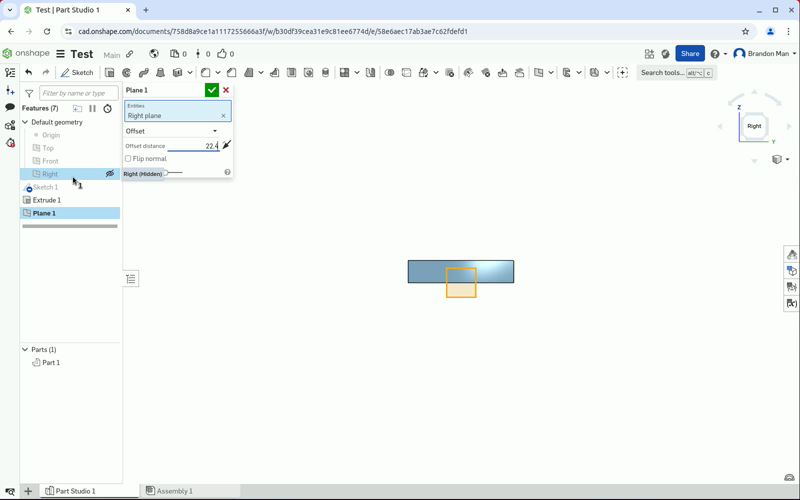
key(enter, 2)
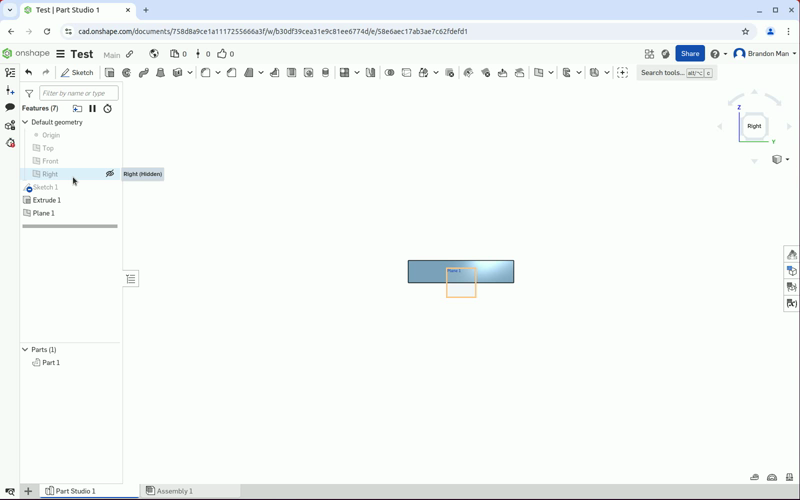
key(shift+s)
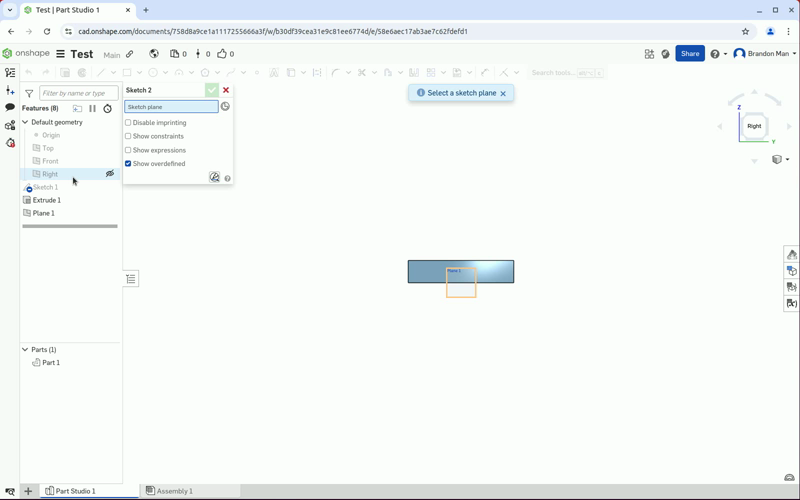
mouse_move(73, 215)
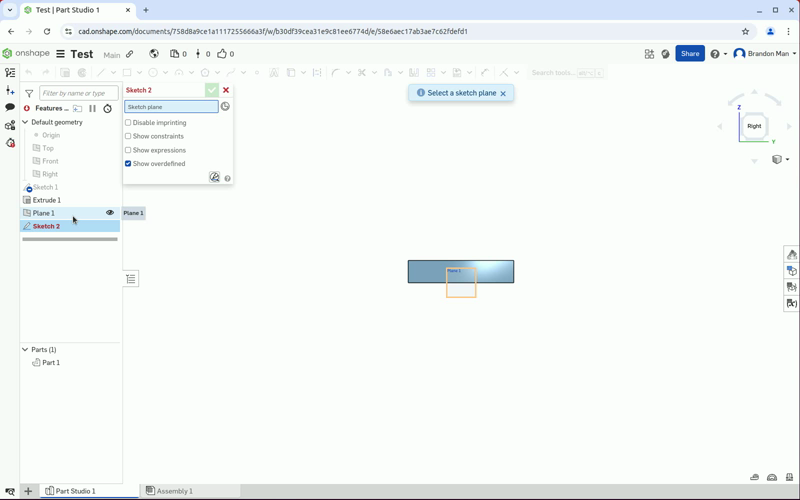
click(73, 215)
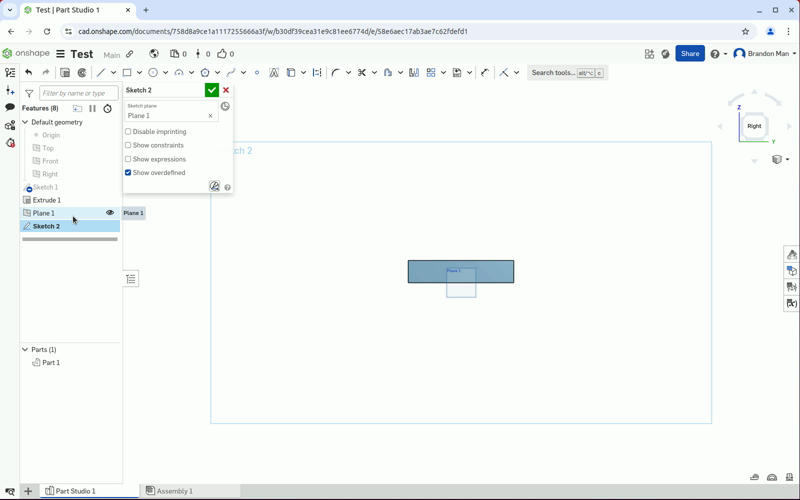
mouse_move(73, 352)
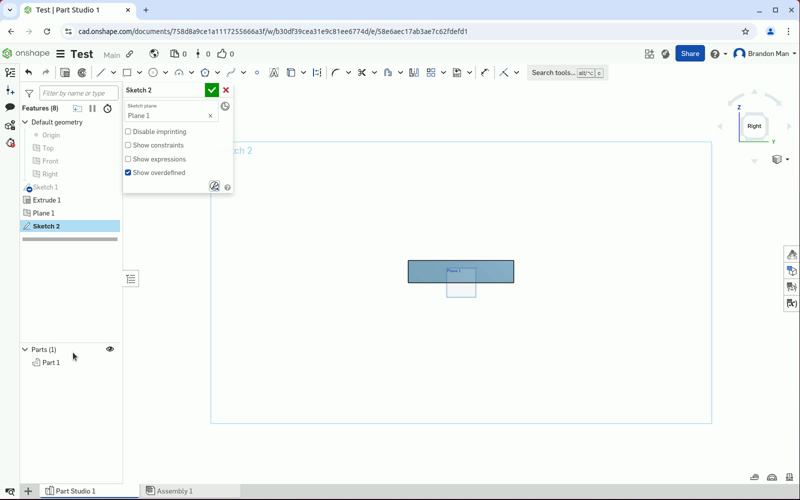
key(y)
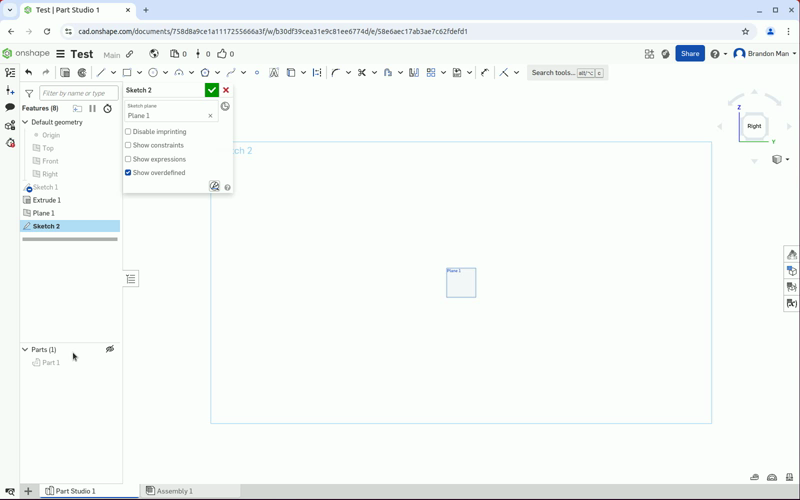
key(l)
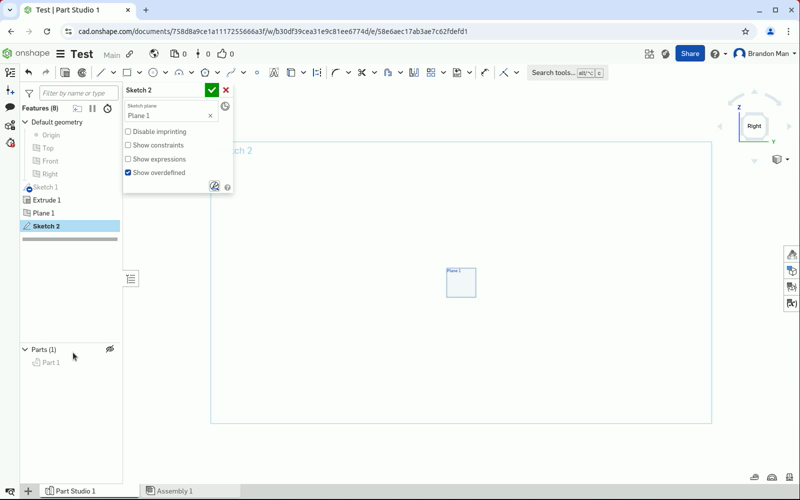
key_down(shift)
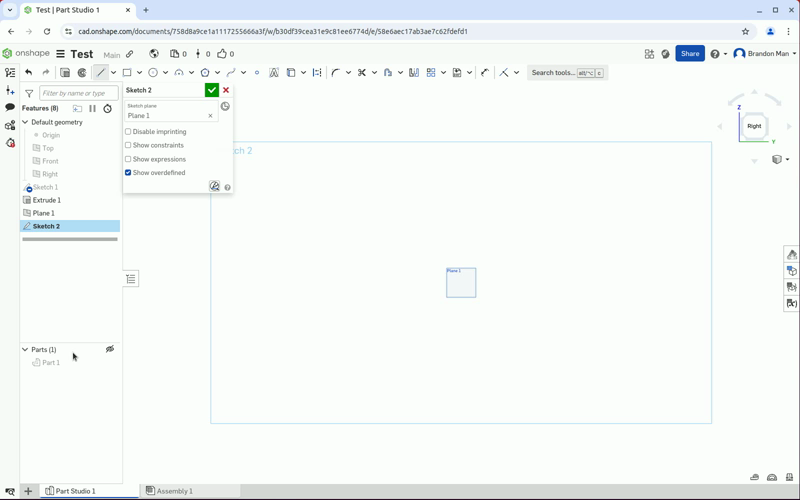
mouse_move(407, 282)
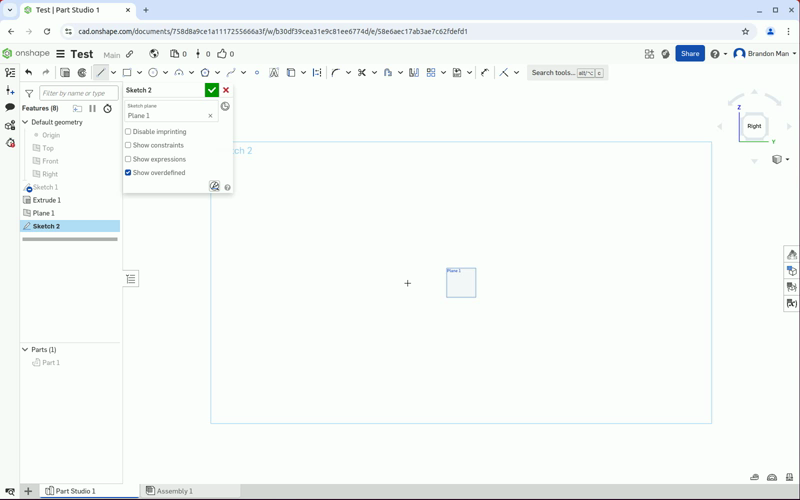
click(407, 282)
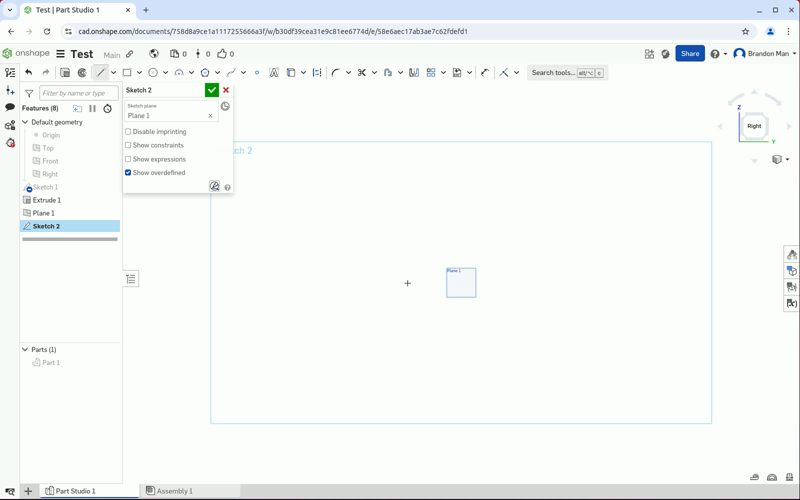
key_up(shift)
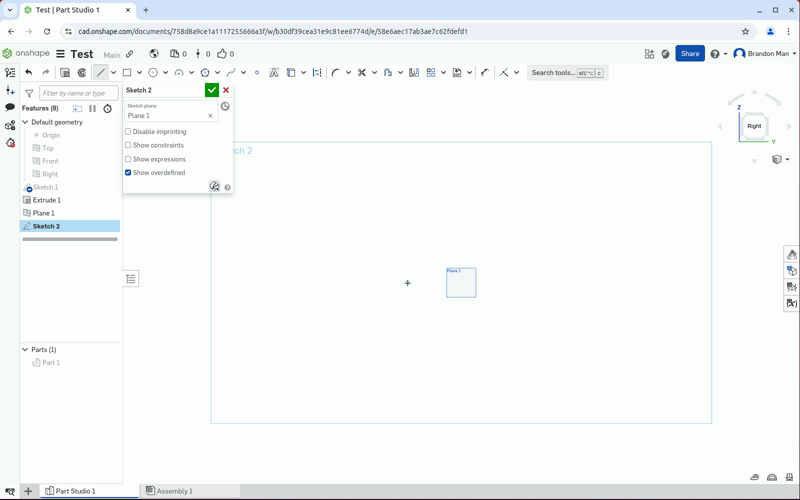
key_down(shift)
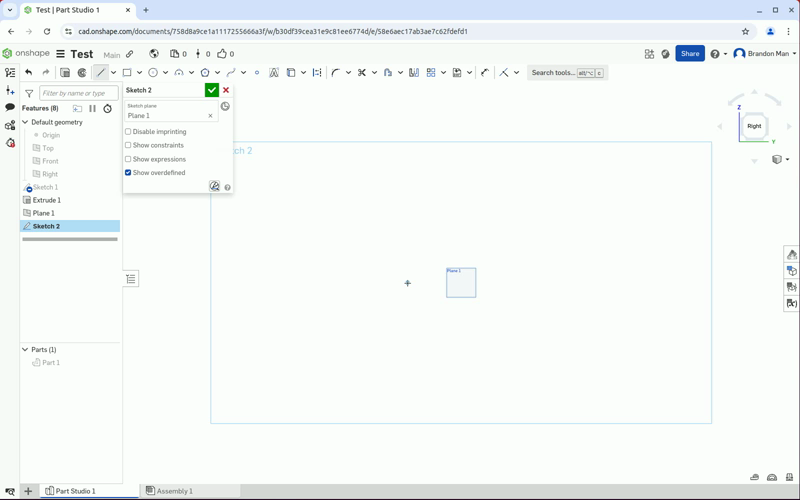
mouse_move(513, 282)
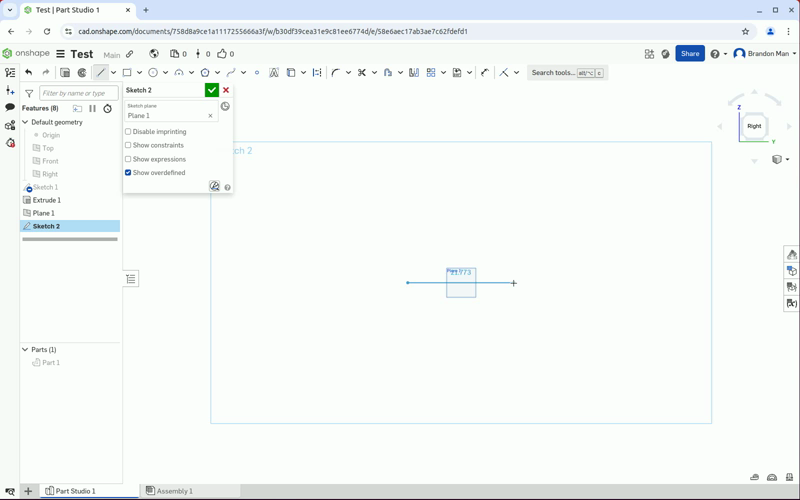
click(513, 282)
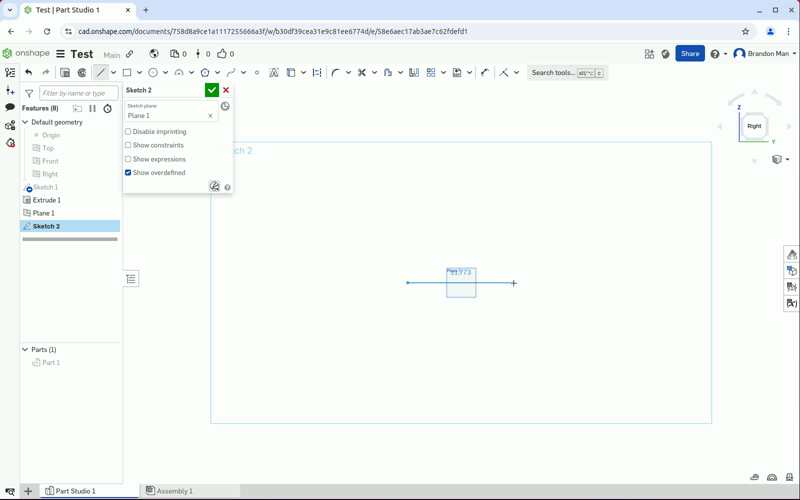
key_up(shift)
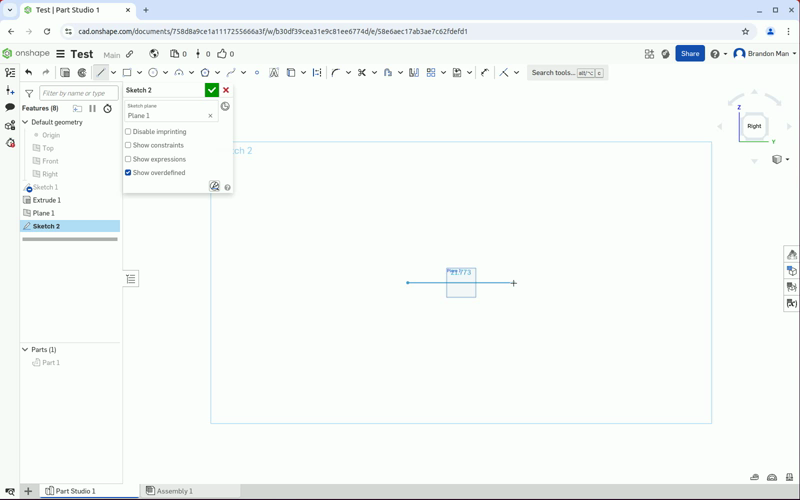
key_down(shift)
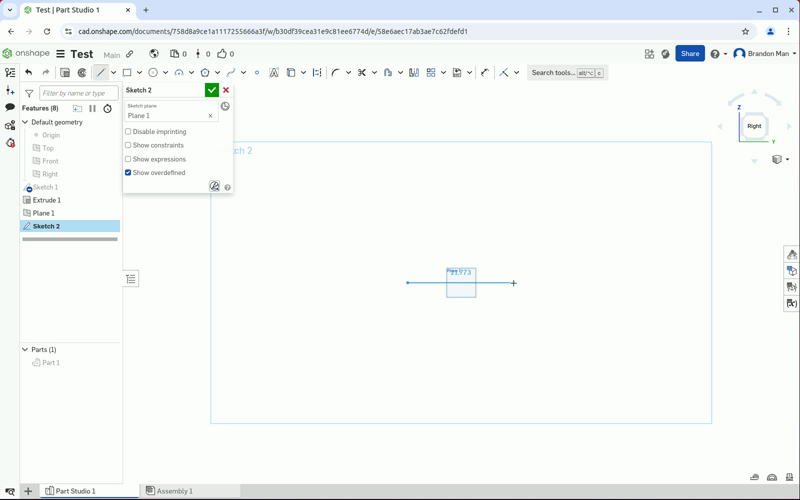
mouse_move(543, 282)
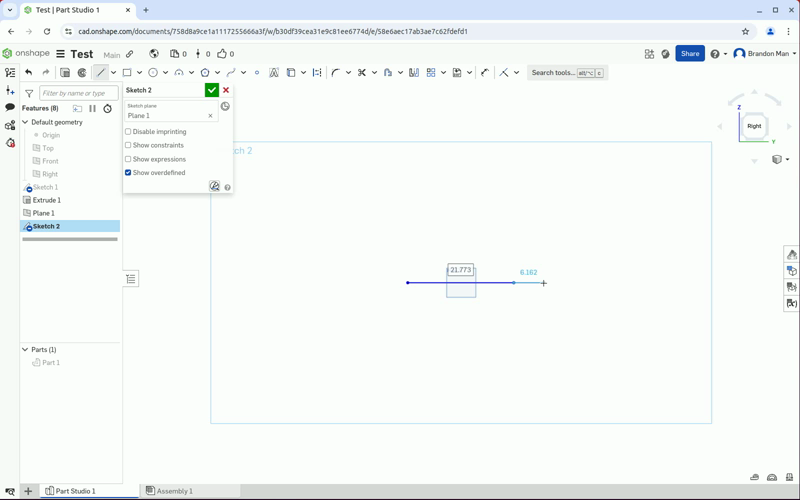
mouse_move(513, 260)
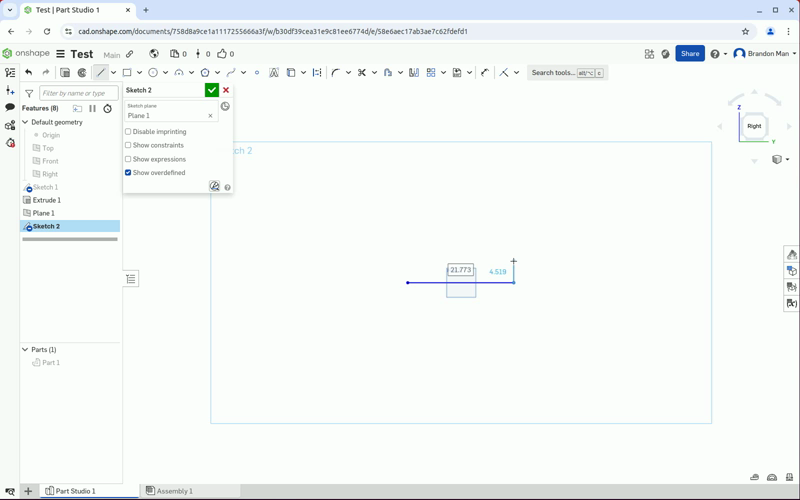
click(513, 260)
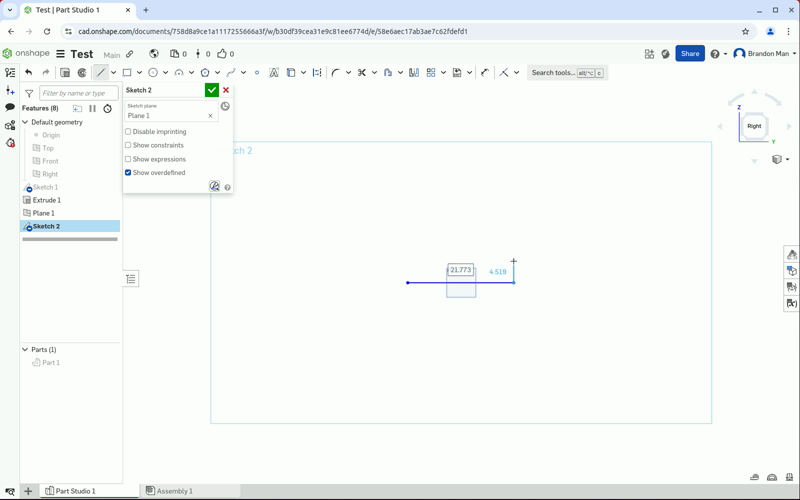
key_up(shift)
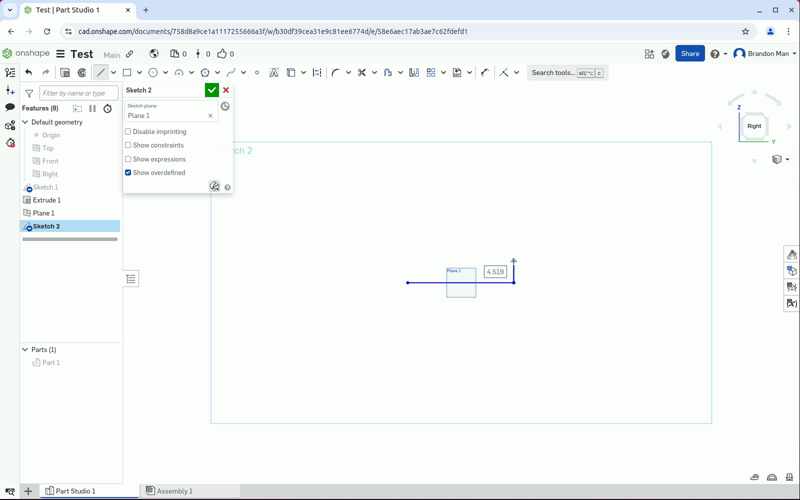
key_down(shift)
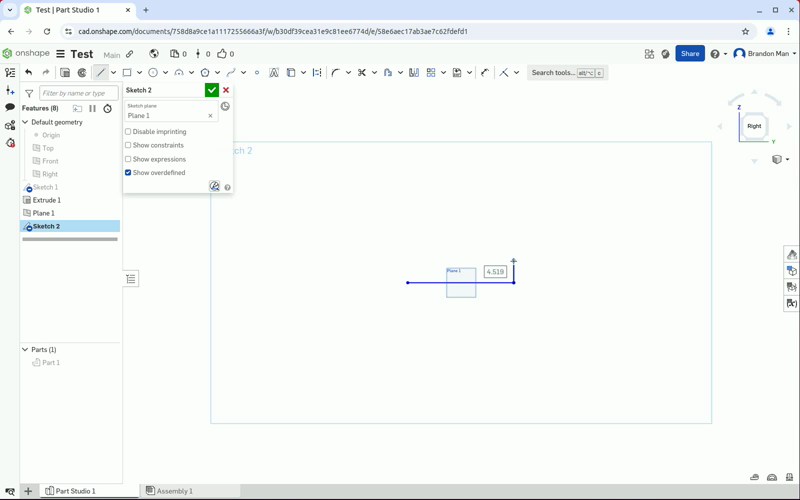
mouse_move(407, 260)
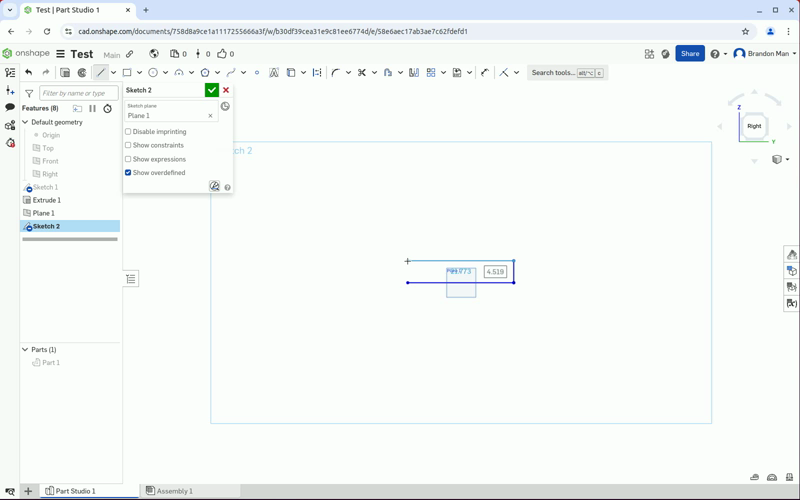
click(407, 260)
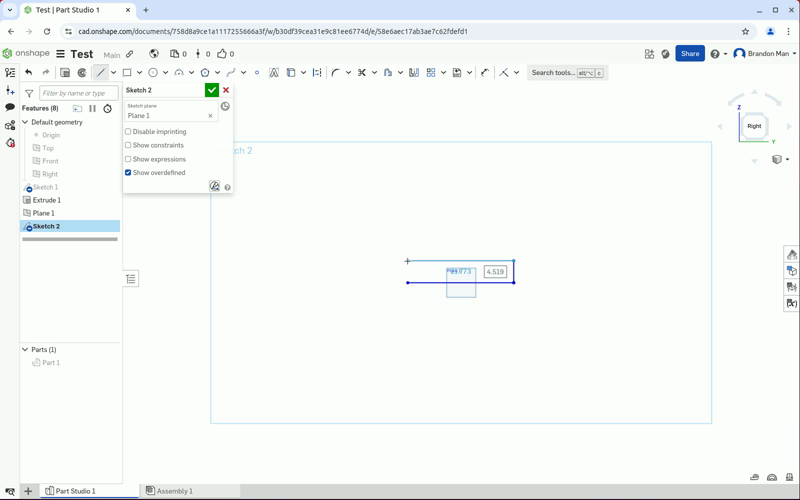
key_up(shift)
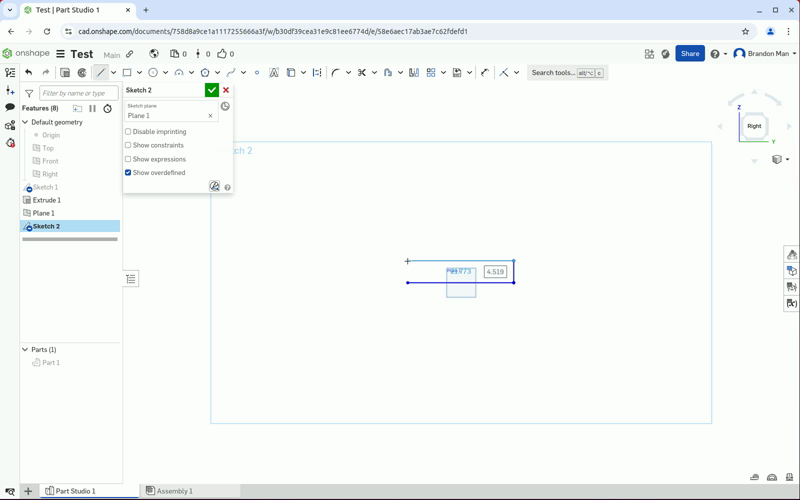
mouse_move(437, 260)
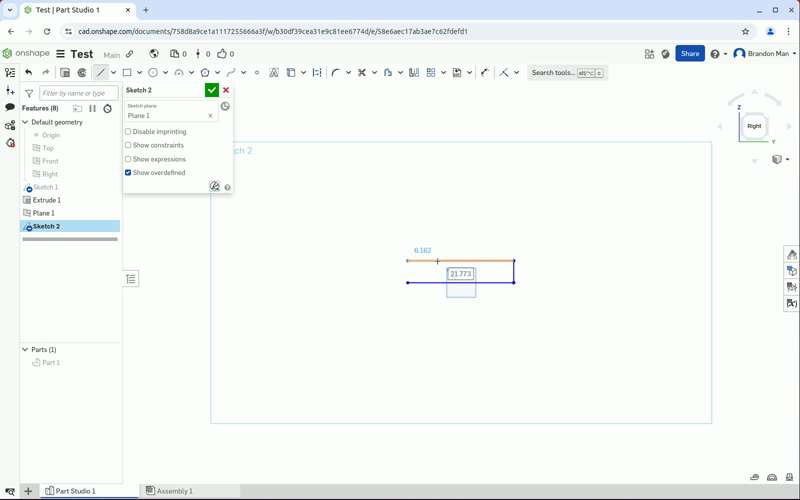
key_down(shift)
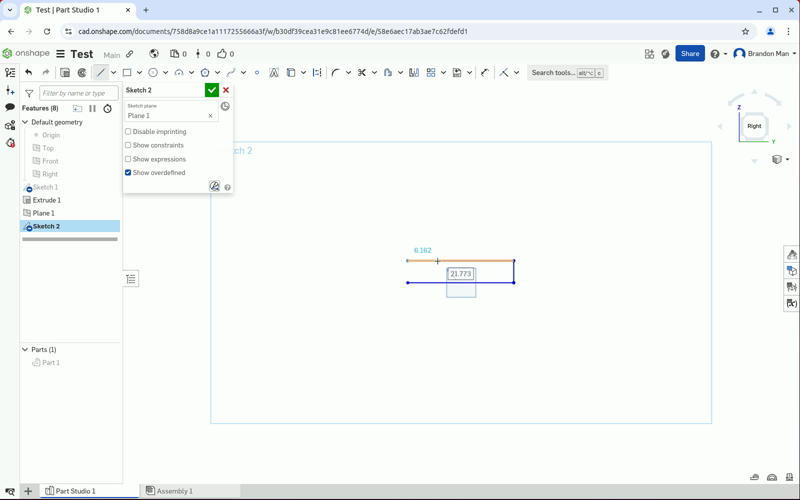
mouse_move(407, 282)
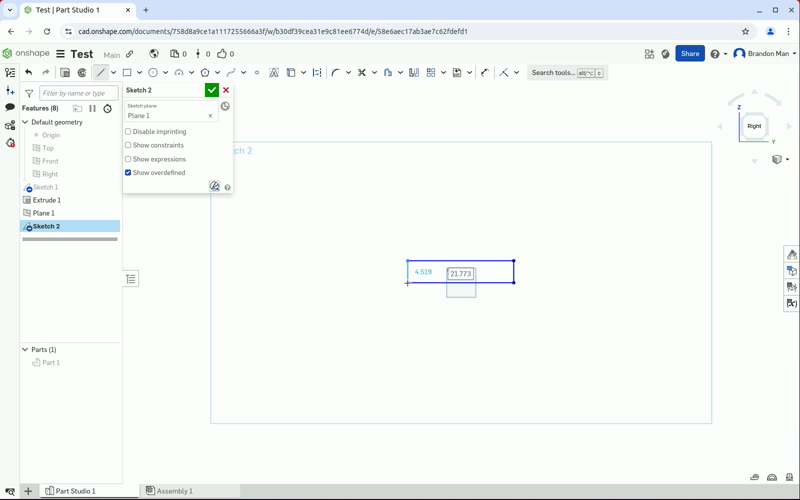
key_up(shift)
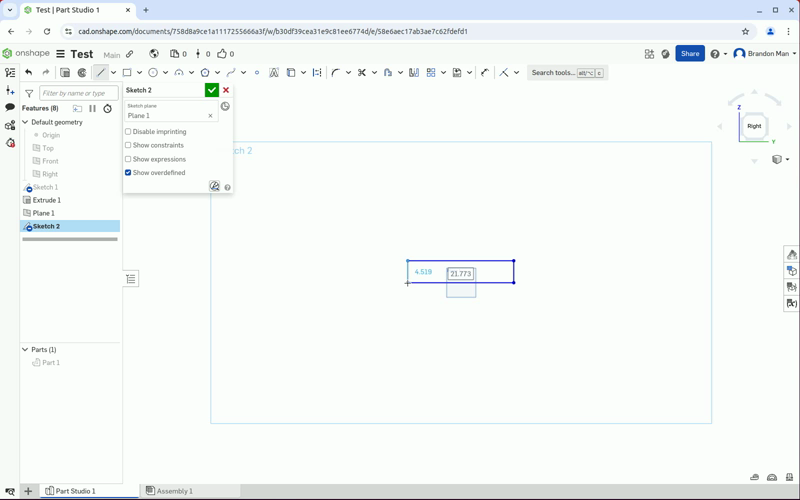
click(407, 282)
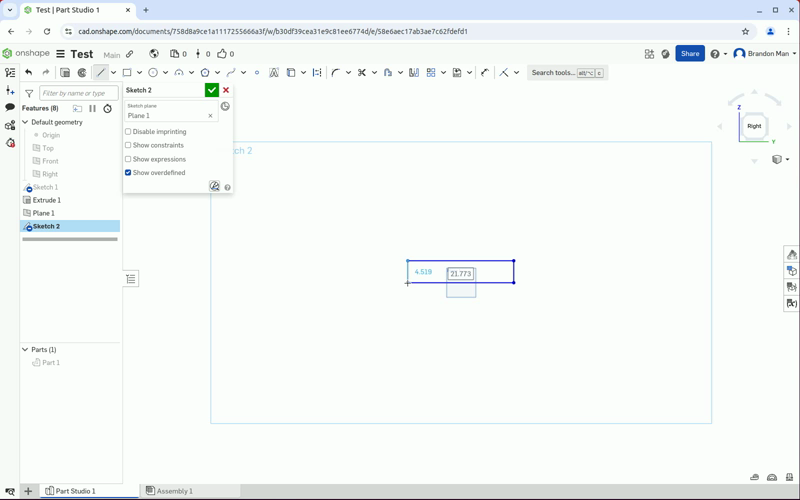
key(esc)
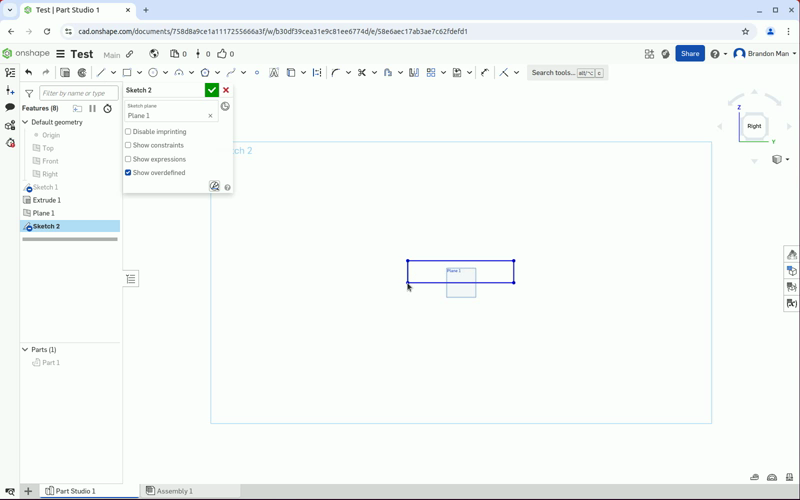
mouse_move(476, 276)
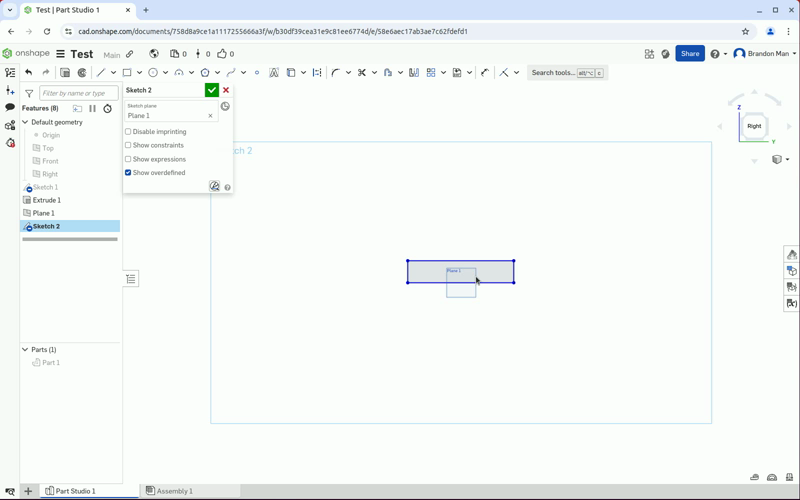
click(476, 276)
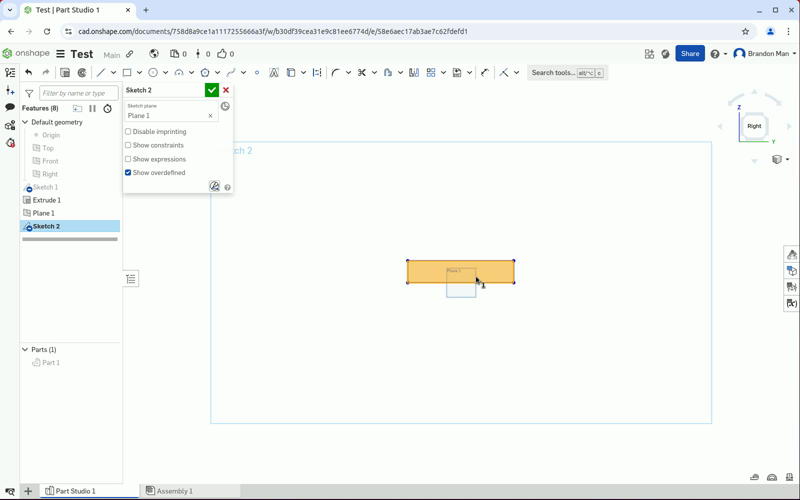
mouse_move(73, 352)
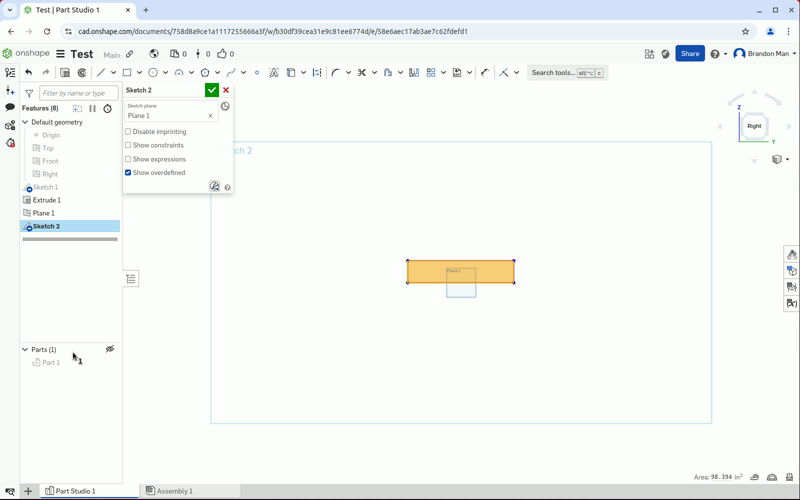
key(shift+y)
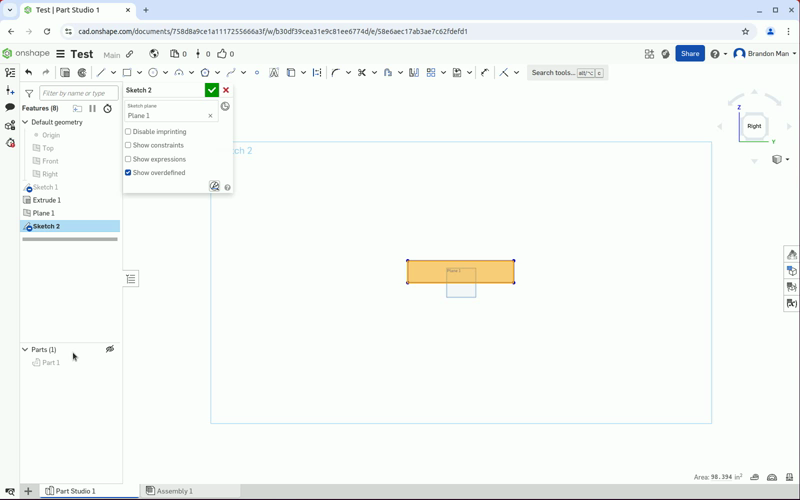
key(shift+e)
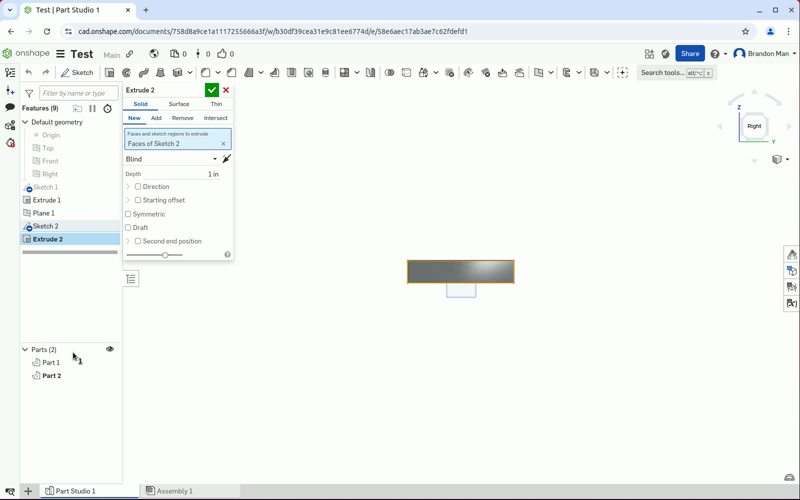
mouse_move(143, 106)
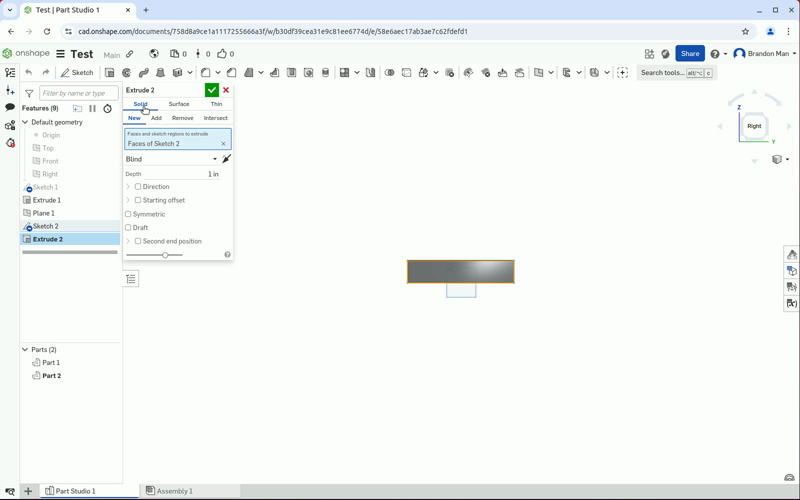
click(143, 106)
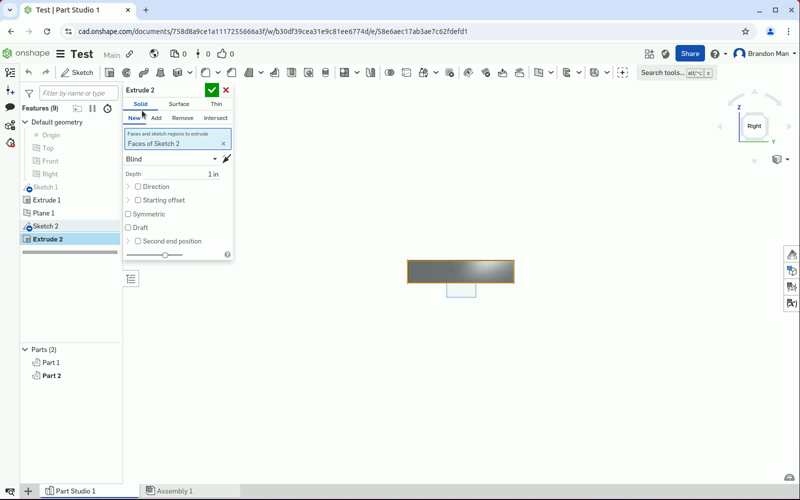
mouse_move(137, 120)
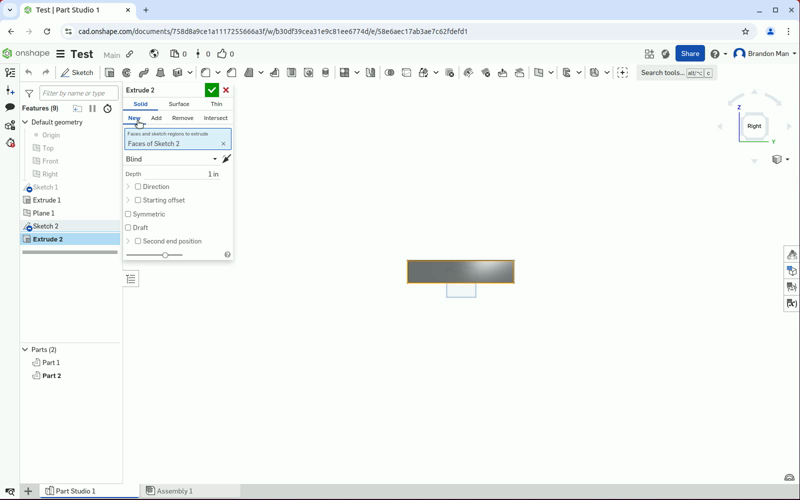
click(137, 120)
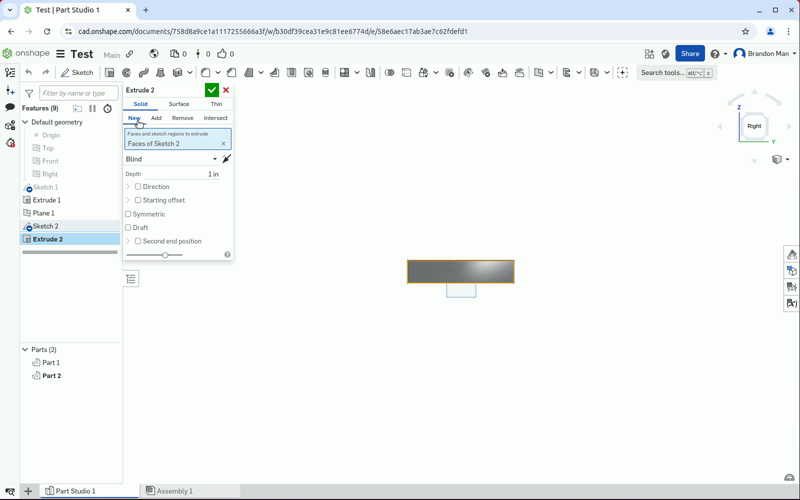
key(tab, 4)
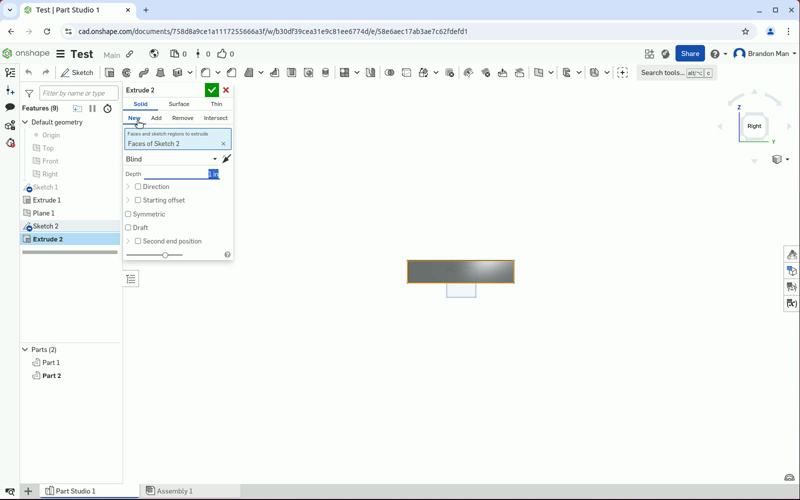
text(0.722)
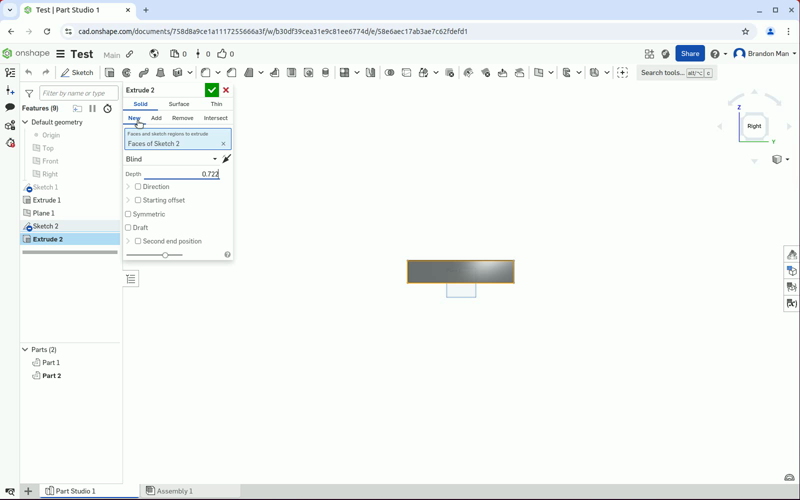
key(enter)
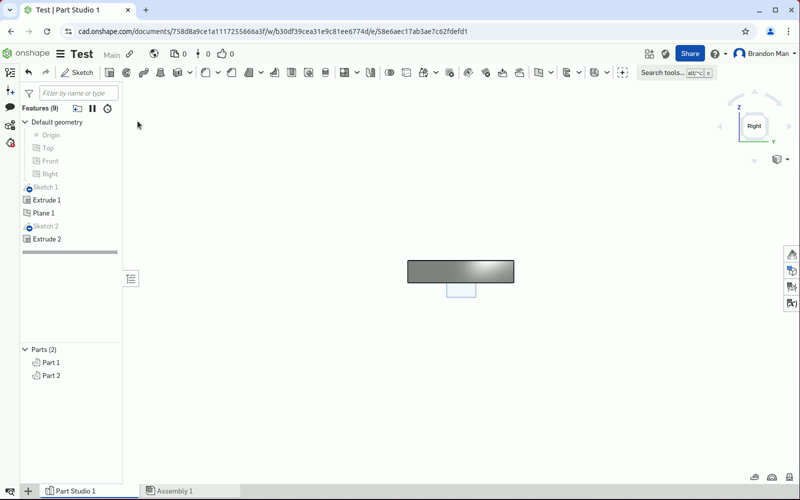
key(shift+h)
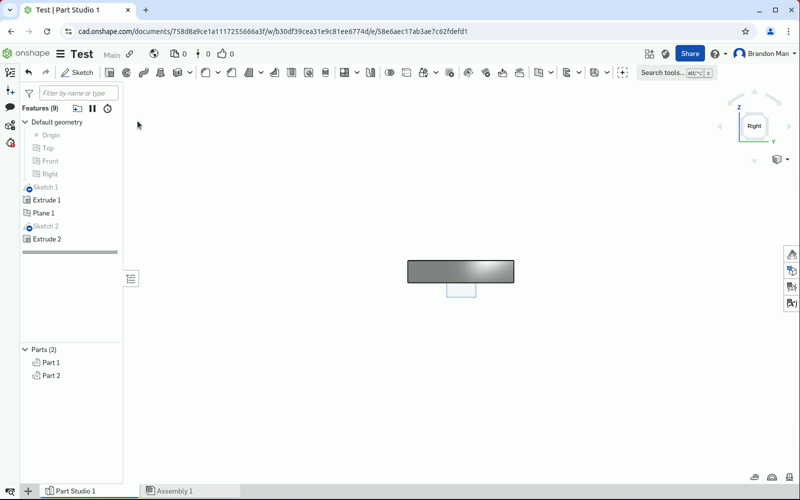
key(shift+h)
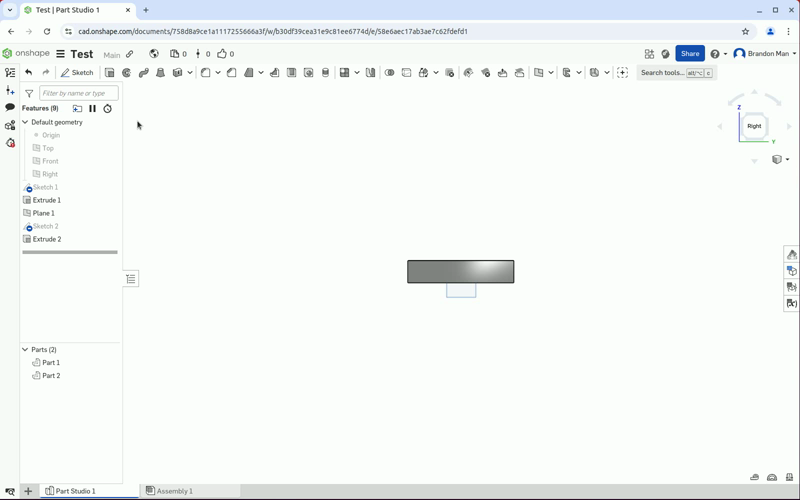
mouse_move(73, 189)
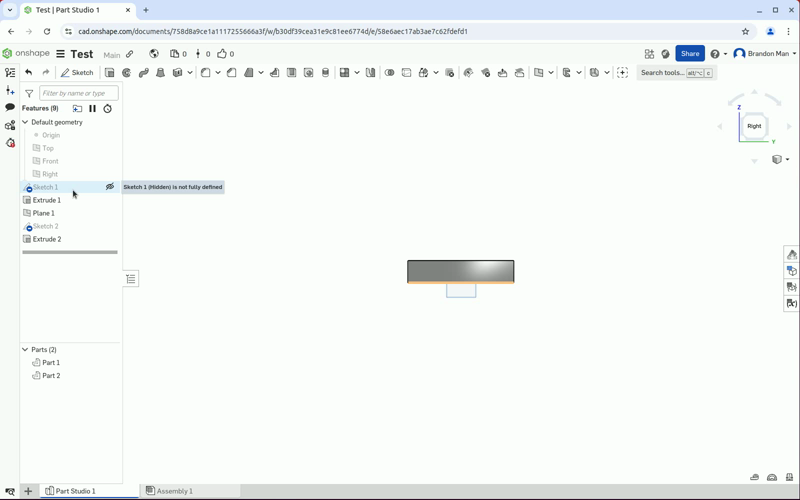
click(73, 189)
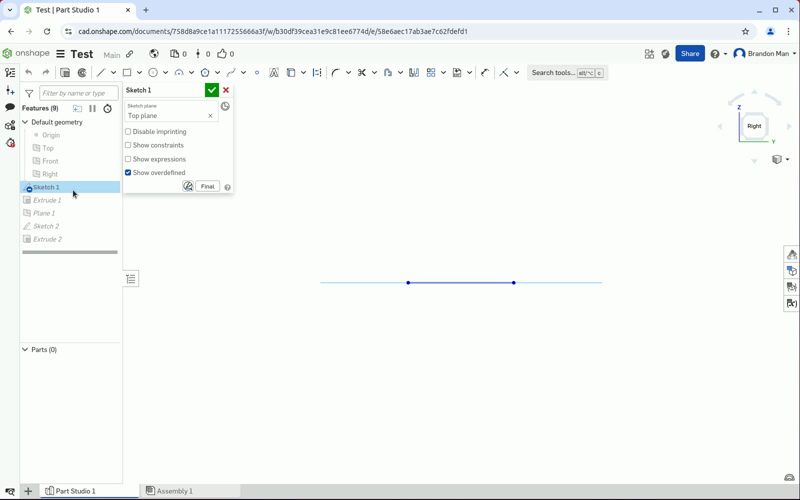
mouse_move(229, 92)
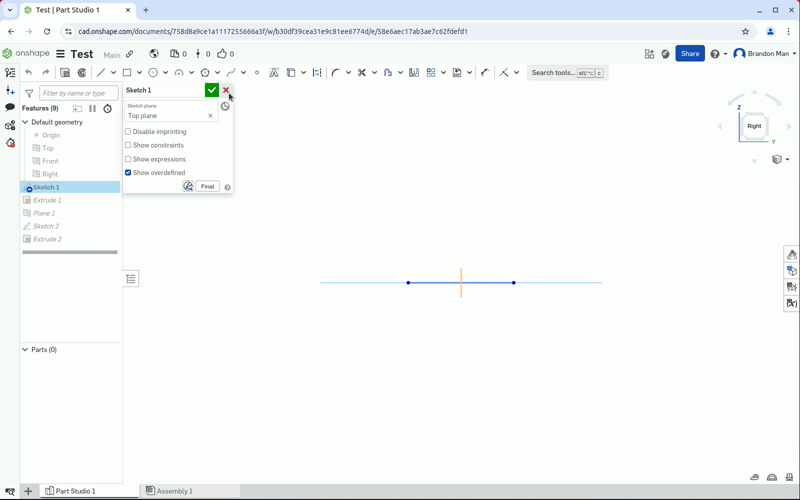
click(229, 92)
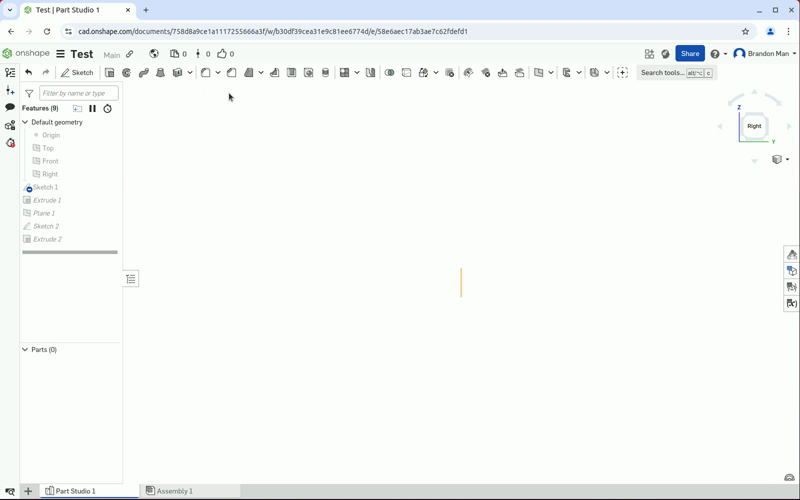
key(shift+s)
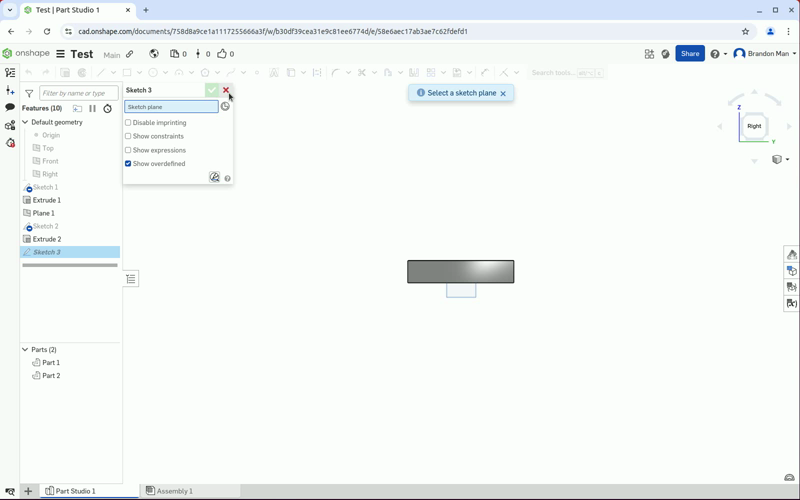
mouse_move(73, 215)
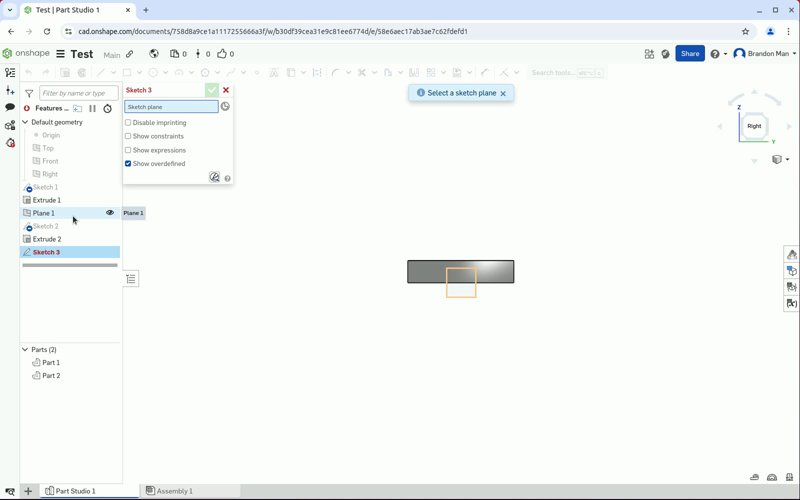
click(73, 215)
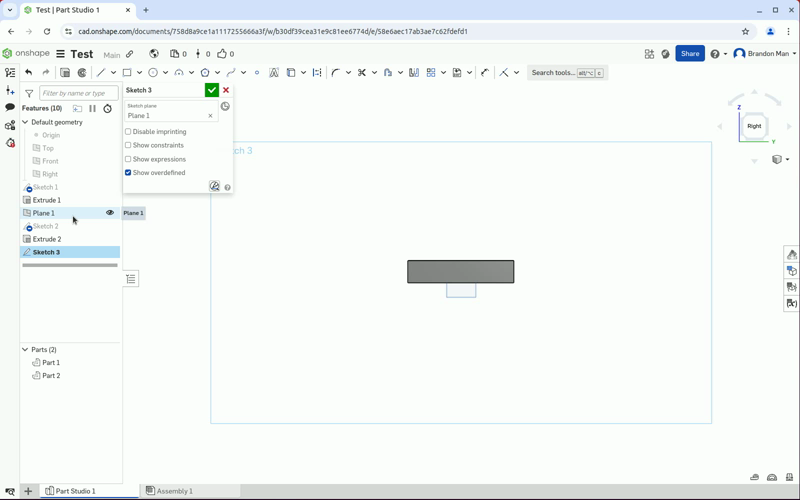
mouse_move(73, 352)
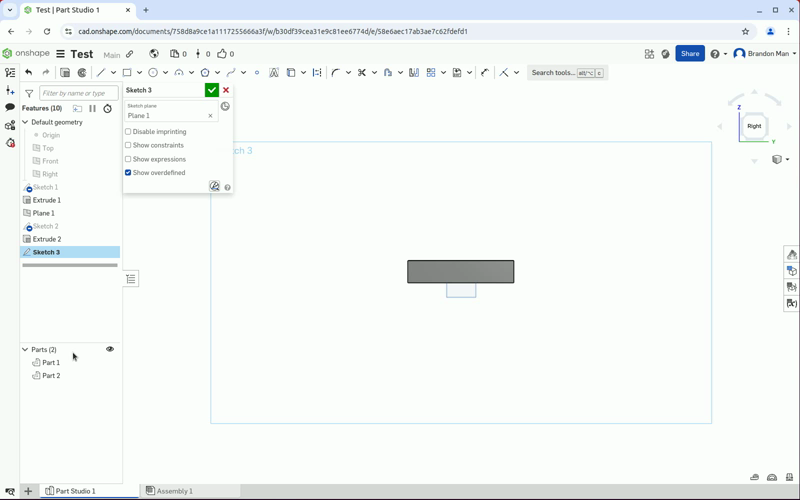
key(y)
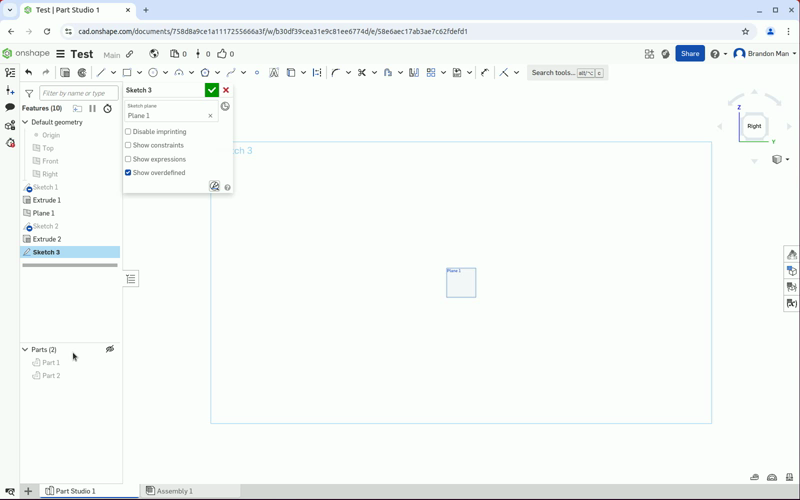
key(l)
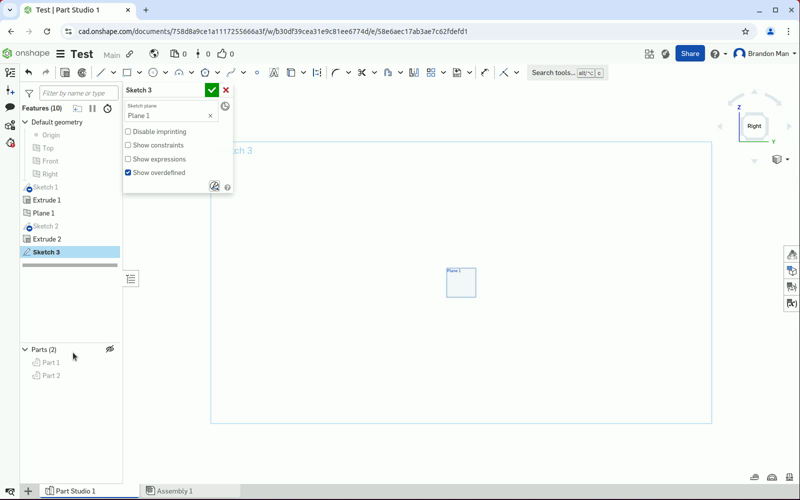
key_down(shift)
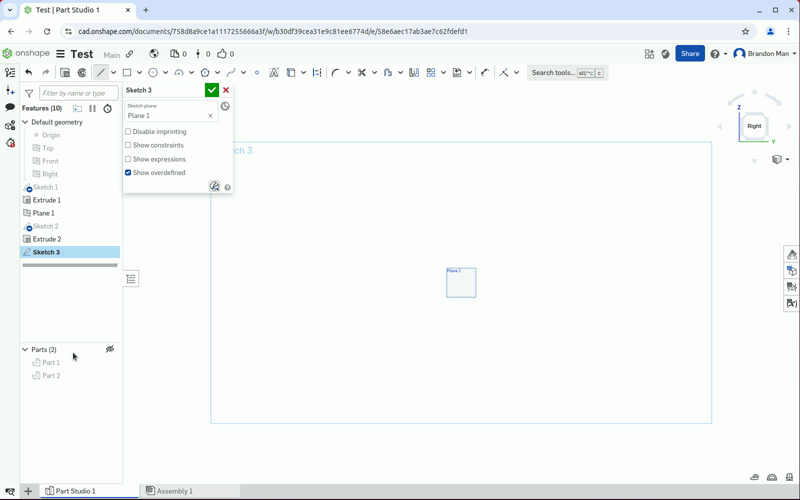
mouse_move(407, 260)
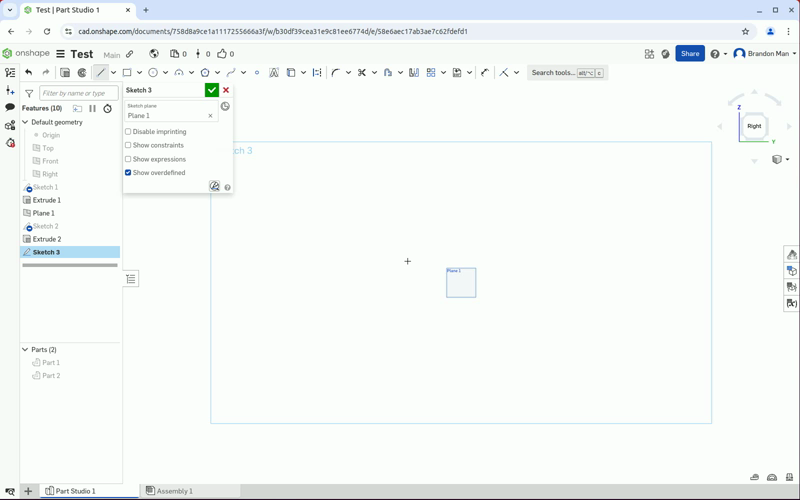
click(407, 260)
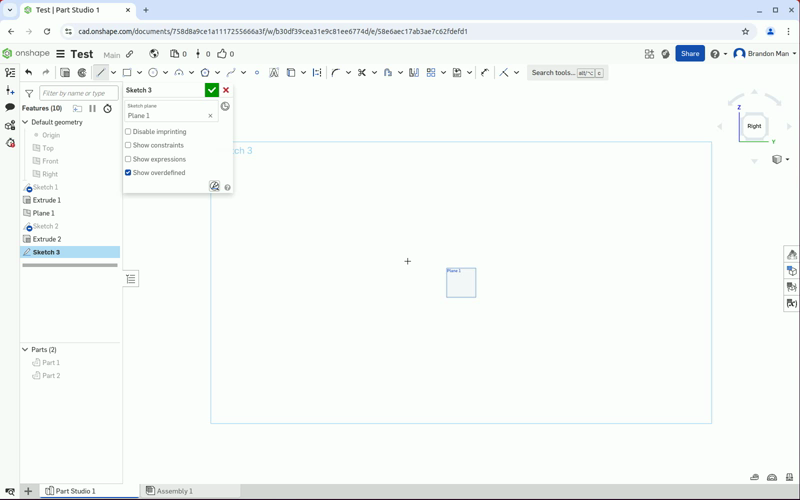
key_up(shift)
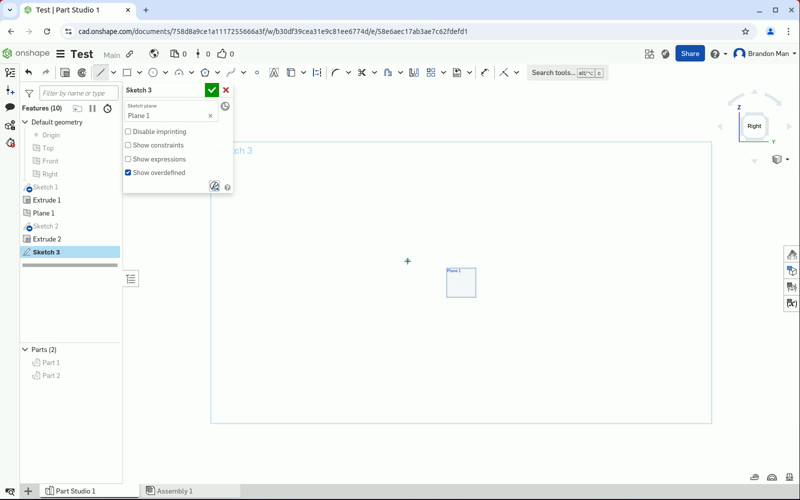
key_down(shift)
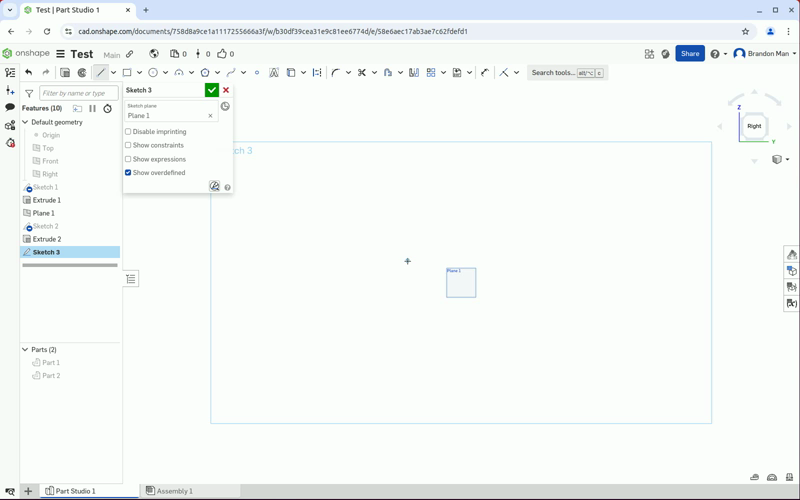
mouse_move(513, 260)
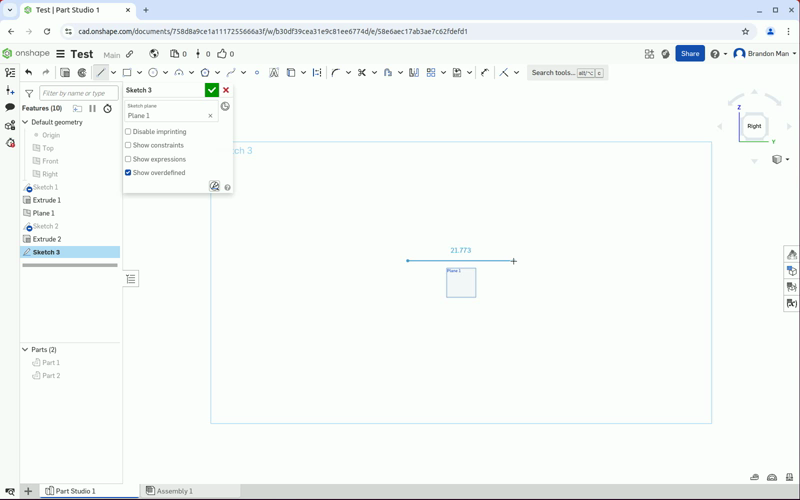
click(513, 260)
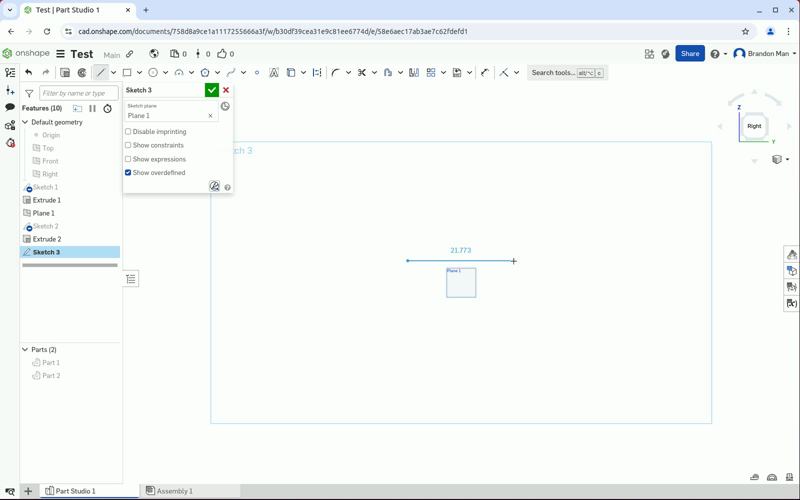
key_up(shift)
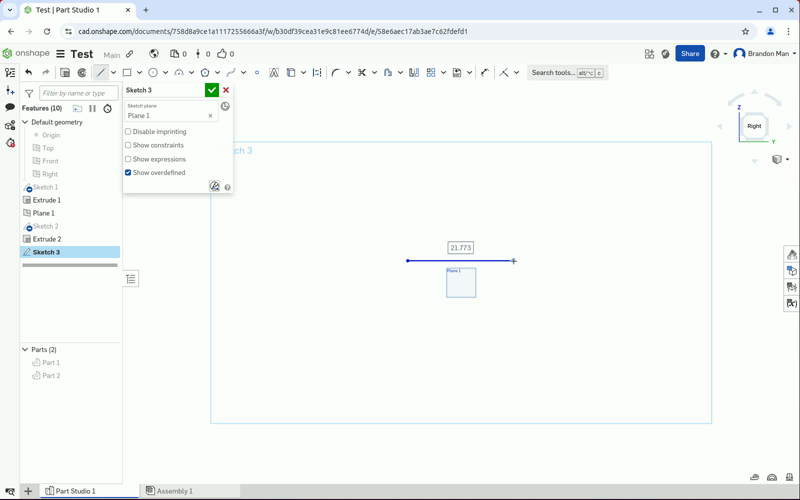
key_down(shift)
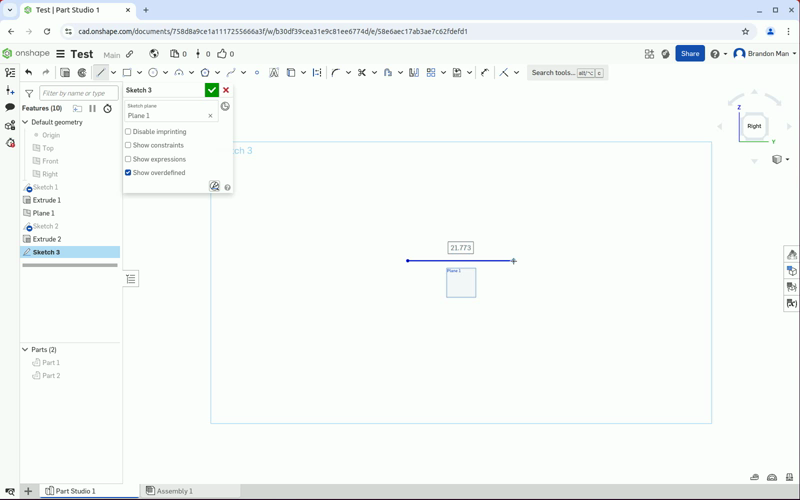
mouse_move(543, 260)
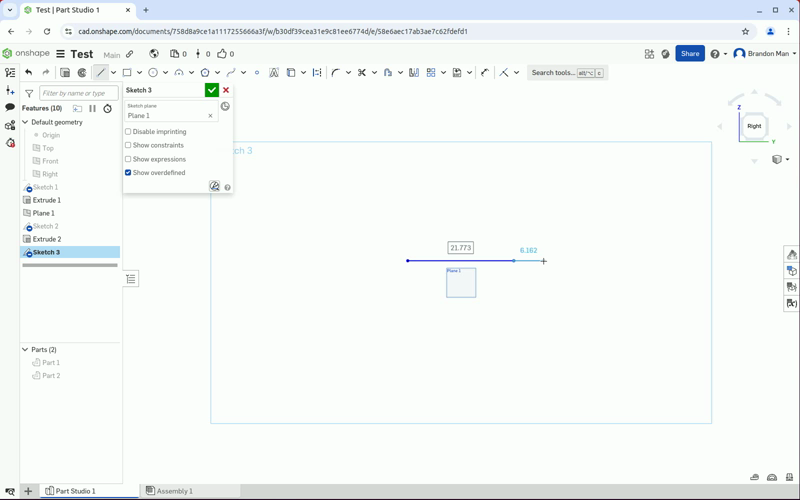
mouse_move(513, 257)
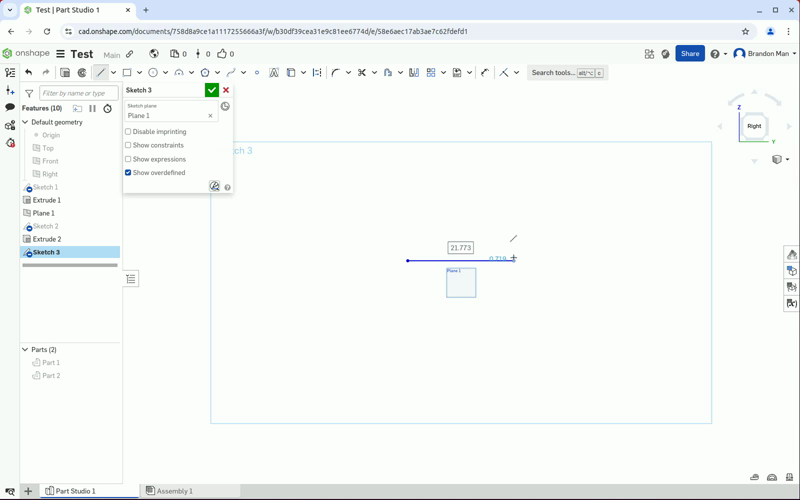
scroll(6)
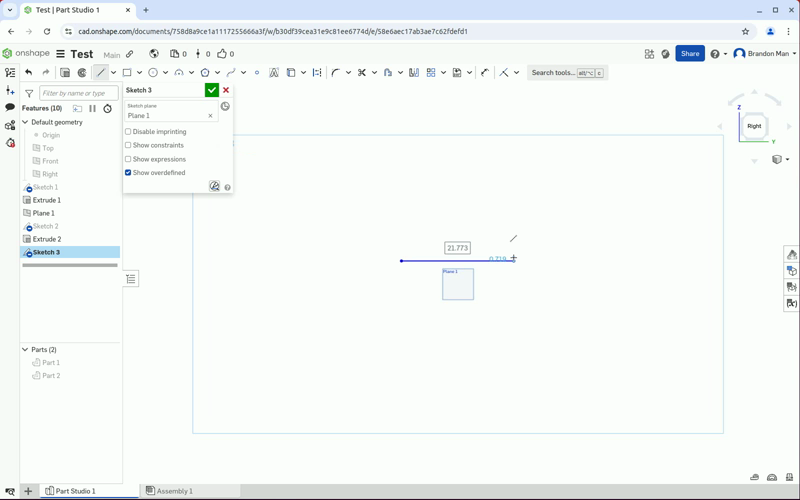
scroll(6)
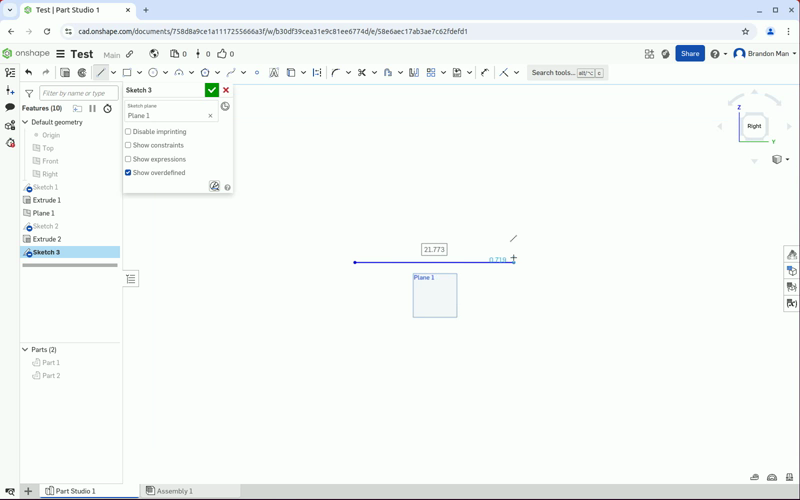
scroll(6)
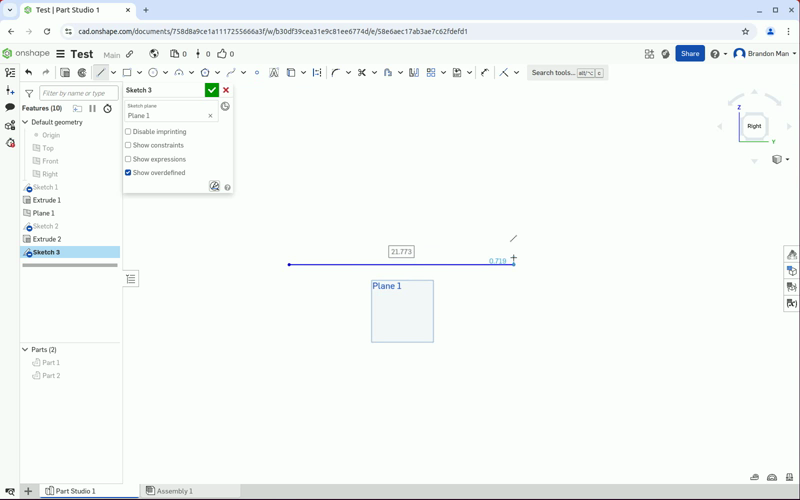
scroll(6)
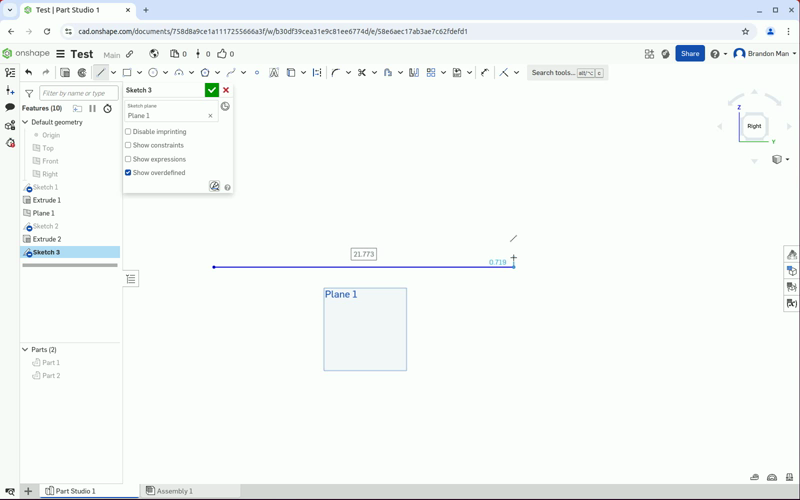
scroll(6)
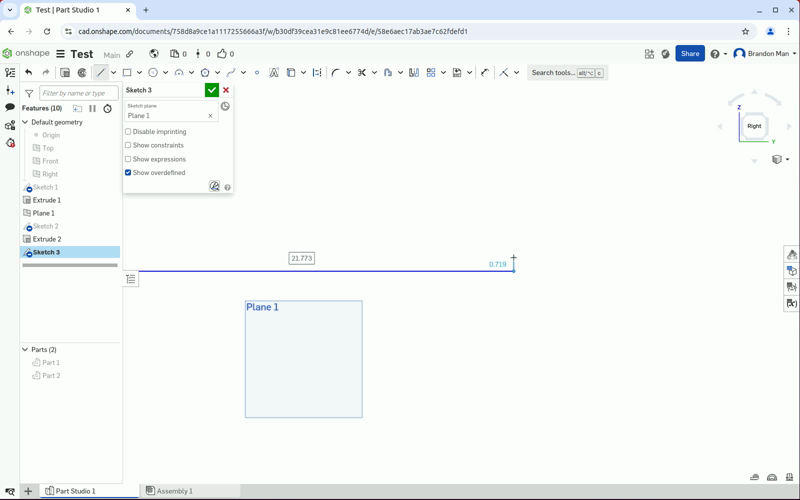
scroll(6)
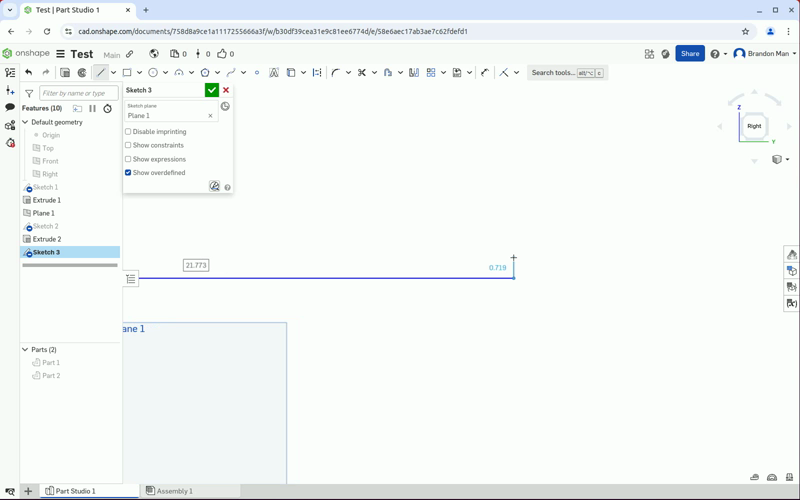
scroll(6)
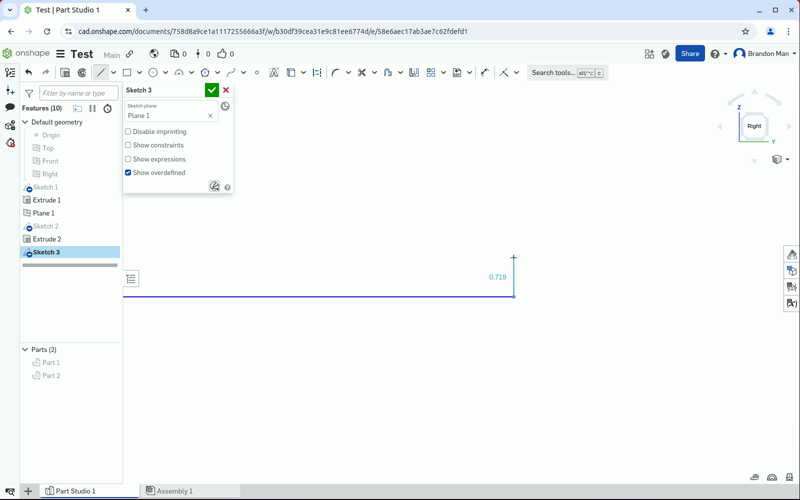
click(513, 257)
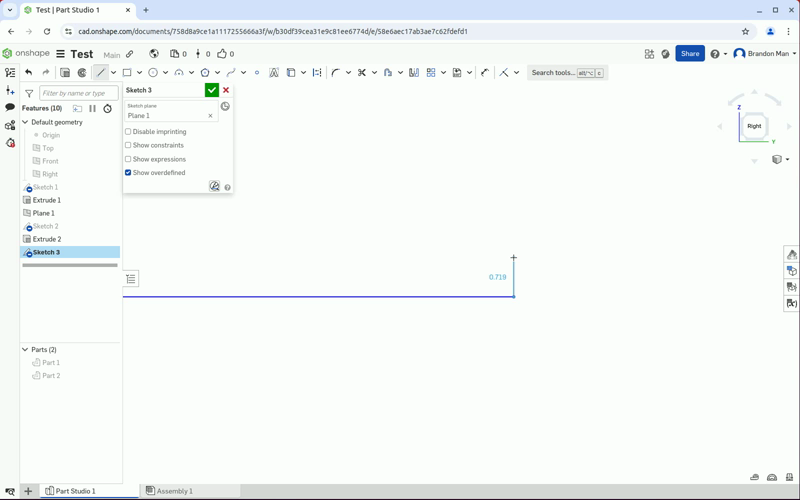
scroll(-6)
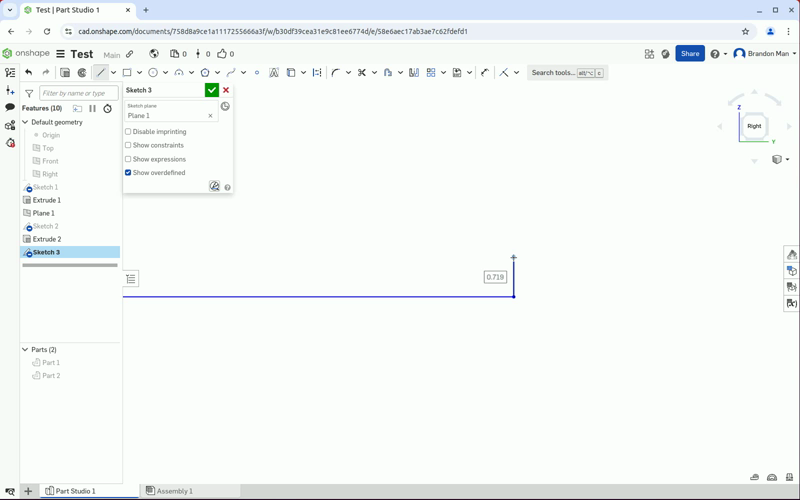
scroll(-6)
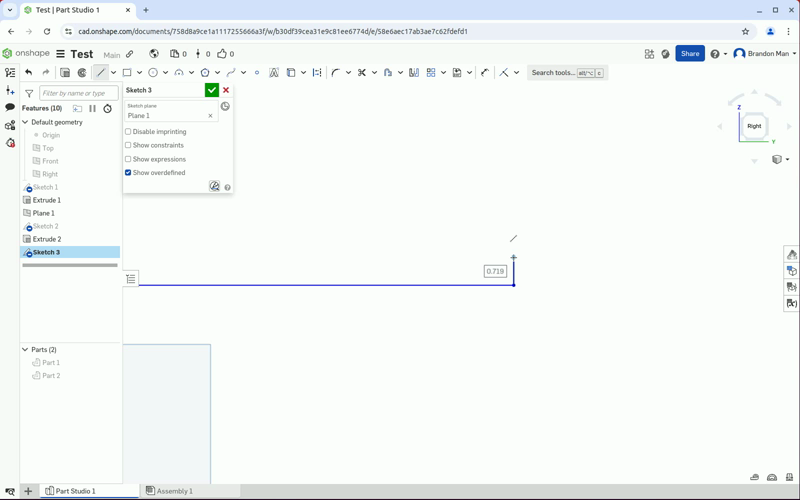
scroll(-6)
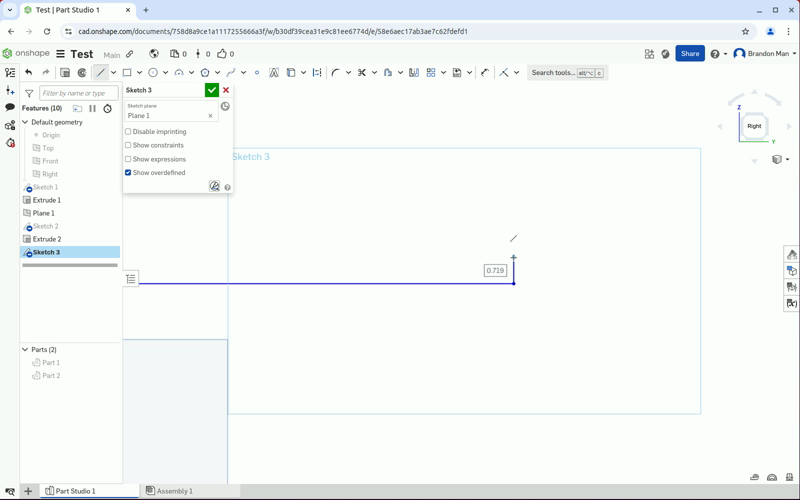
scroll(-6)
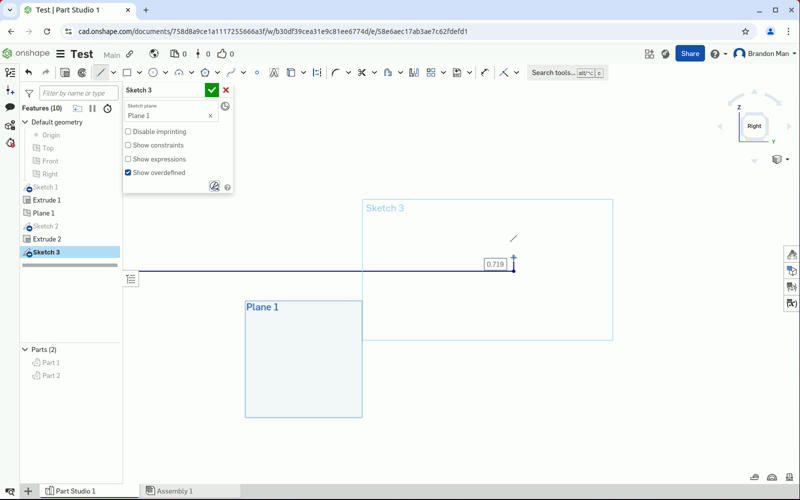
scroll(-6)
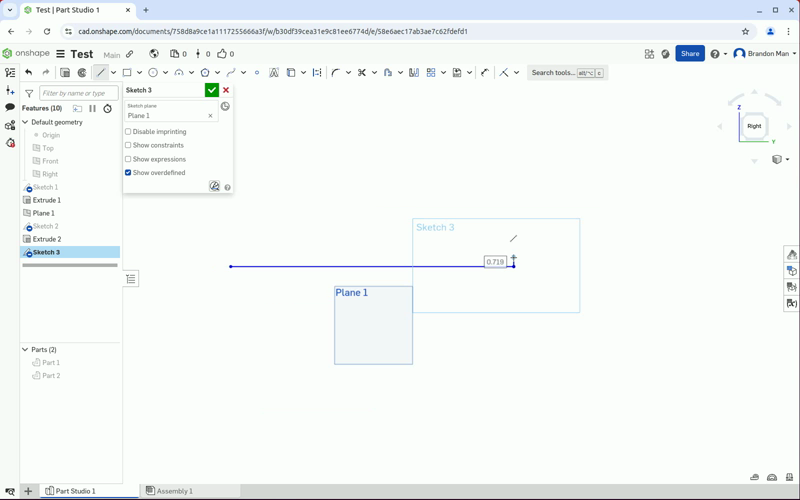
scroll(-6)
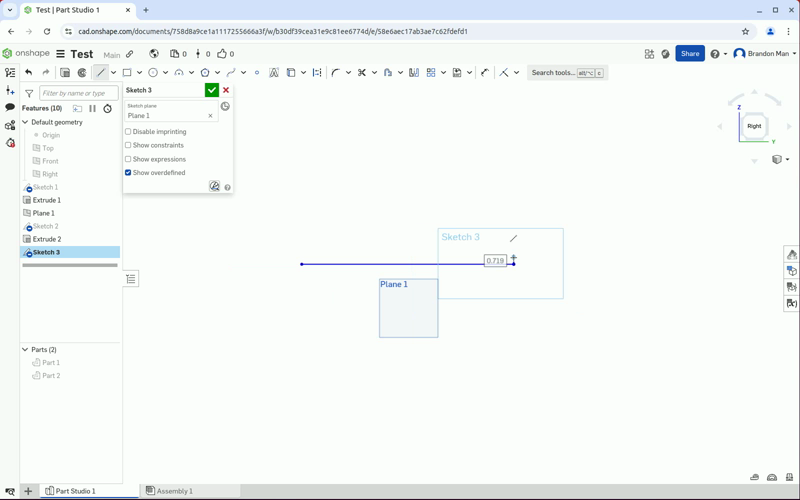
scroll(-6)
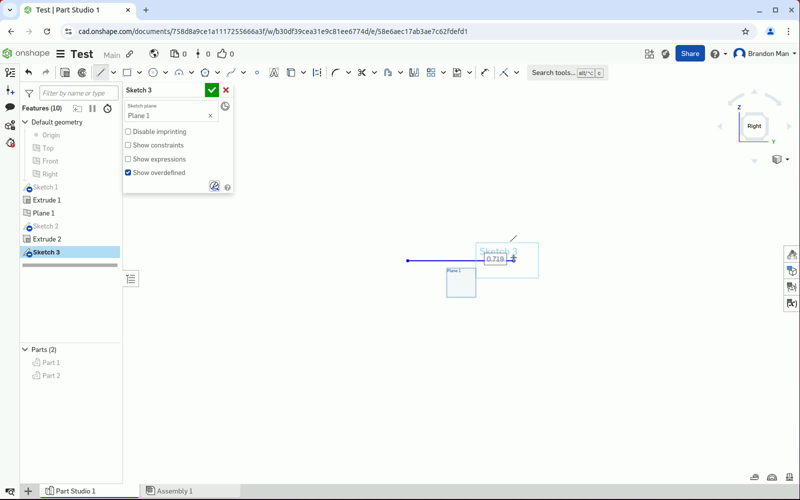
key_up(shift)
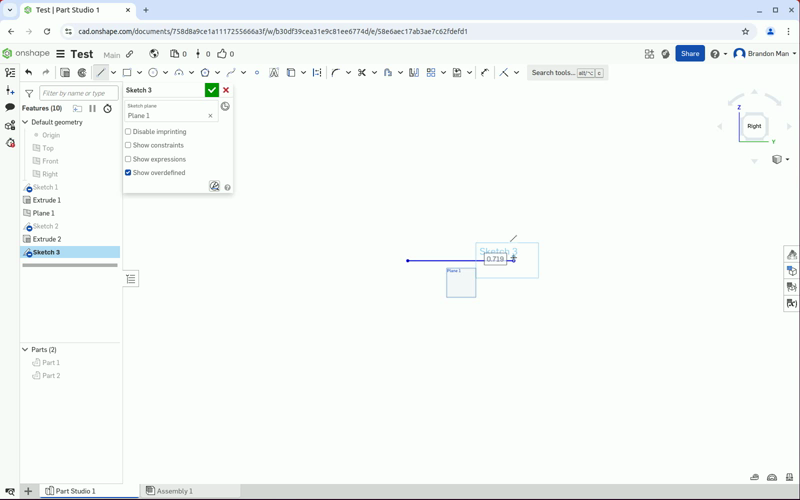
key_down(shift)
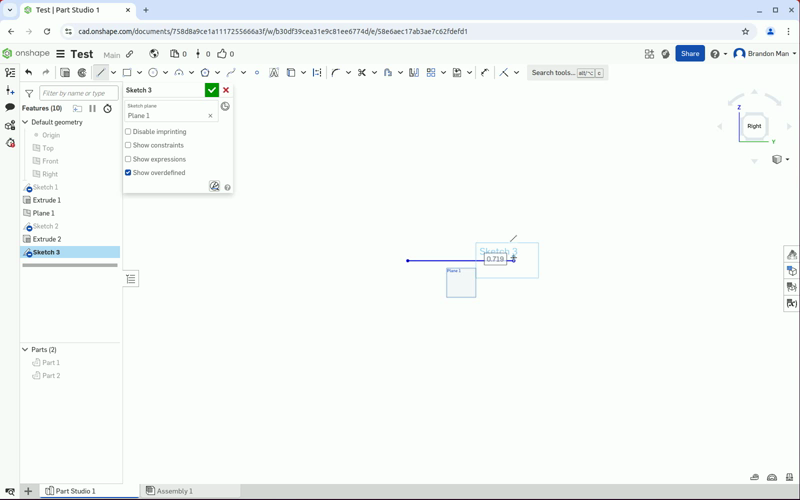
mouse_move(407, 257)
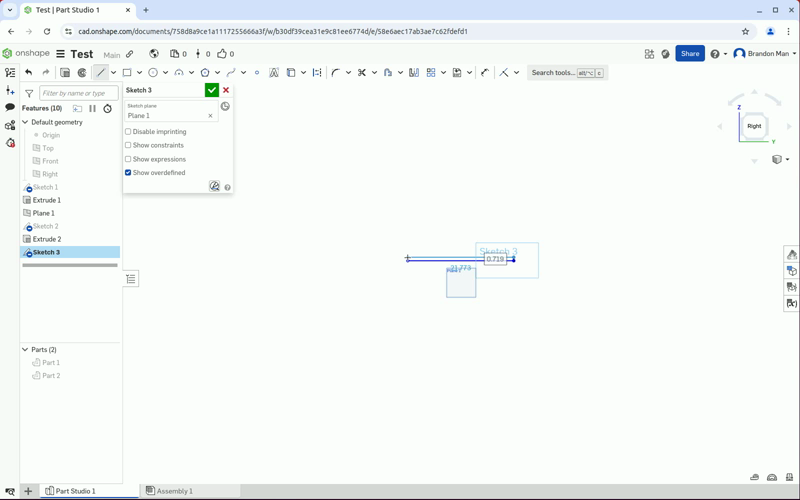
scroll(6)
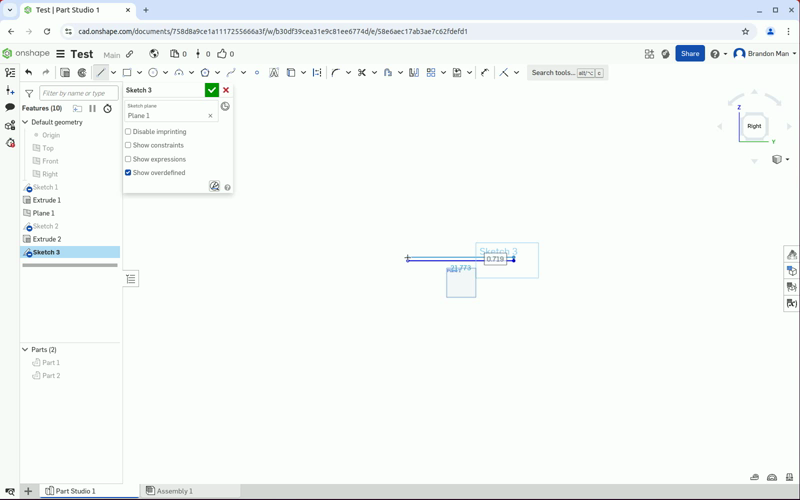
scroll(6)
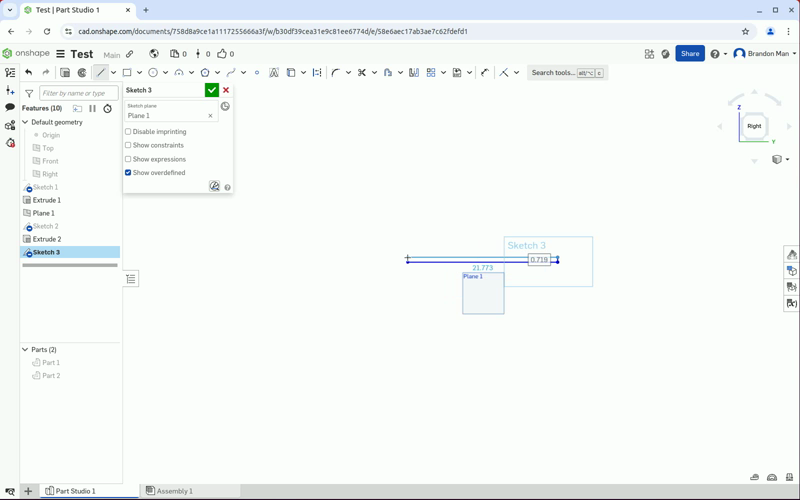
scroll(6)
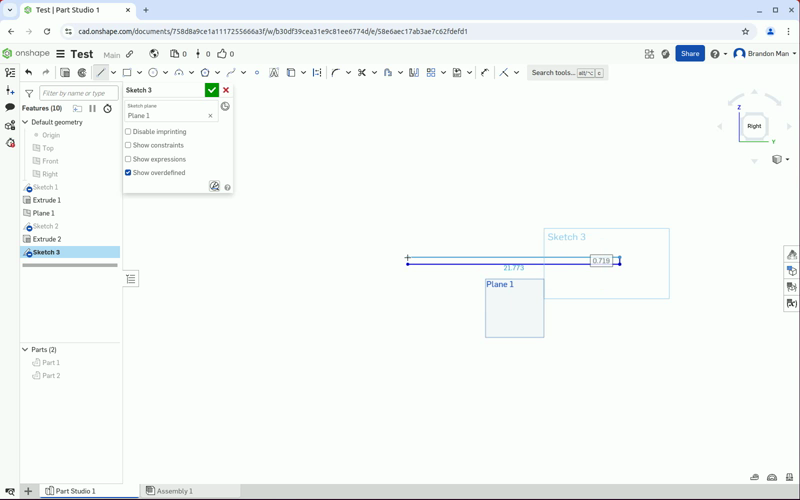
scroll(6)
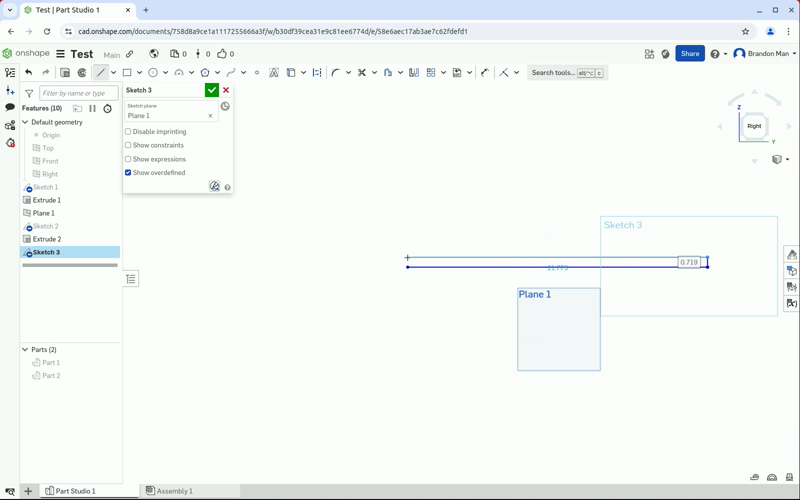
scroll(6)
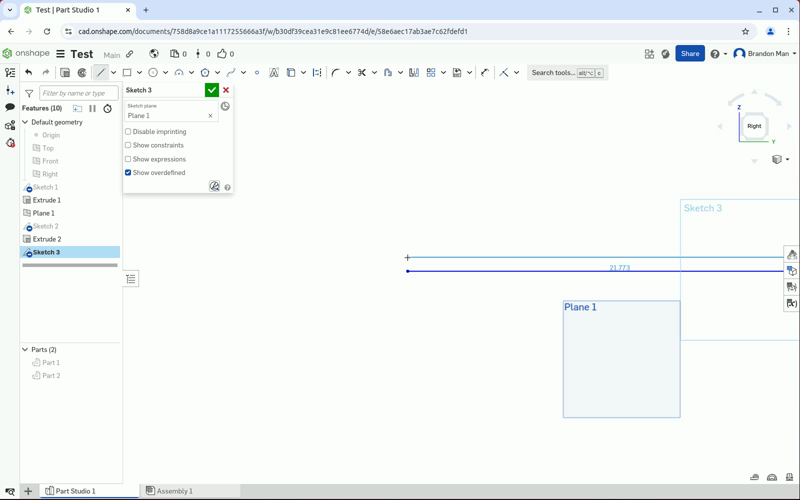
scroll(6)
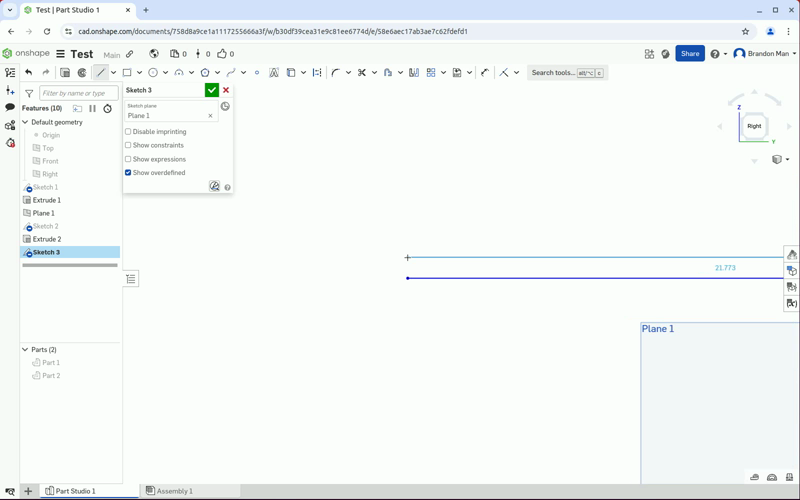
scroll(6)
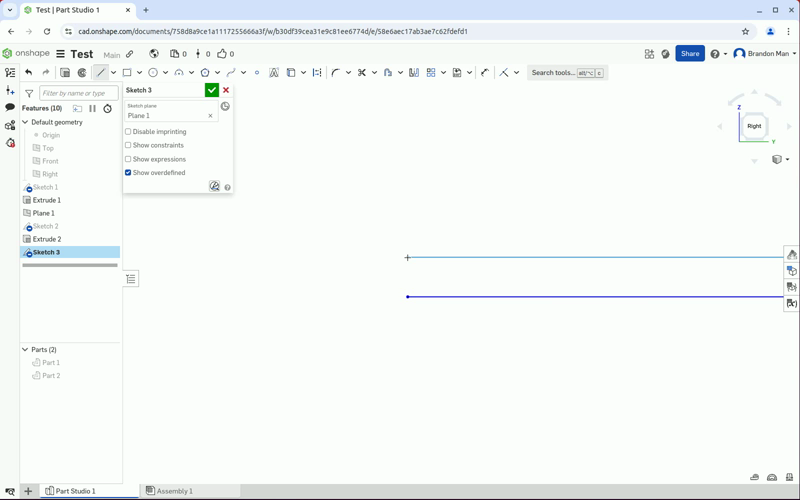
click(407, 257)
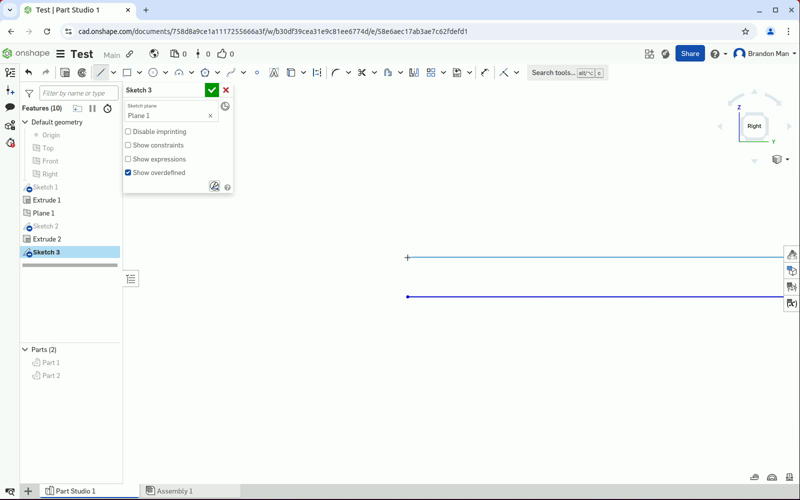
scroll(-6)
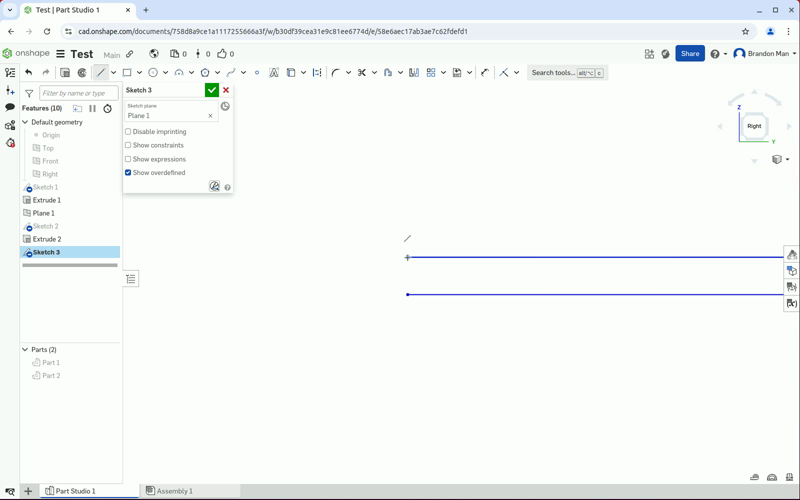
scroll(-6)
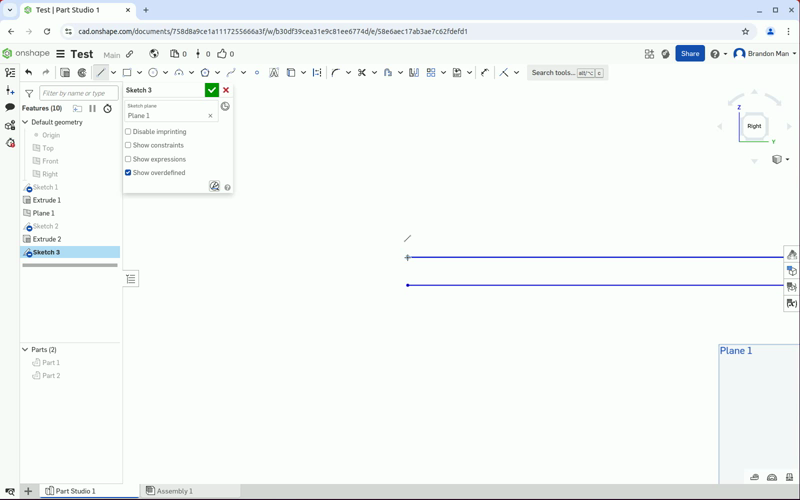
scroll(-6)
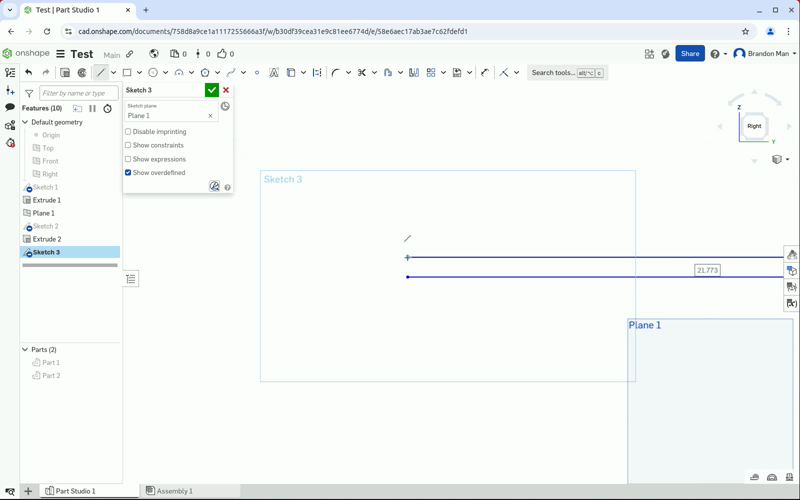
scroll(-6)
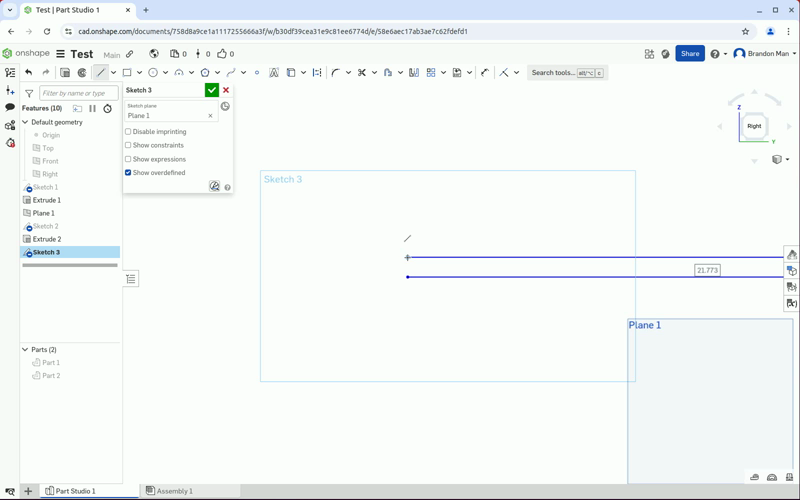
scroll(-6)
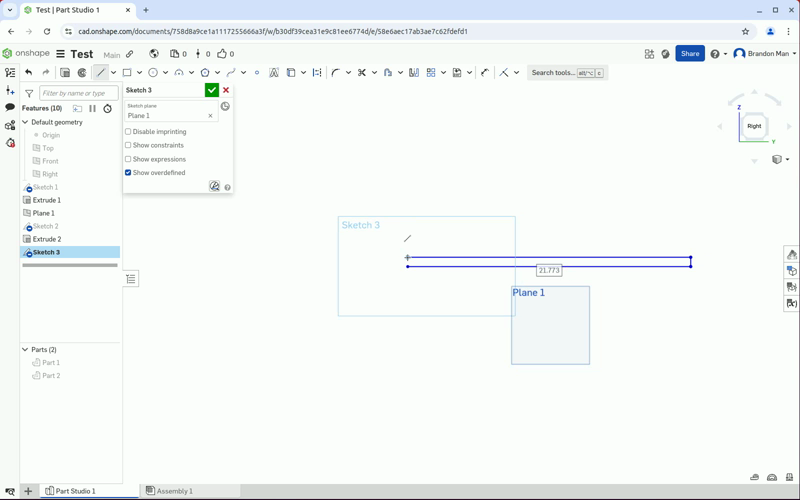
scroll(-6)
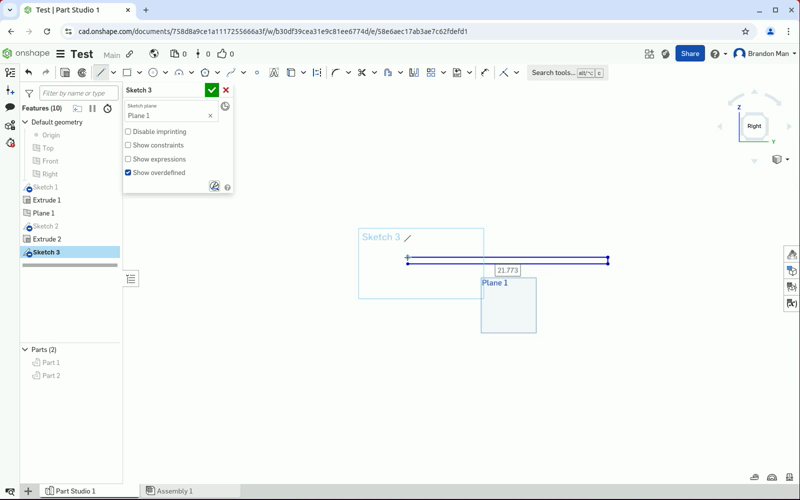
scroll(-6)
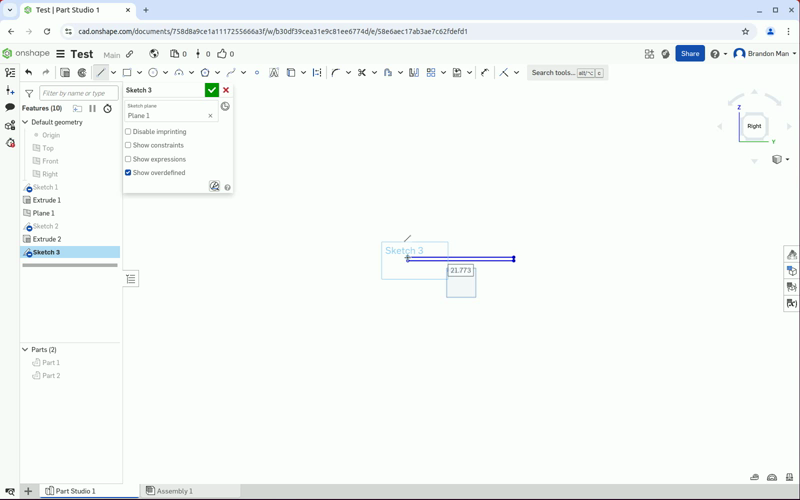
key_up(shift)
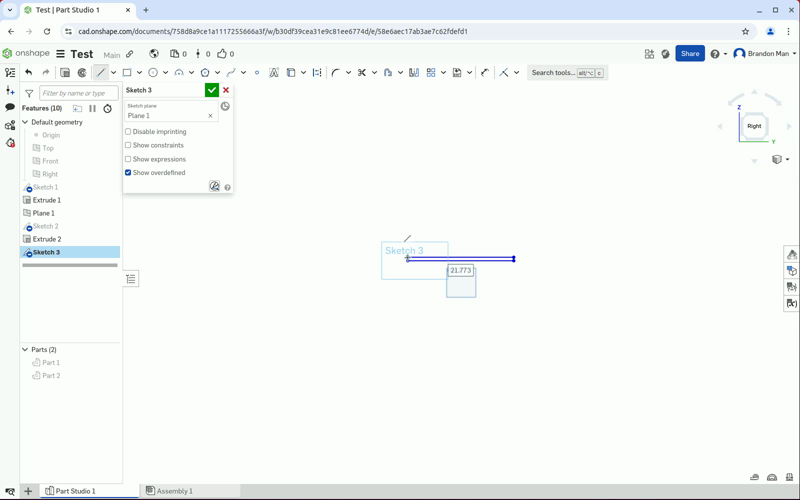
mouse_move(437, 257)
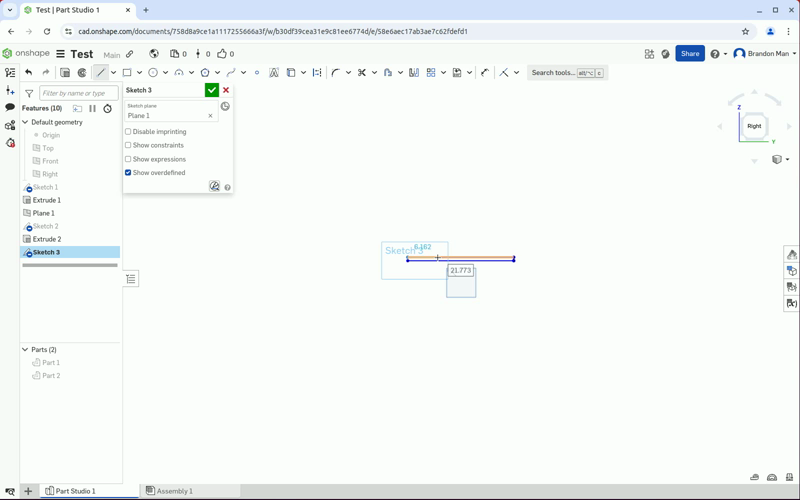
key_down(shift)
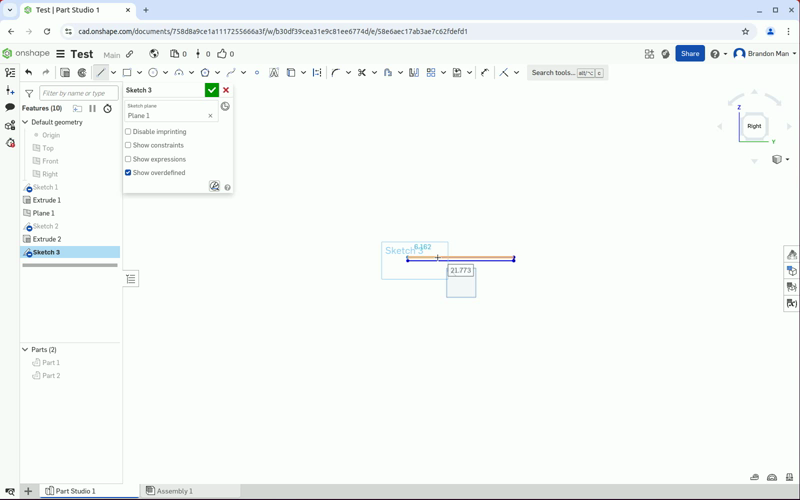
mouse_move(407, 260)
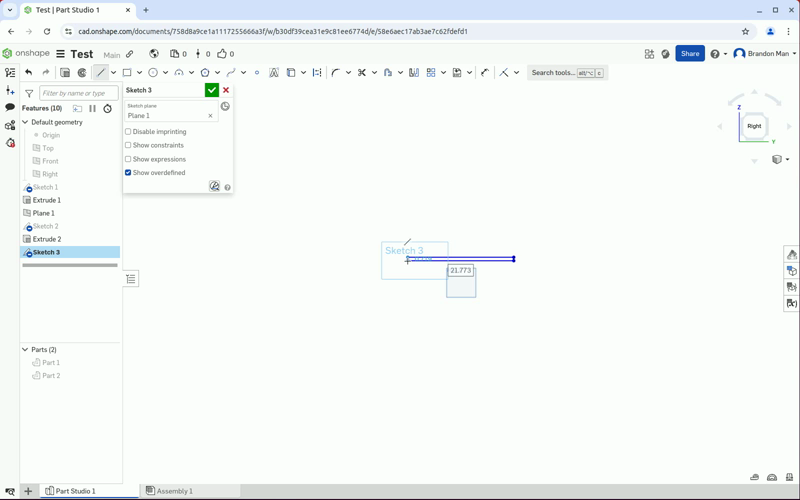
scroll(6)
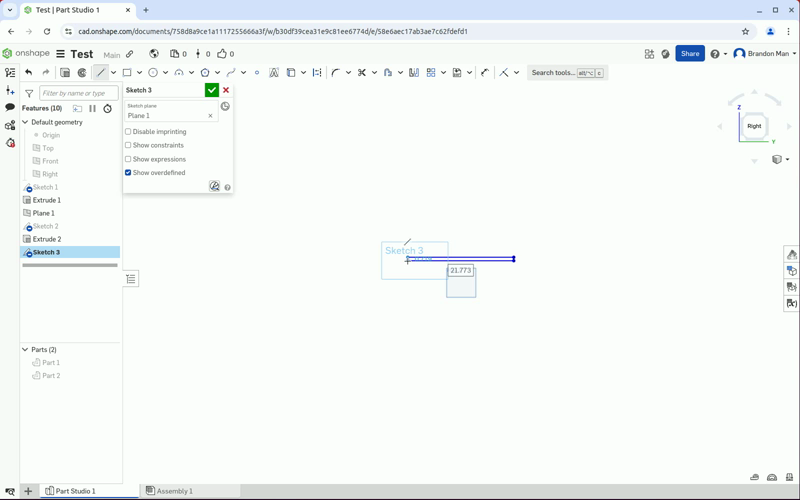
scroll(6)
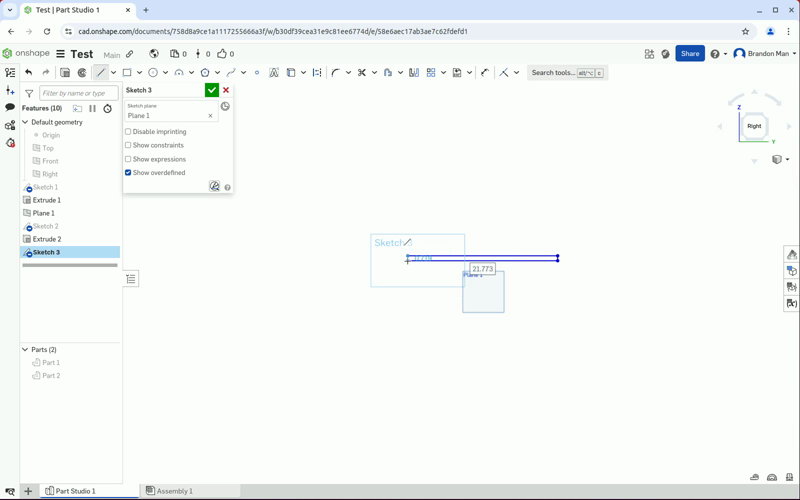
scroll(6)
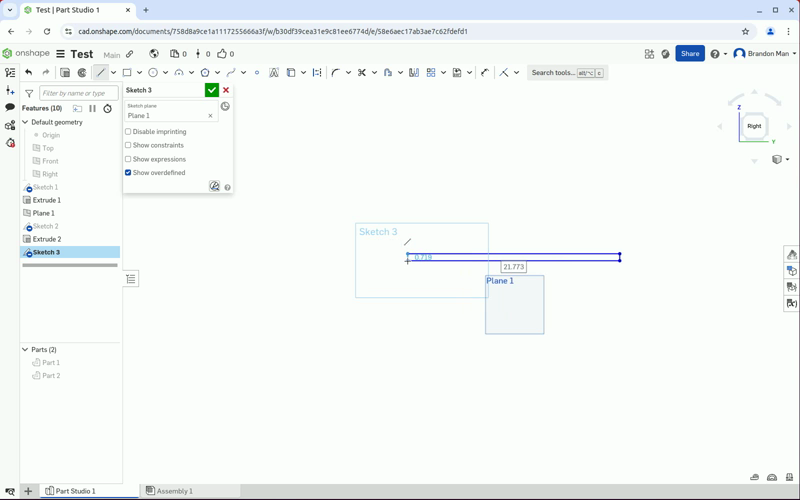
scroll(6)
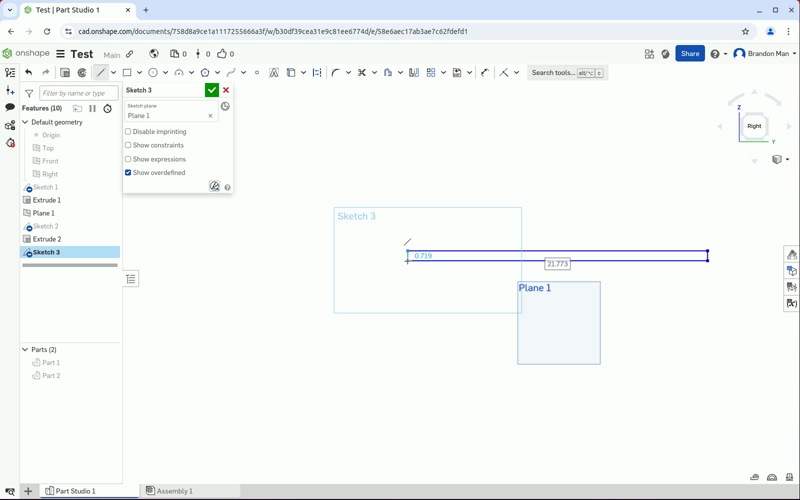
scroll(6)
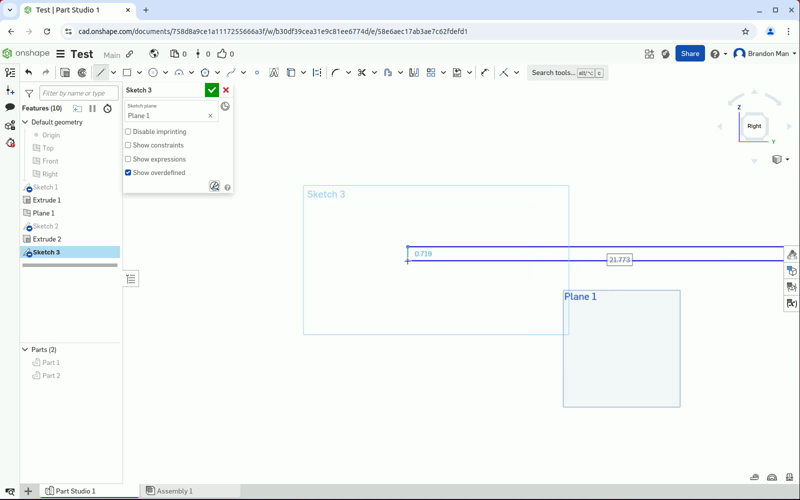
scroll(6)
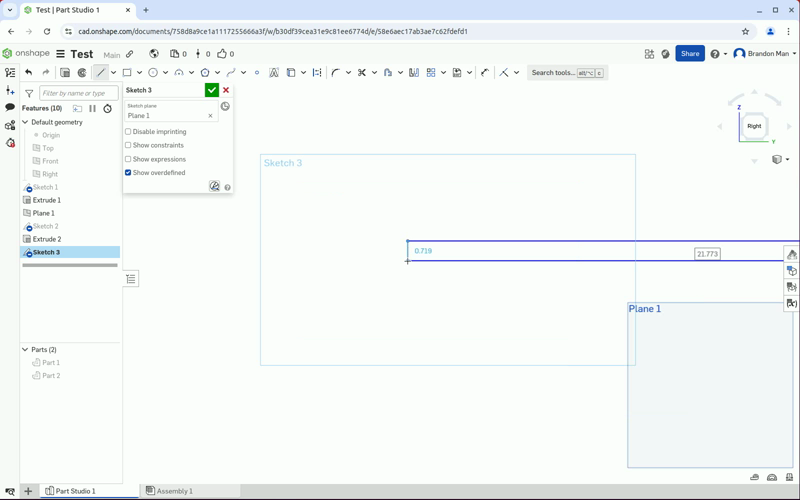
scroll(6)
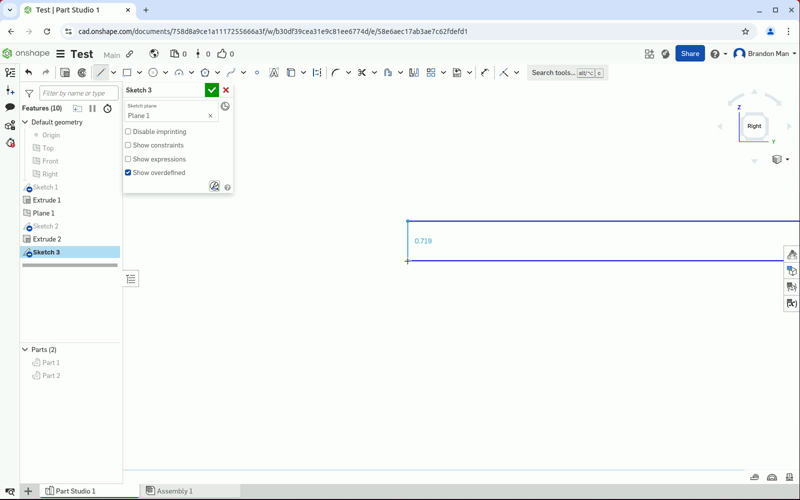
key_up(shift)
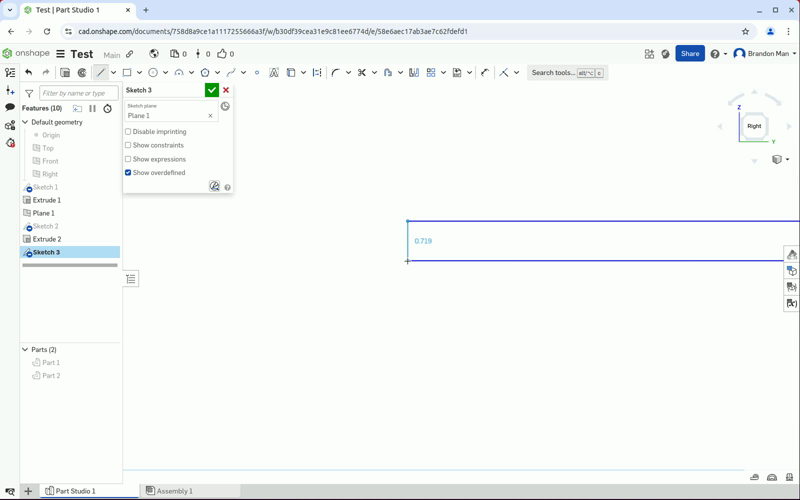
click(407, 260)
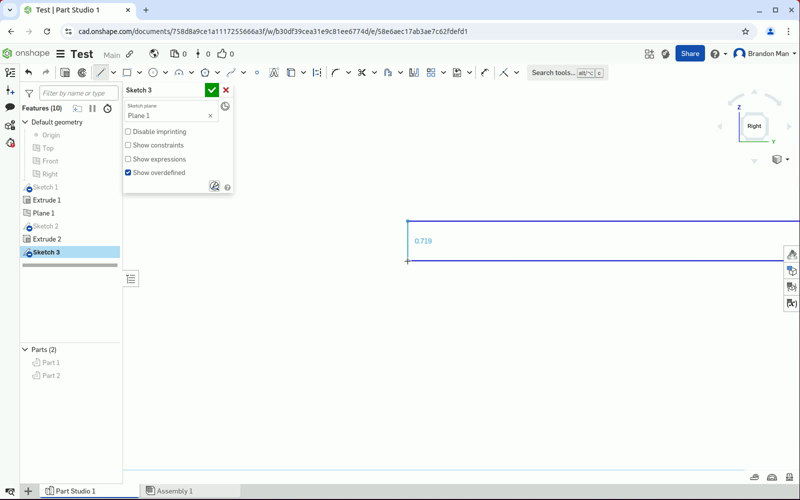
scroll(-6)
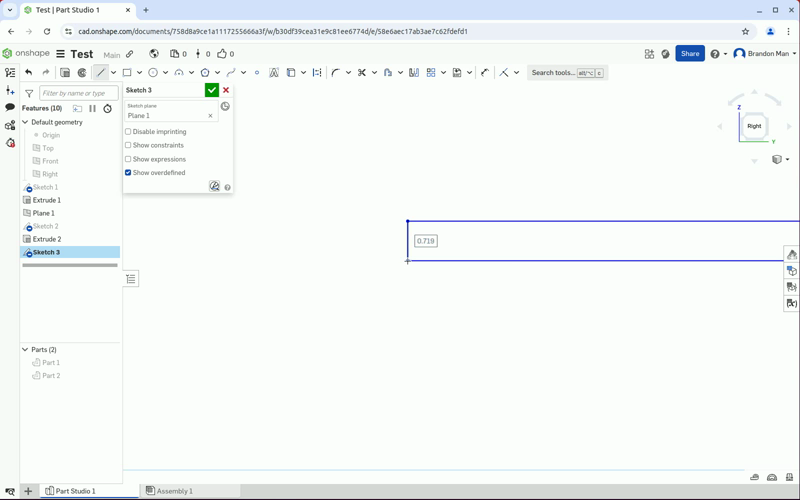
scroll(-6)
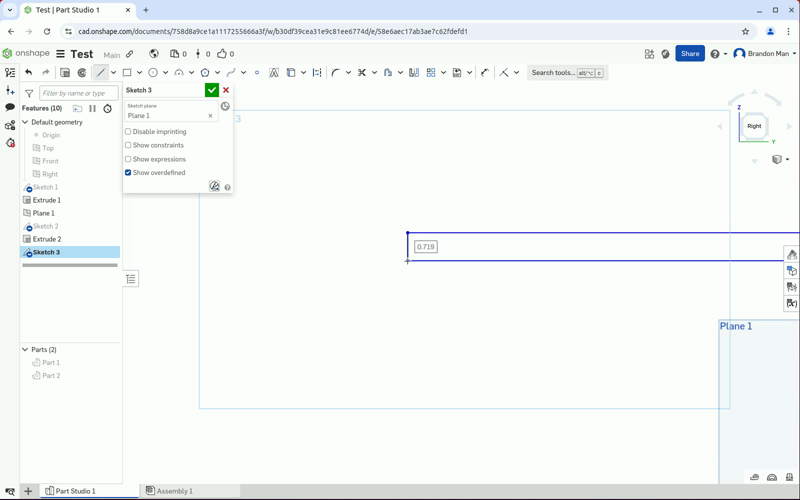
scroll(-6)
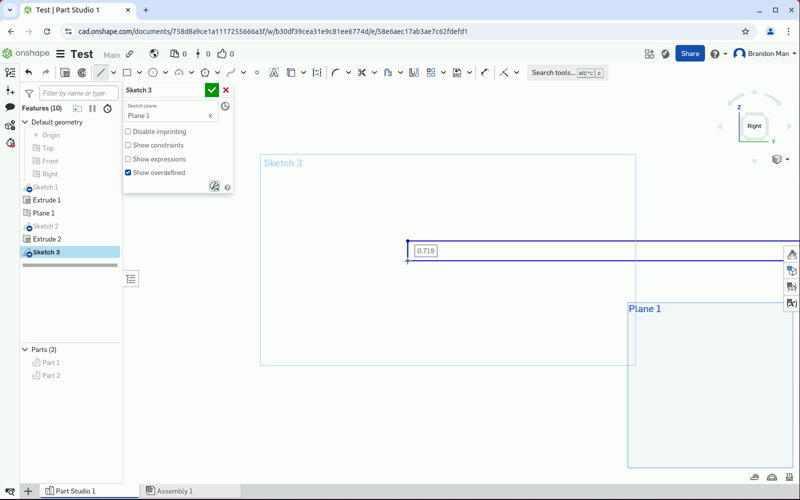
scroll(-6)
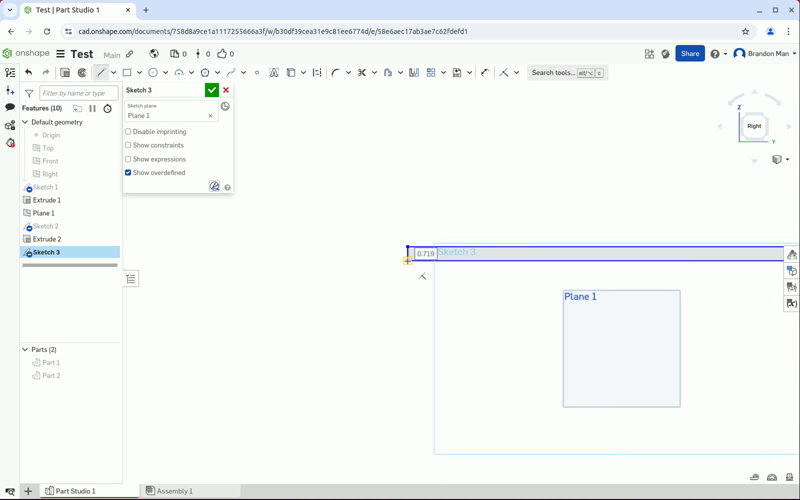
scroll(-6)
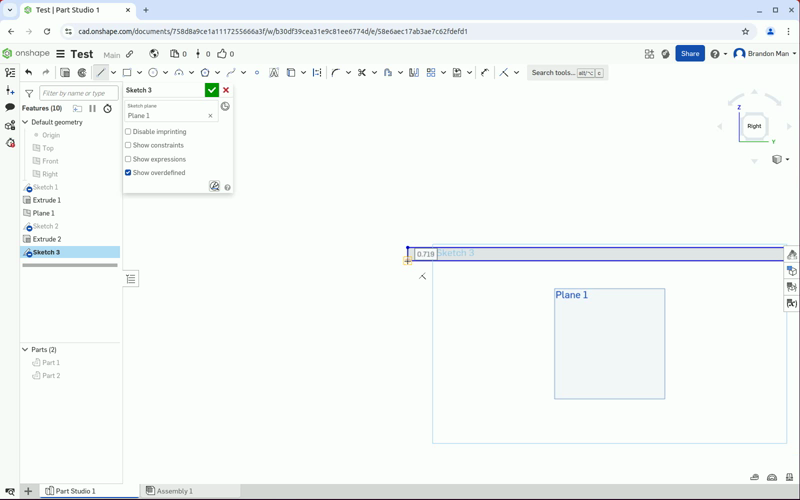
scroll(-6)
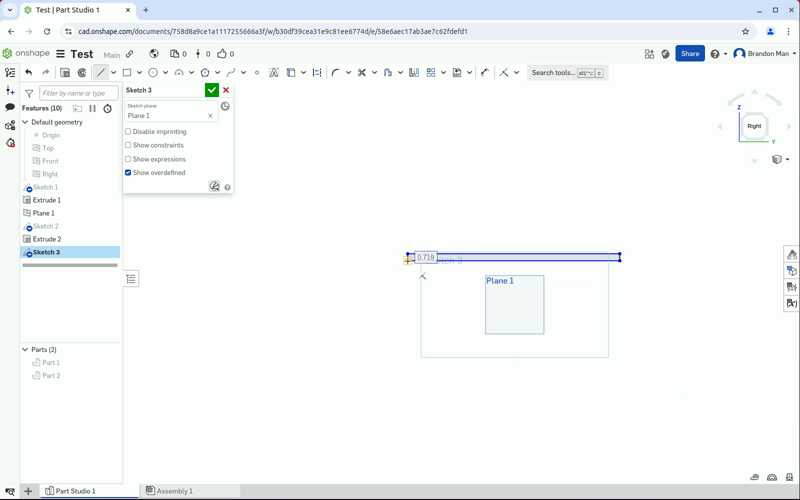
scroll(-6)
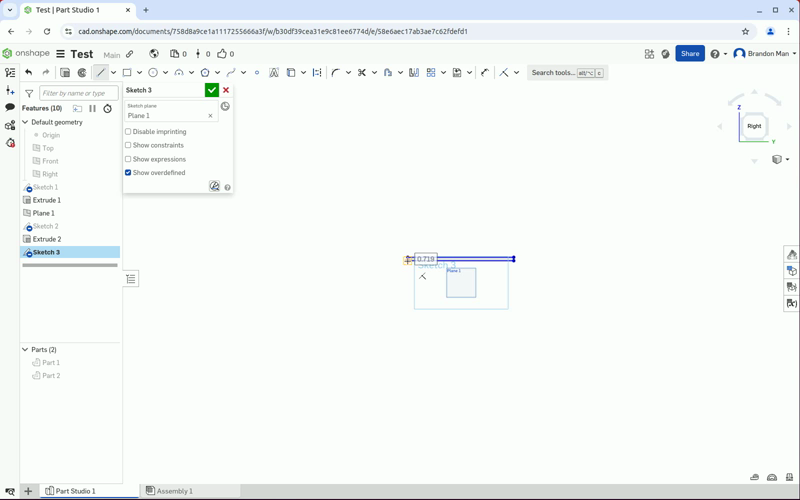
key(esc)
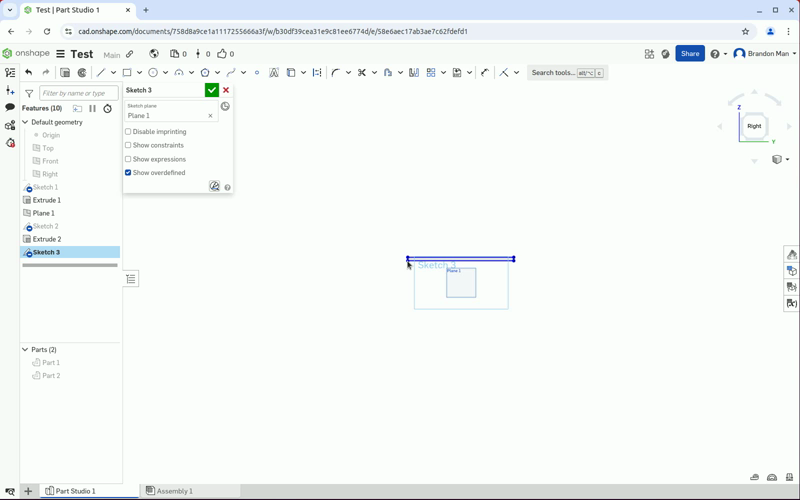
mouse_move(476, 257)
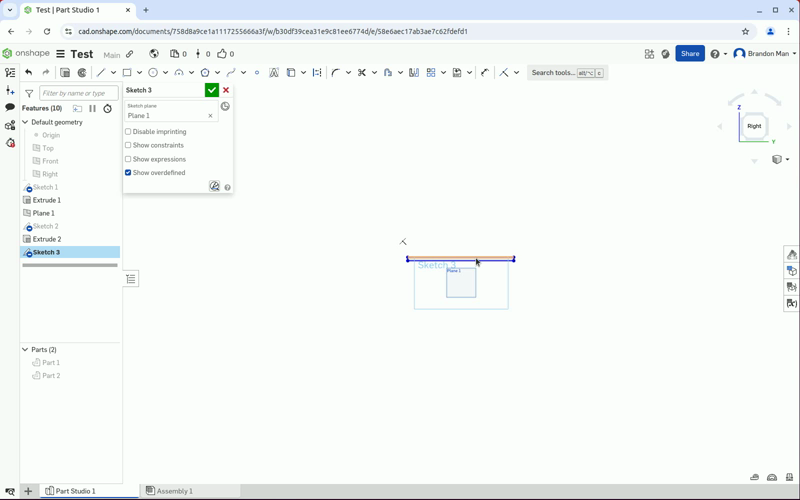
scroll(6)
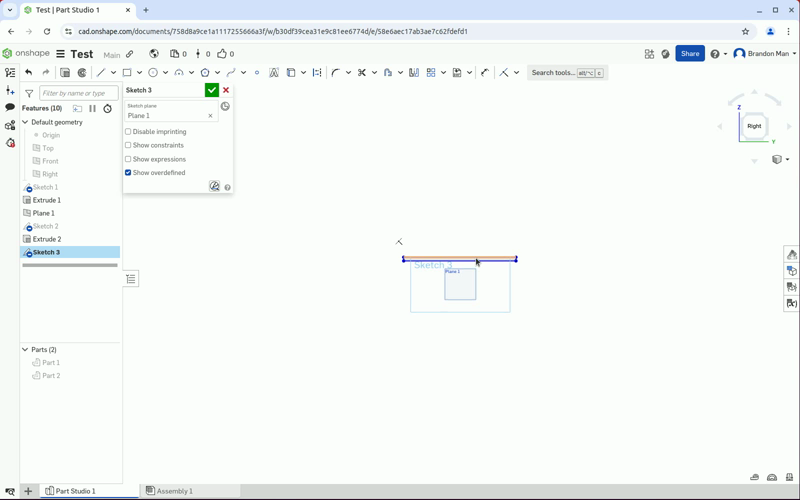
scroll(6)
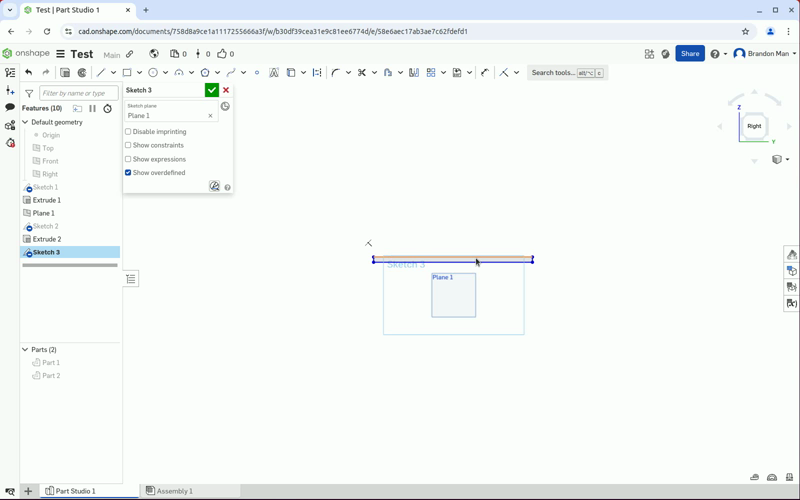
scroll(6)
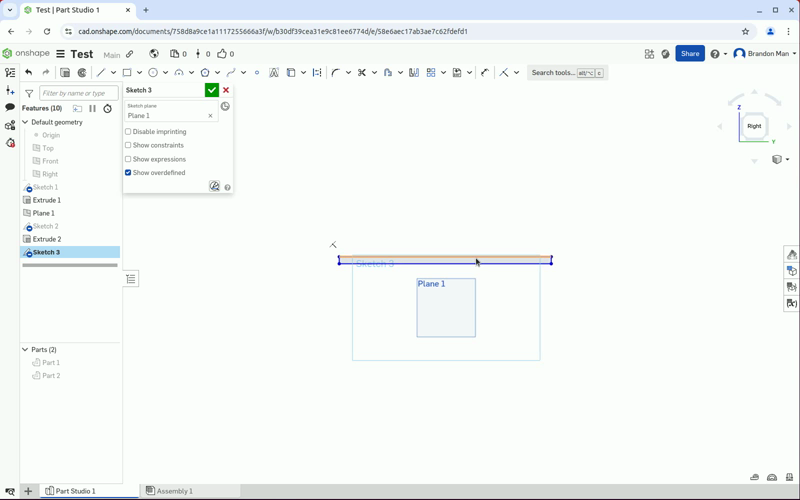
scroll(6)
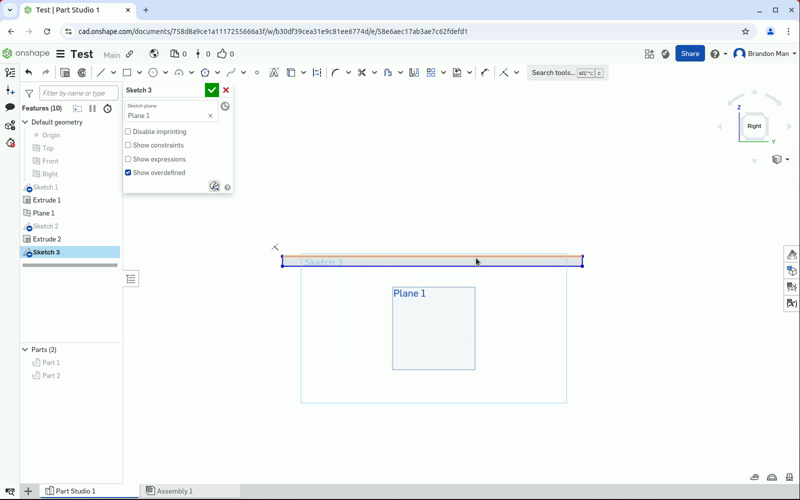
scroll(6)
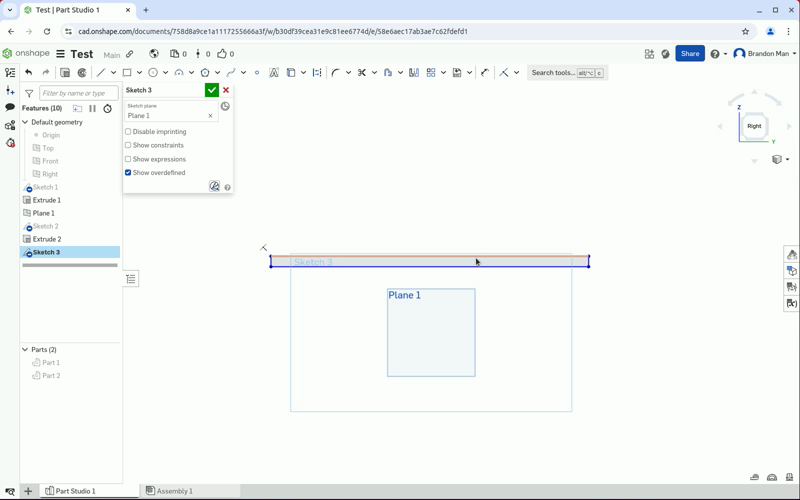
scroll(6)
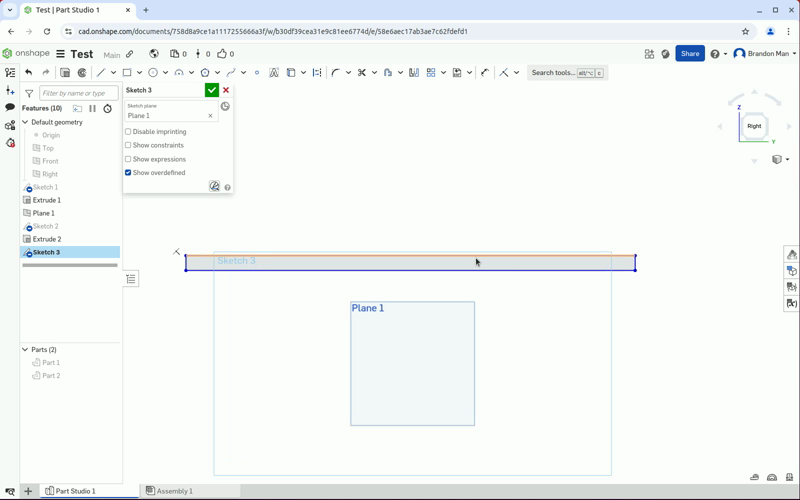
scroll(6)
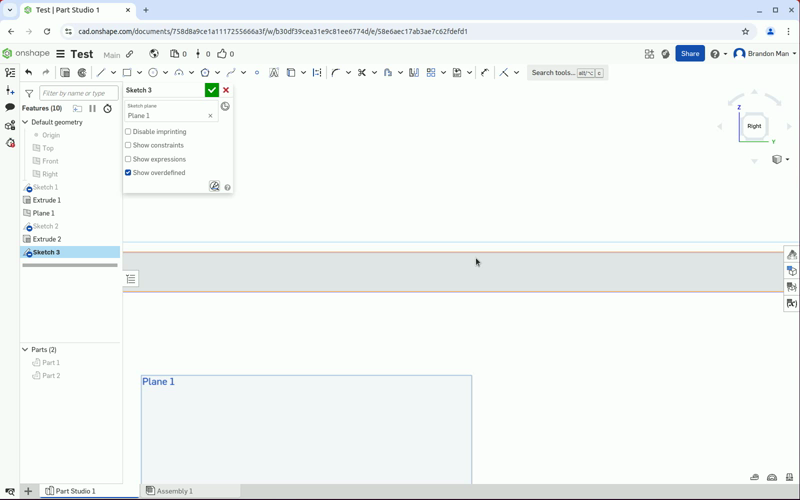
click(476, 257)
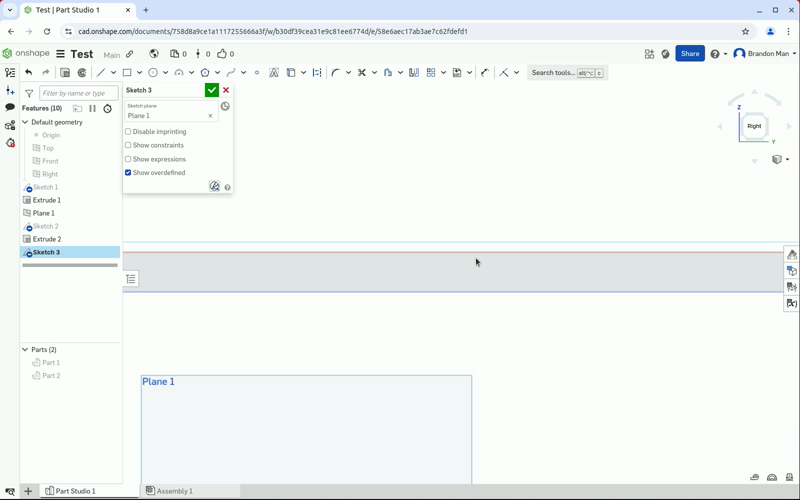
scroll(-6)
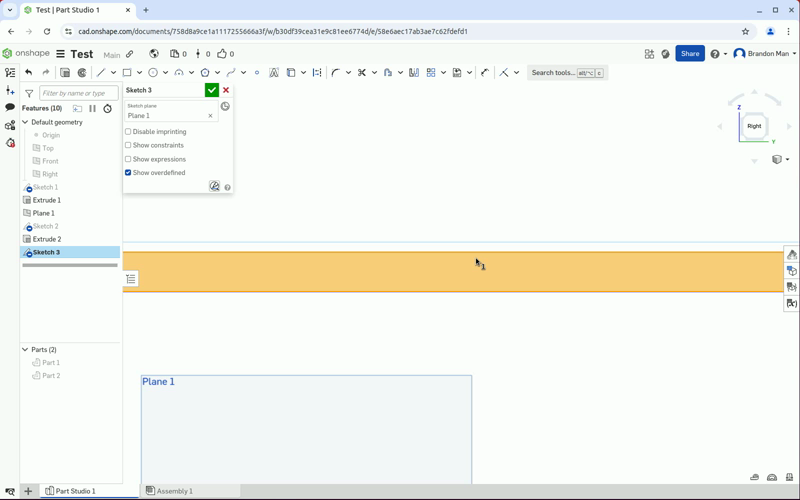
scroll(-6)
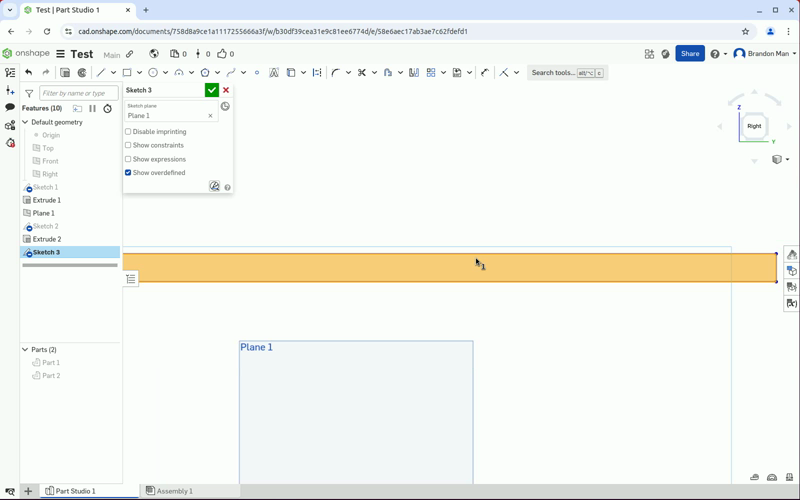
scroll(-6)
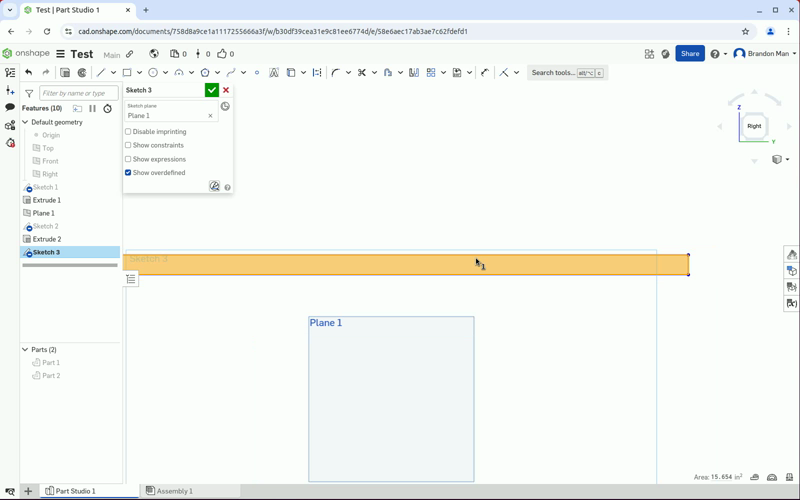
scroll(-6)
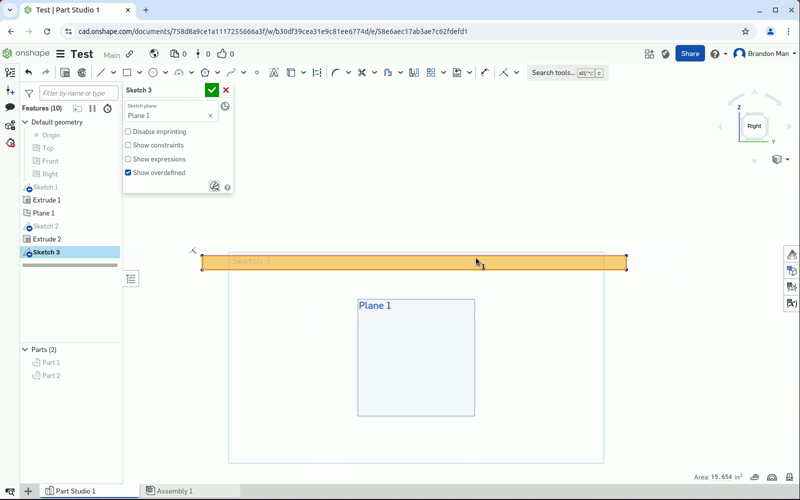
scroll(-6)
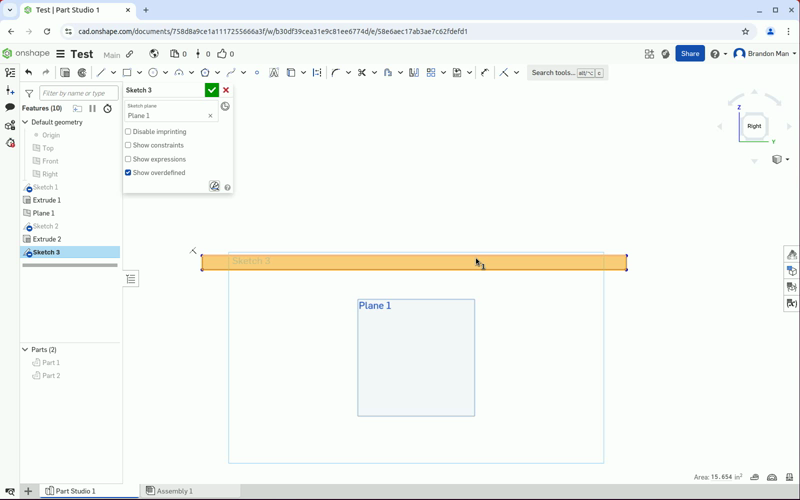
scroll(-6)
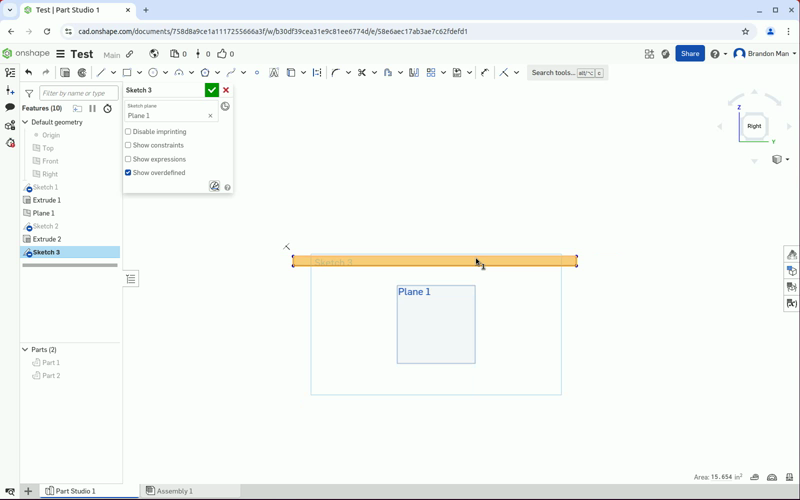
scroll(-6)
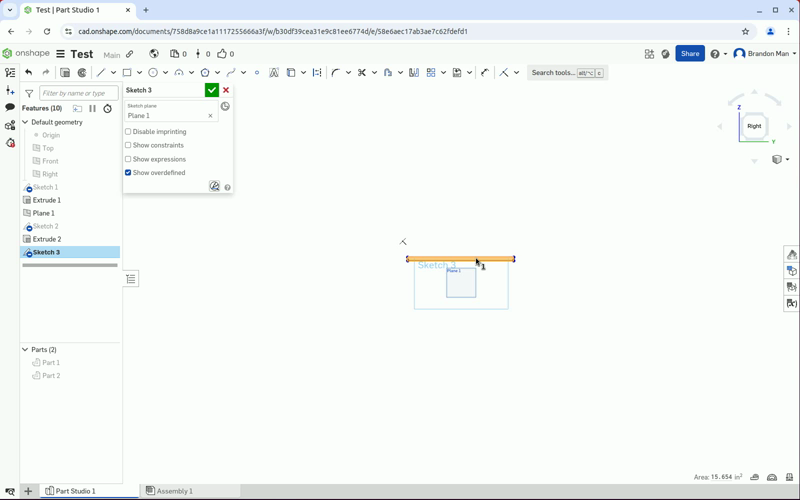
mouse_move(73, 352)
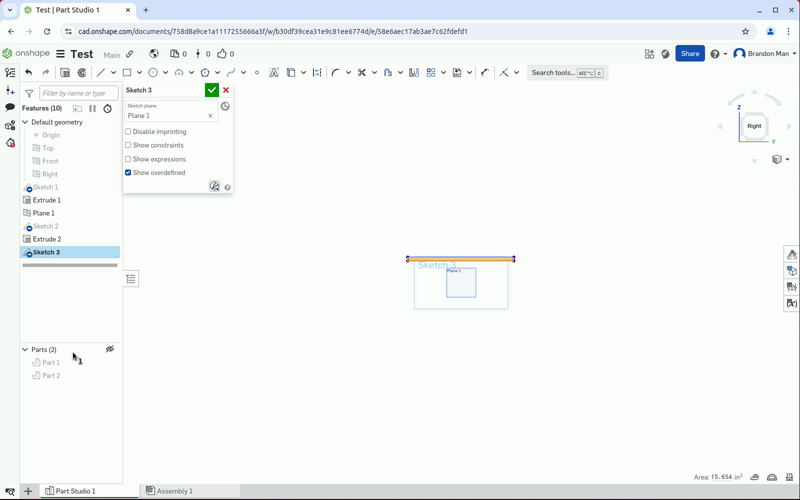
key(shift+y)
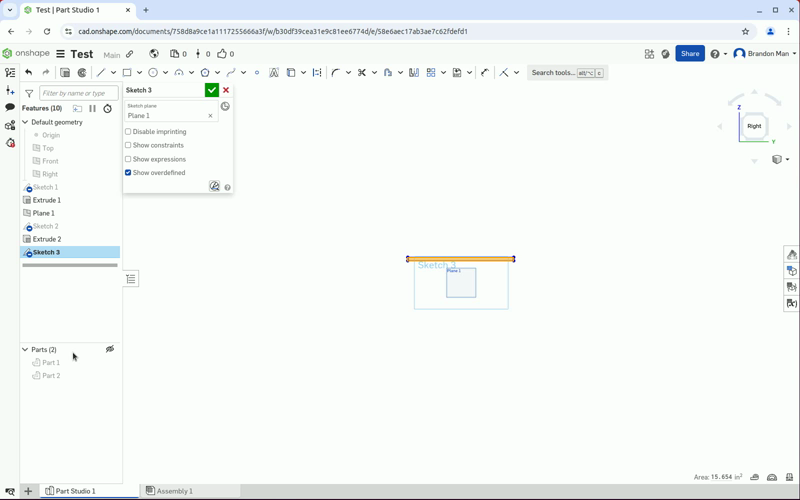
key(shift+e)
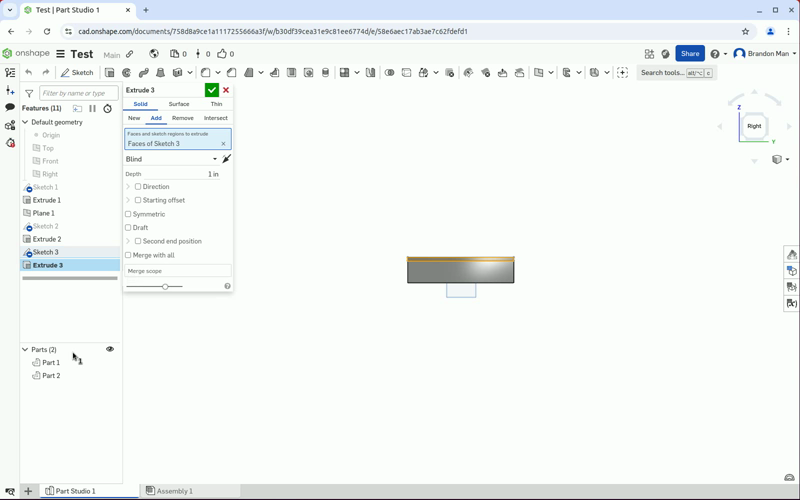
mouse_move(143, 106)
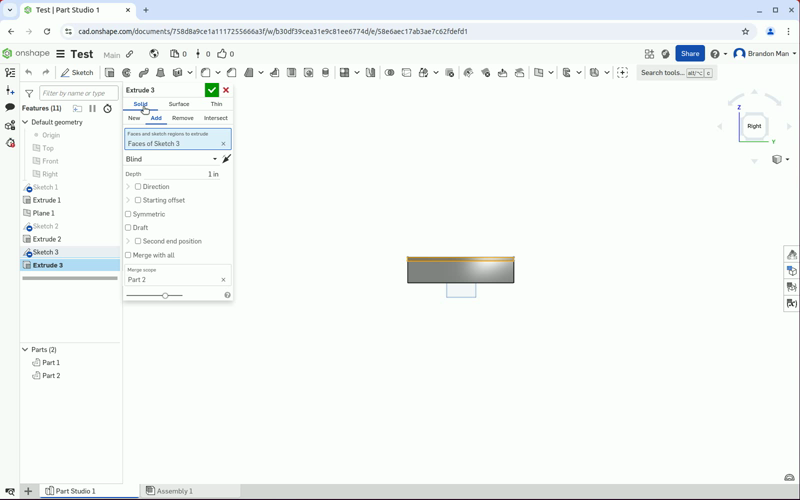
click(143, 106)
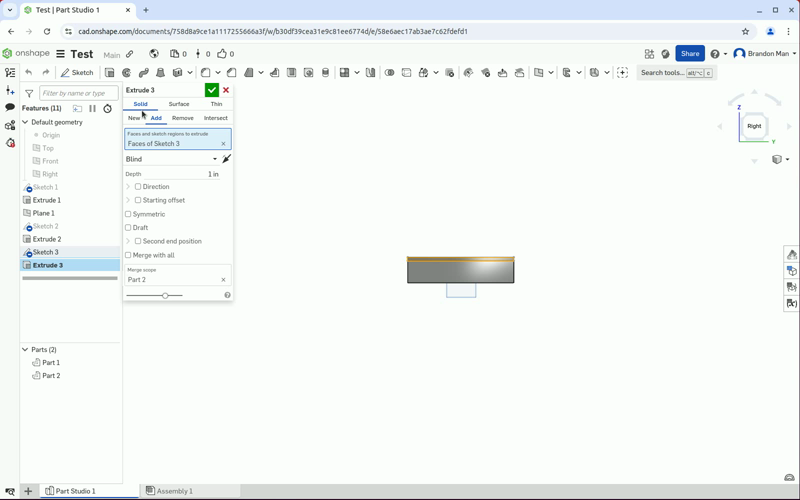
mouse_move(137, 120)
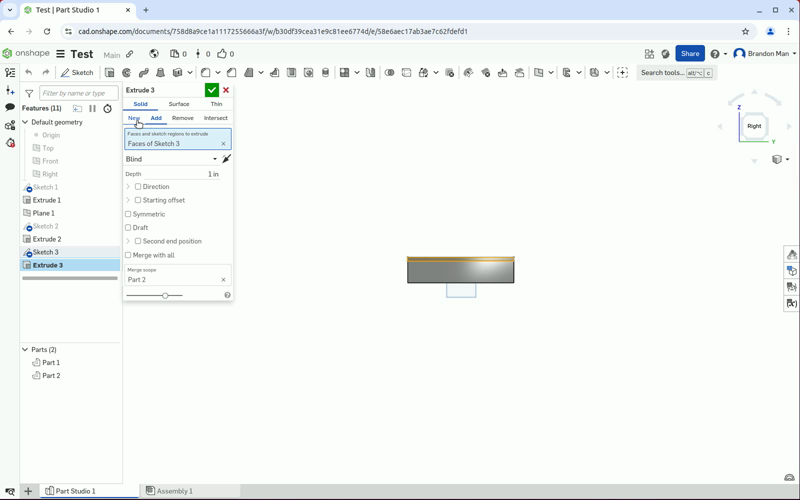
click(137, 120)
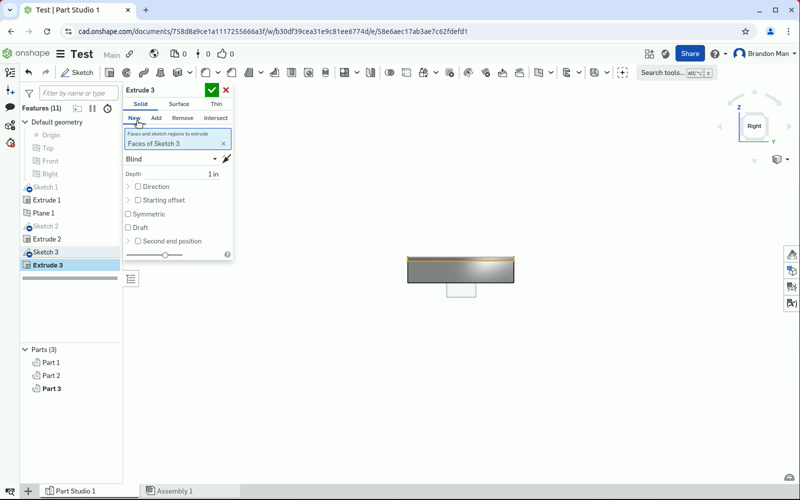
key(tab, 4)
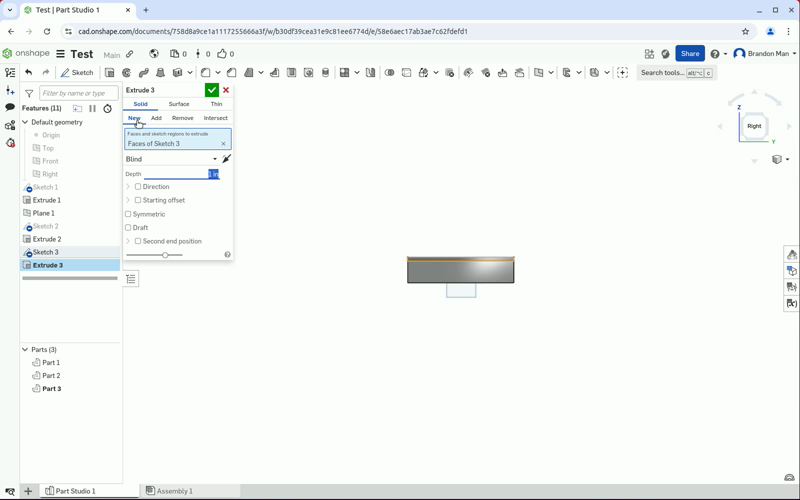
text(0.722)
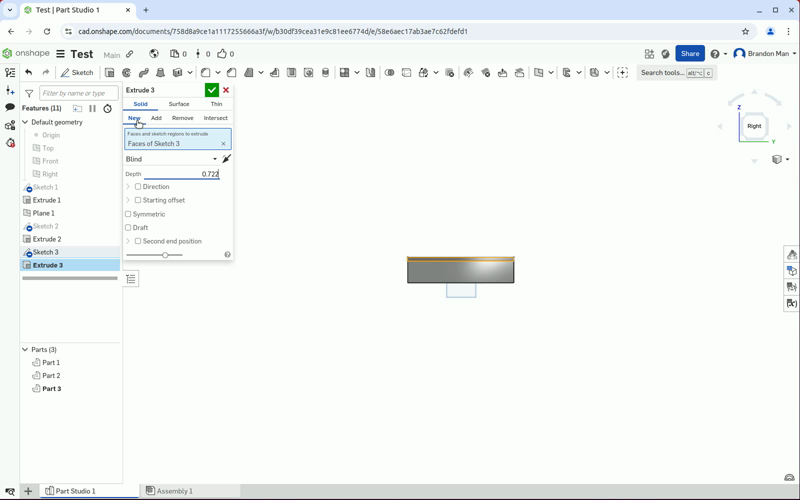
key(enter)
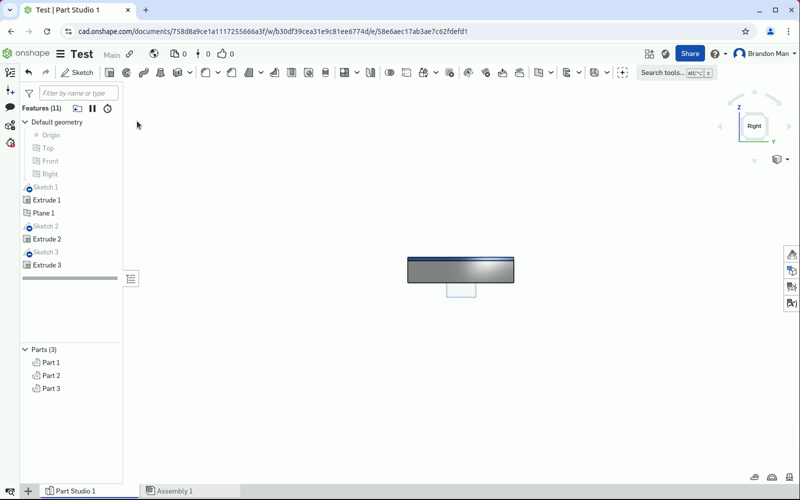
key(shift+h)
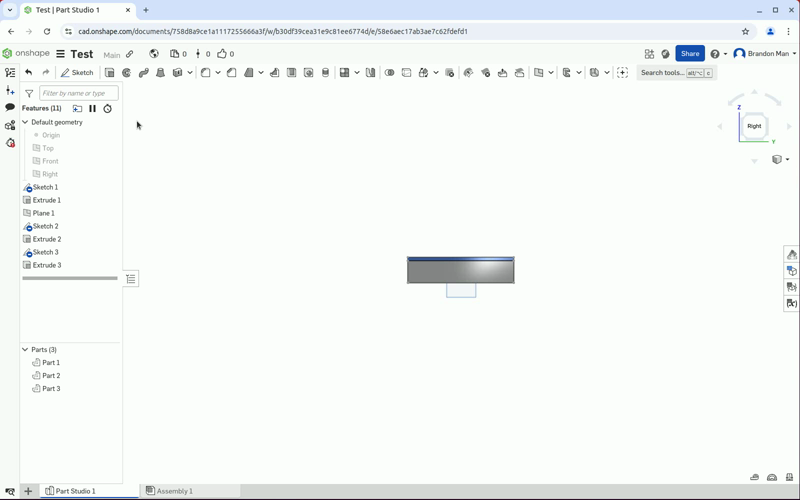
key(shift+h)
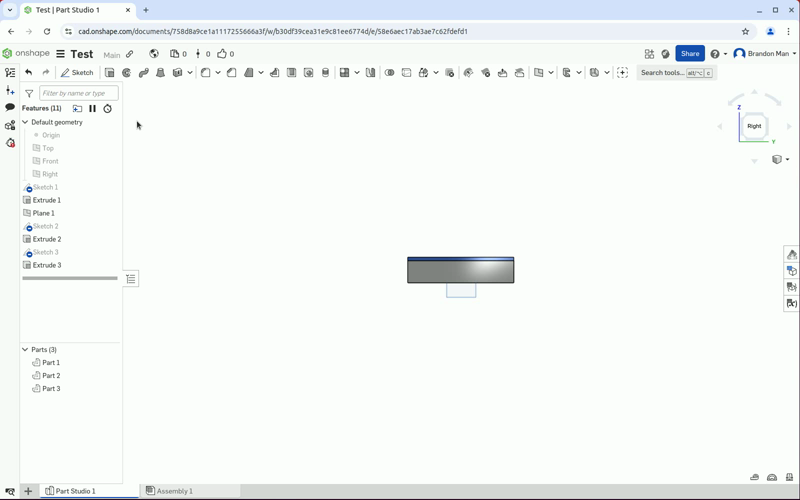
mouse_move(73, 189)
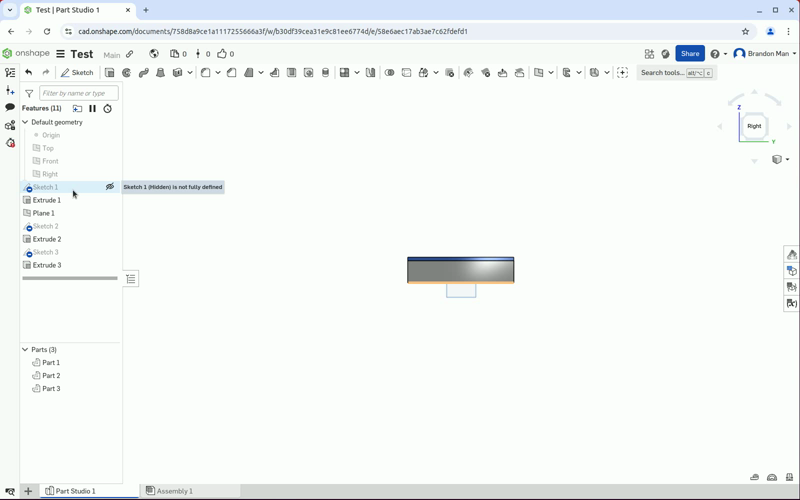
click(73, 189)
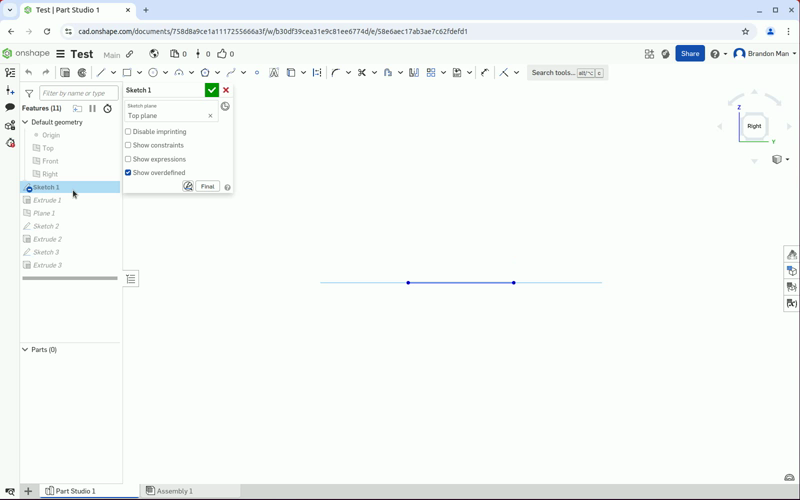
mouse_move(229, 92)
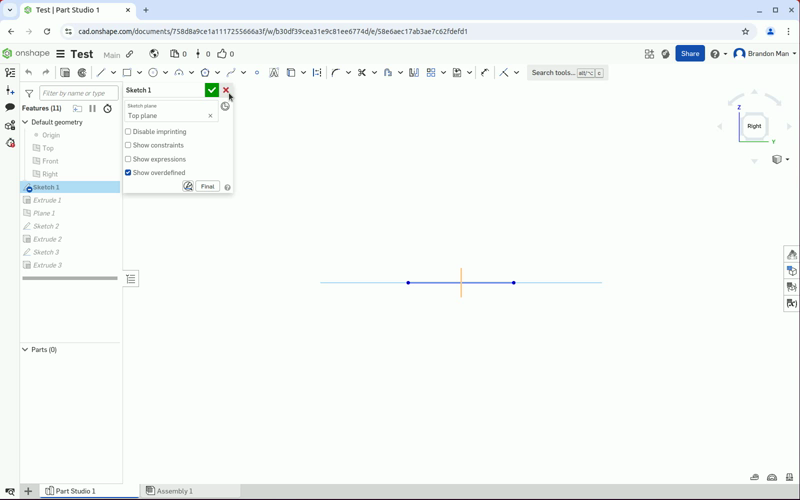
click(229, 92)
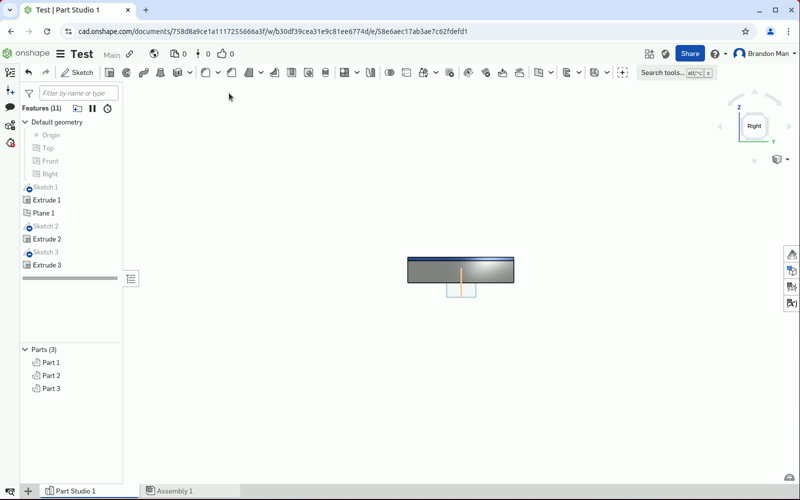
mouse_move(73, 352)
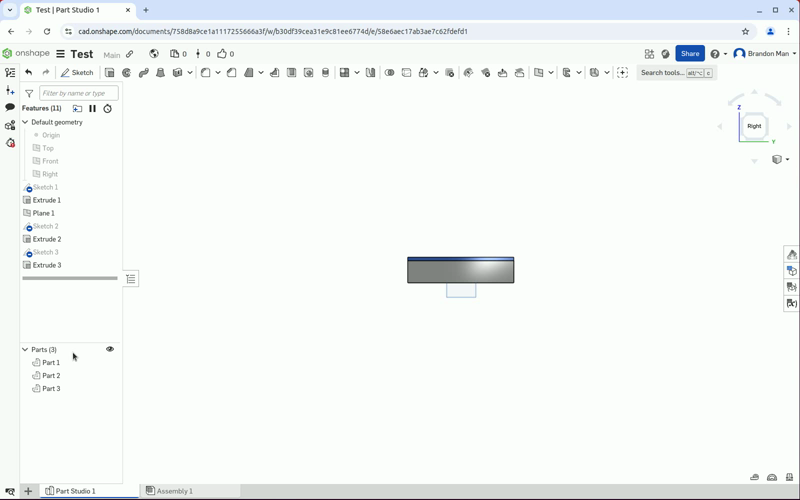
key(y)
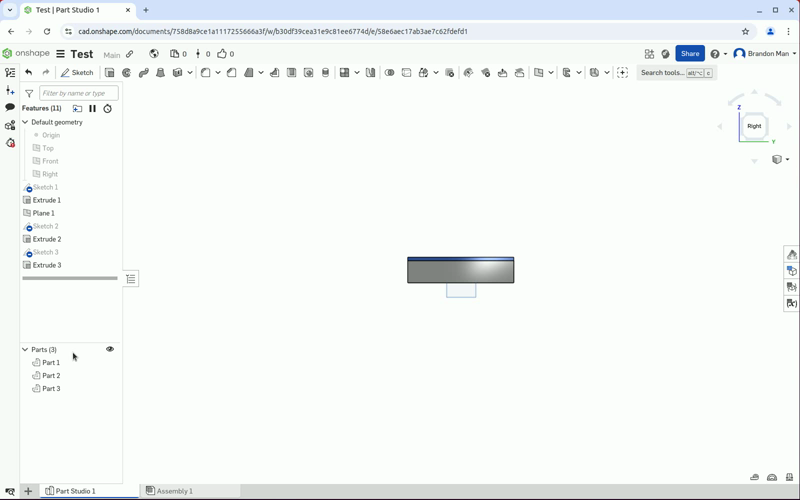
key(shift+p)
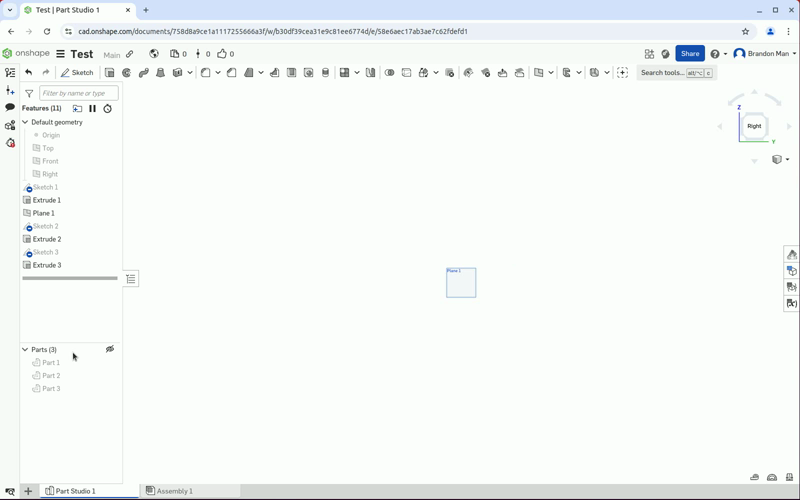
key(space)
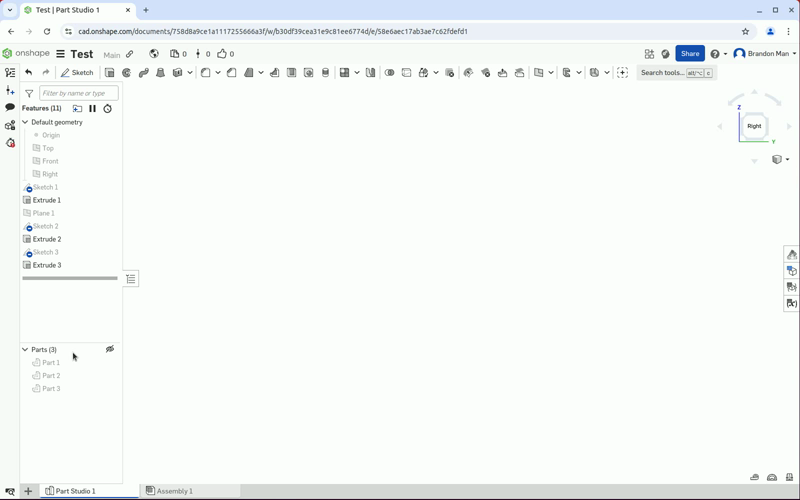
key_down(shift)
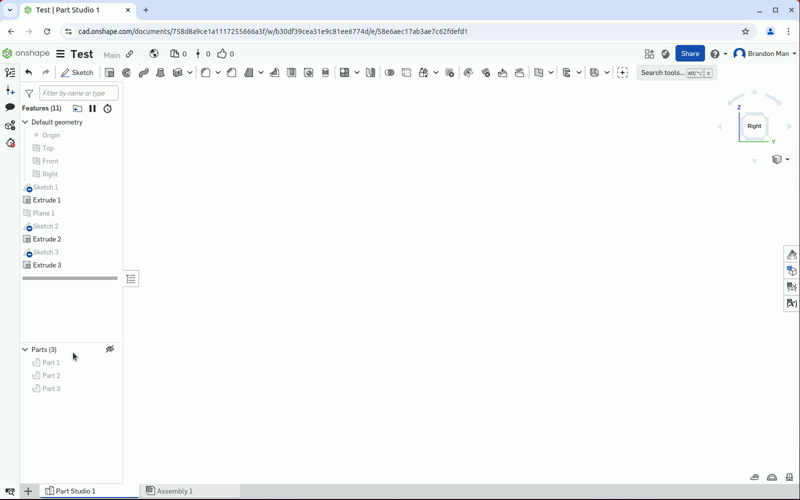
key(right)
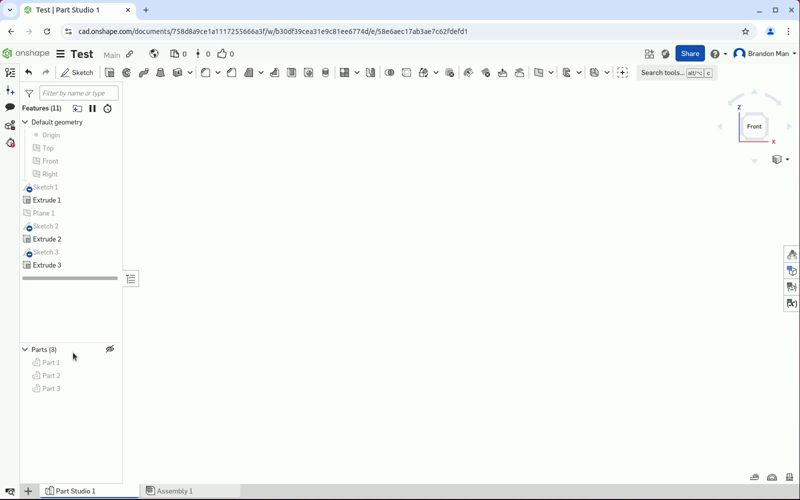
key_up(shift)
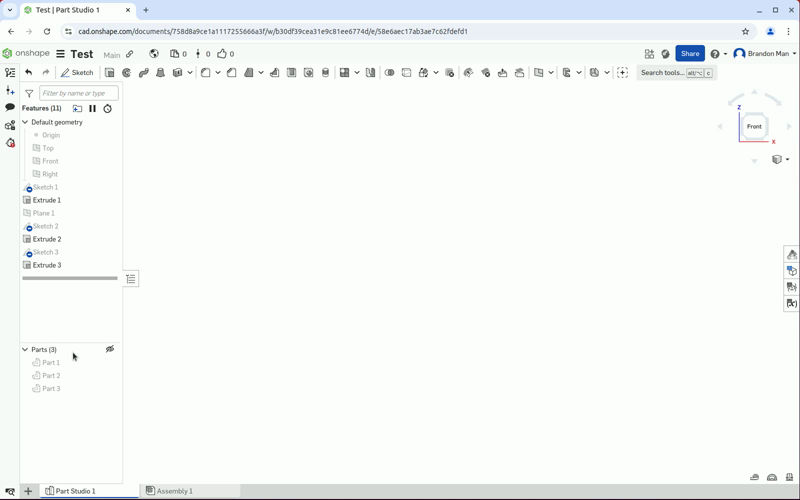
mouse_move(73, 352)
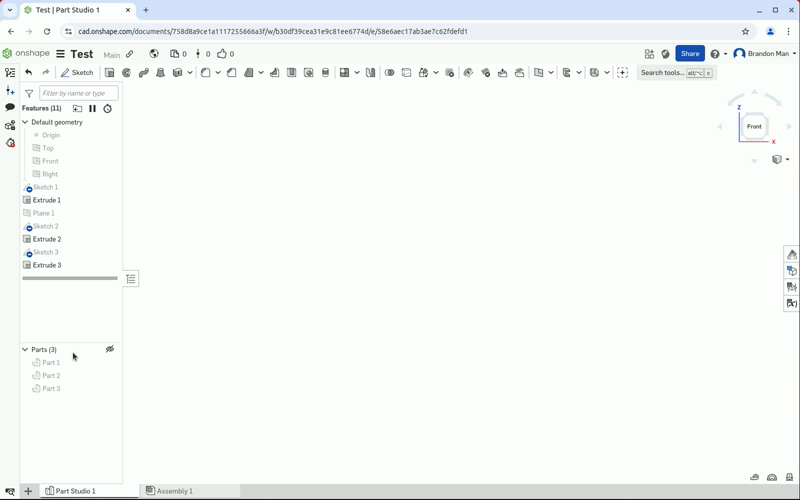
key(shift+y)
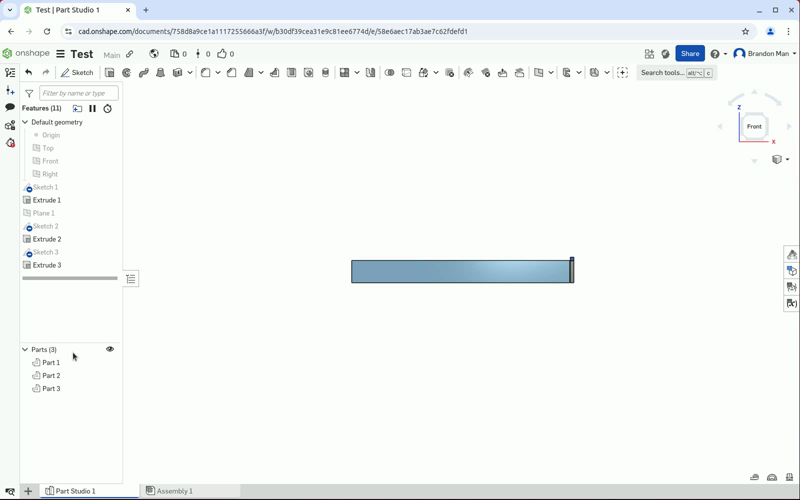
mouse_move(541, 75)
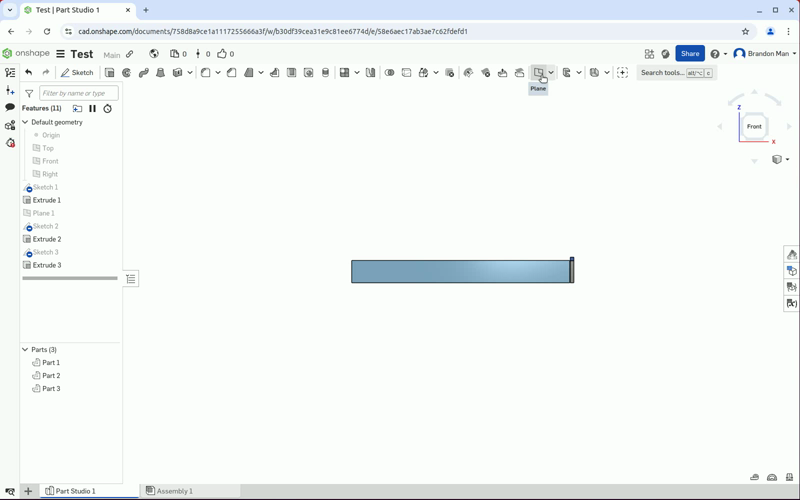
click(541, 75)
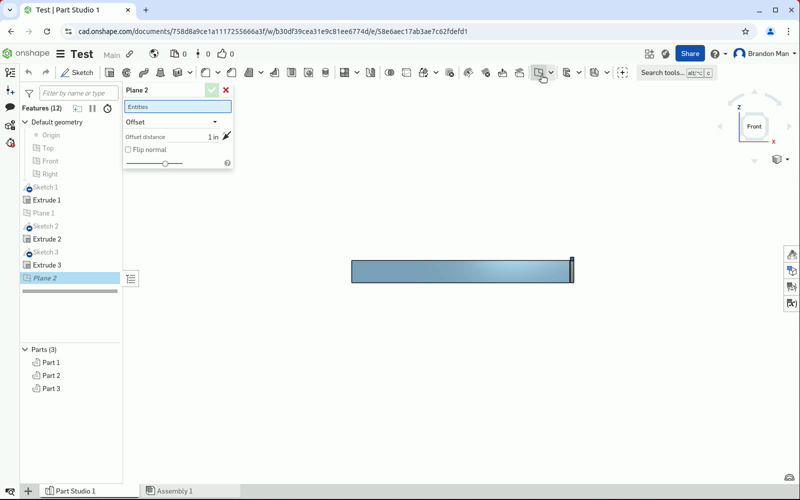
mouse_move(73, 163)
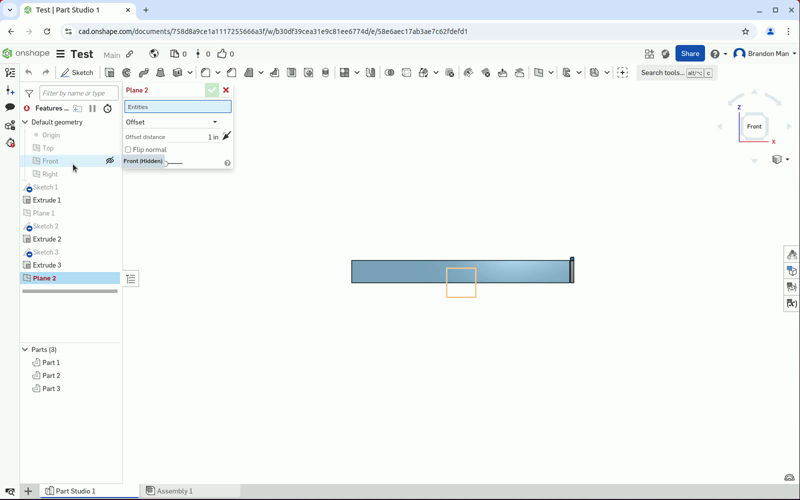
click(73, 163)
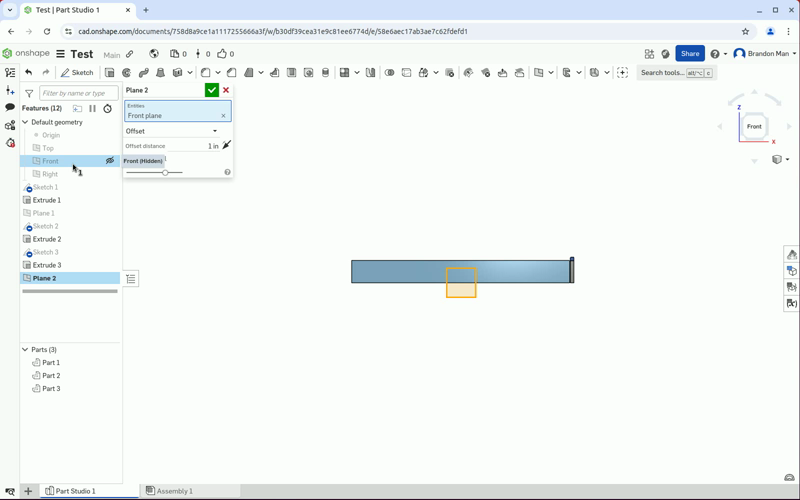
key(tab, 2)
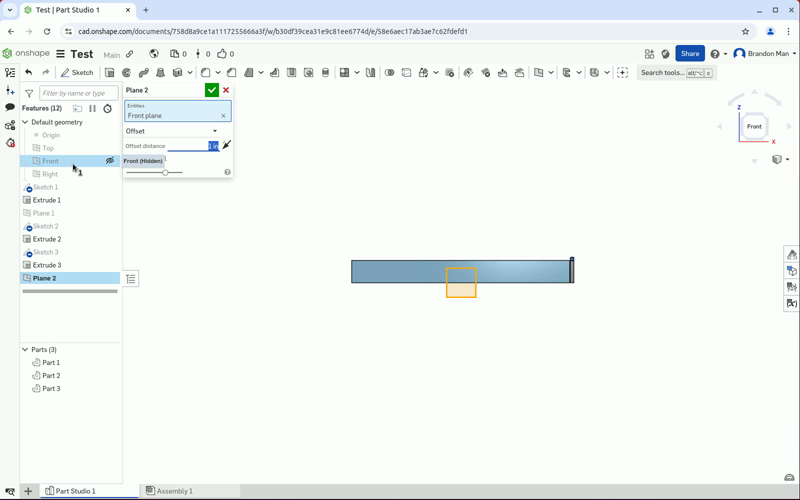
text(10.845)
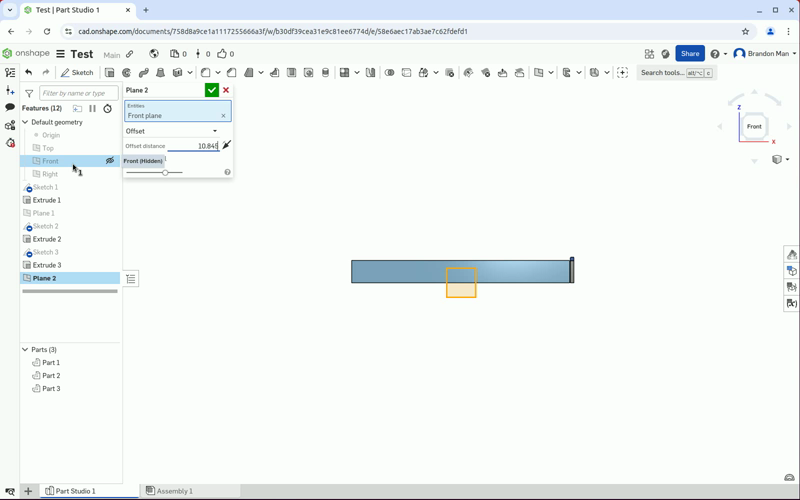
key(enter, 2)
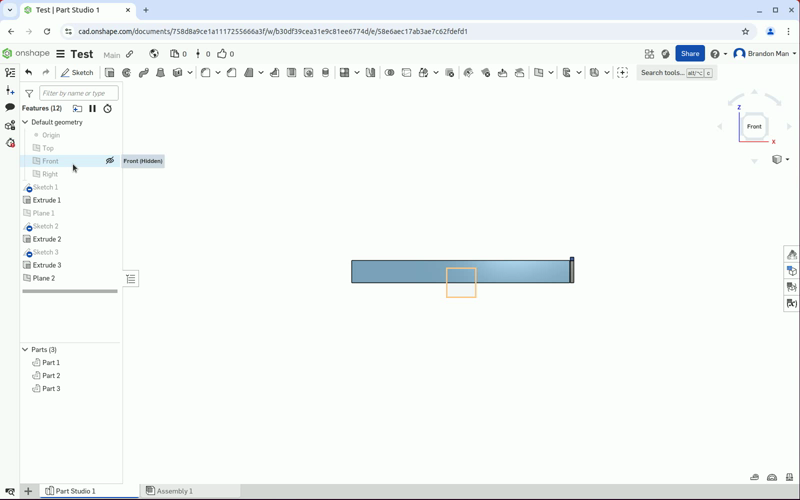
key(shift+s)
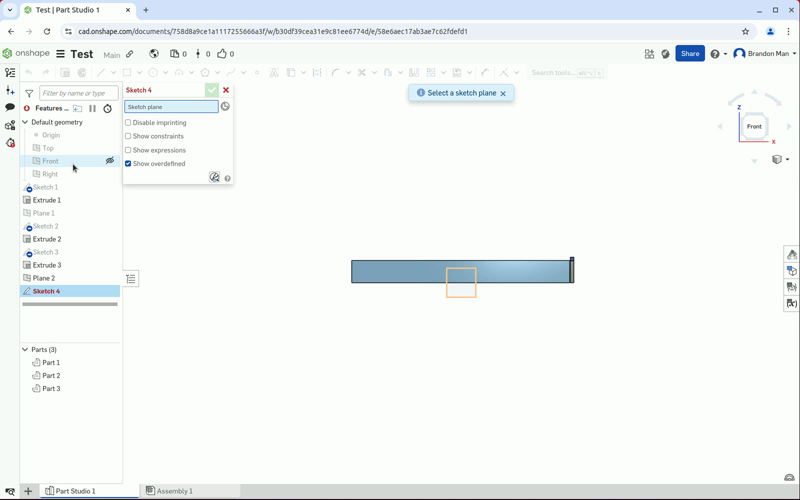
mouse_move(73, 280)
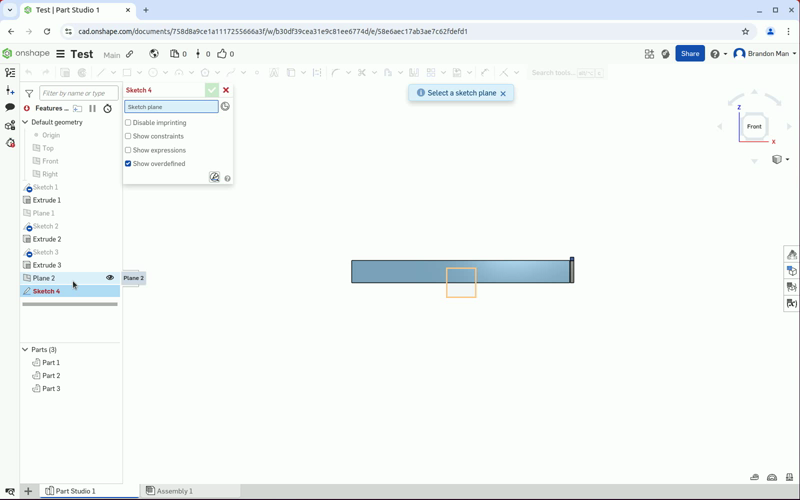
click(73, 280)
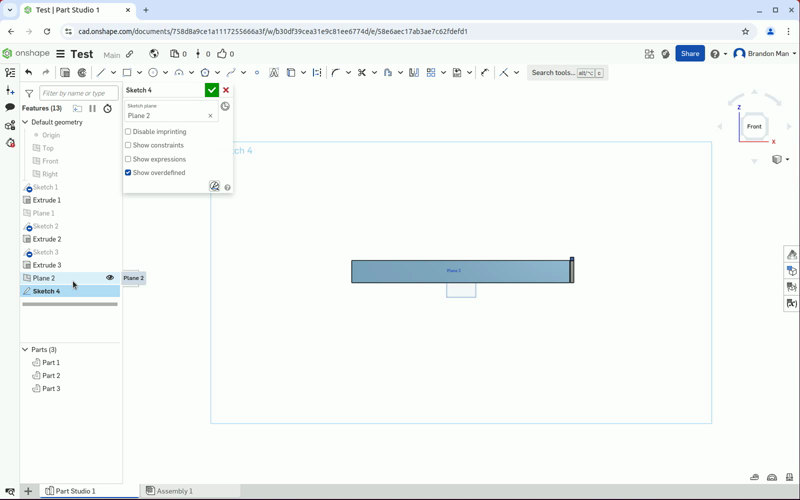
mouse_move(73, 352)
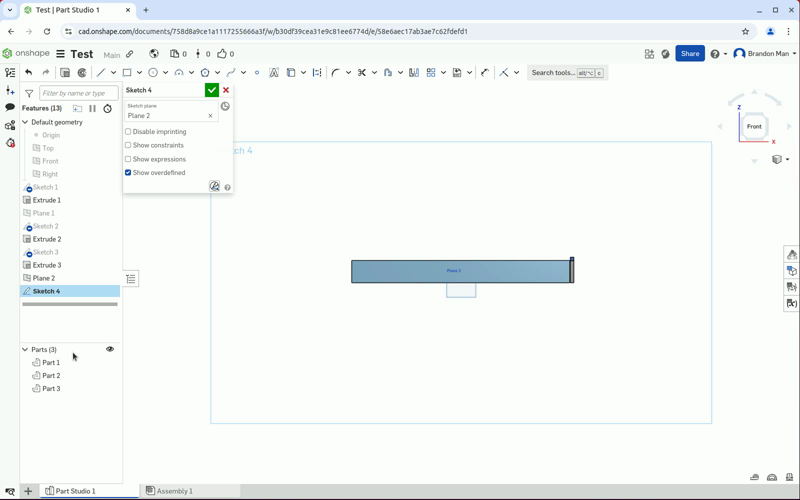
key(y)
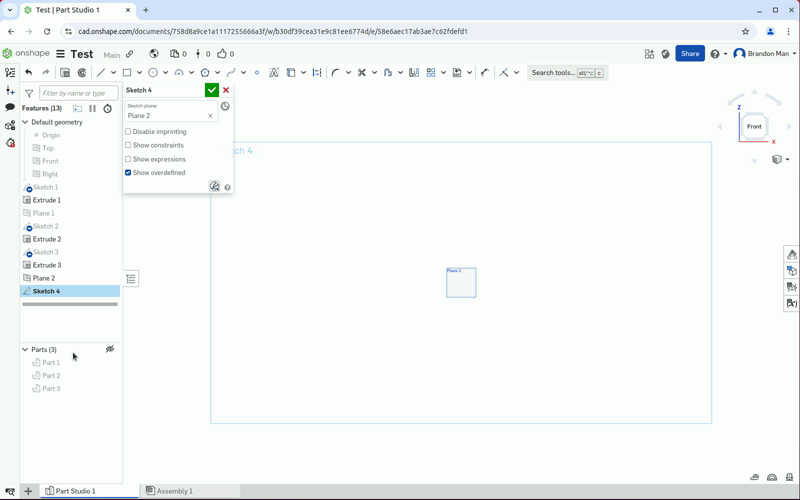
key(l)
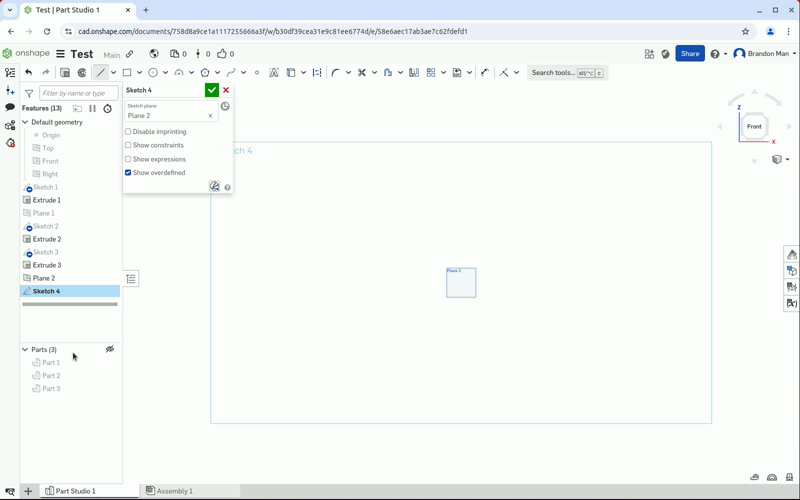
key_down(shift)
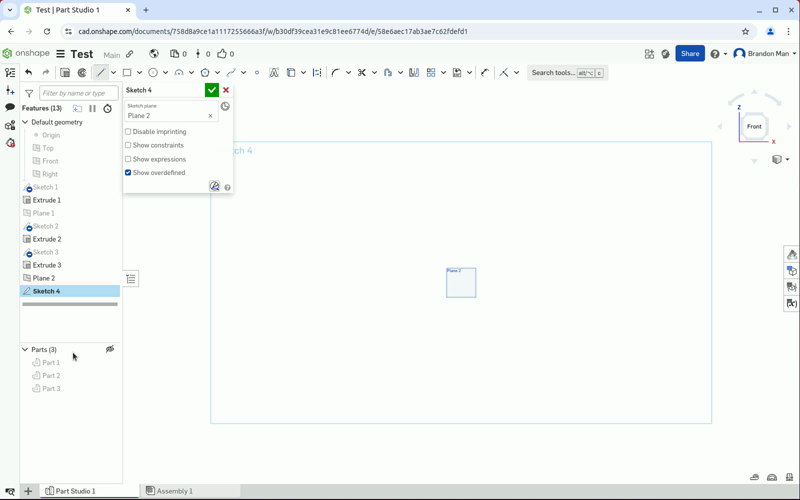
mouse_move(348, 282)
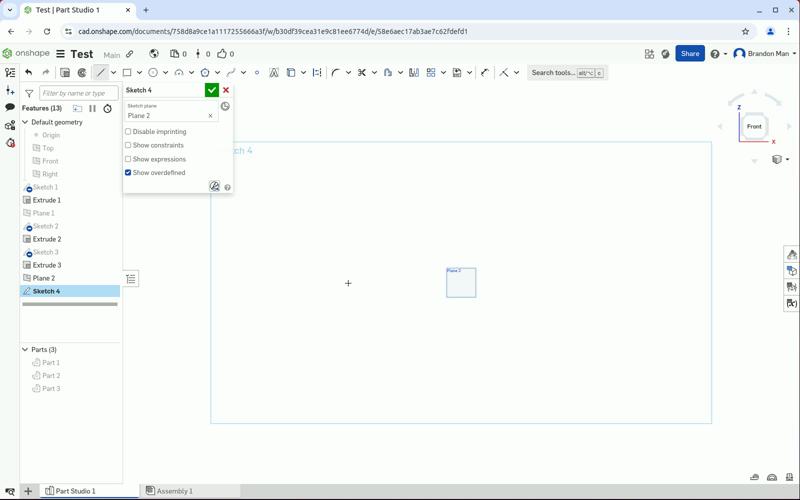
click(348, 282)
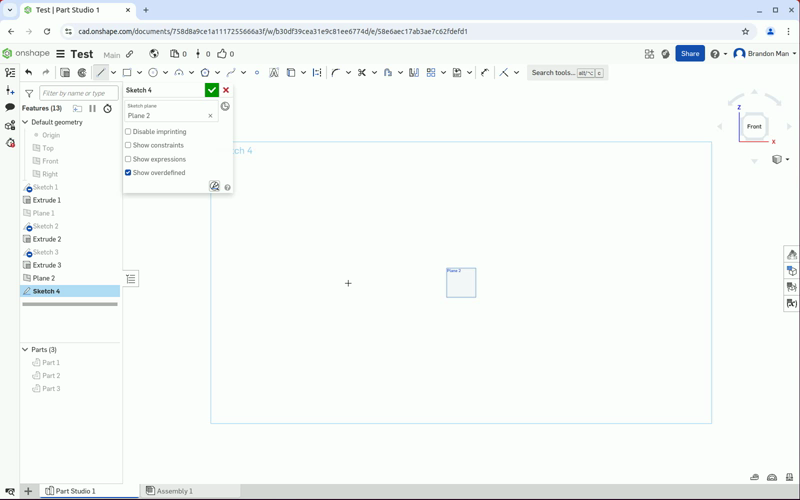
key_up(shift)
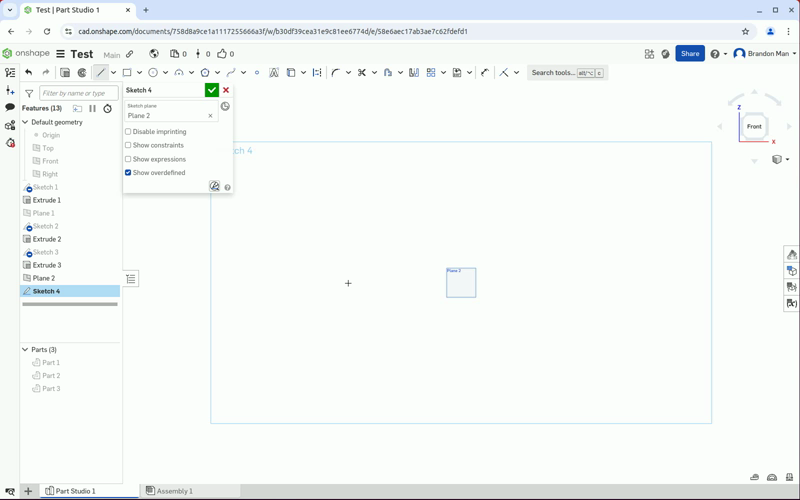
key_down(shift)
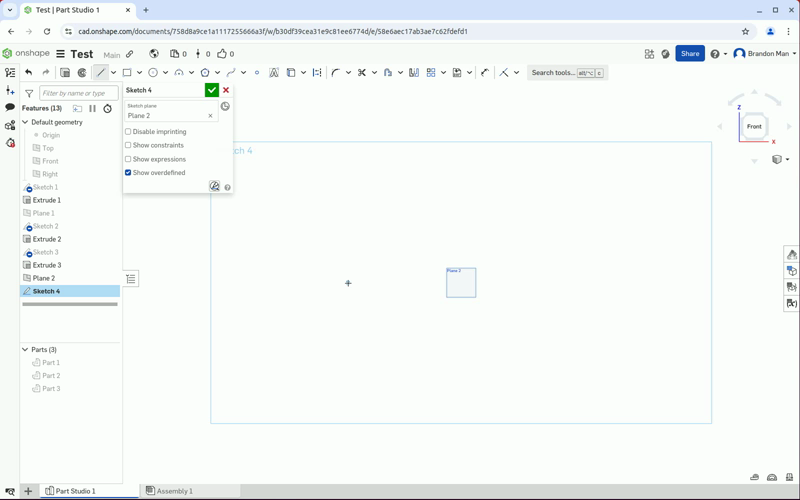
mouse_move(378, 282)
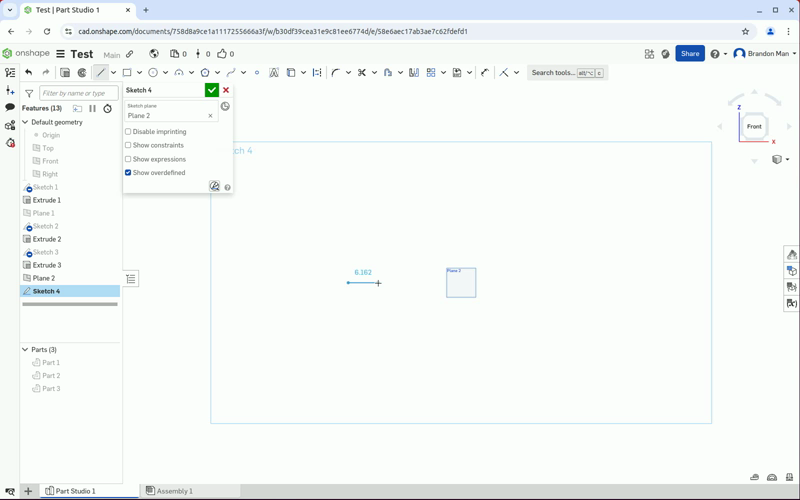
mouse_move(350, 282)
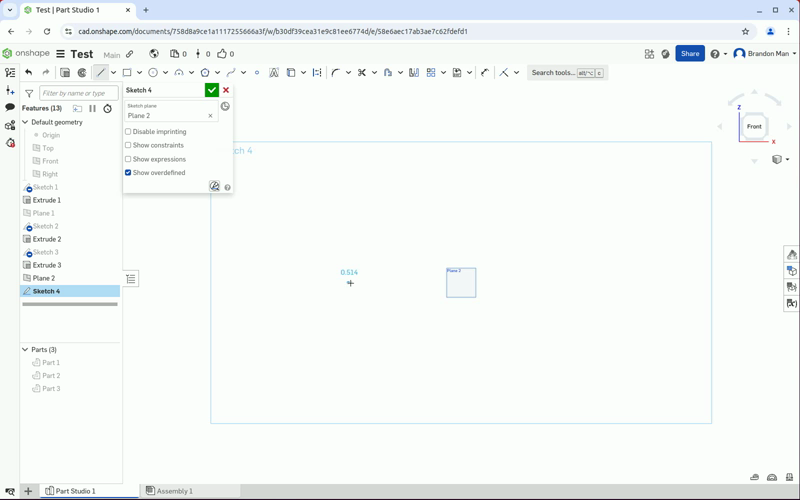
scroll(6)
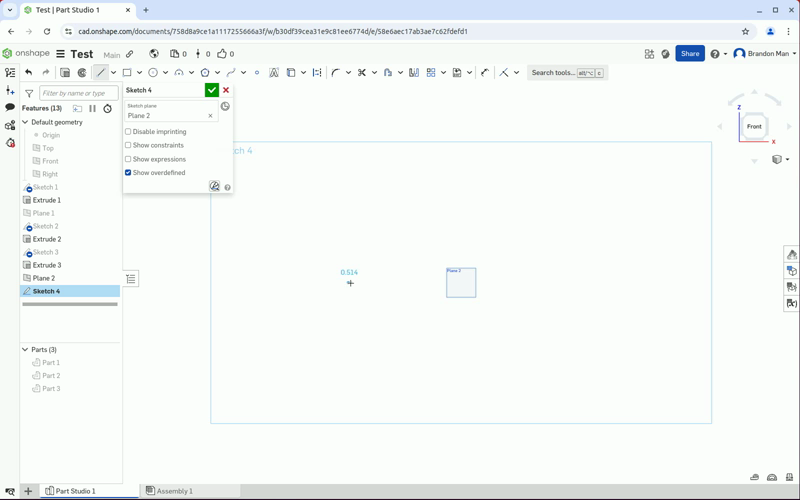
scroll(6)
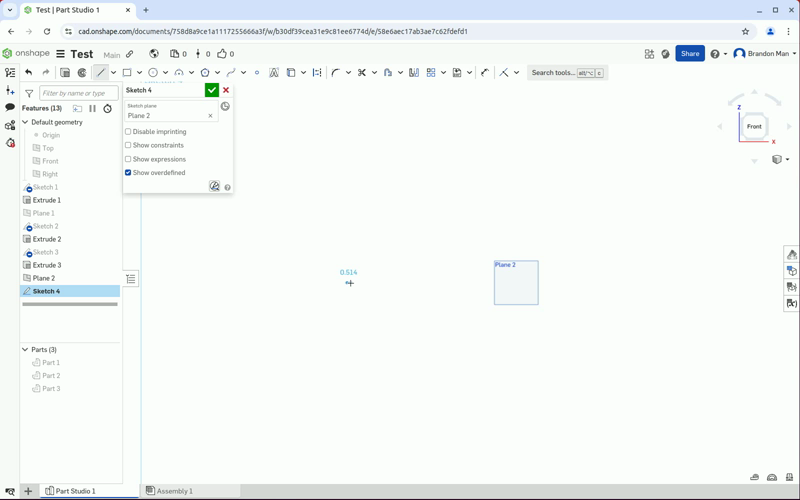
scroll(6)
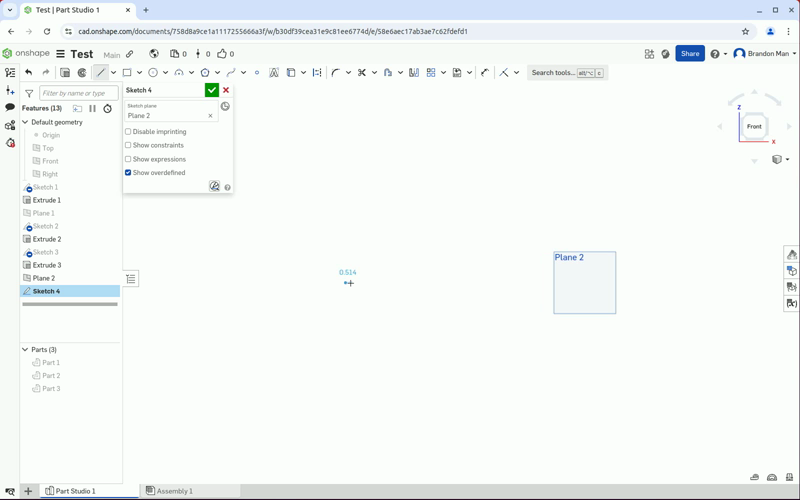
scroll(6)
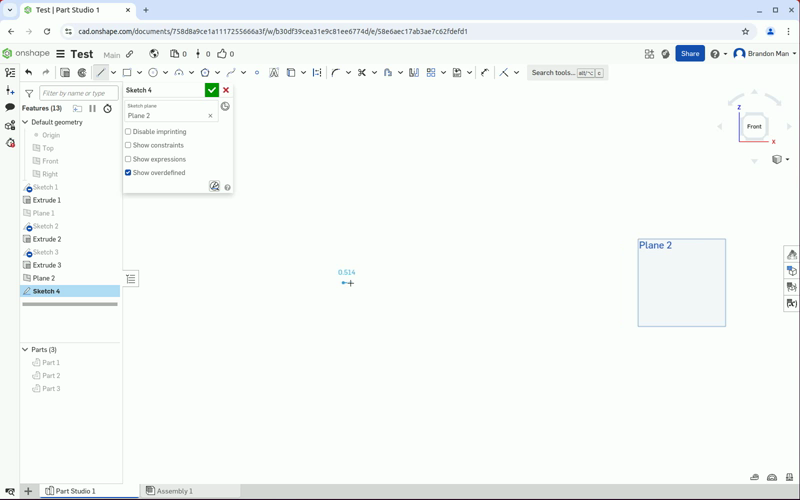
scroll(6)
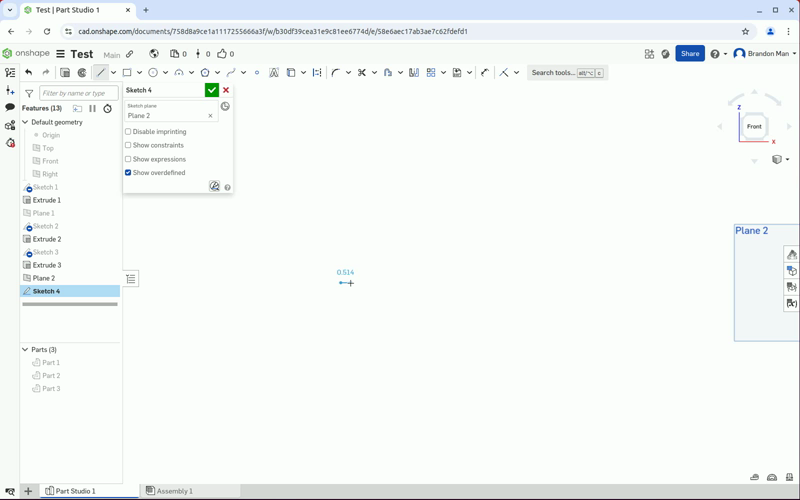
scroll(6)
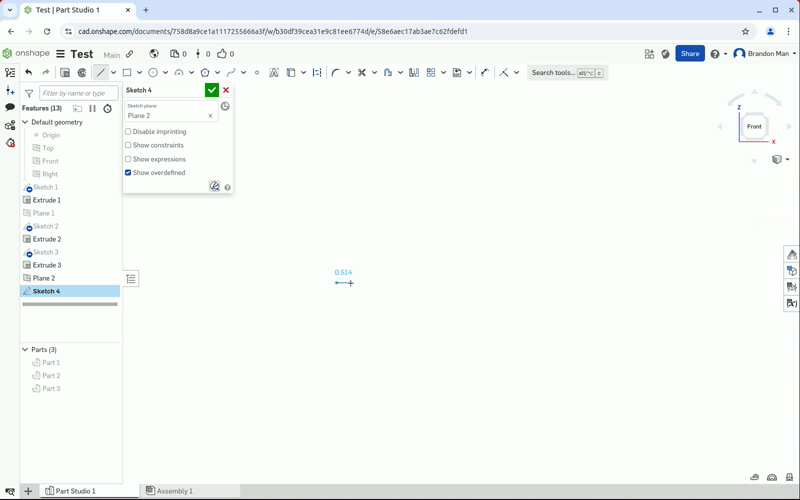
scroll(6)
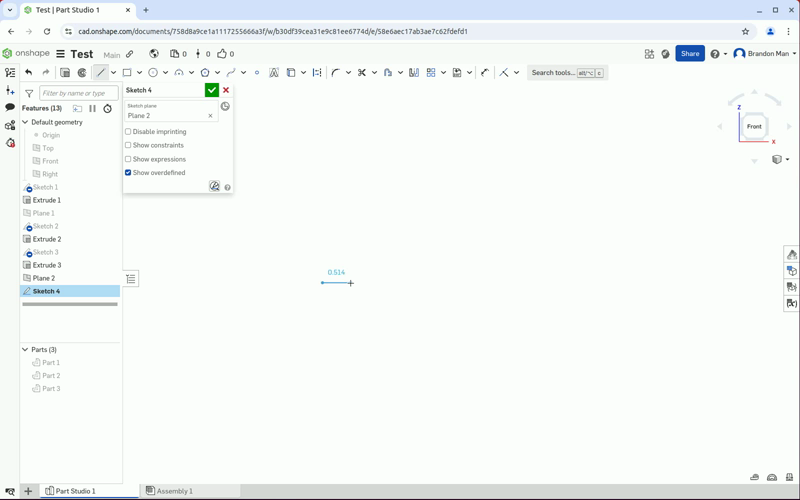
click(350, 282)
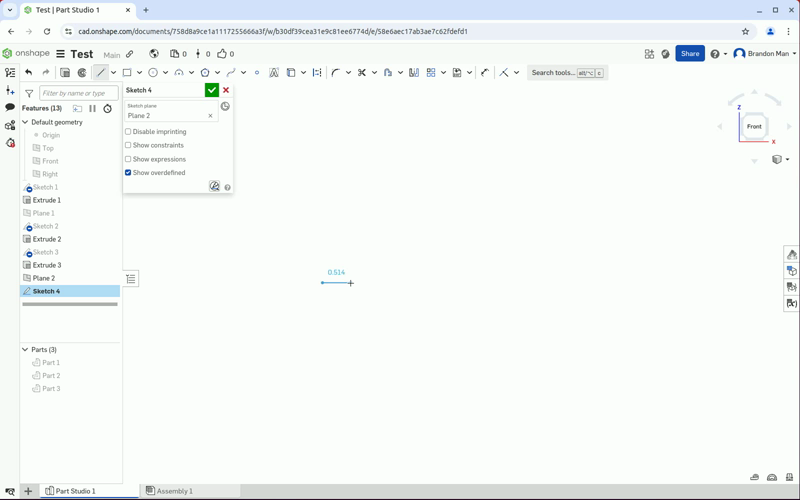
scroll(-6)
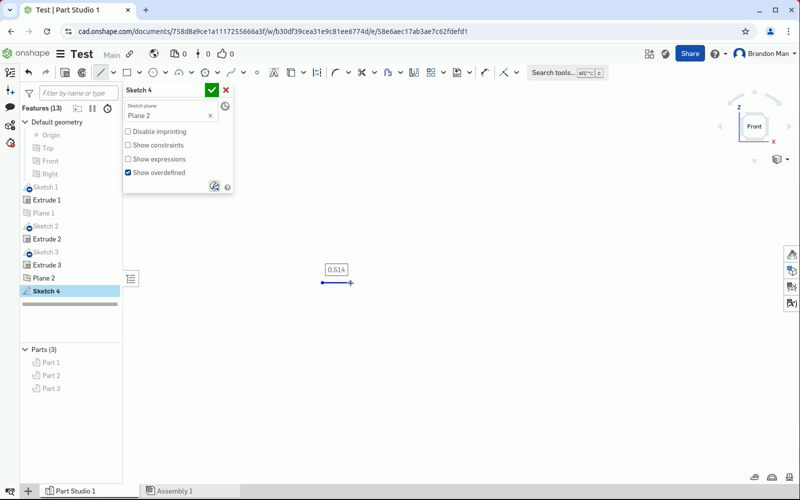
scroll(-6)
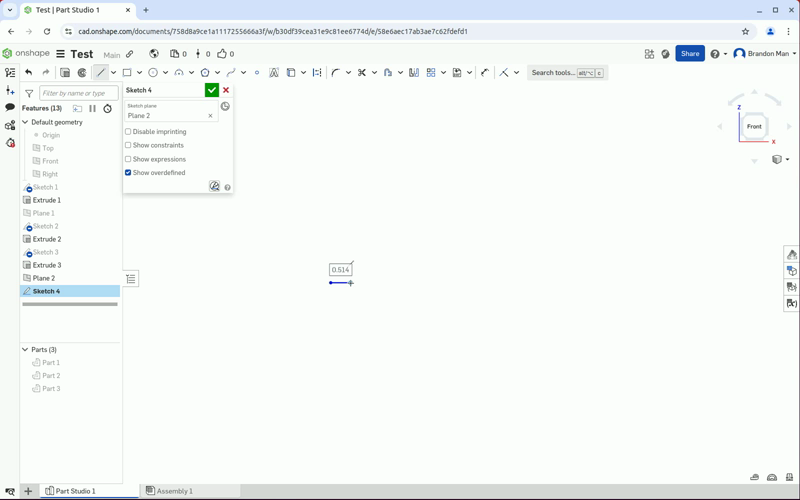
scroll(-6)
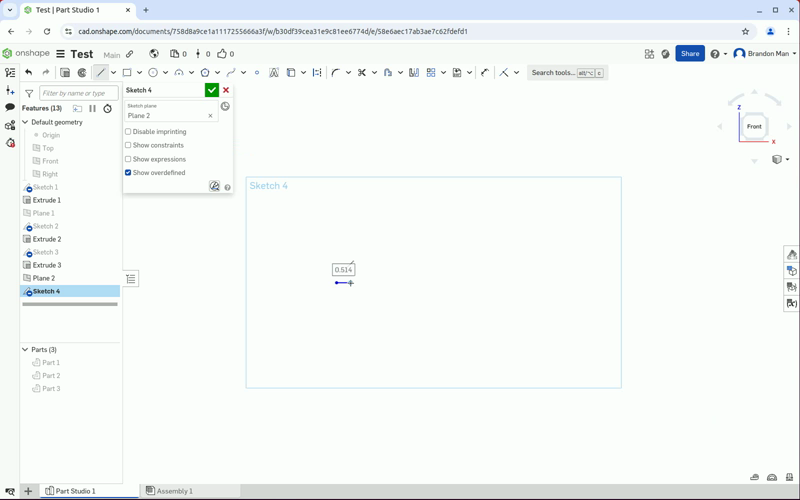
scroll(-6)
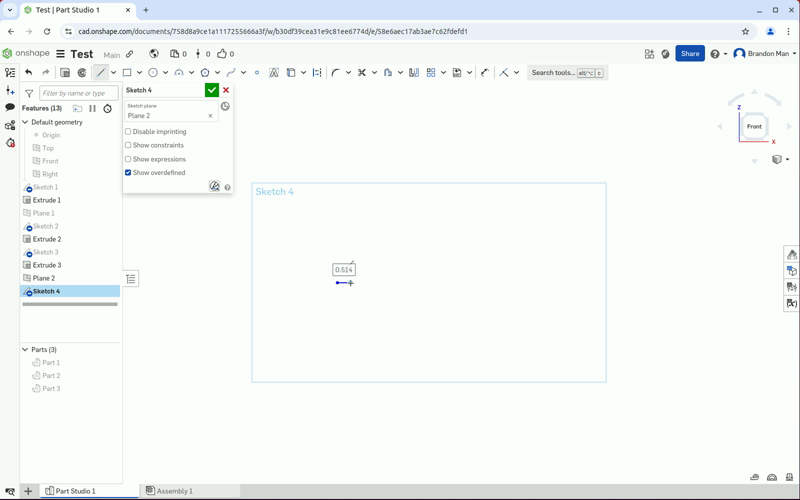
scroll(-6)
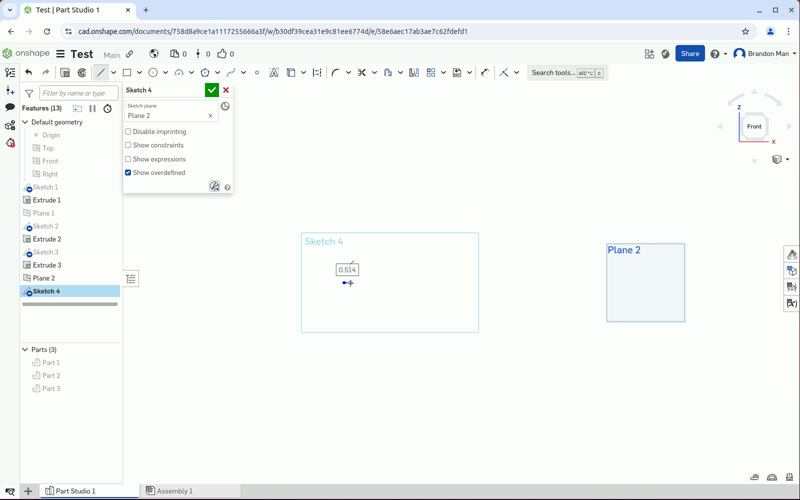
scroll(-6)
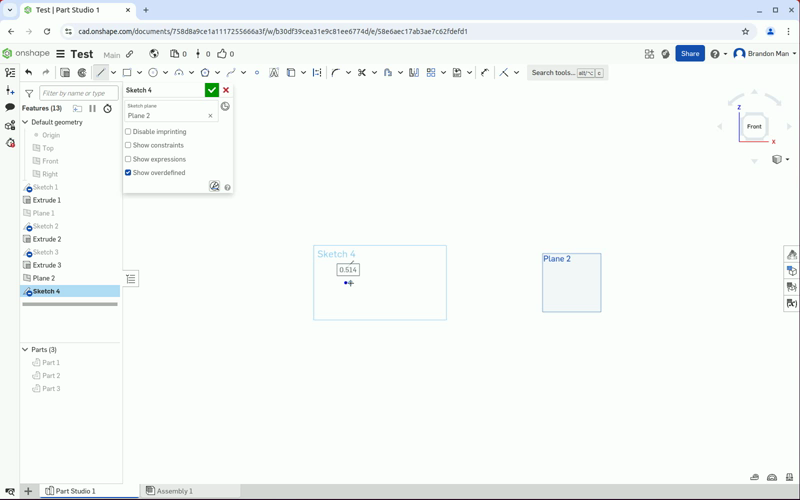
scroll(-6)
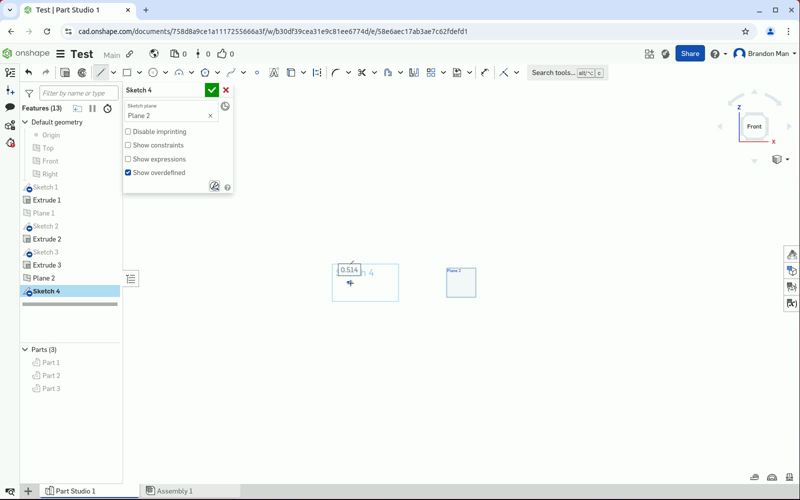
key_up(shift)
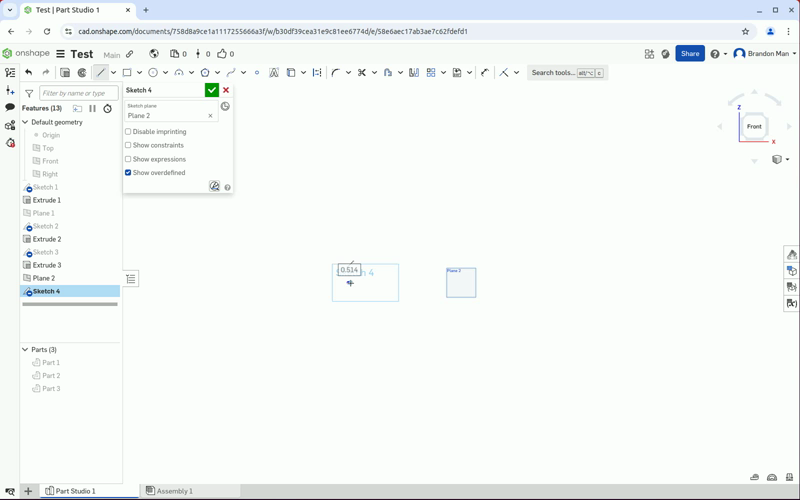
key_down(shift)
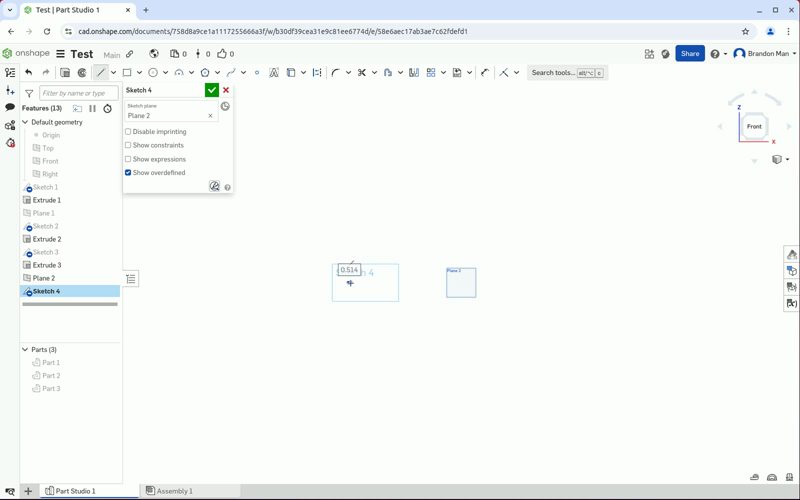
mouse_move(380, 282)
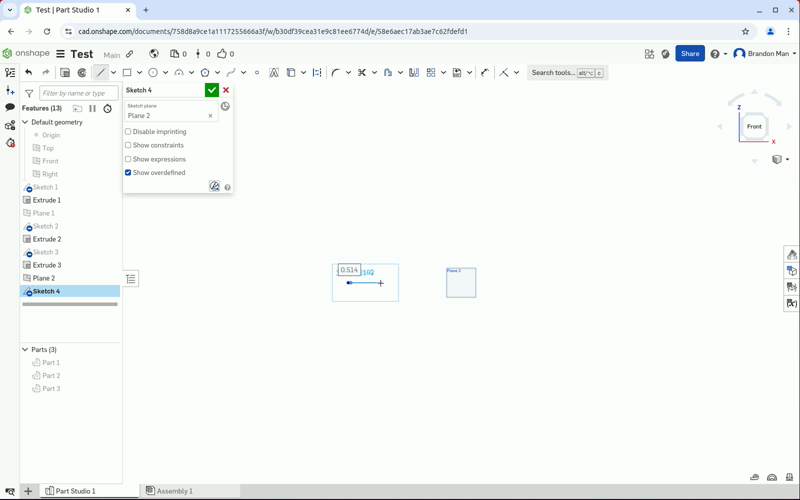
mouse_move(350, 259)
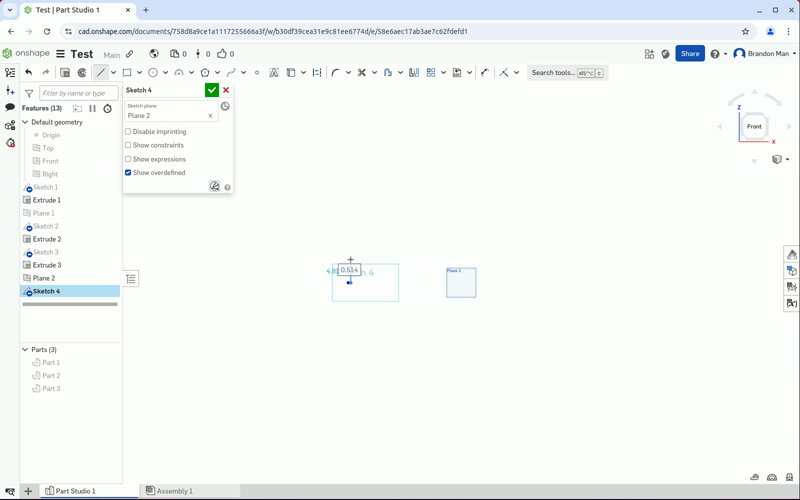
click(350, 259)
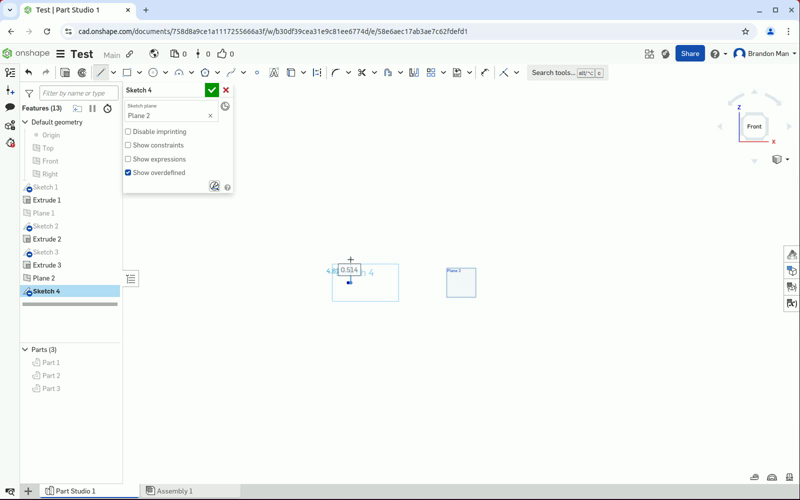
key_up(shift)
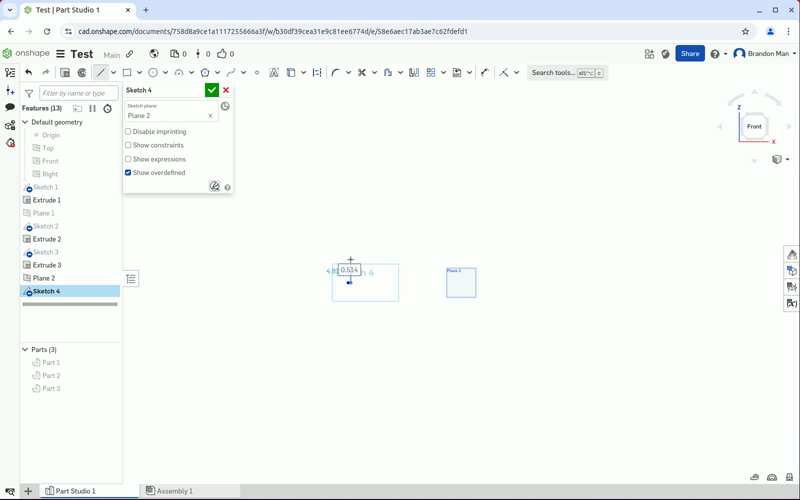
key_down(shift)
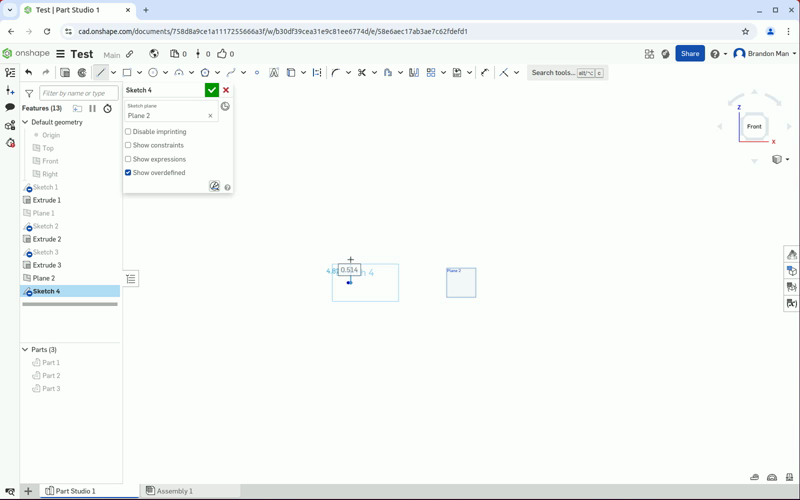
mouse_move(569, 259)
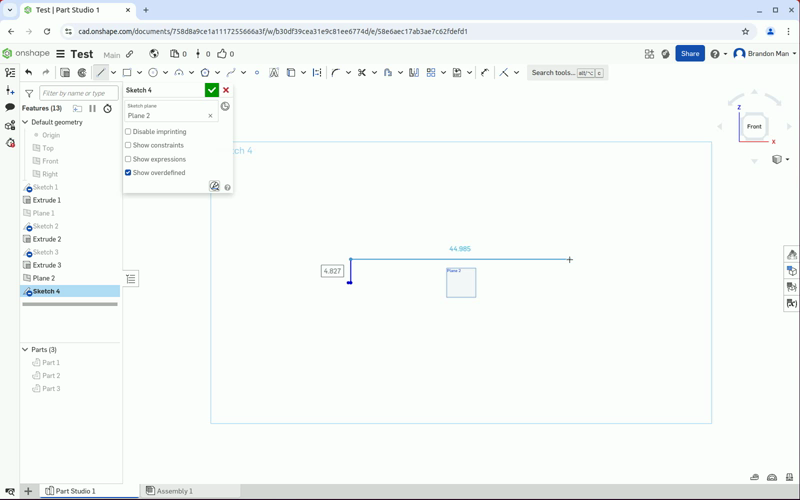
click(569, 259)
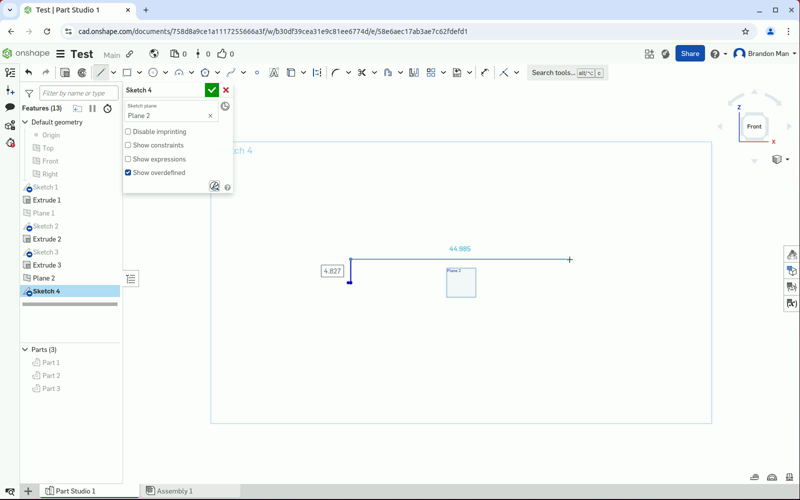
key_up(shift)
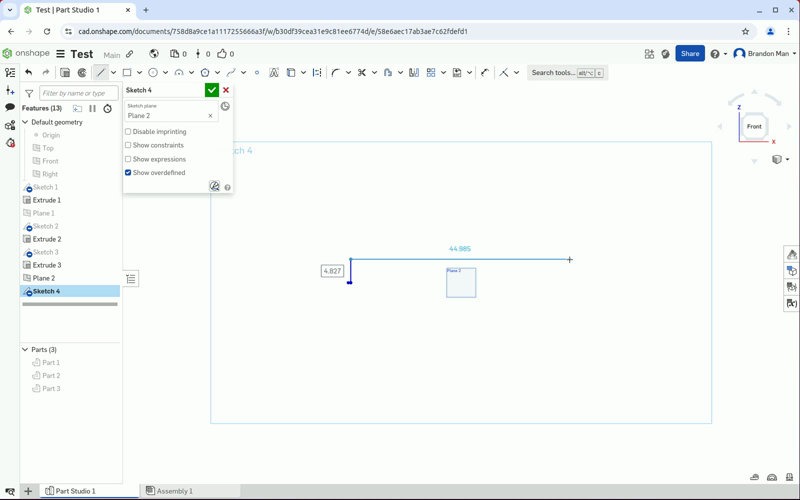
key_down(shift)
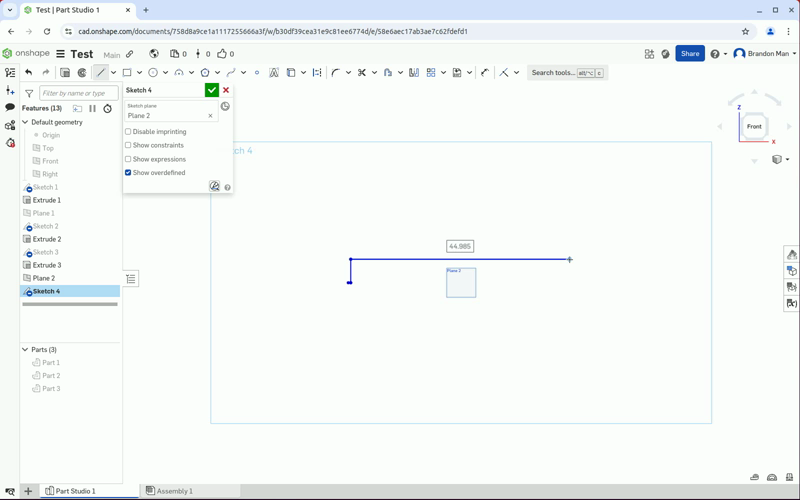
mouse_move(589, 259)
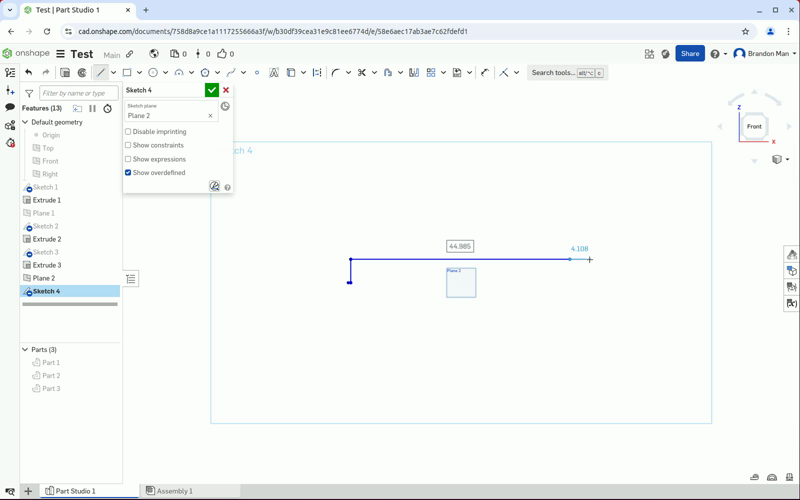
mouse_move(569, 282)
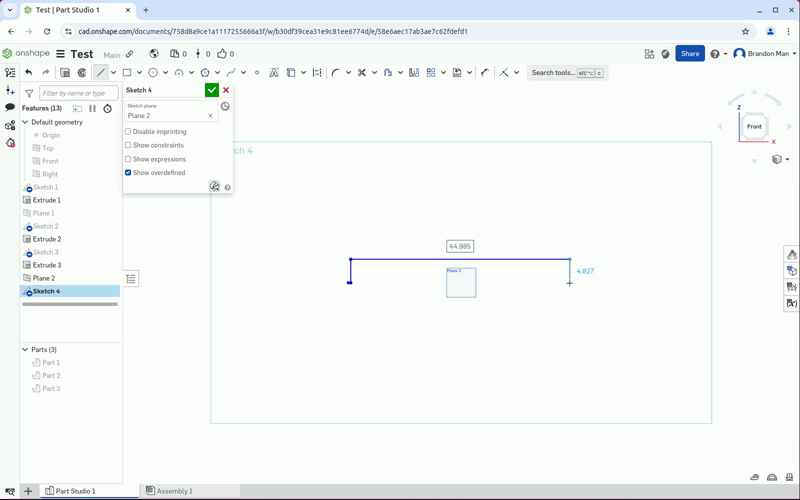
click(569, 282)
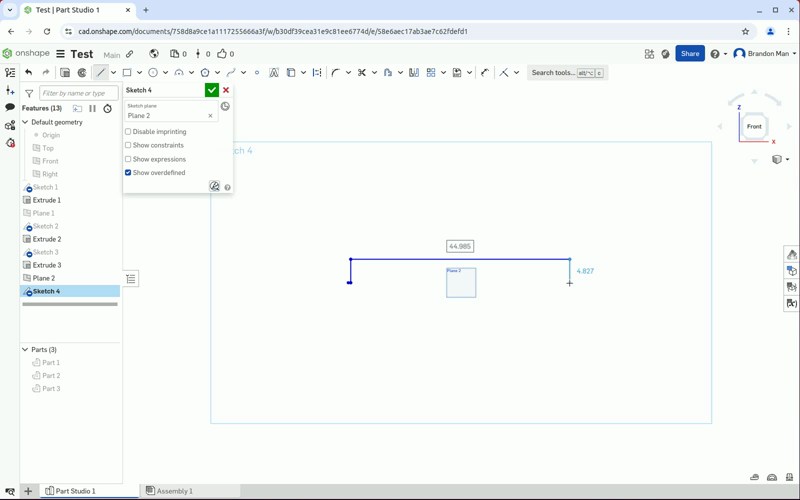
key_up(shift)
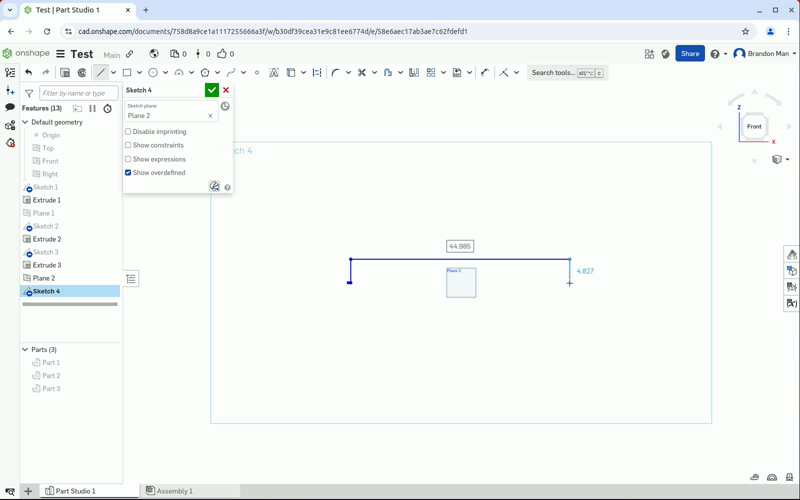
key_down(shift)
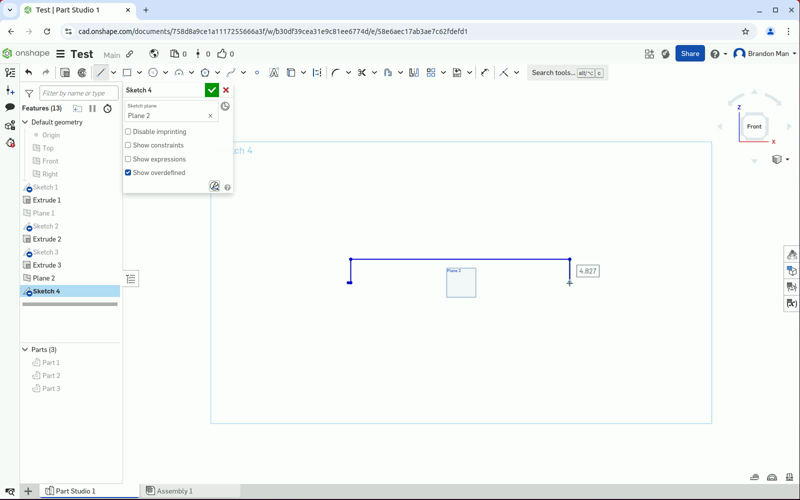
mouse_move(589, 282)
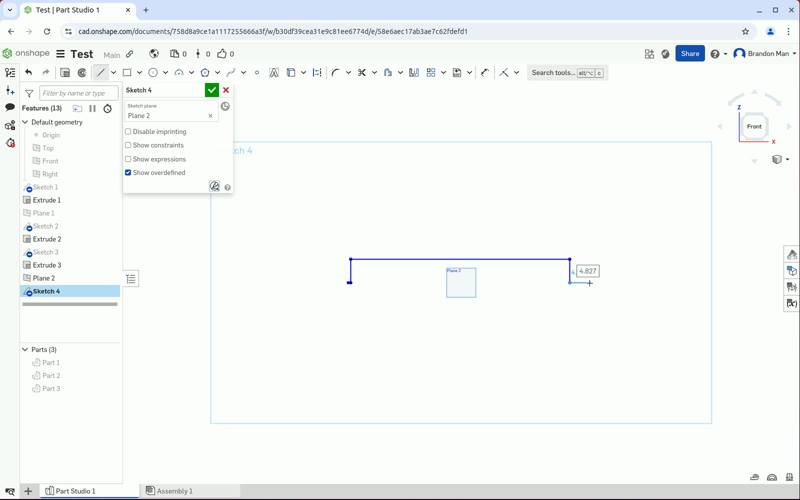
mouse_move(572, 282)
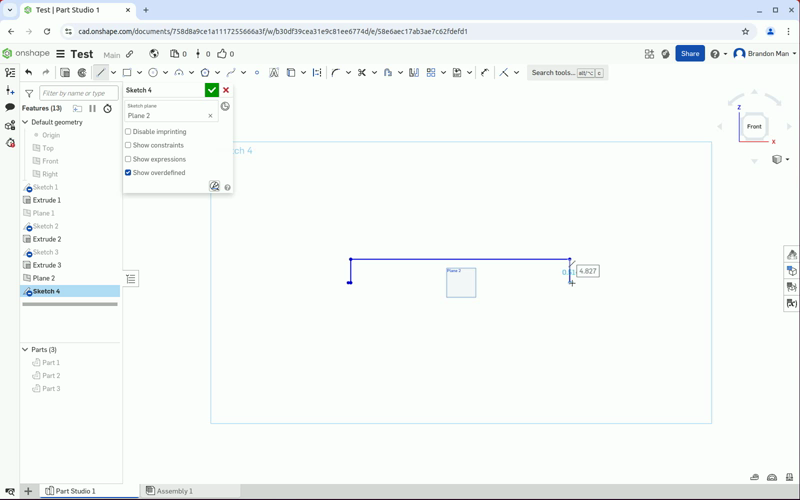
scroll(6)
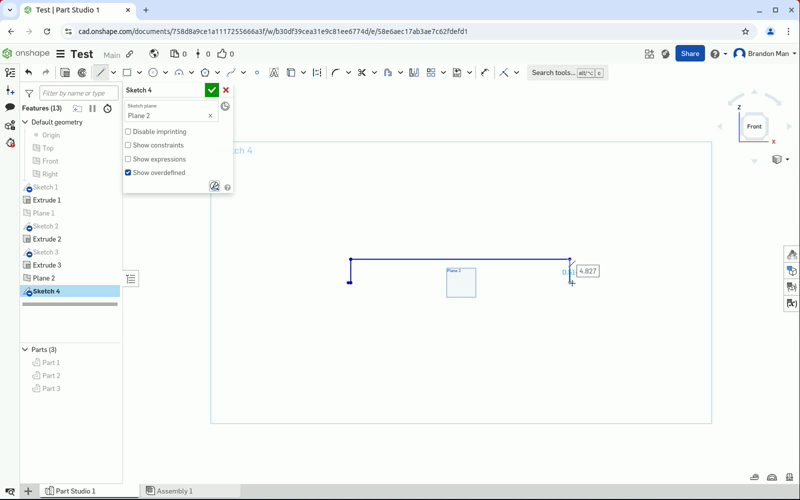
scroll(6)
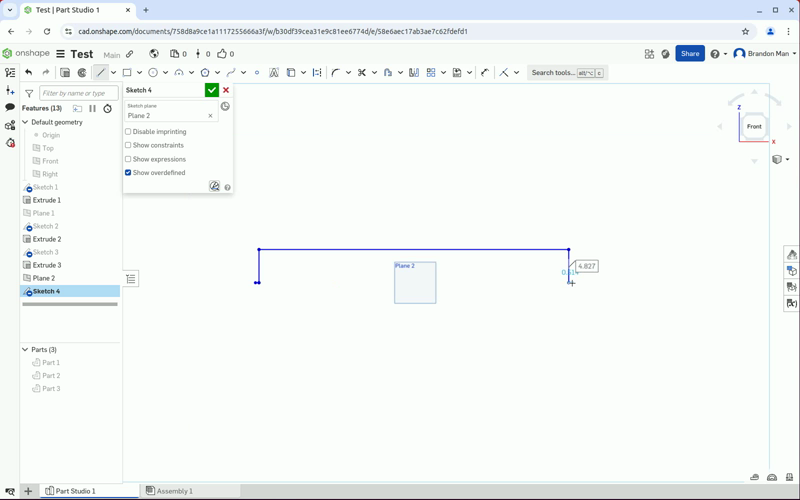
scroll(6)
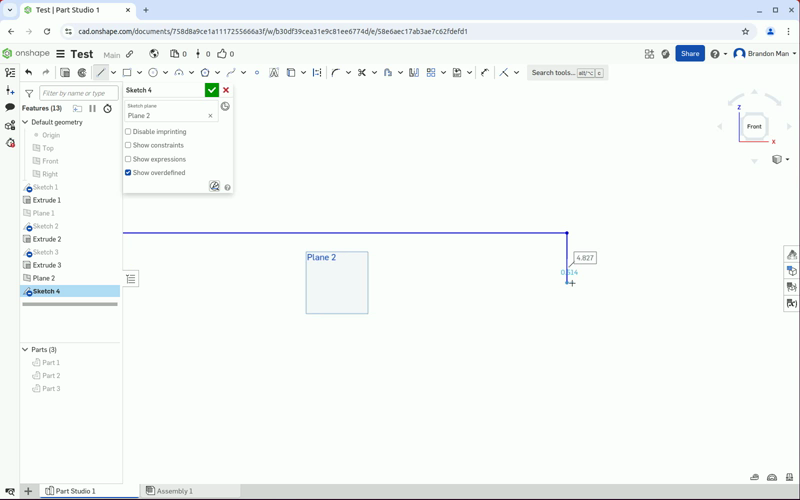
scroll(6)
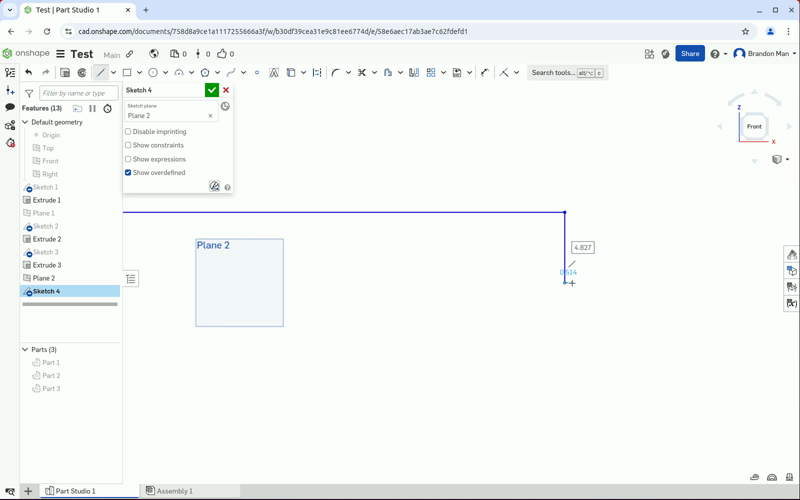
scroll(6)
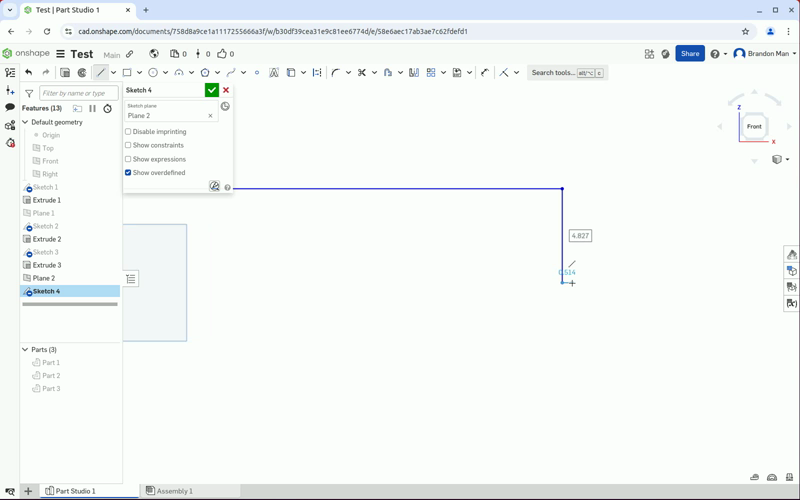
scroll(6)
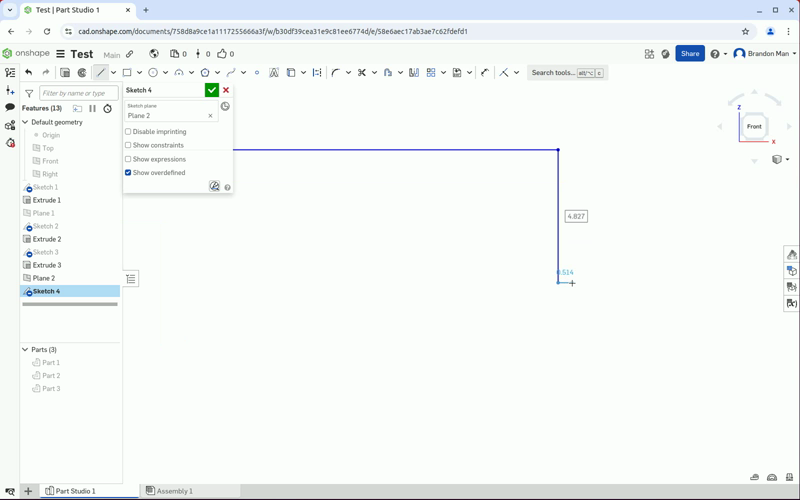
scroll(6)
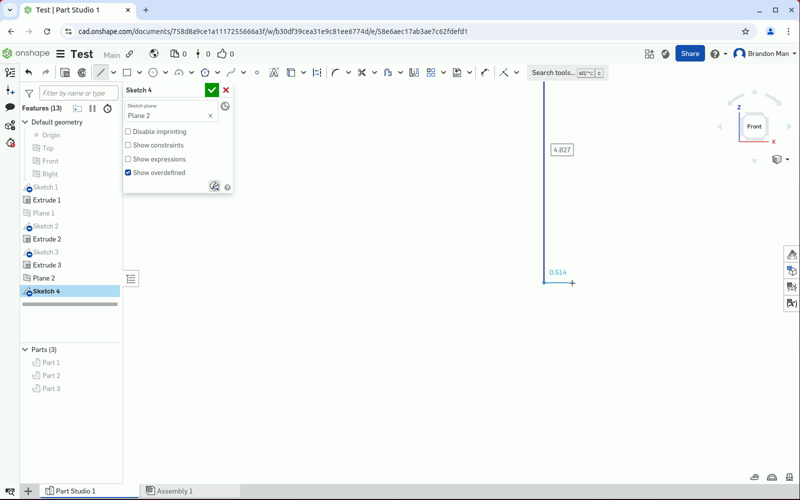
click(572, 282)
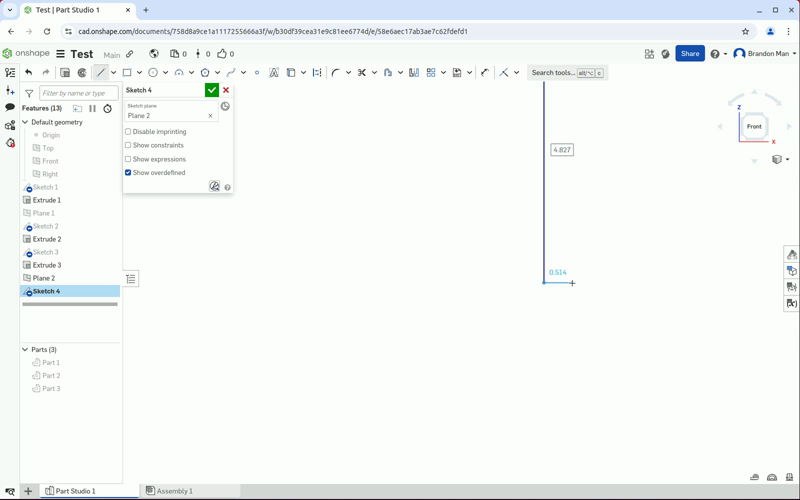
scroll(-6)
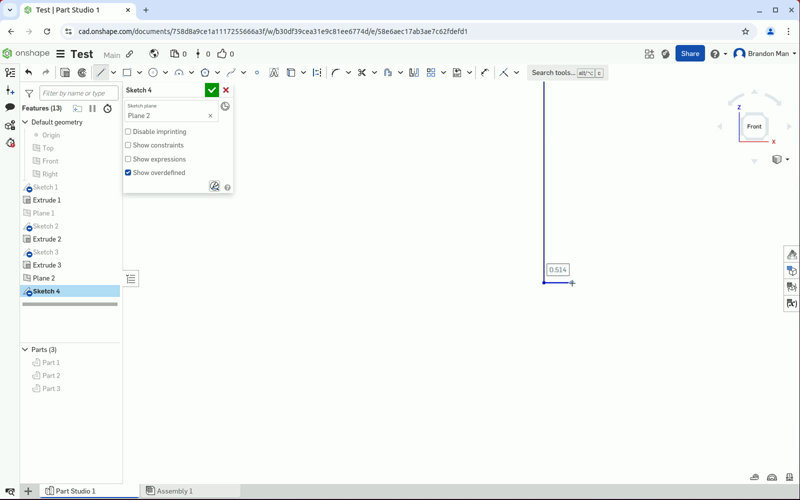
scroll(-6)
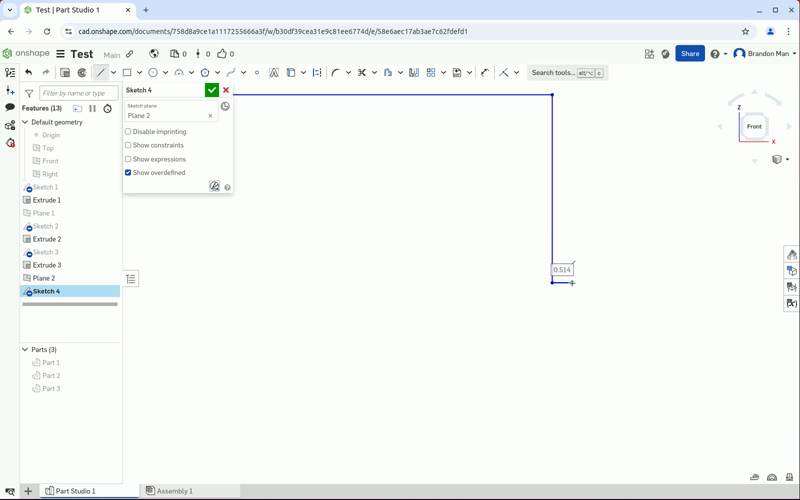
scroll(-6)
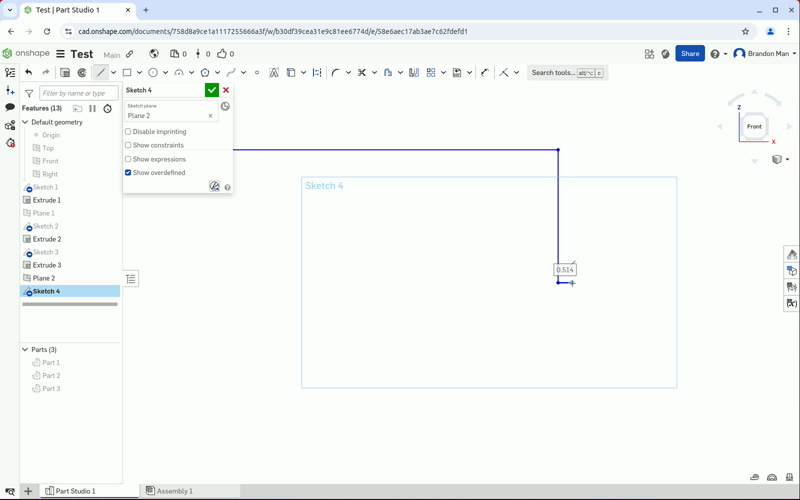
scroll(-6)
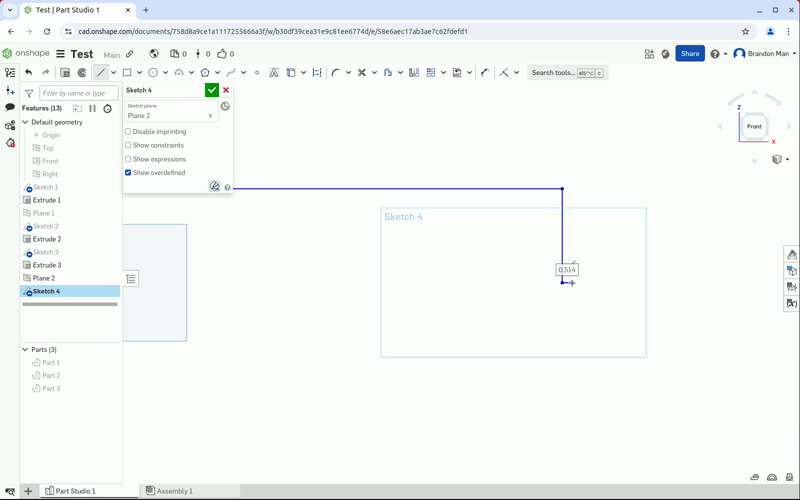
scroll(-6)
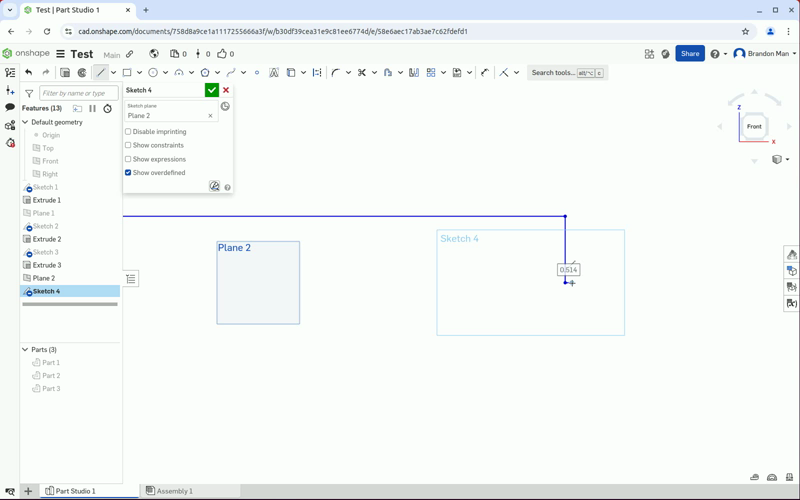
scroll(-6)
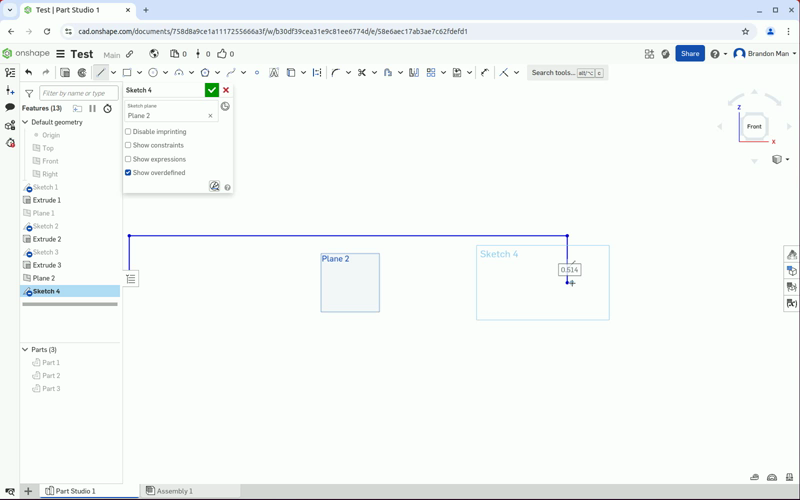
scroll(-6)
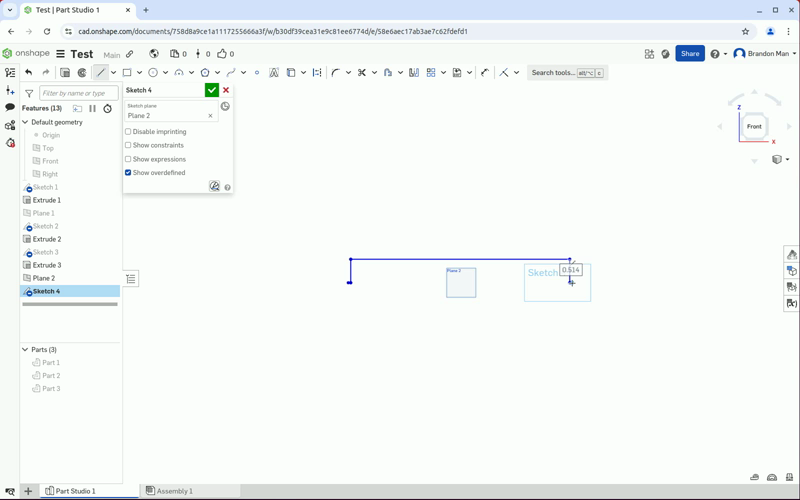
key_up(shift)
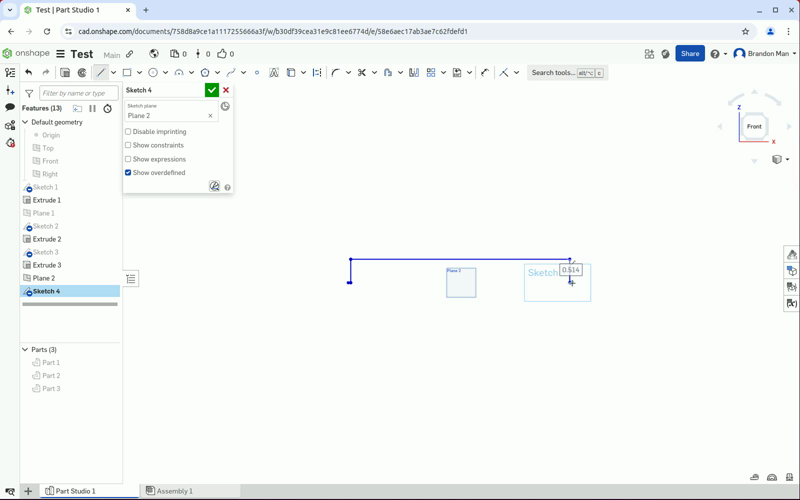
key_down(shift)
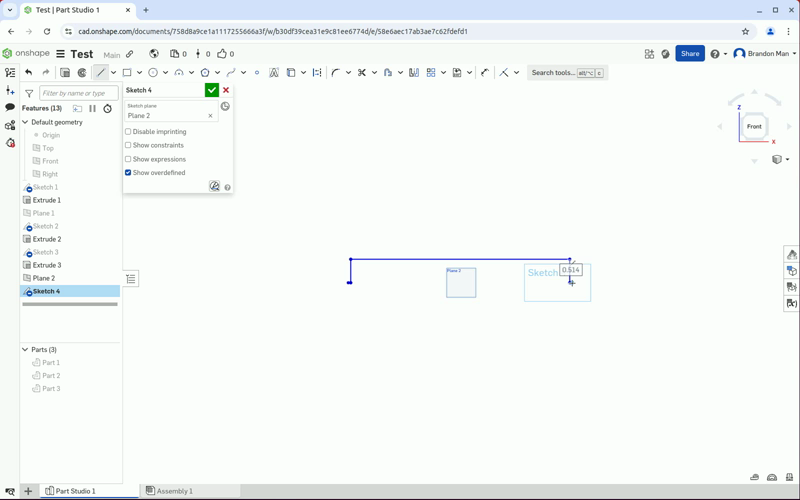
mouse_move(589, 282)
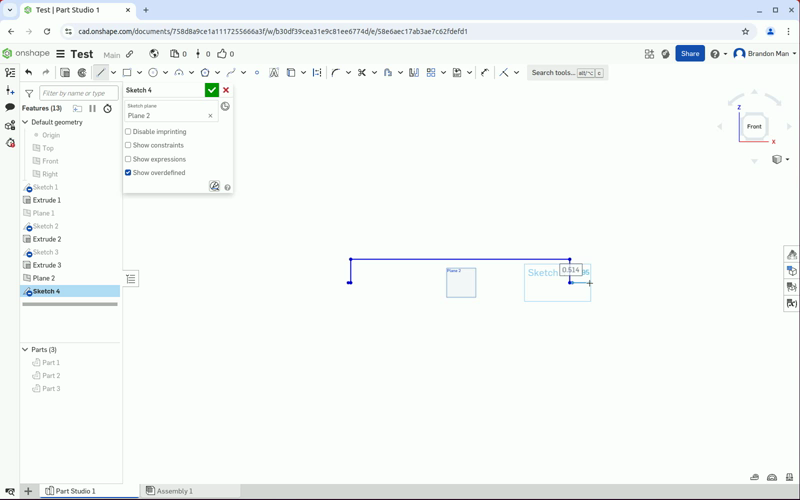
mouse_move(572, 257)
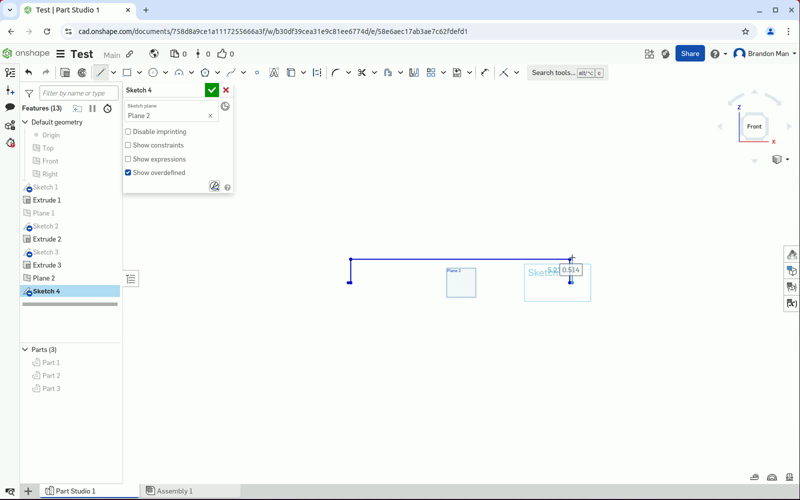
scroll(6)
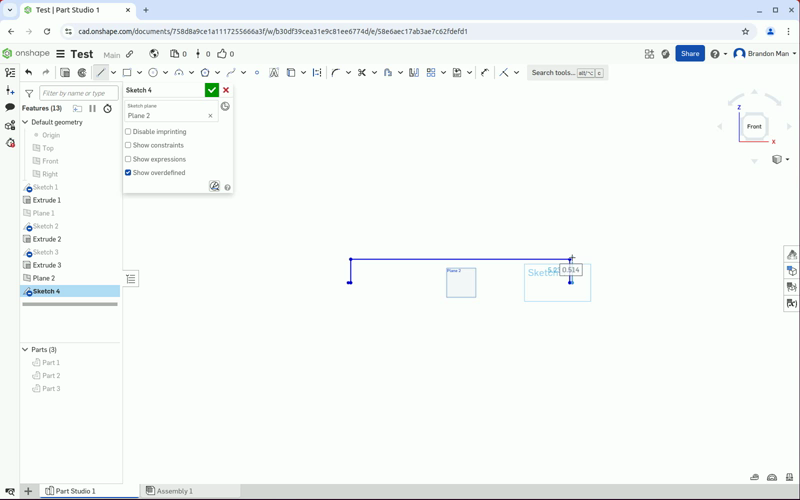
scroll(6)
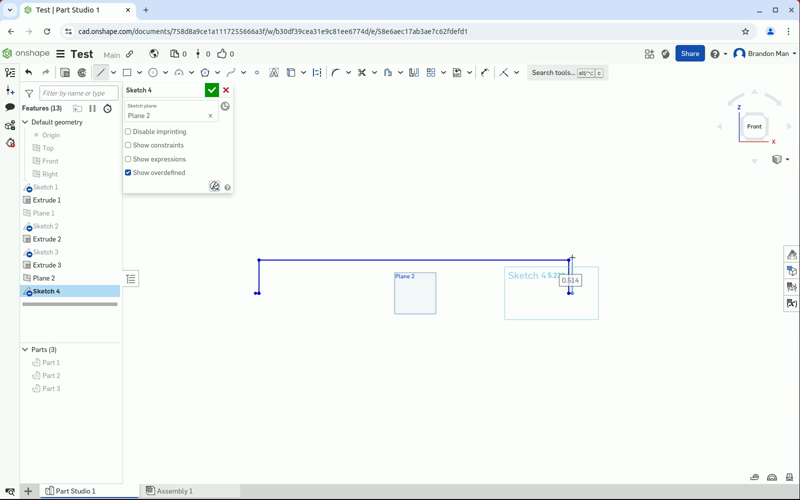
scroll(6)
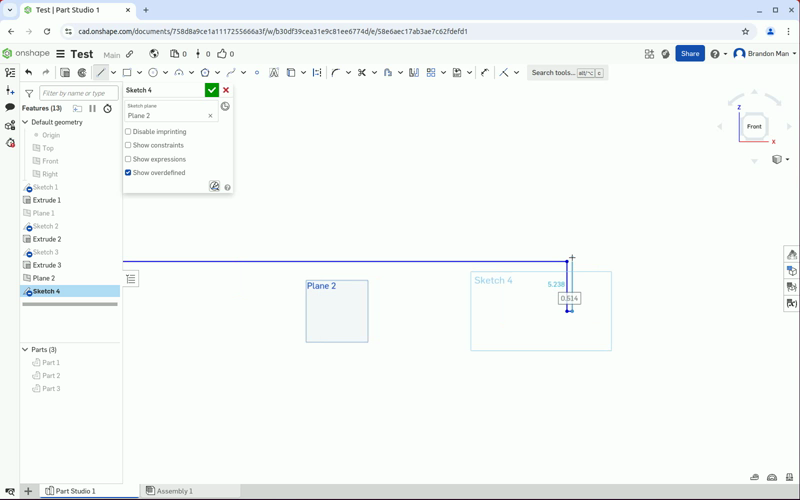
scroll(6)
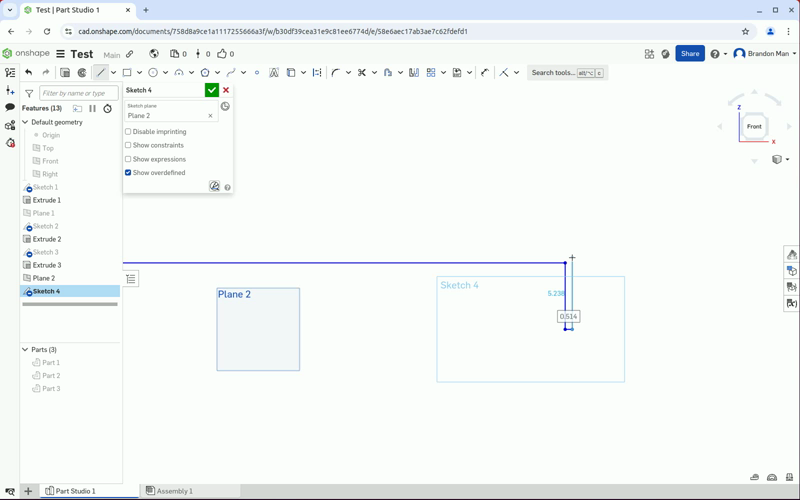
scroll(6)
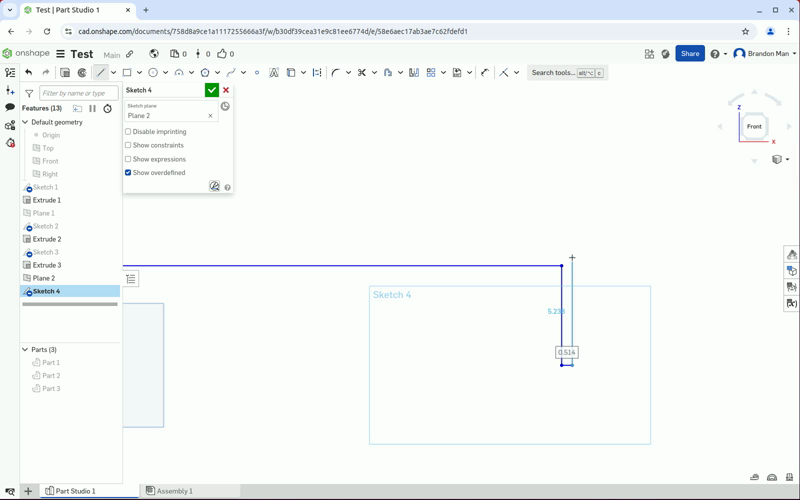
scroll(6)
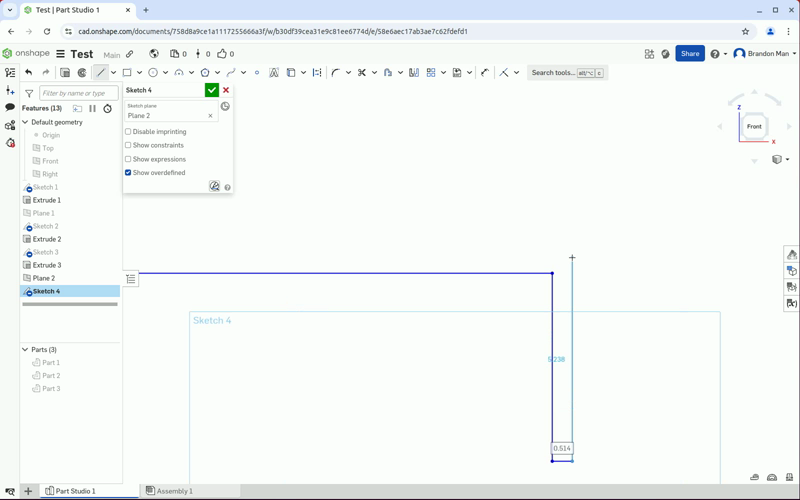
scroll(6)
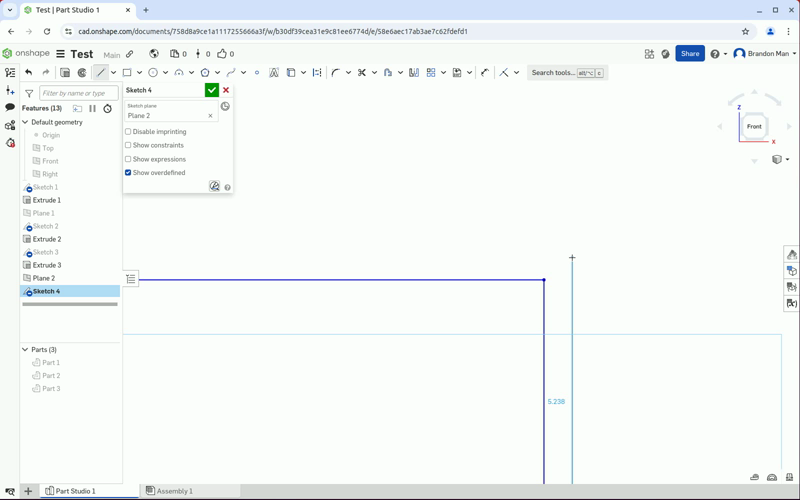
click(572, 257)
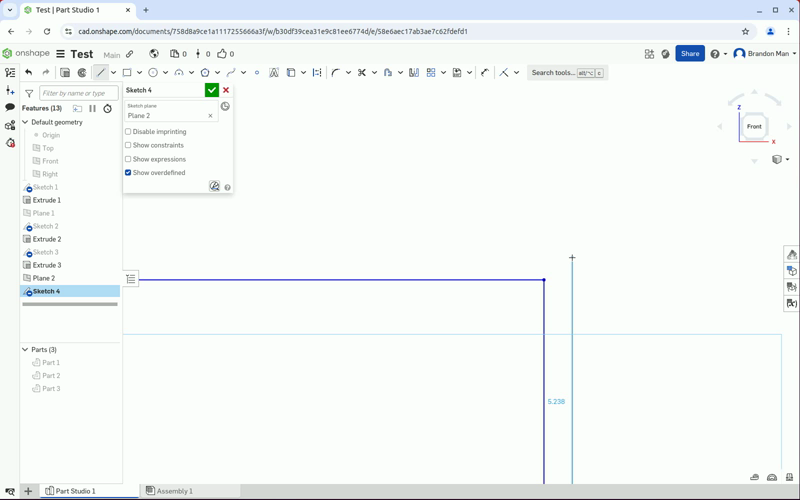
scroll(-6)
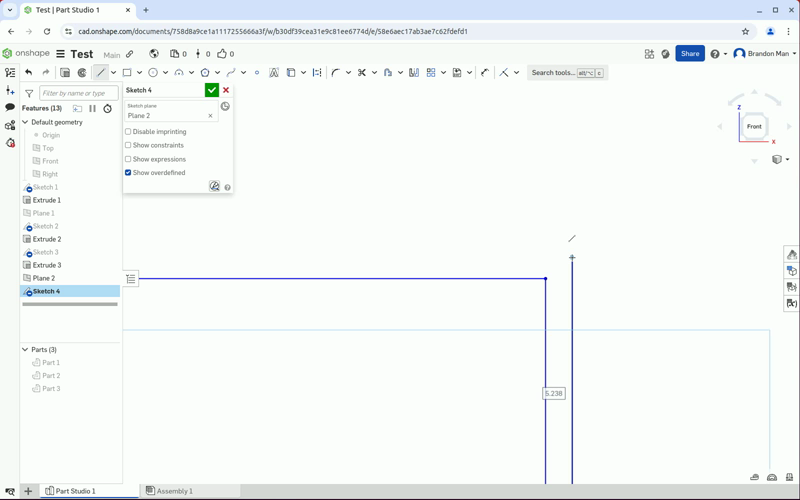
scroll(-6)
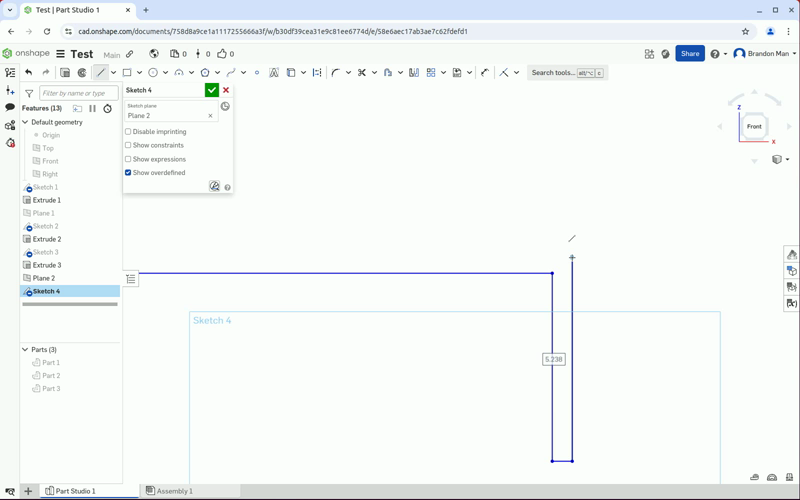
scroll(-6)
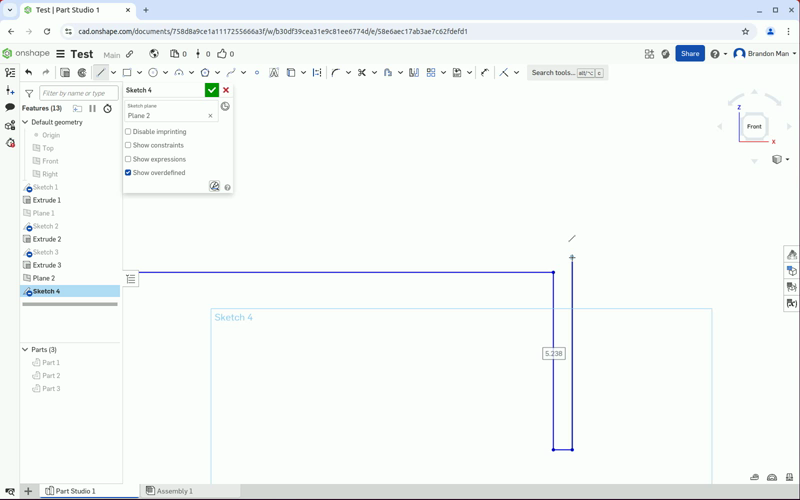
scroll(-6)
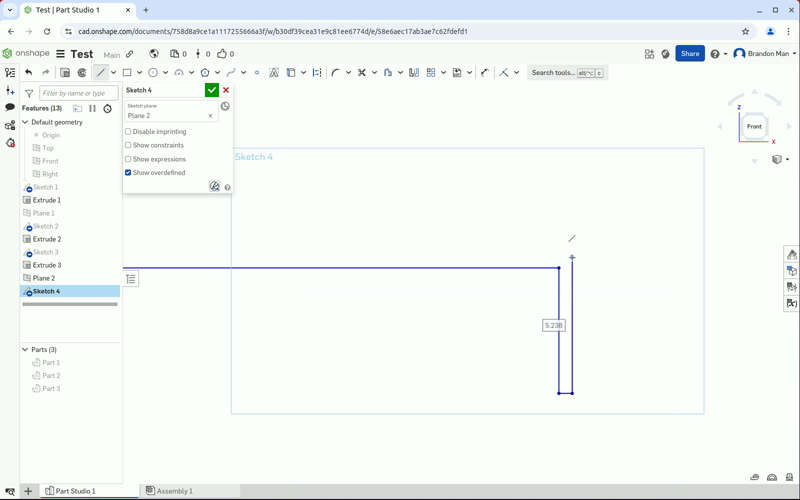
scroll(-6)
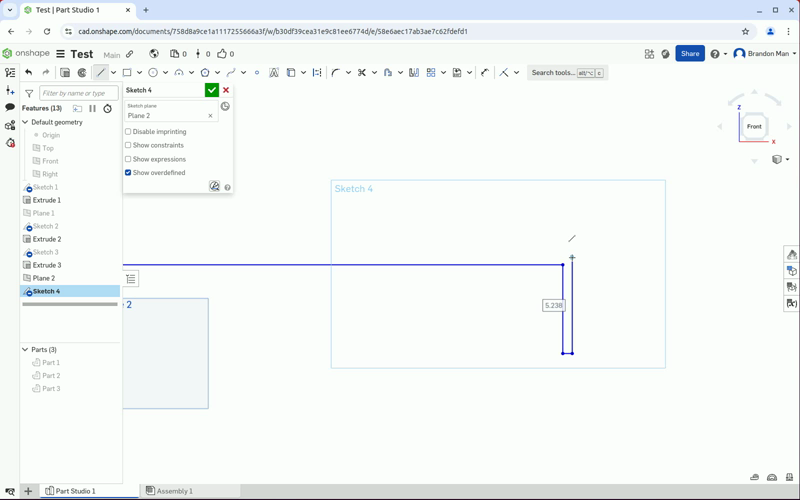
scroll(-6)
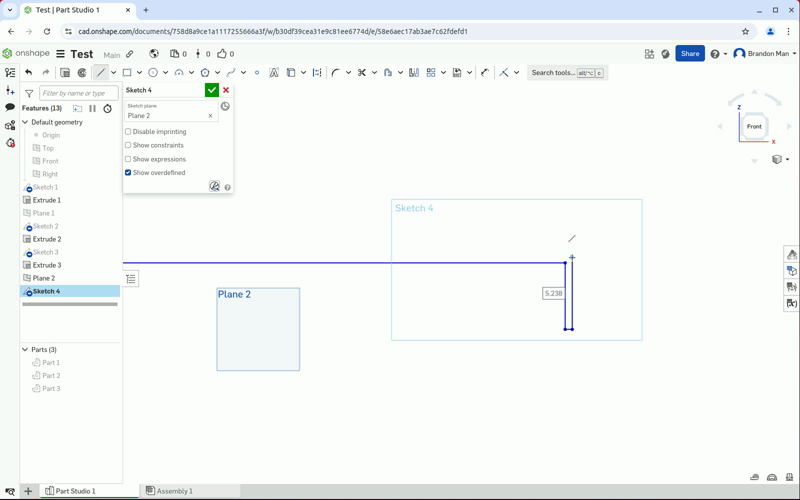
scroll(-6)
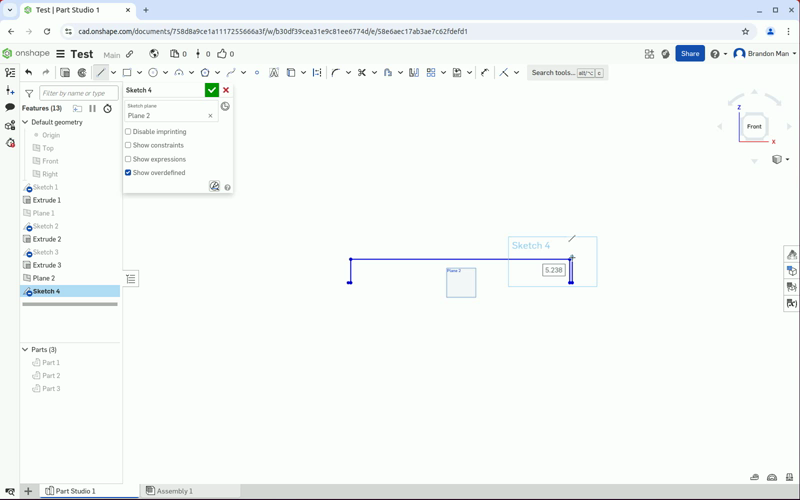
key_up(shift)
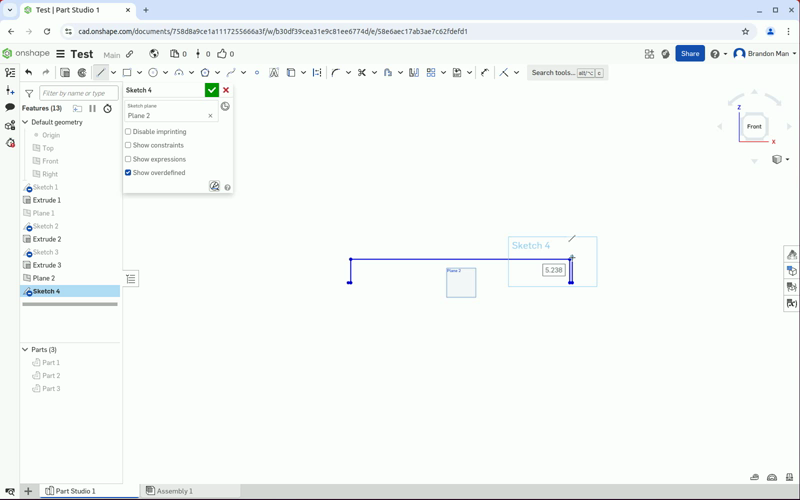
key_down(shift)
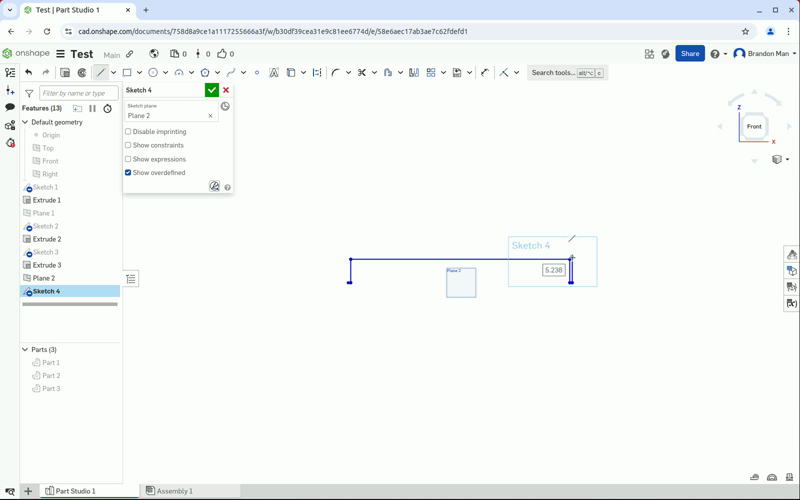
mouse_move(348, 257)
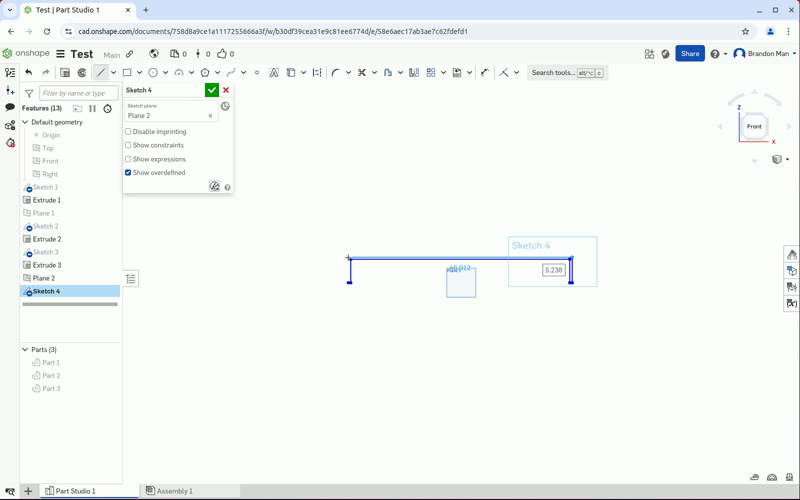
scroll(6)
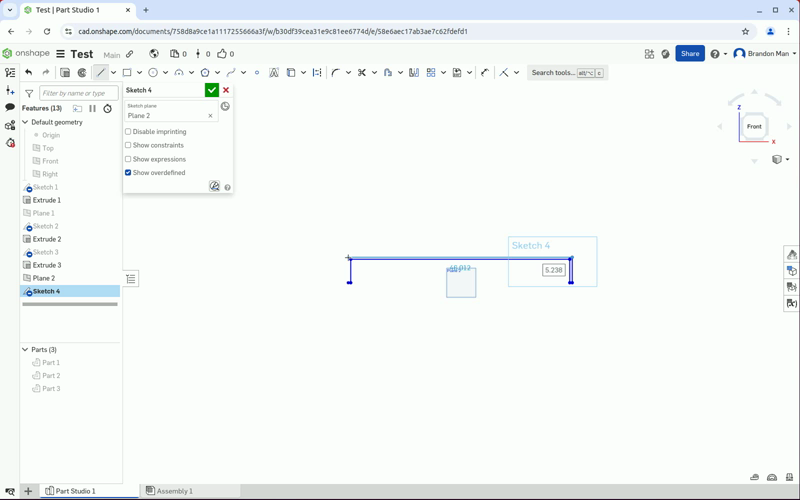
scroll(6)
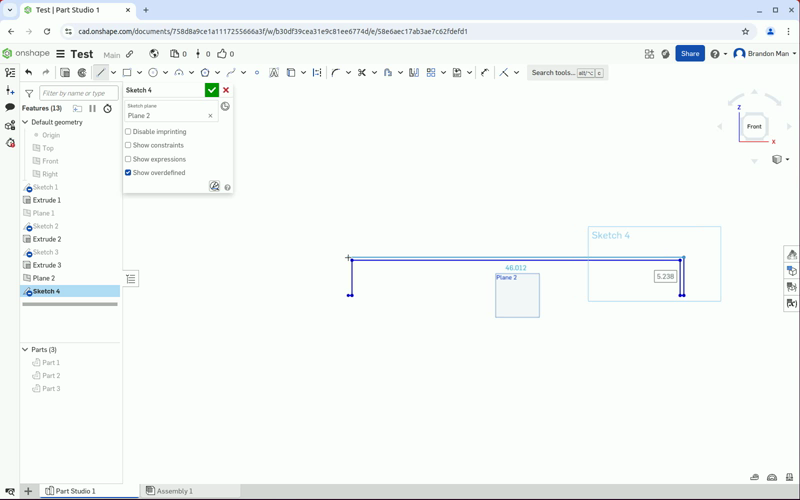
scroll(6)
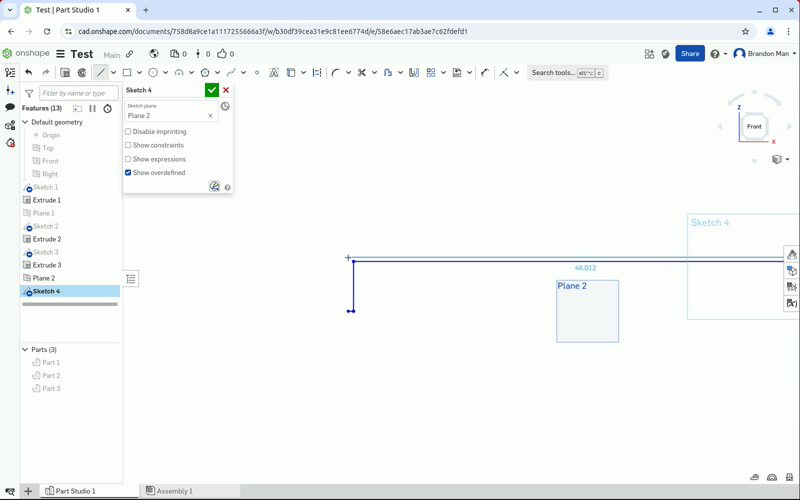
scroll(6)
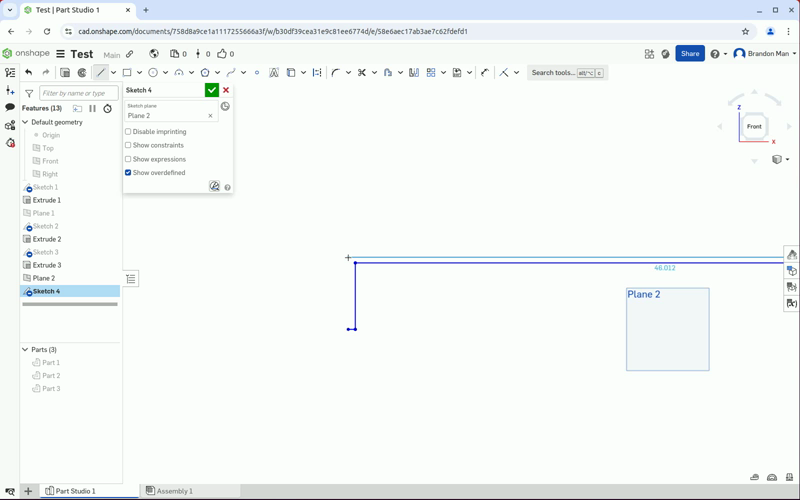
scroll(6)
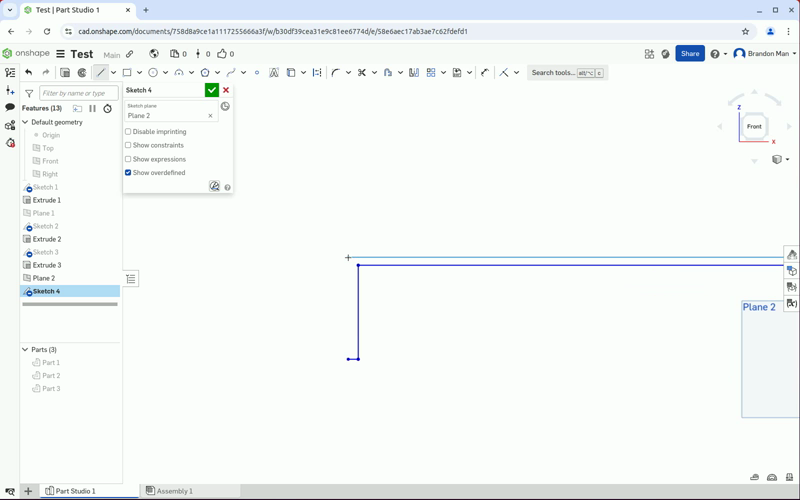
scroll(6)
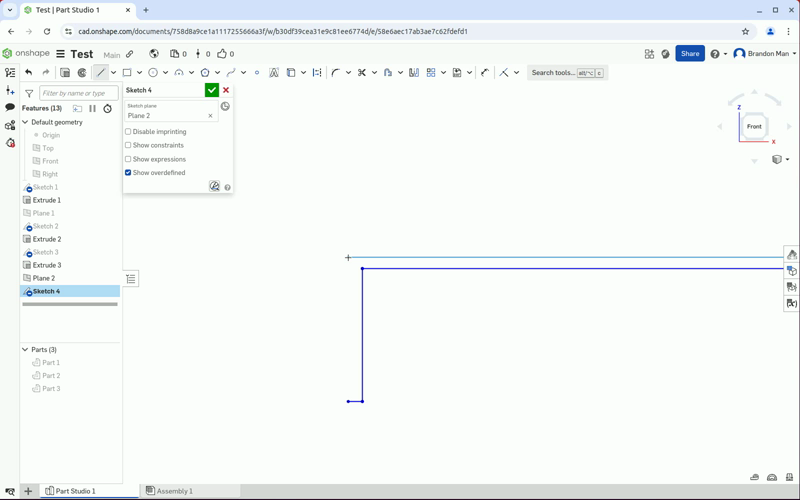
scroll(6)
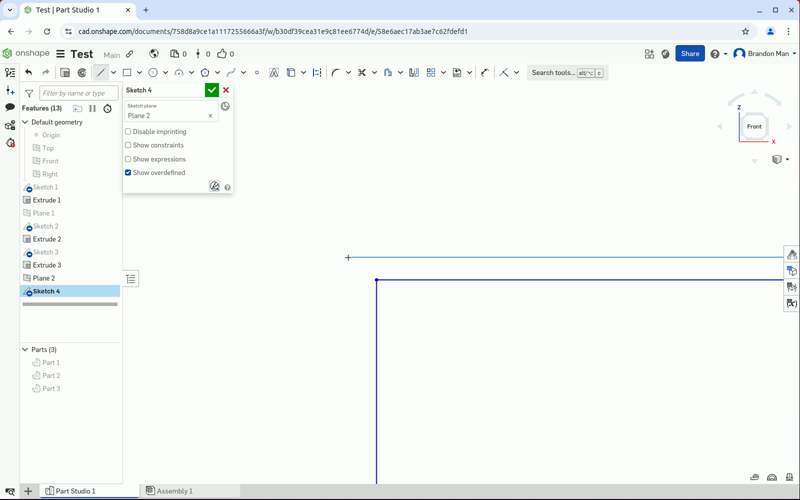
click(348, 257)
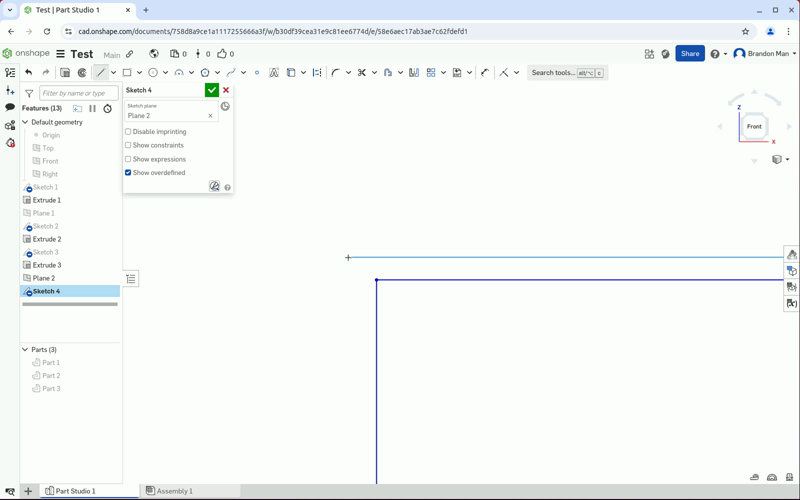
scroll(-6)
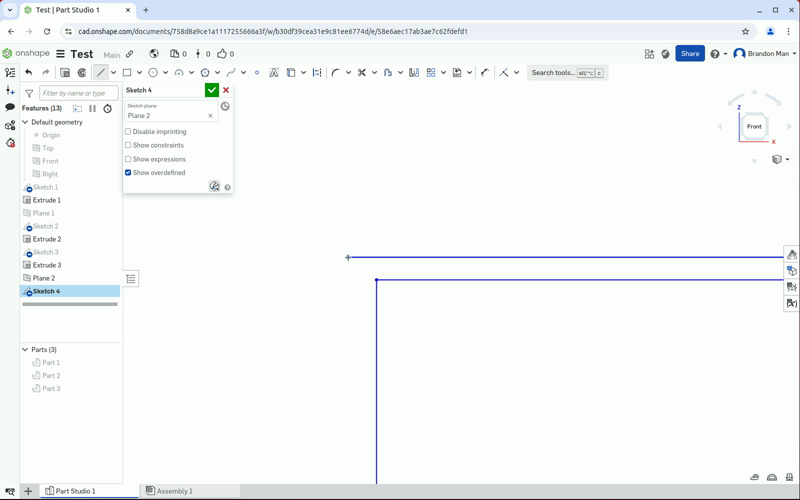
scroll(-6)
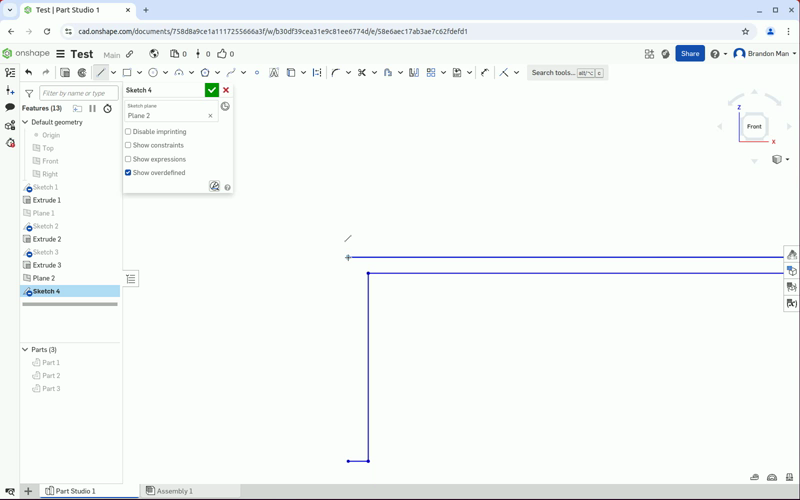
scroll(-6)
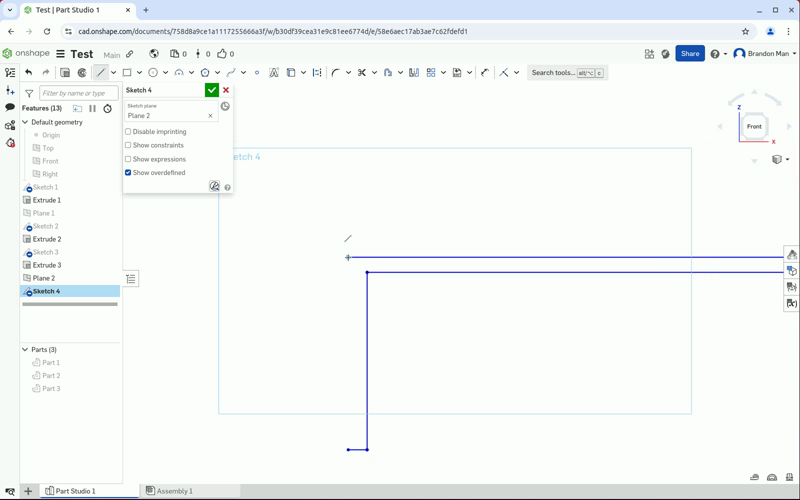
scroll(-6)
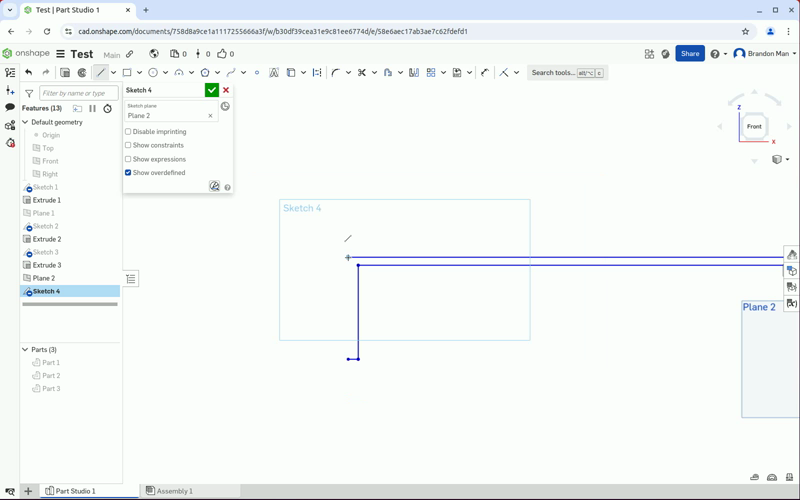
scroll(-6)
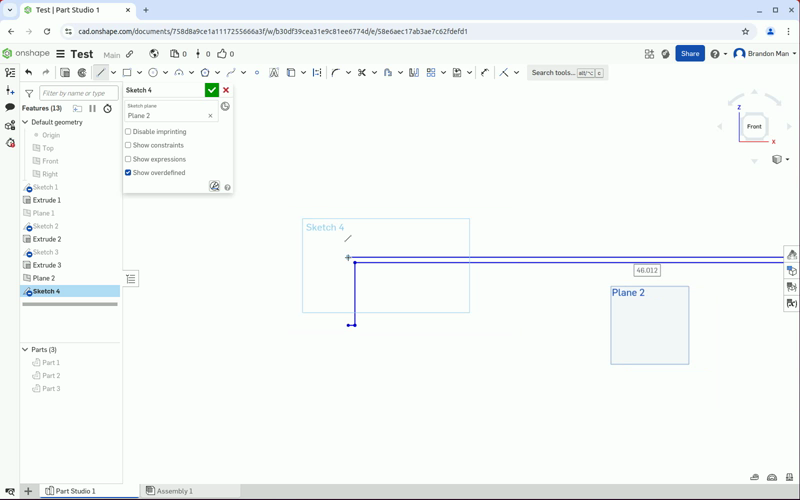
scroll(-6)
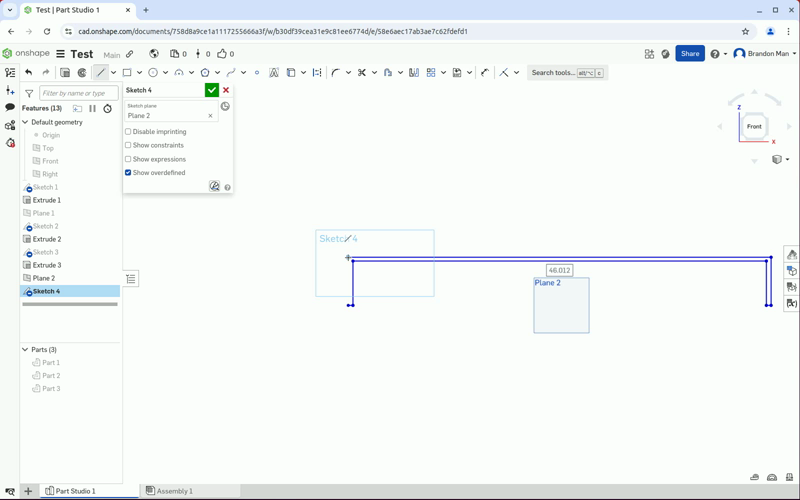
scroll(-6)
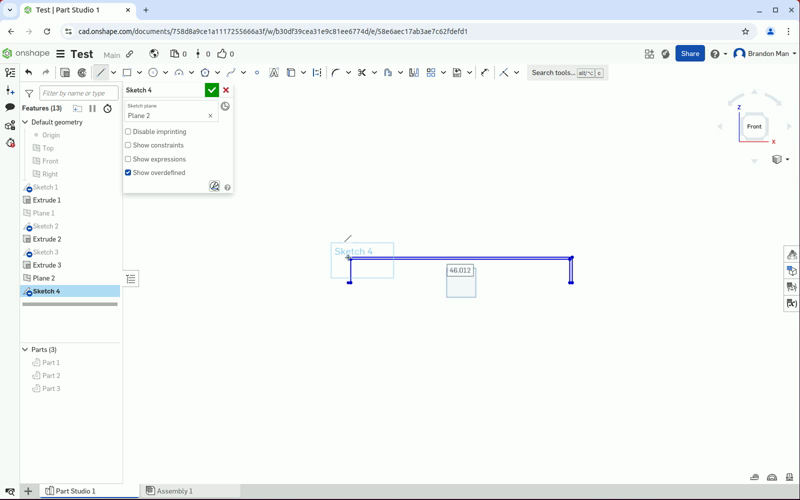
key_up(shift)
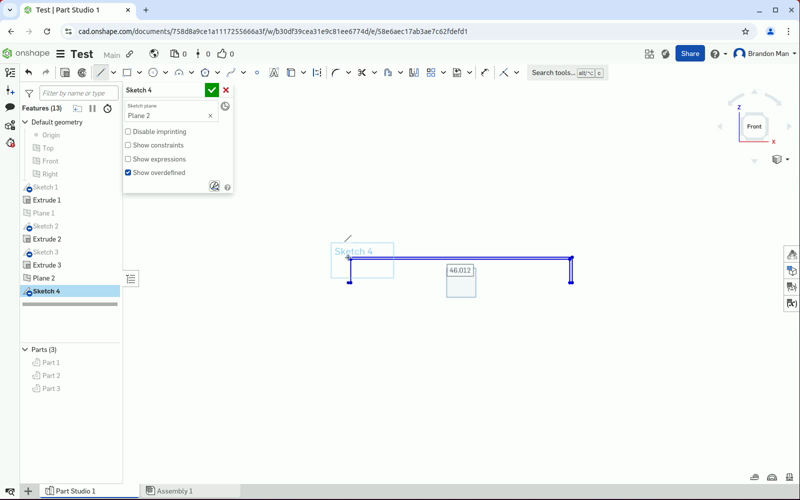
mouse_move(378, 257)
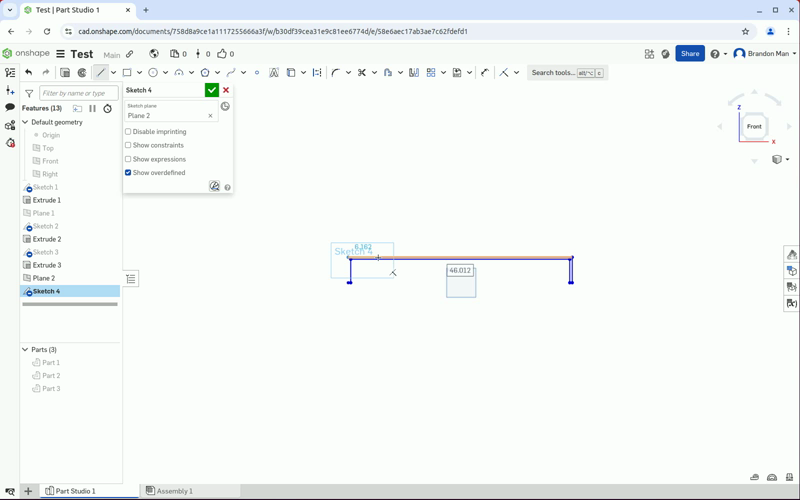
key_down(shift)
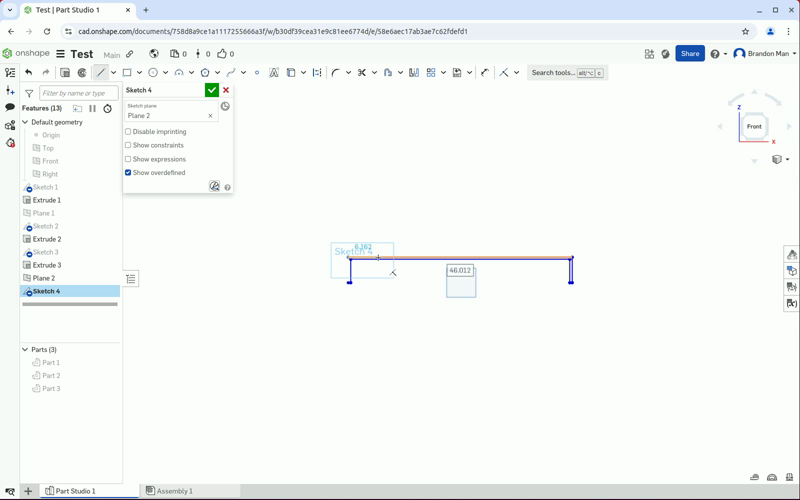
mouse_move(348, 282)
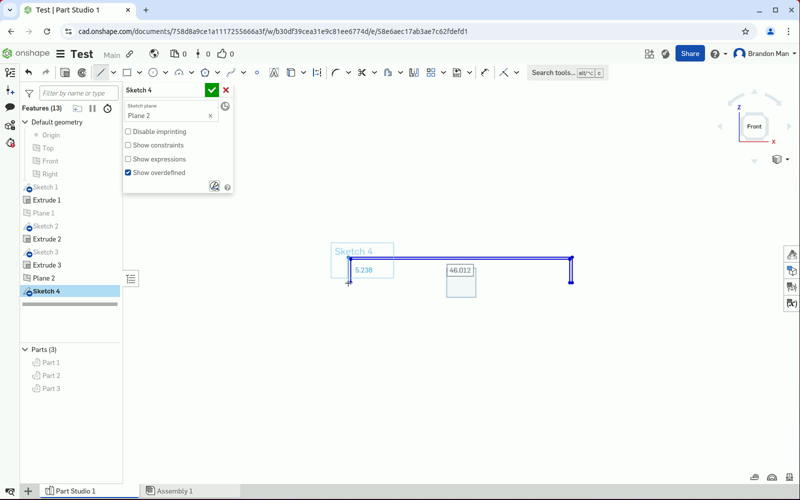
scroll(6)
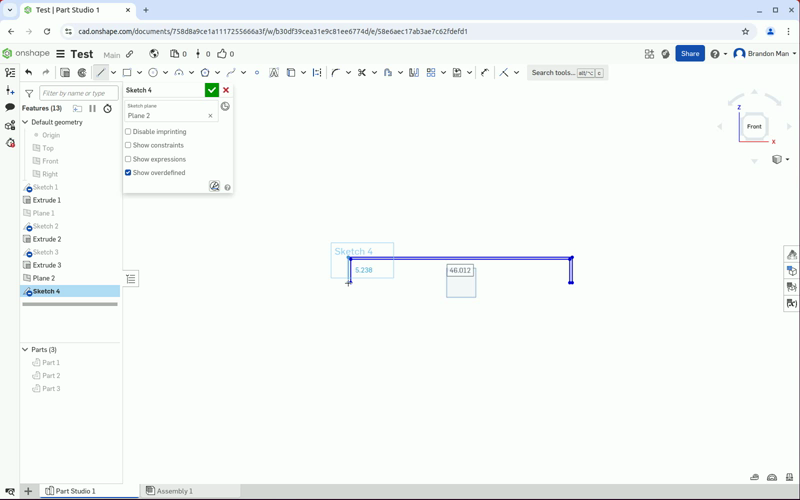
scroll(6)
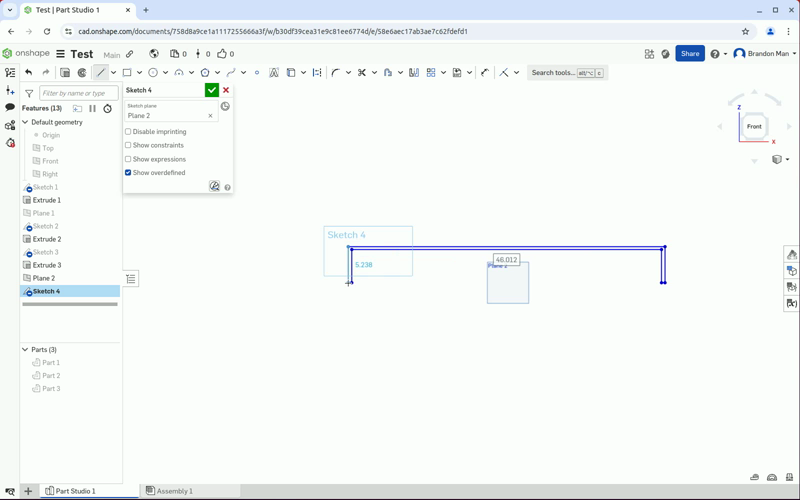
scroll(6)
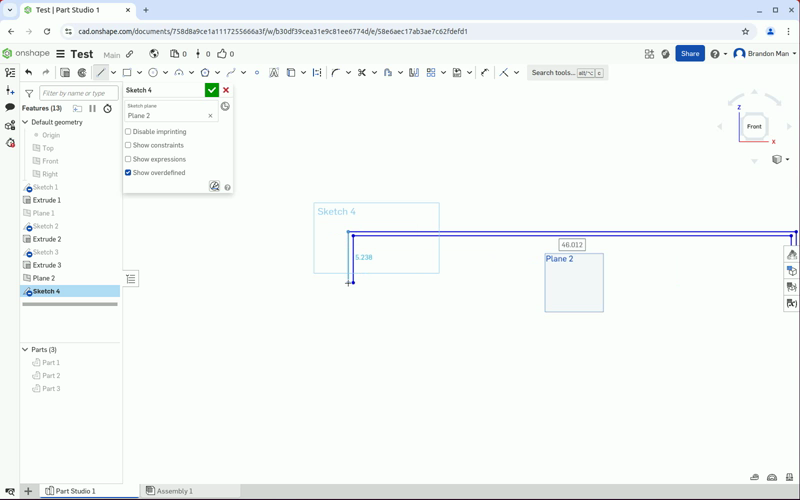
scroll(6)
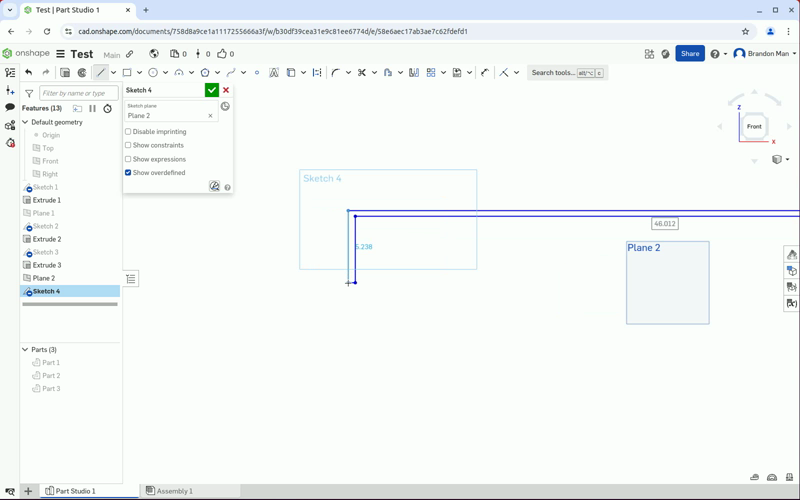
scroll(6)
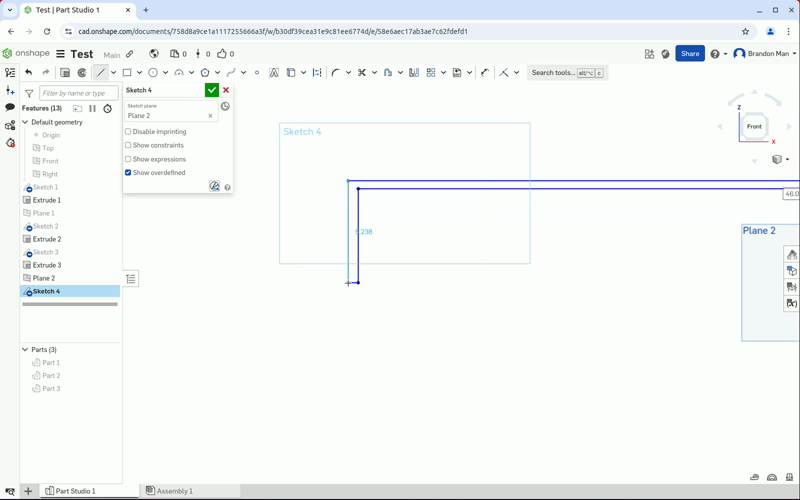
scroll(6)
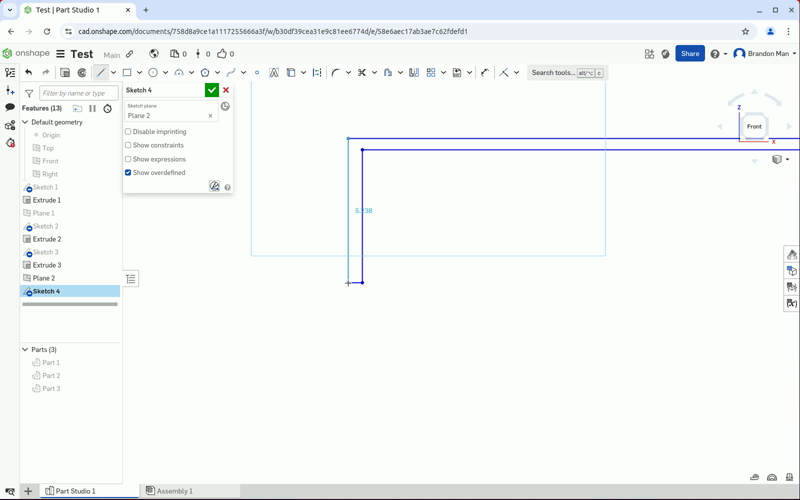
scroll(6)
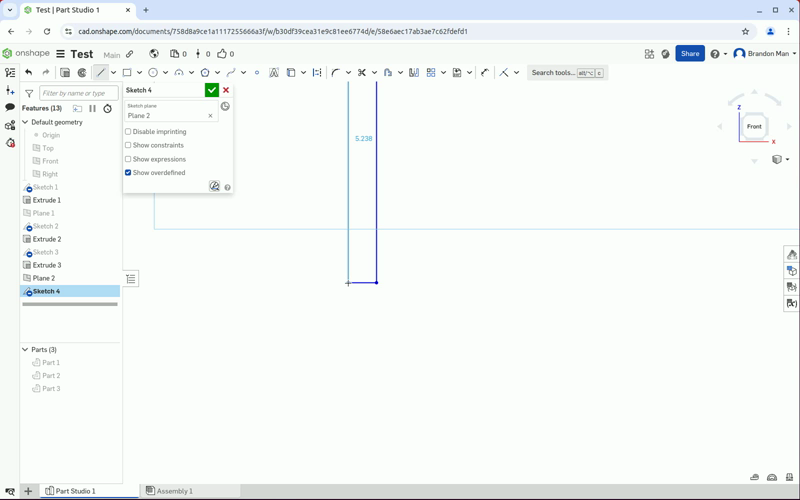
key_up(shift)
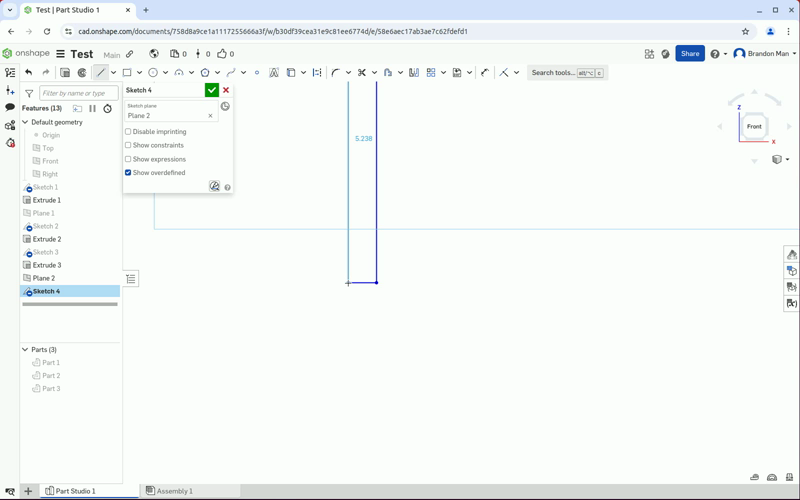
click(348, 282)
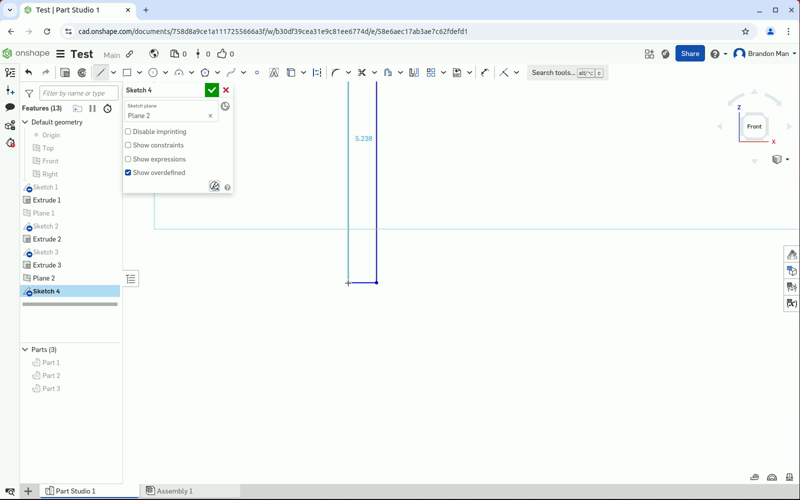
scroll(-6)
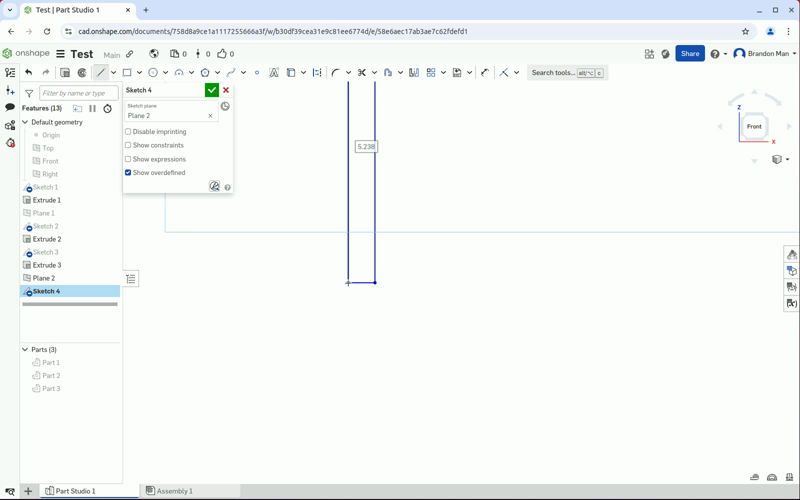
scroll(-6)
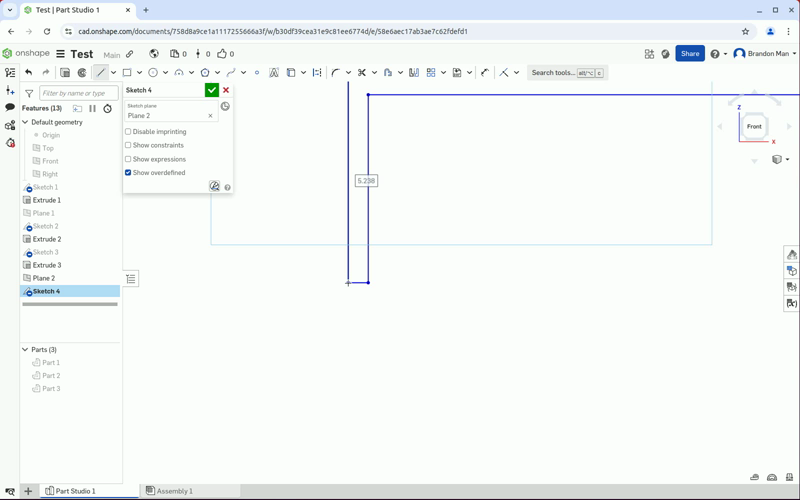
scroll(-6)
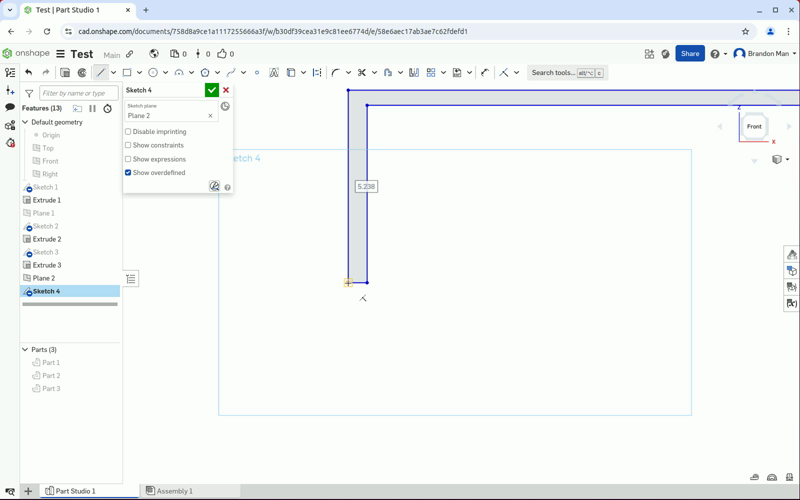
scroll(-6)
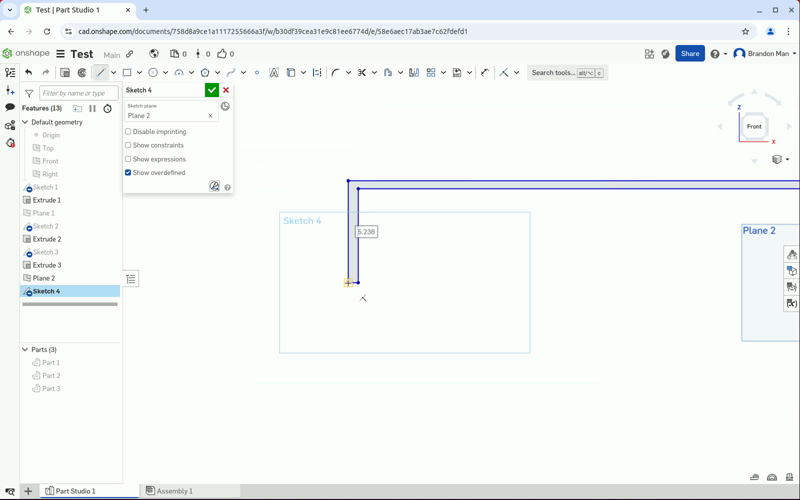
scroll(-6)
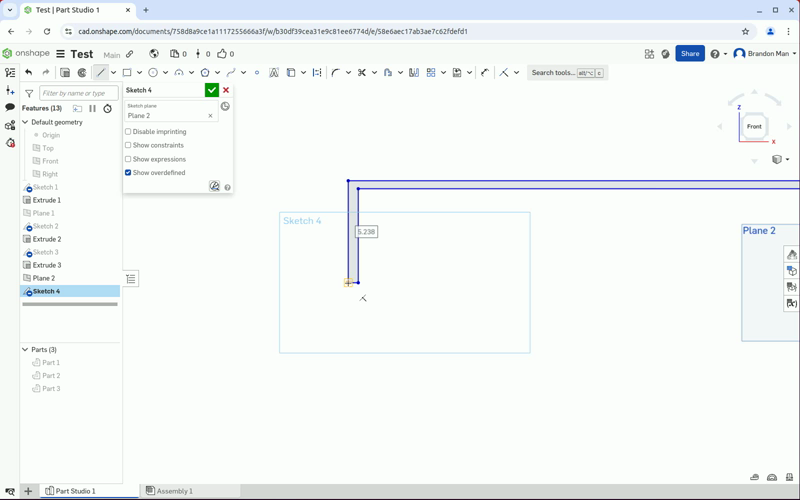
scroll(-6)
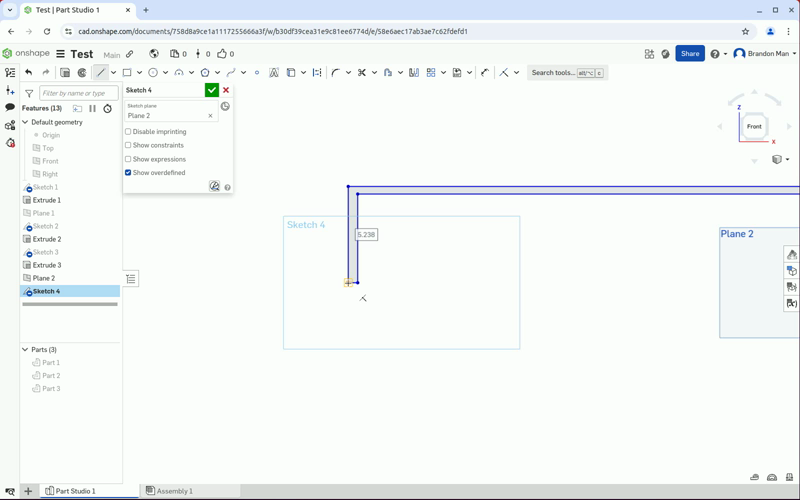
scroll(-6)
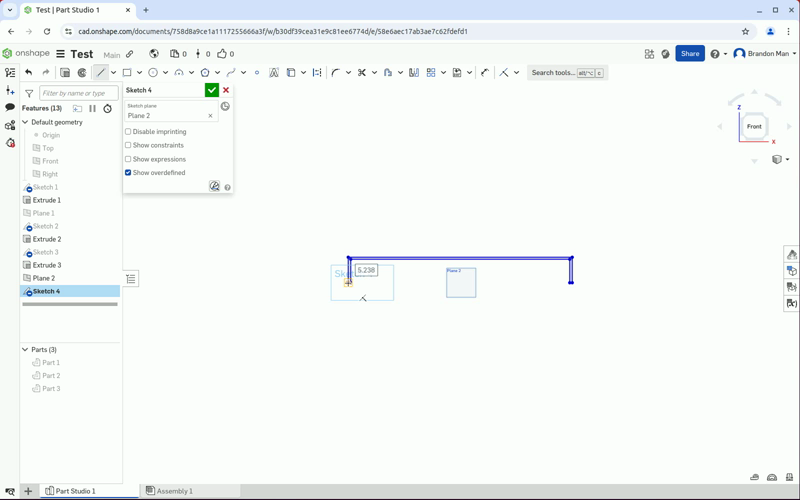
key(esc)
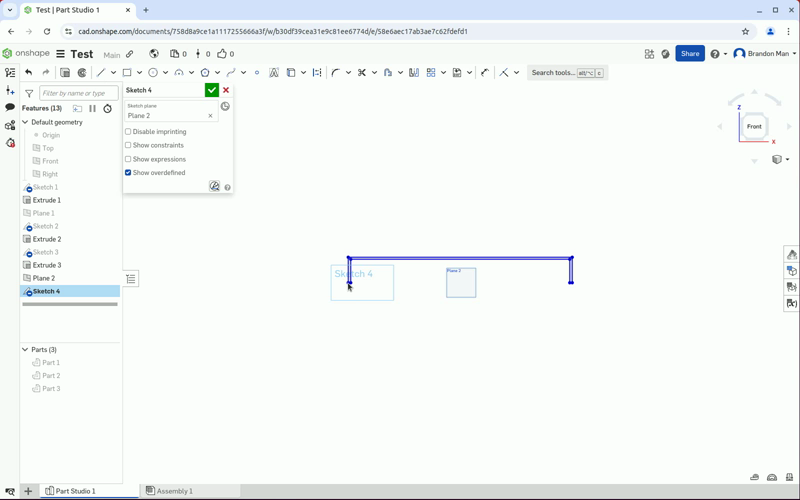
mouse_move(349, 259)
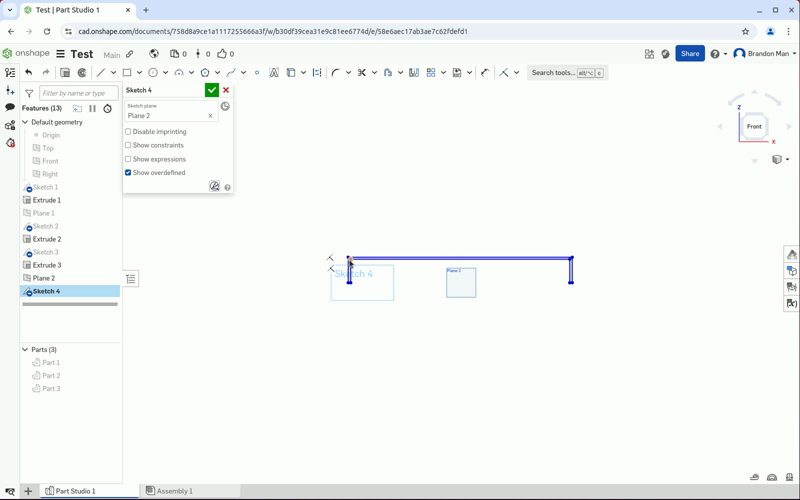
scroll(6)
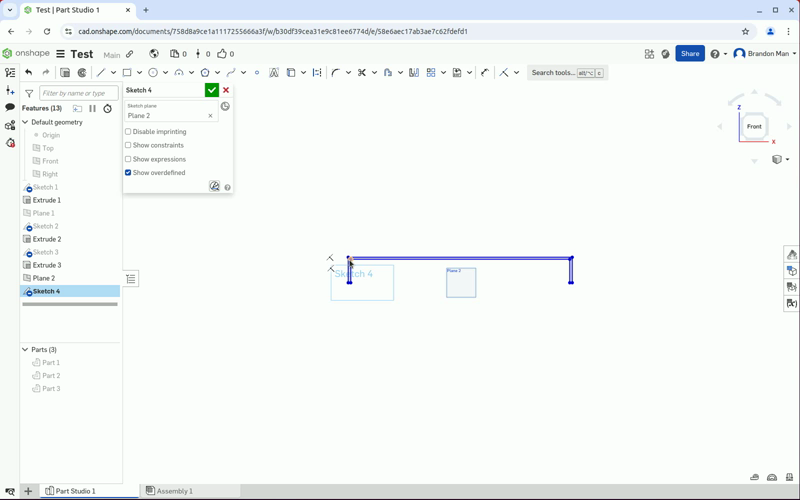
scroll(6)
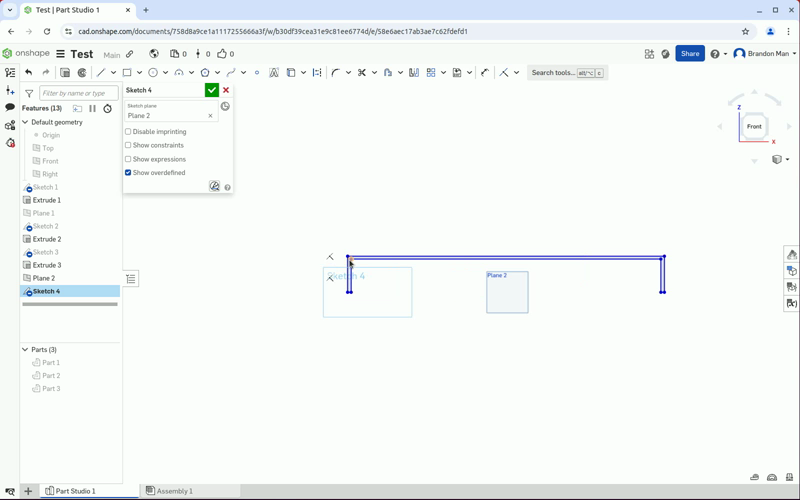
scroll(6)
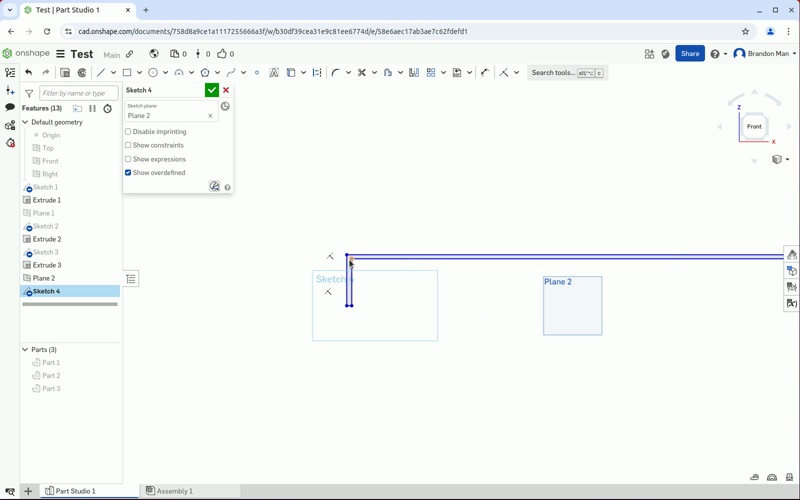
scroll(6)
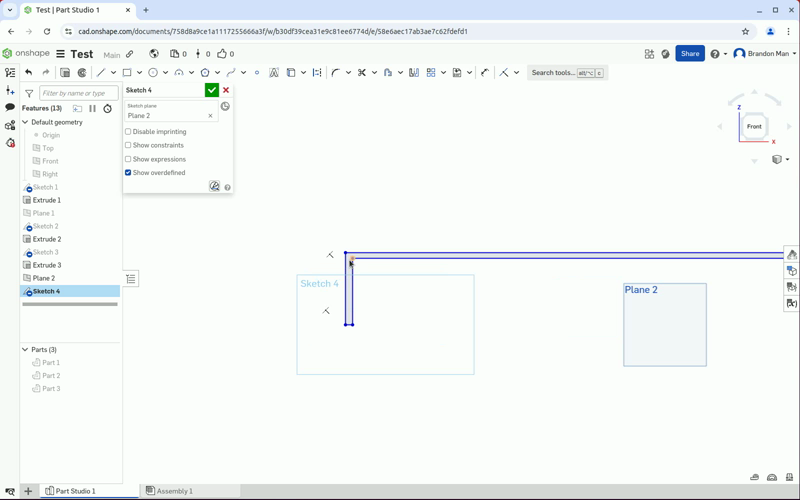
scroll(6)
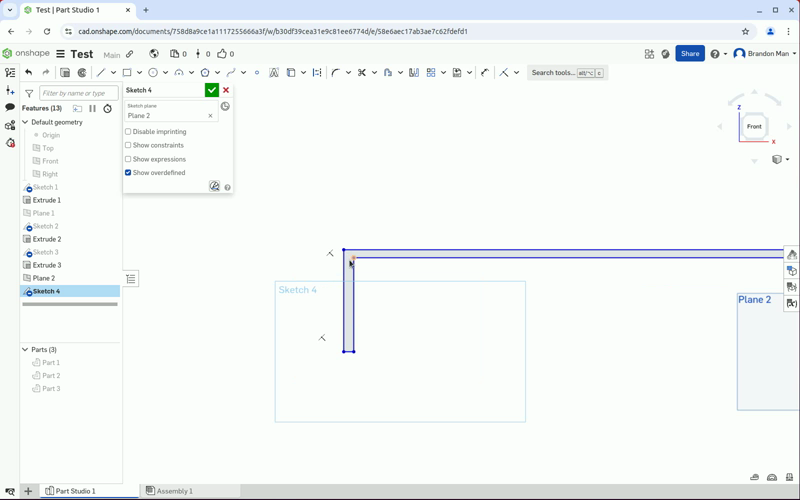
scroll(6)
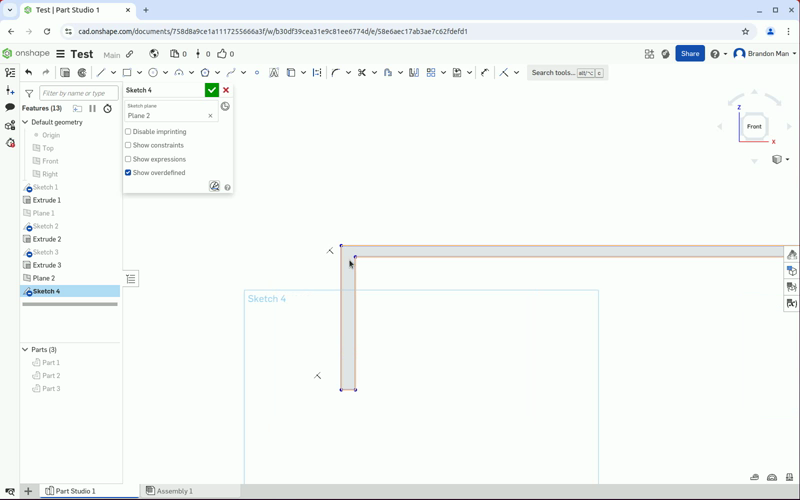
scroll(6)
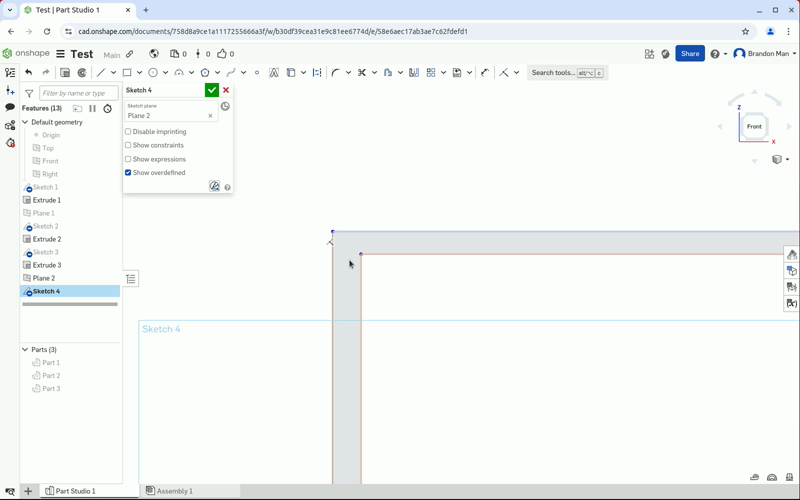
click(349, 259)
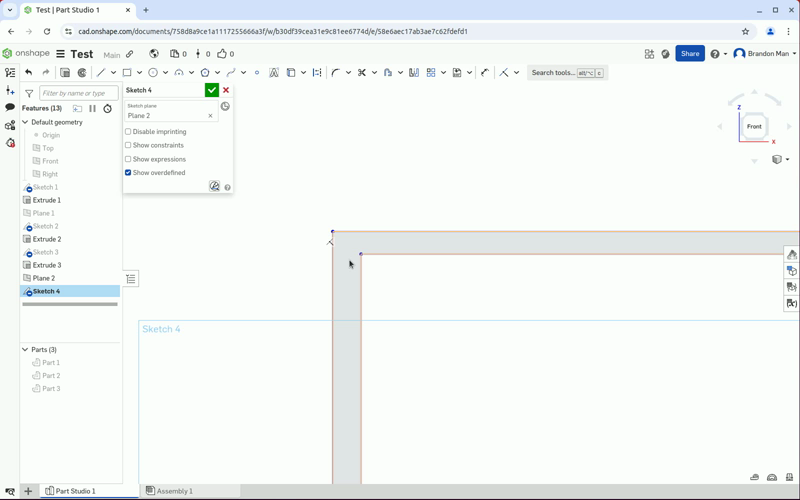
scroll(-6)
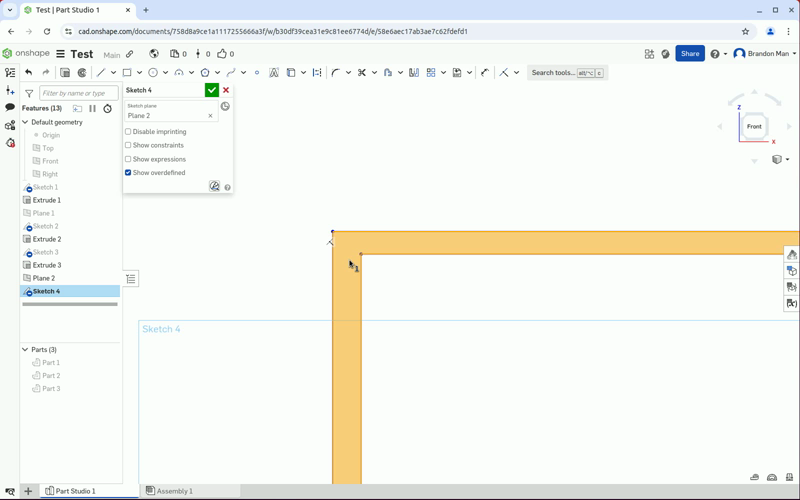
scroll(-6)
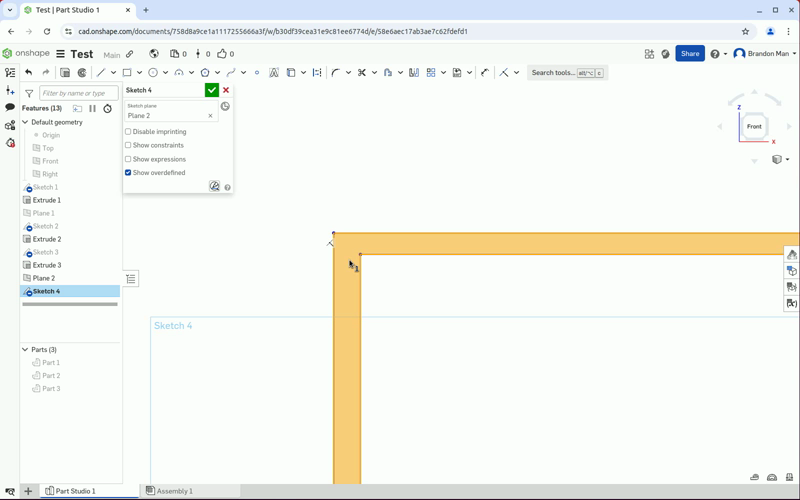
scroll(-6)
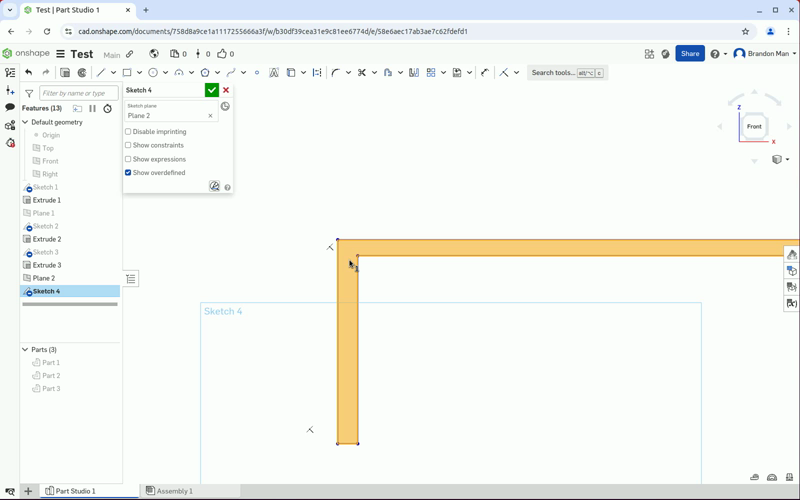
scroll(-6)
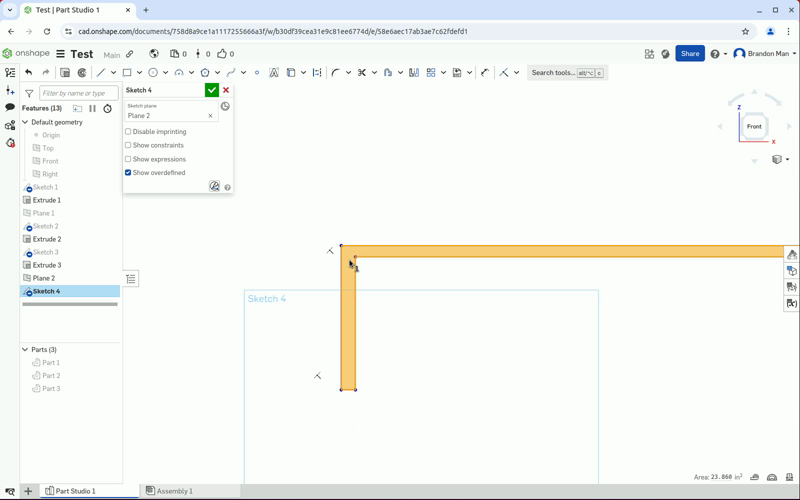
scroll(-6)
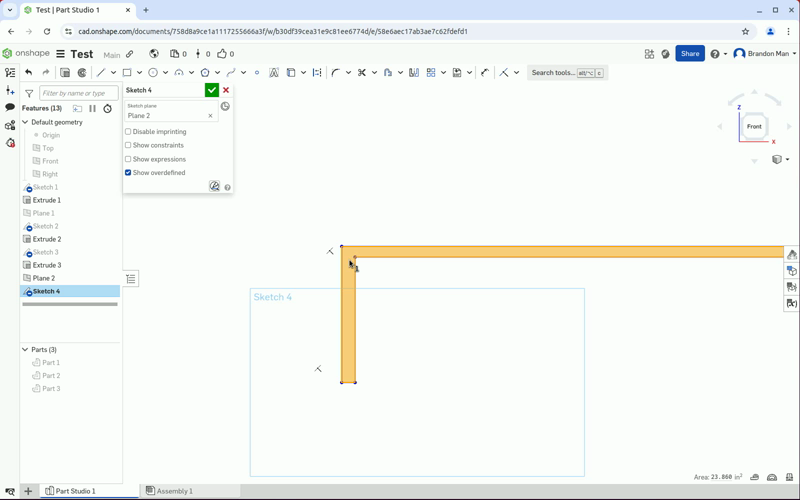
scroll(-6)
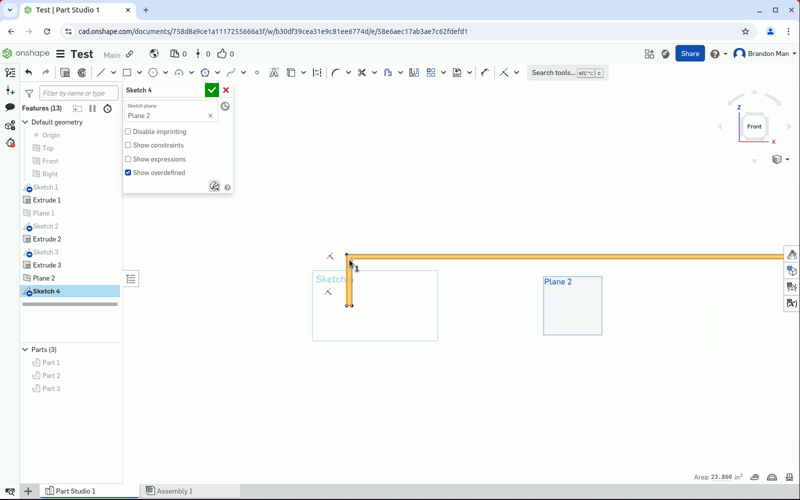
scroll(-6)
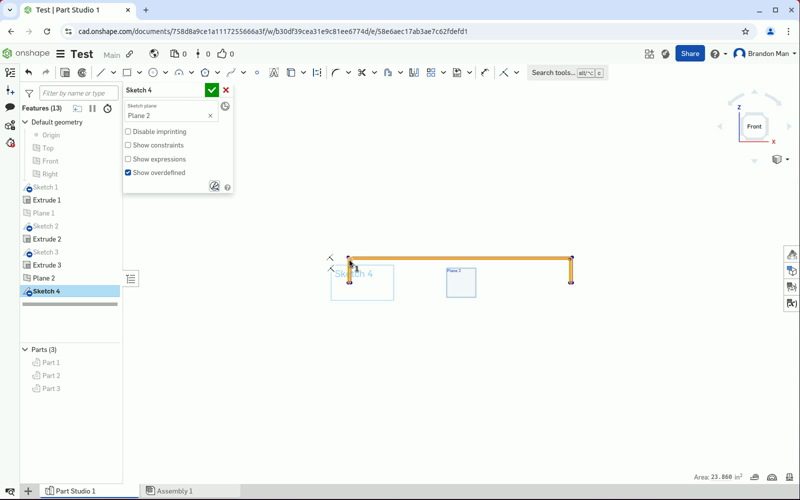
mouse_move(73, 352)
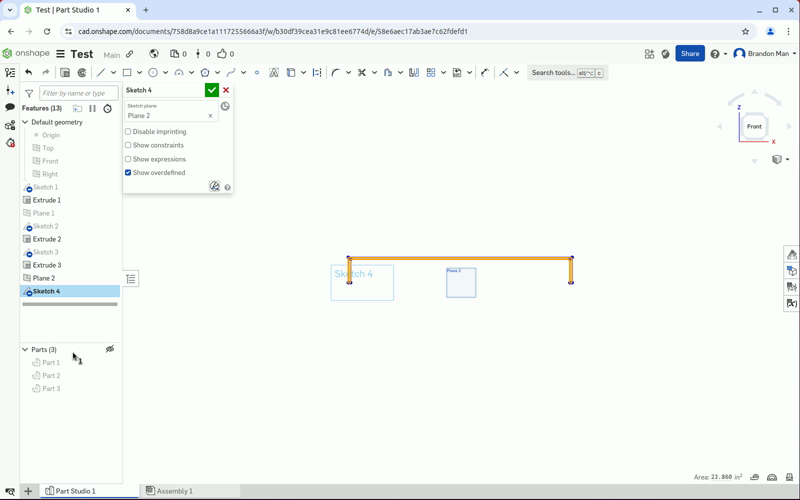
key(shift+y)
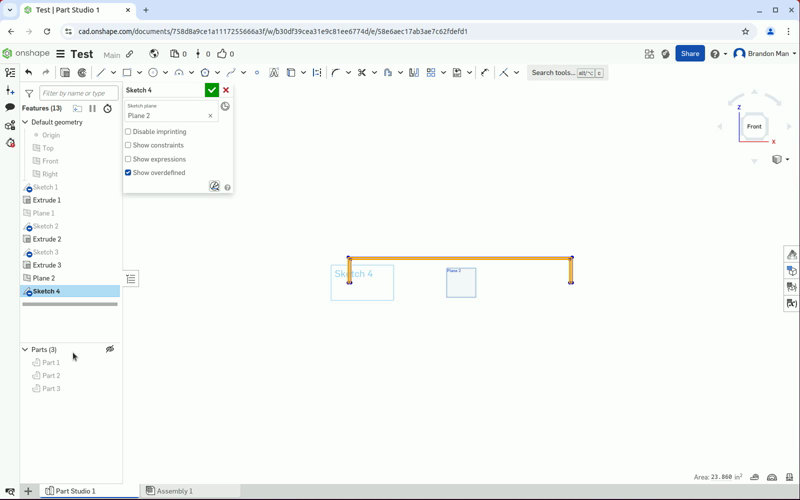
key(shift+e)
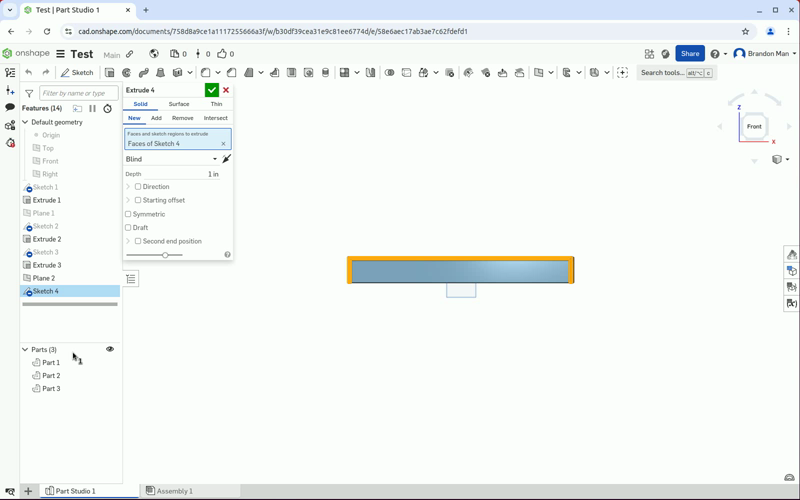
mouse_move(143, 106)
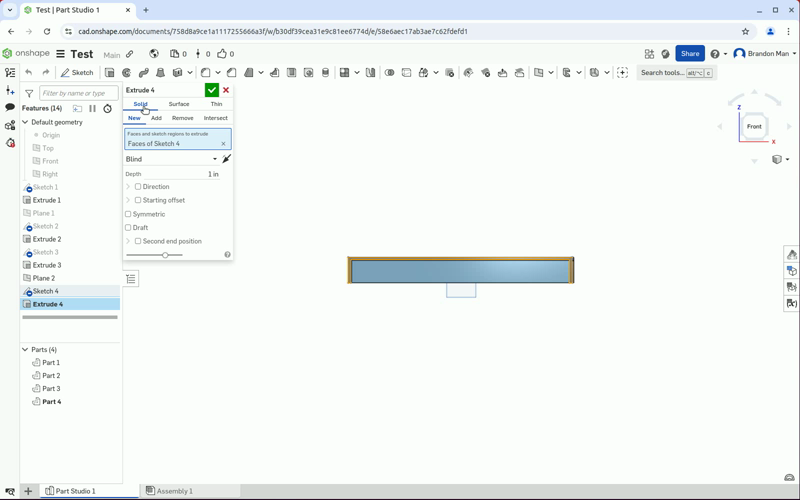
click(143, 106)
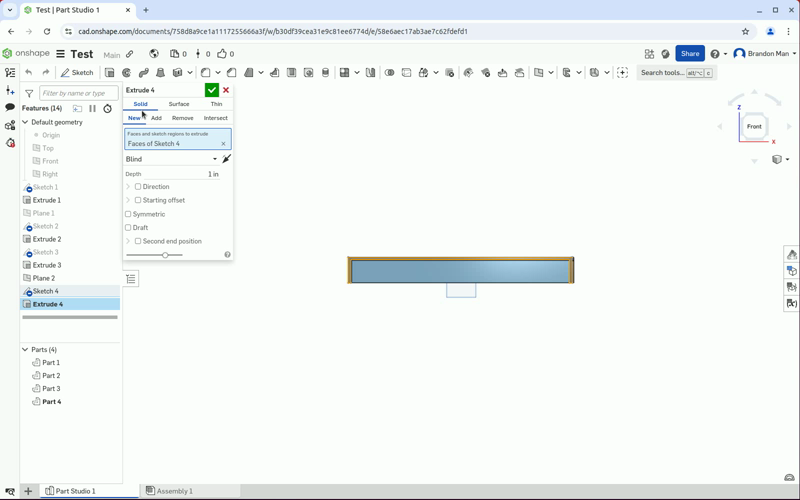
mouse_move(137, 120)
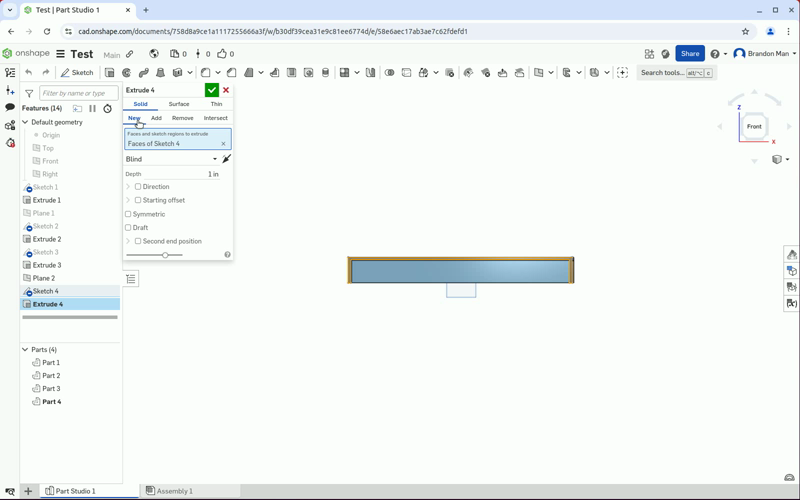
click(137, 120)
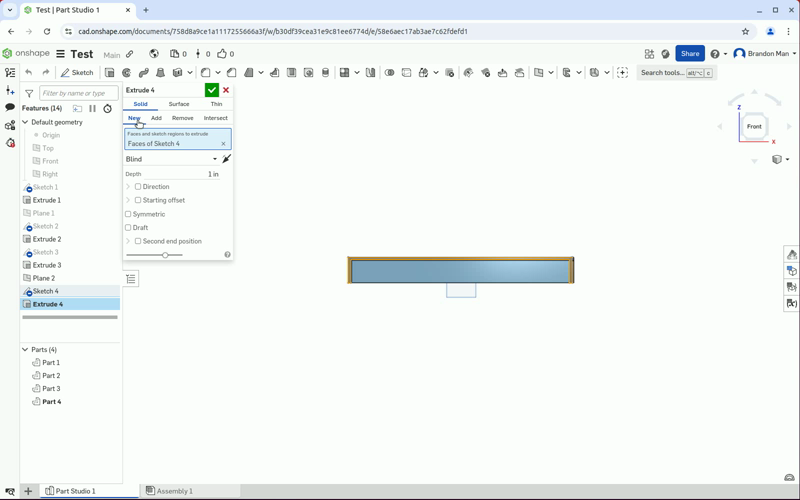
key(tab, 4)
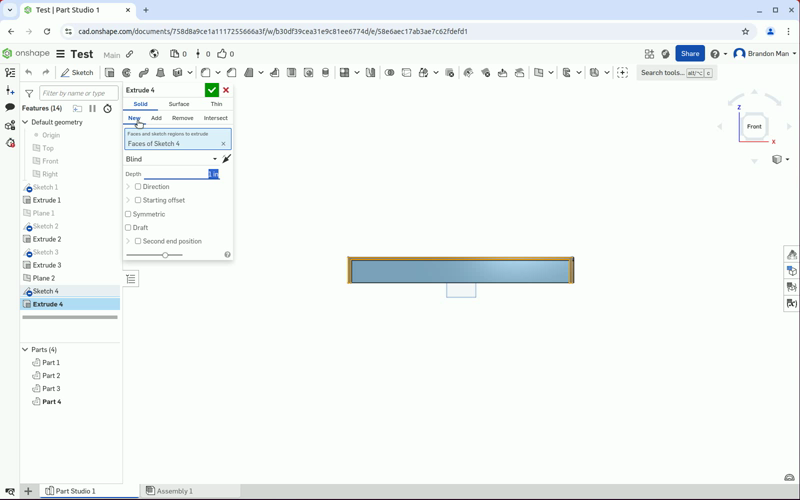
text(0.722)
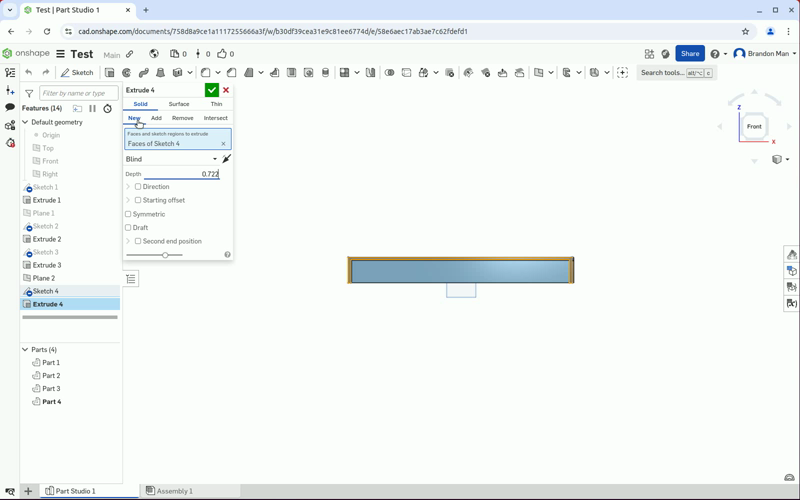
key(enter)
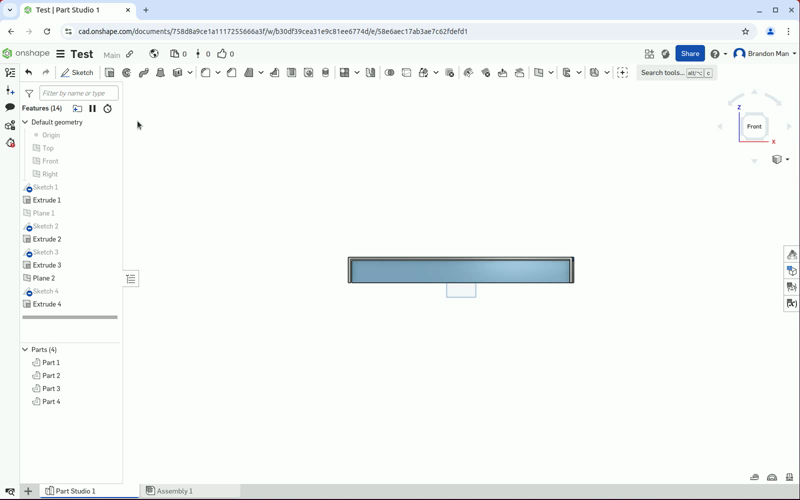
key(shift+h)
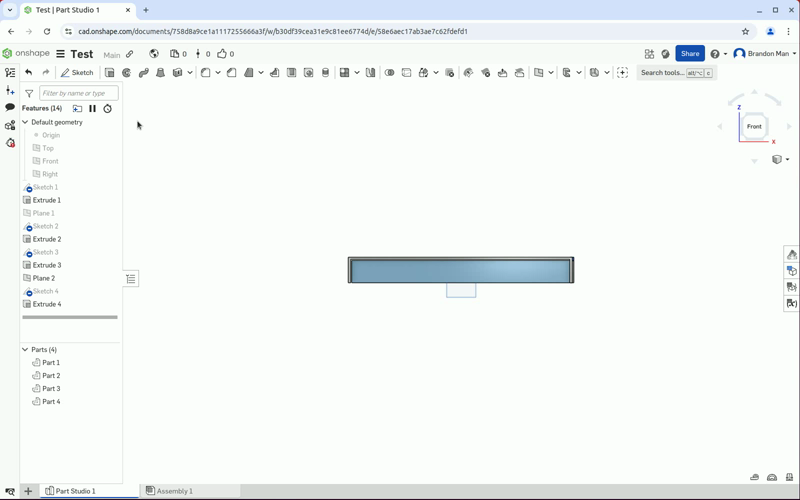
key(shift+h)
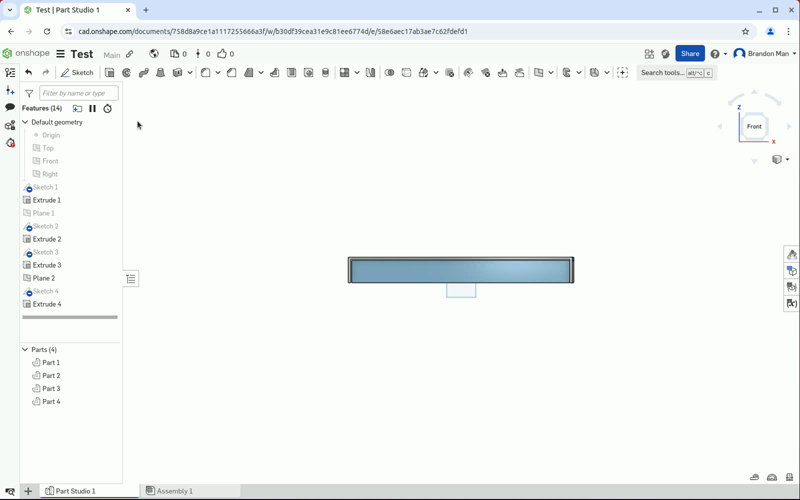
mouse_move(73, 189)
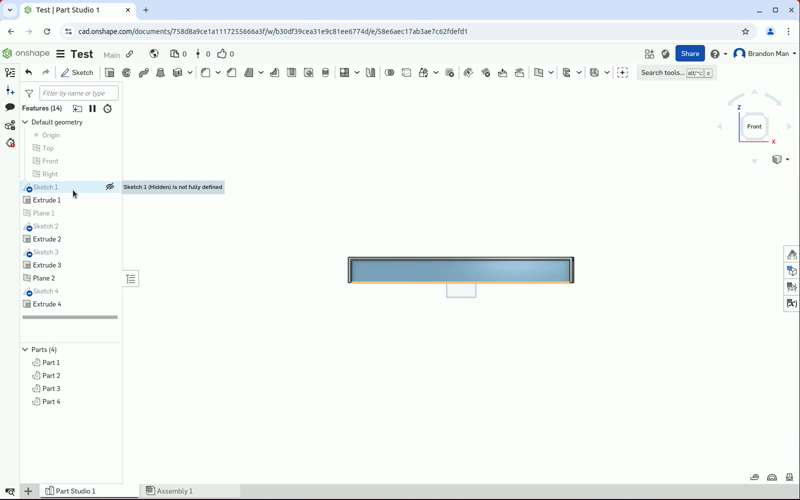
click(73, 189)
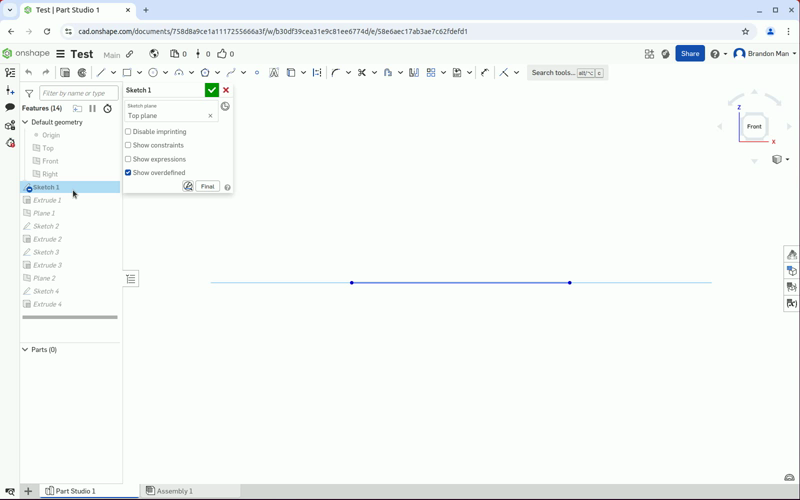
mouse_move(229, 92)
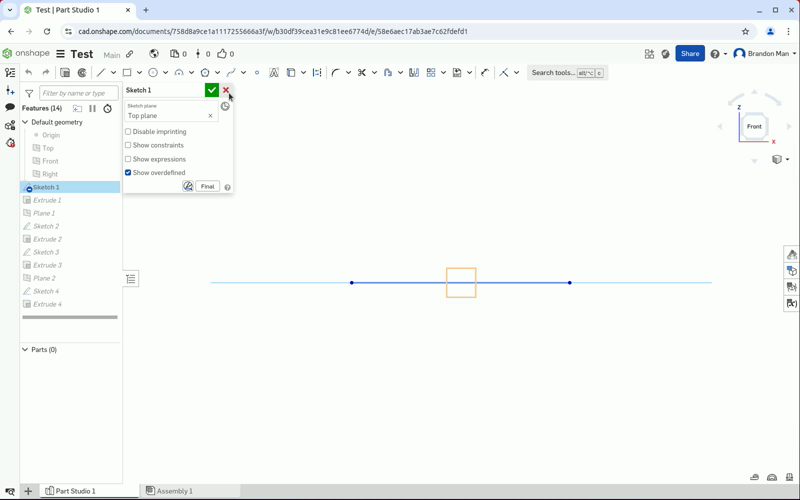
click(229, 92)
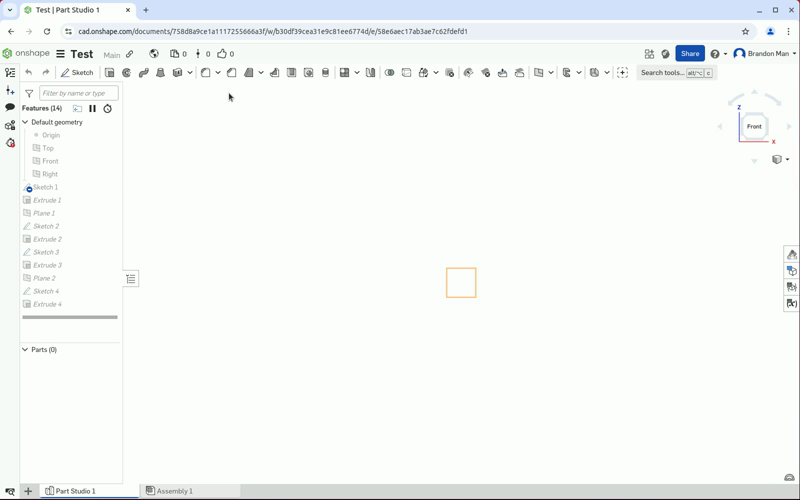
key(shift+s)
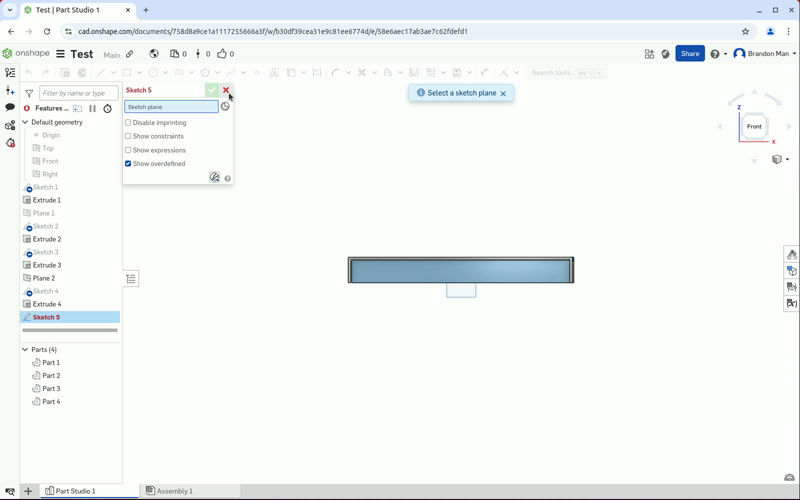
mouse_move(73, 280)
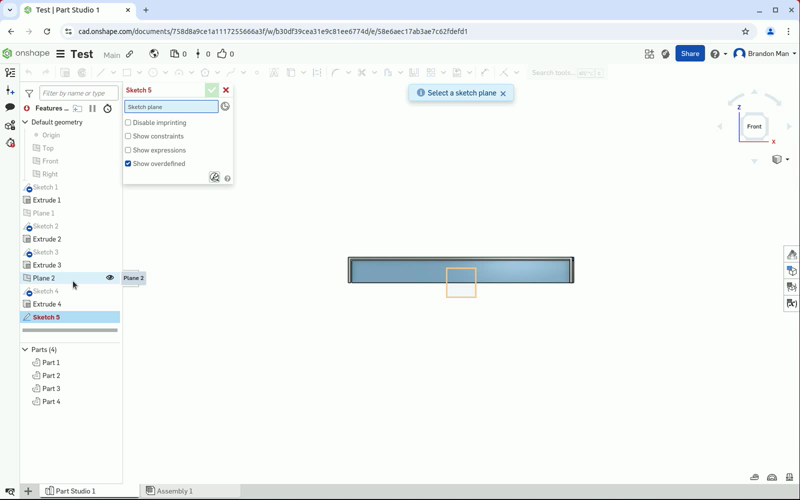
click(73, 280)
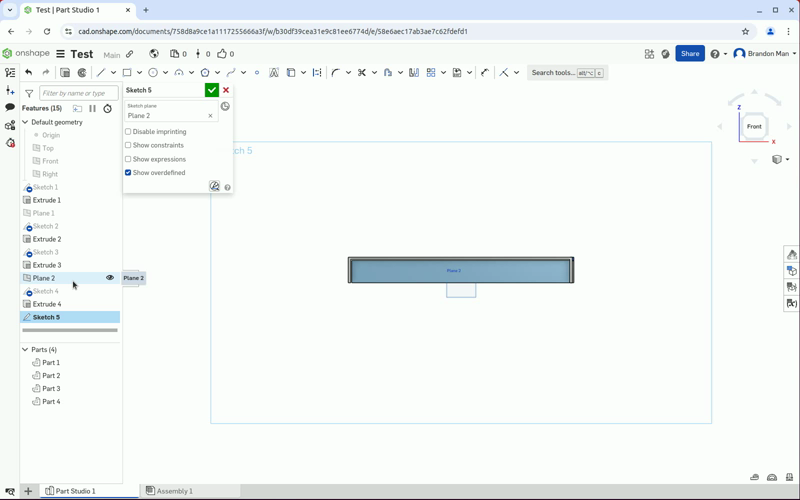
mouse_move(73, 352)
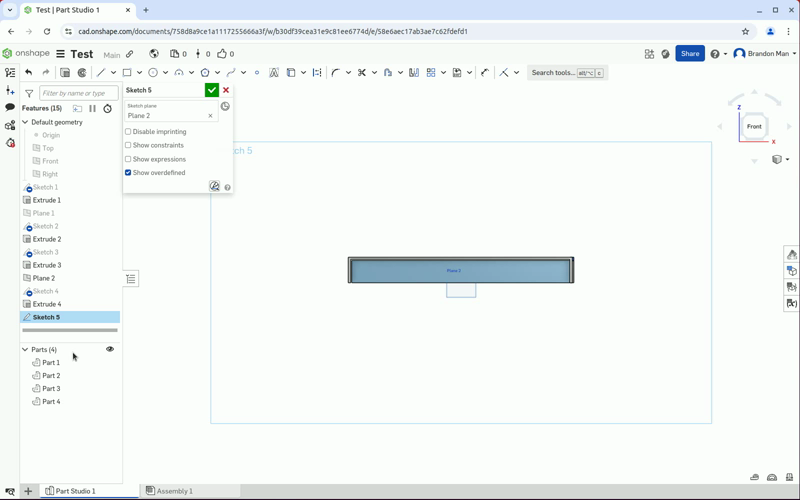
key(y)
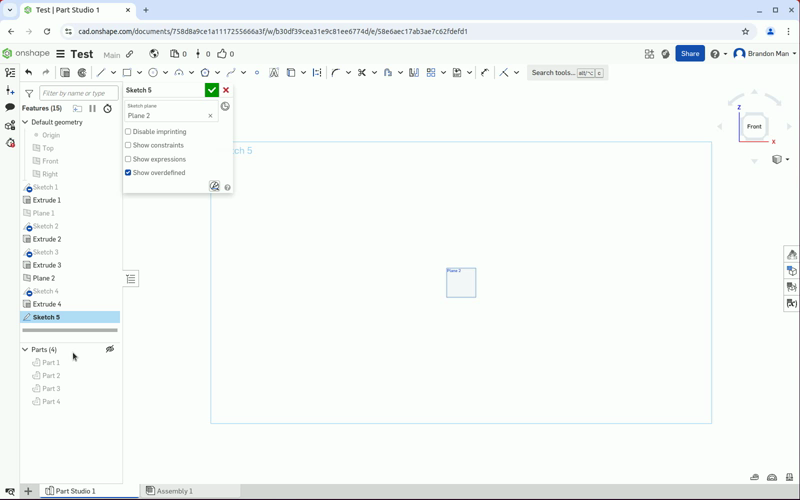
key(l)
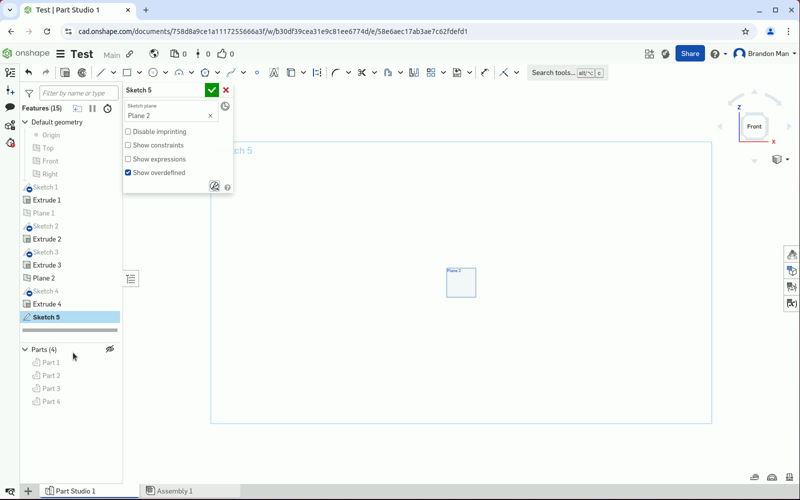
key_down(shift)
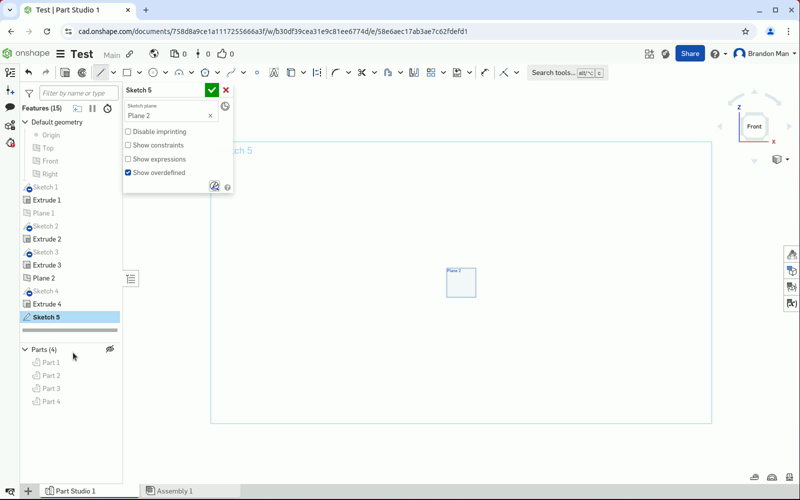
mouse_move(351, 282)
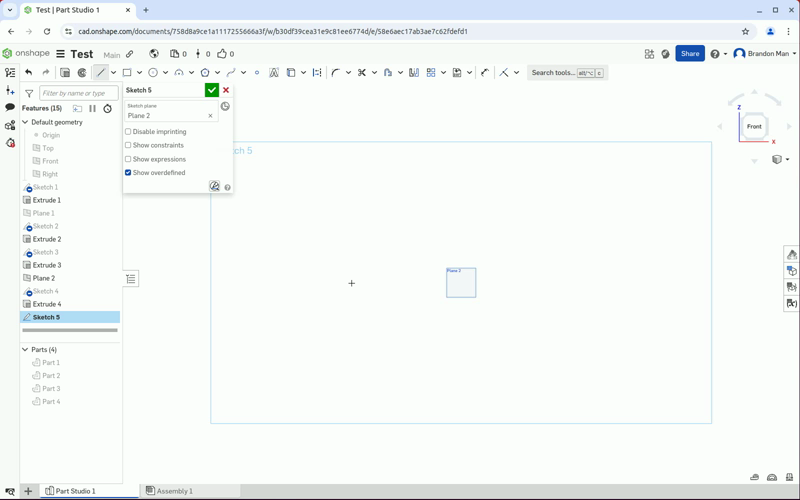
click(351, 282)
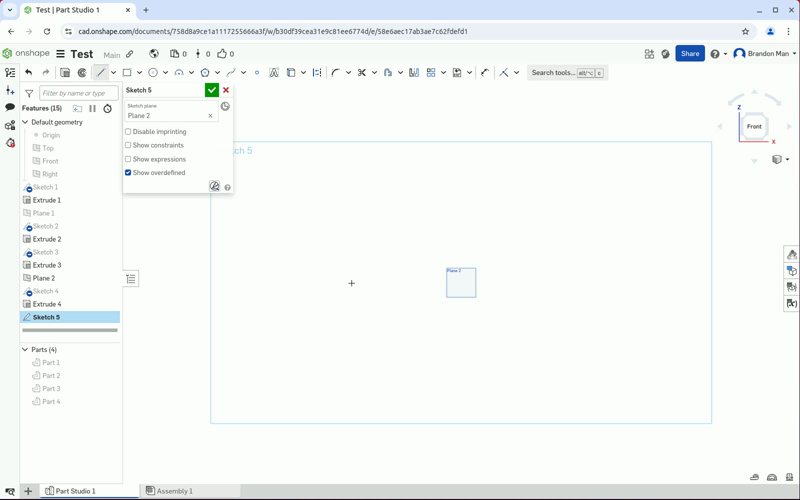
key_up(shift)
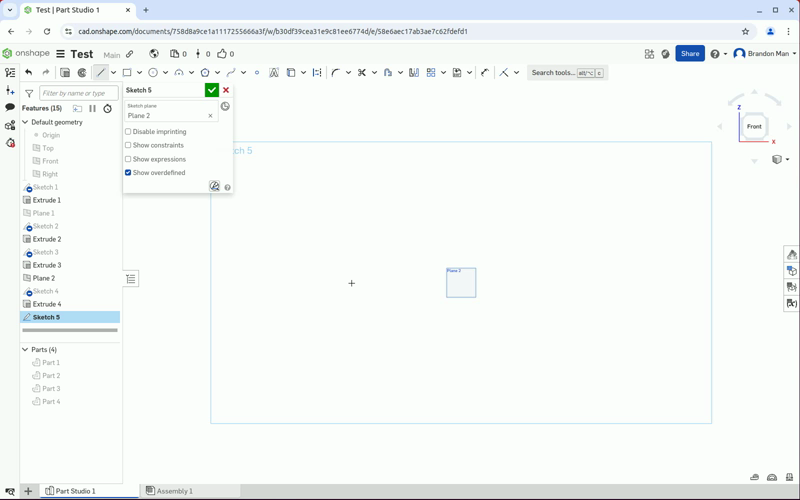
key_down(shift)
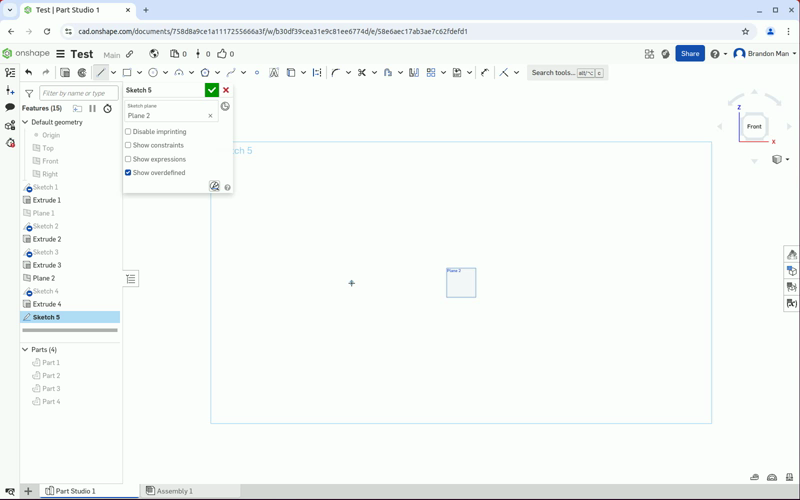
mouse_move(569, 282)
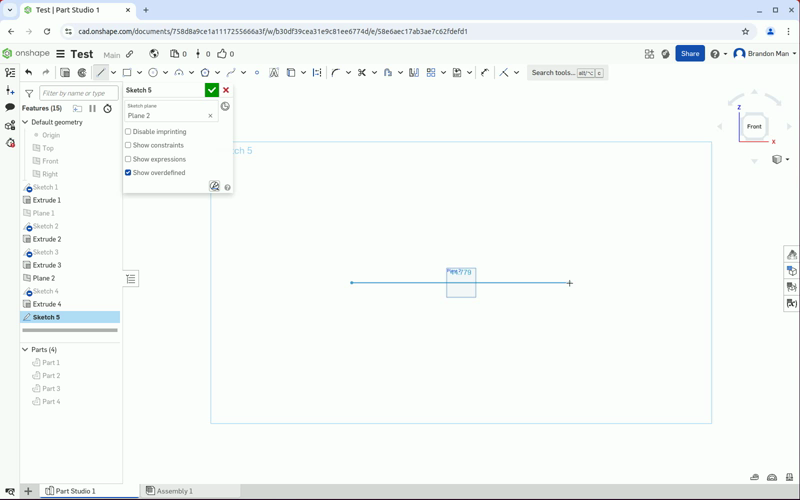
click(569, 282)
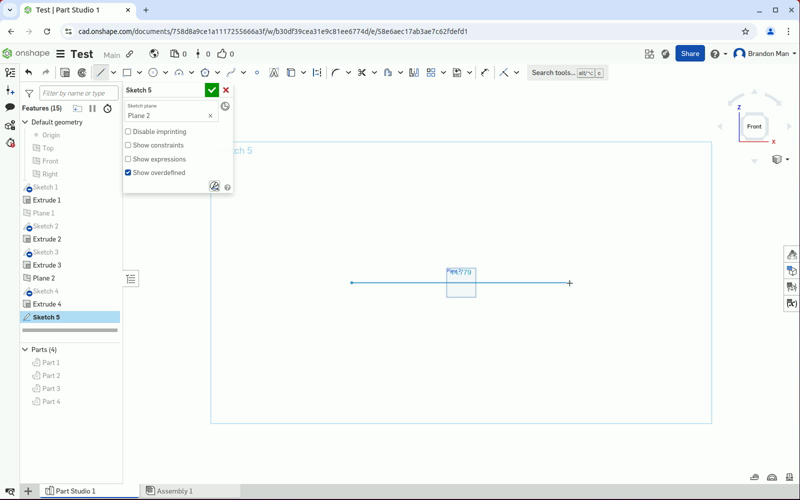
key_up(shift)
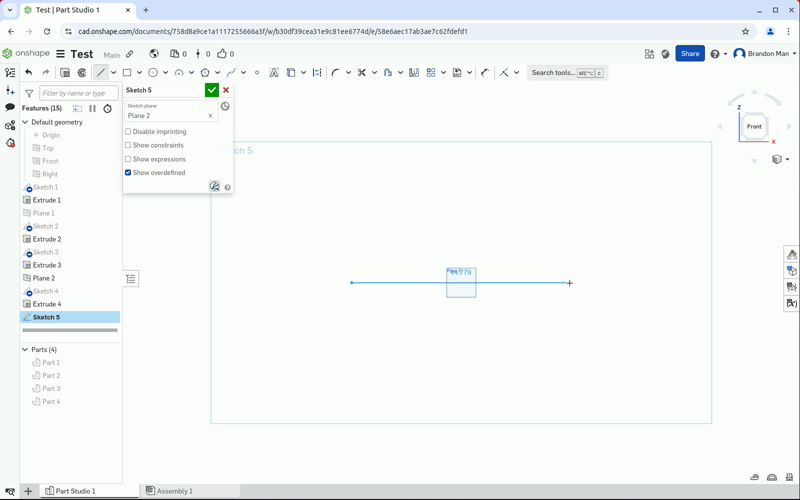
key_down(shift)
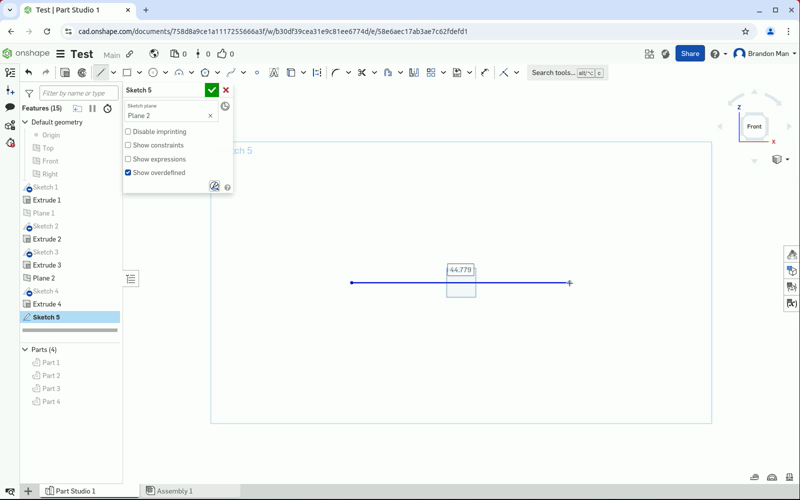
mouse_move(589, 282)
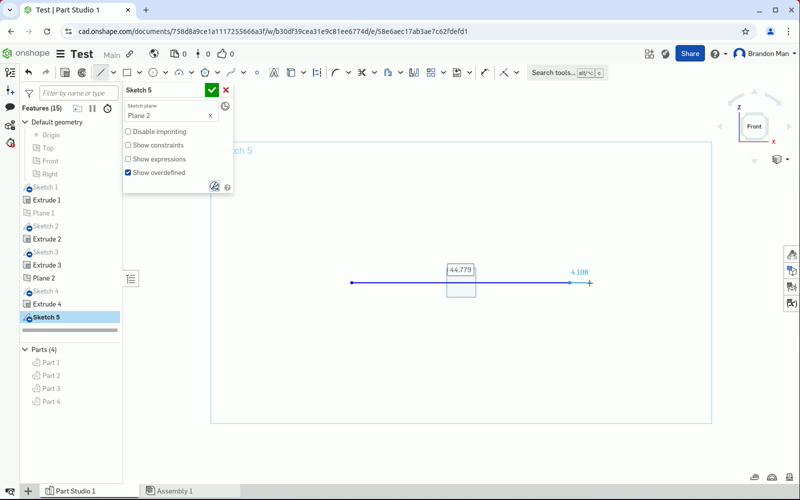
mouse_move(569, 260)
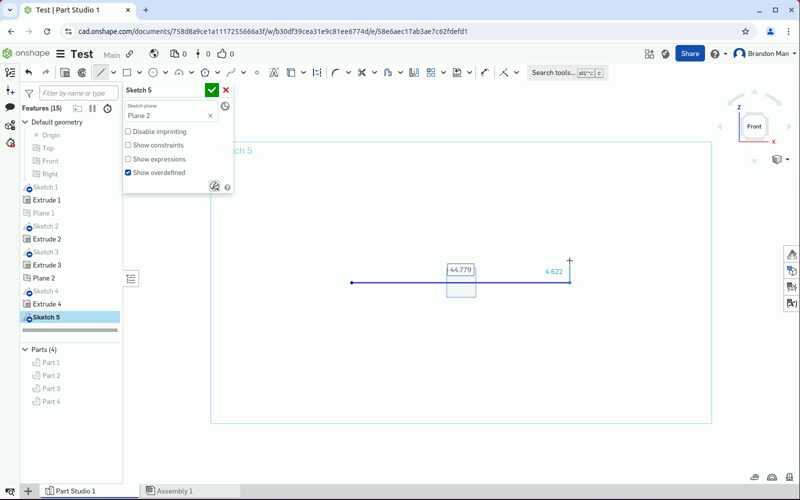
click(569, 260)
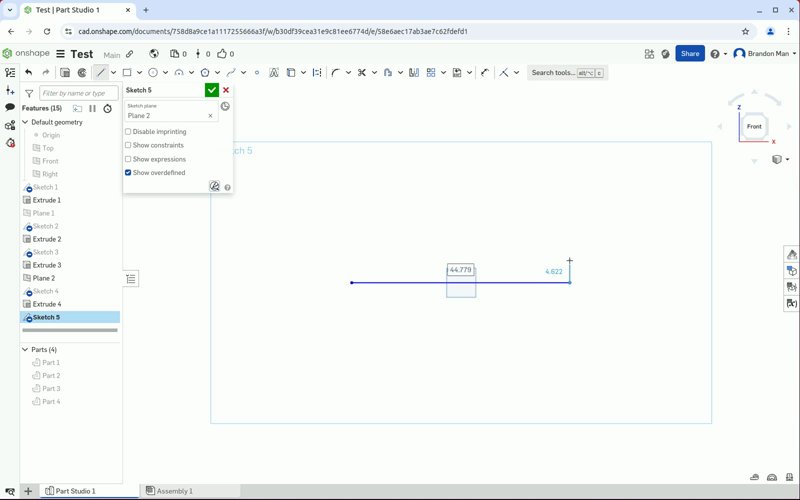
key_up(shift)
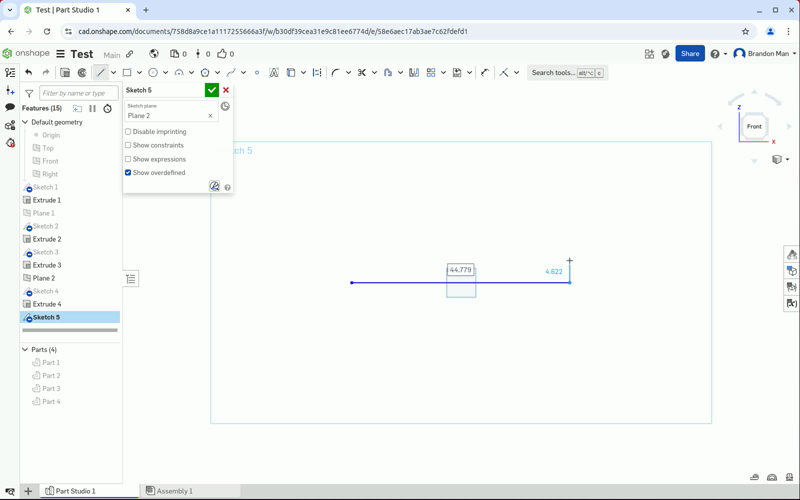
key_down(shift)
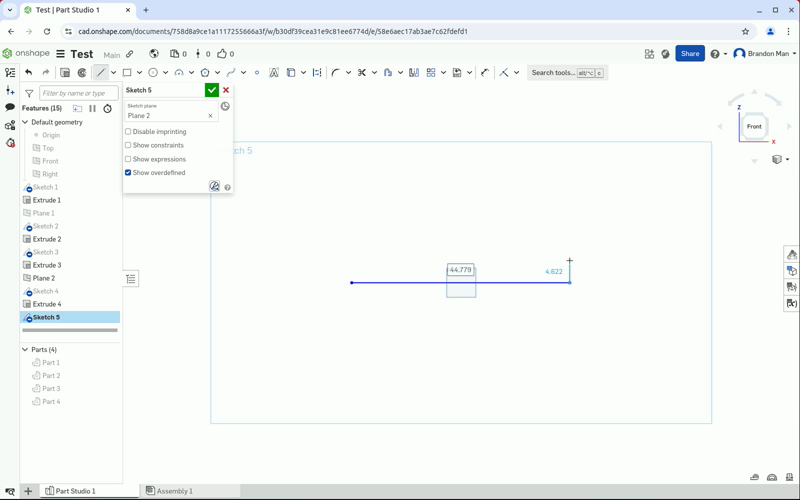
mouse_move(351, 260)
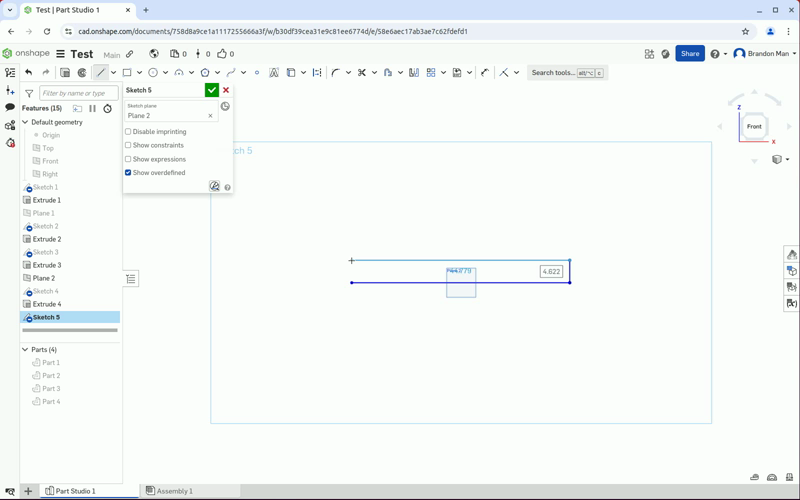
click(351, 260)
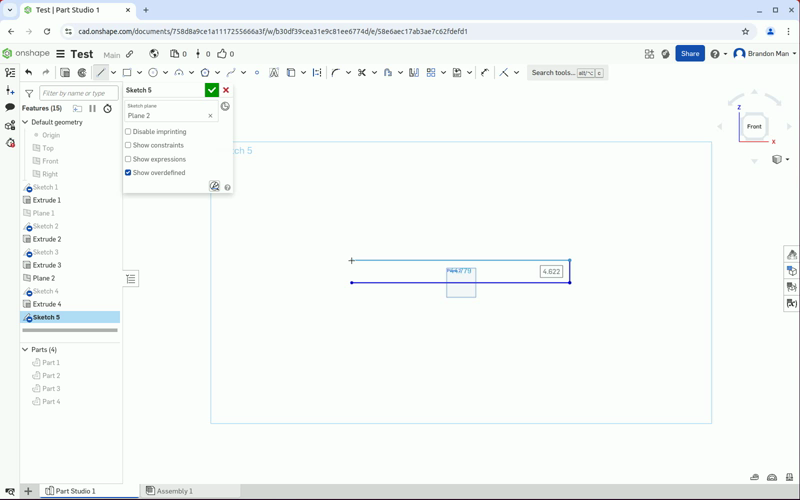
key_up(shift)
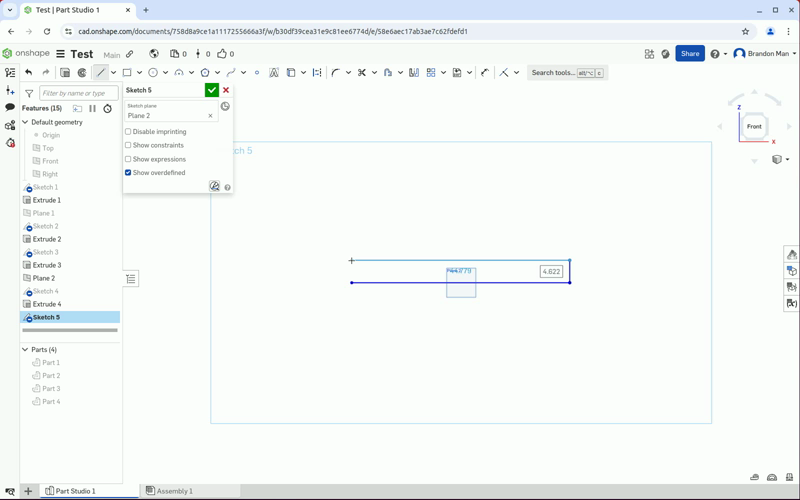
mouse_move(381, 260)
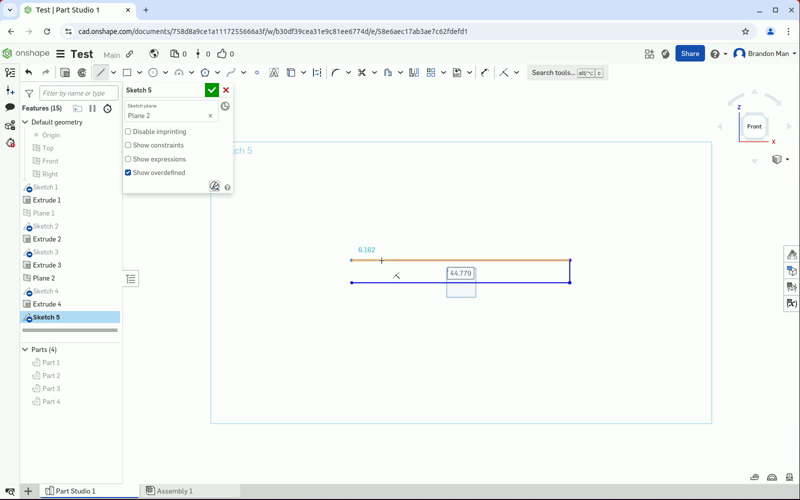
key_down(shift)
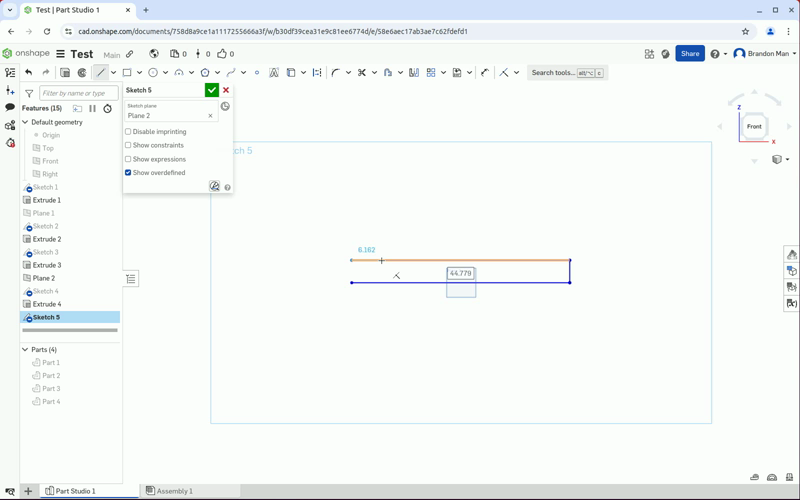
mouse_move(351, 282)
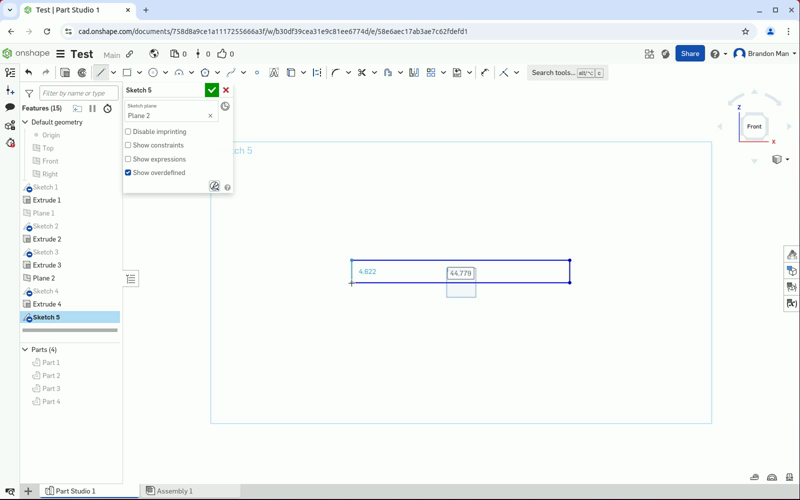
key_up(shift)
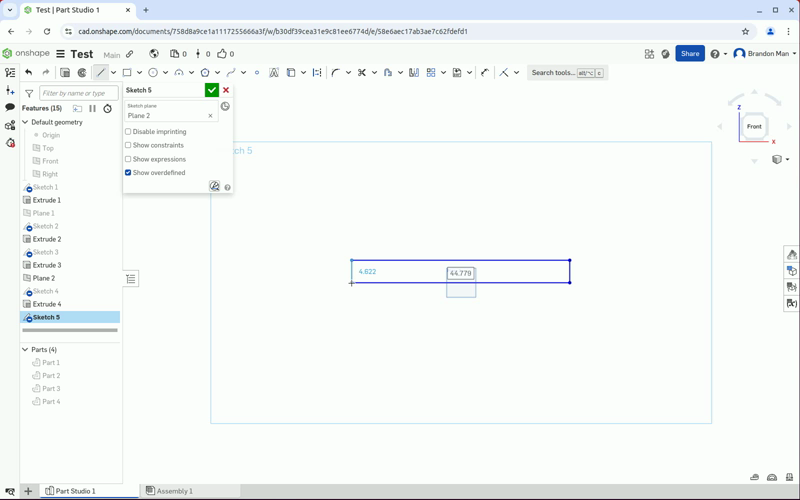
click(351, 282)
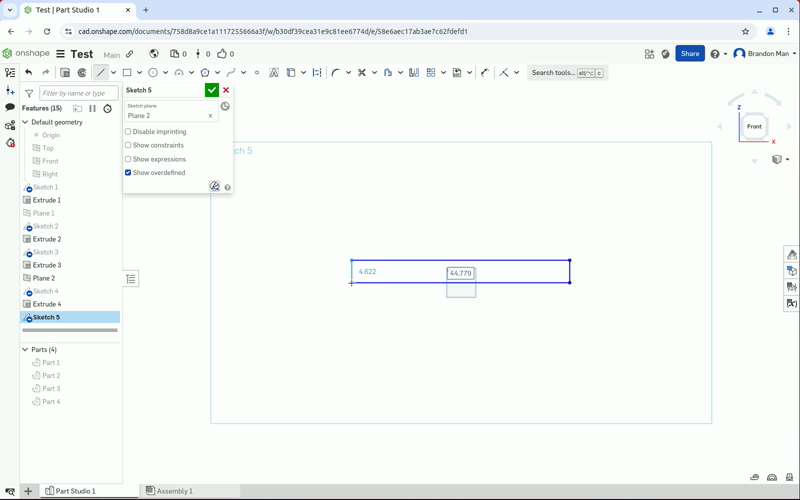
key(esc)
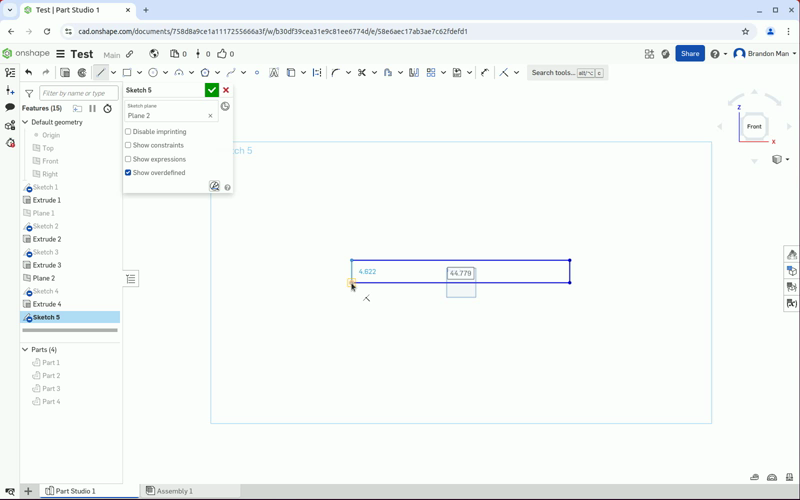
mouse_move(499, 278)
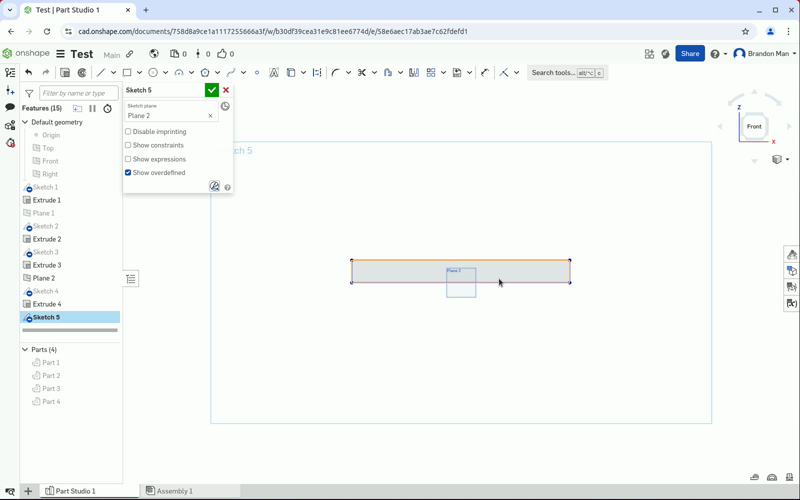
click(499, 278)
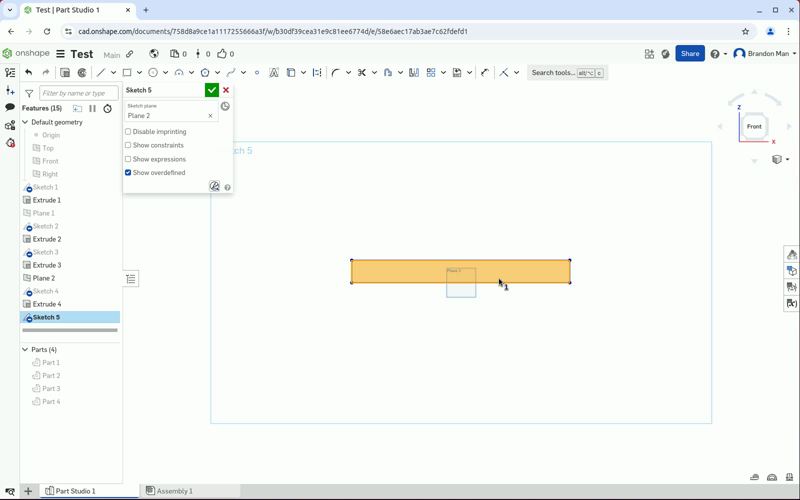
mouse_move(73, 352)
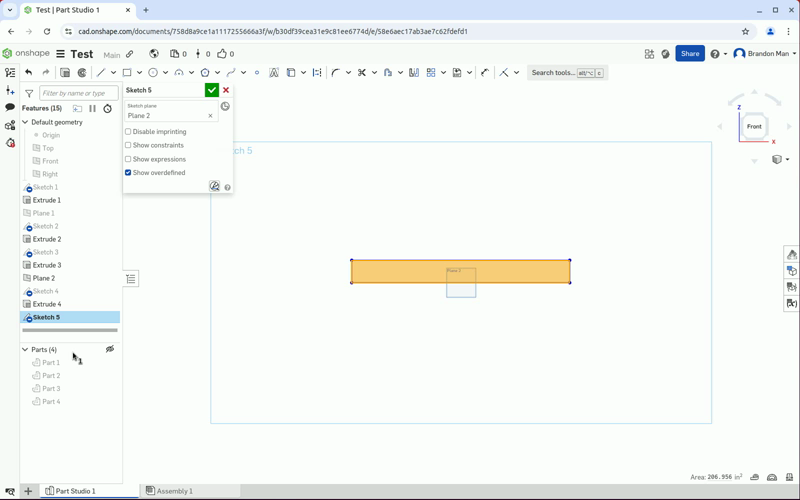
key(shift+y)
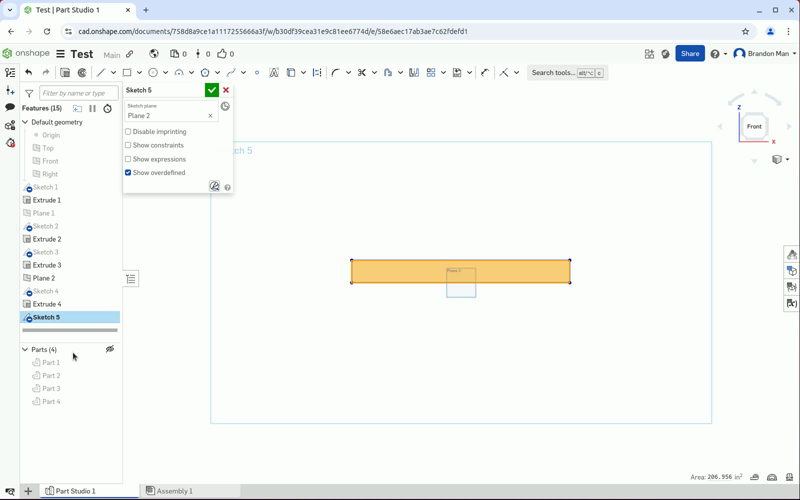
key(shift+e)
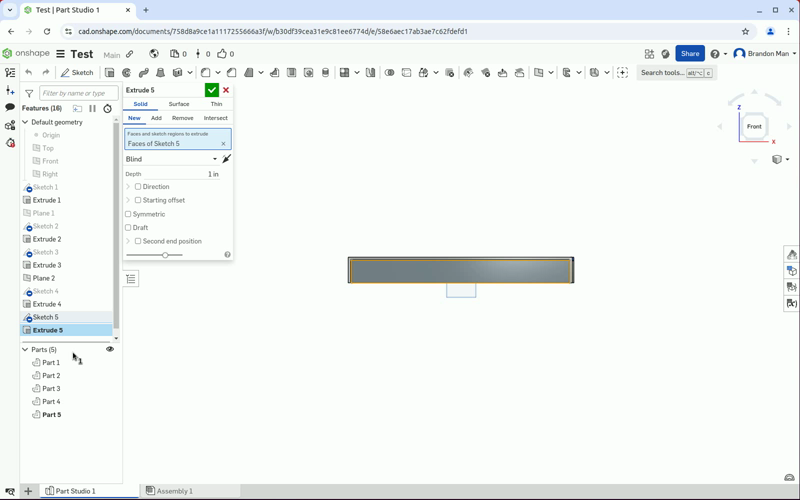
mouse_move(143, 106)
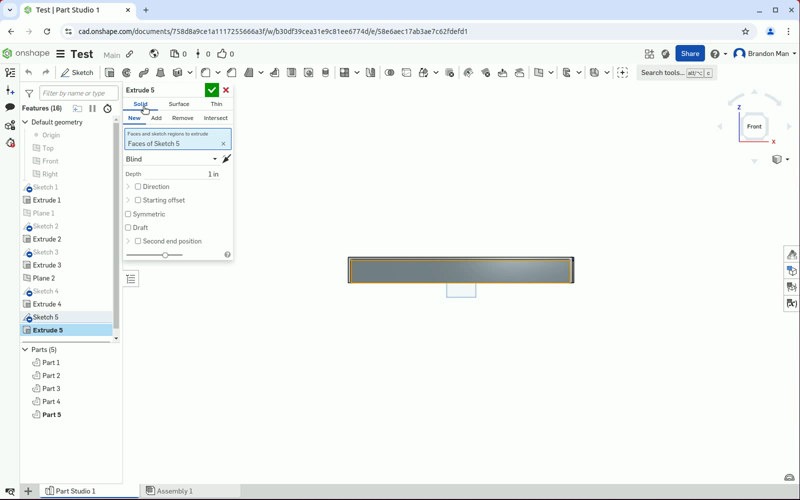
click(143, 106)
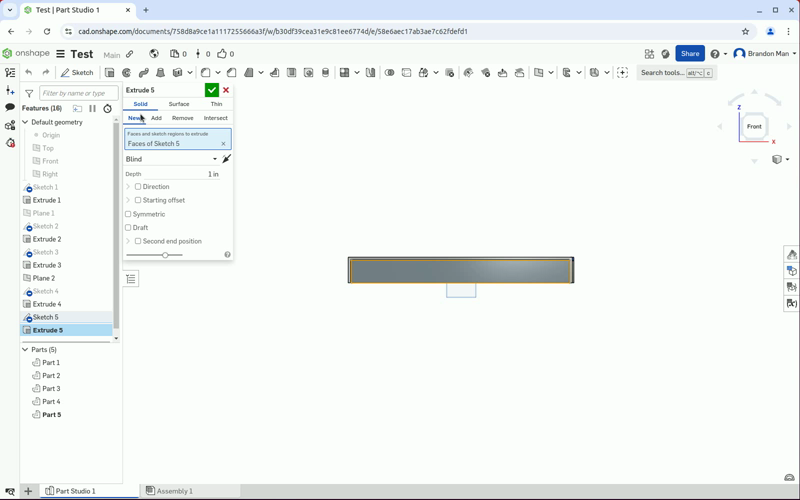
mouse_move(137, 120)
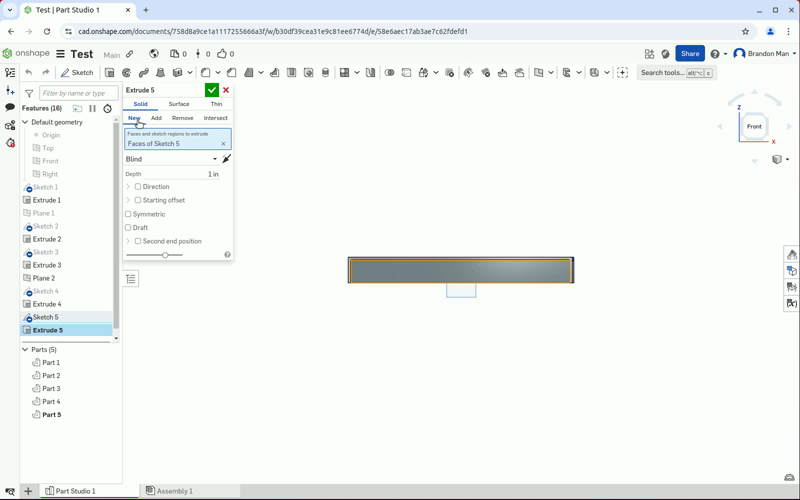
click(137, 120)
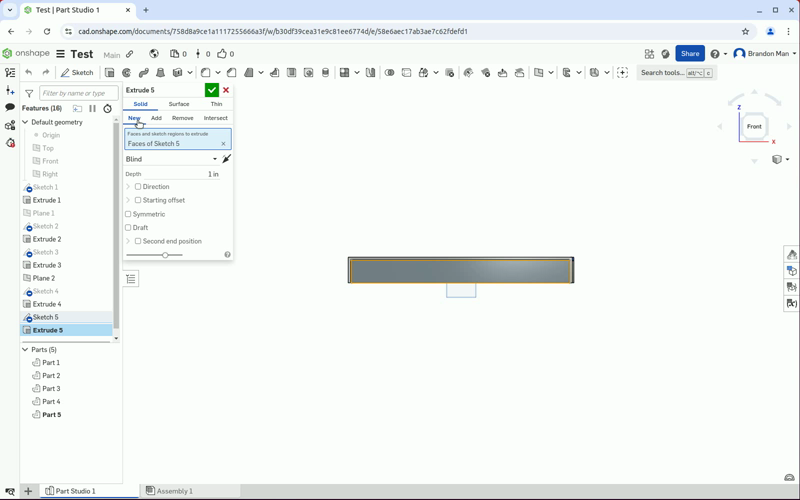
key(tab, 4)
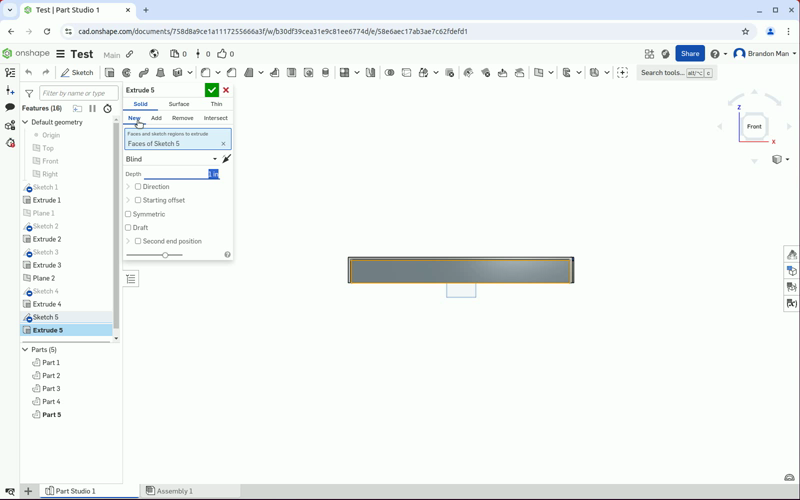
text(0.722)
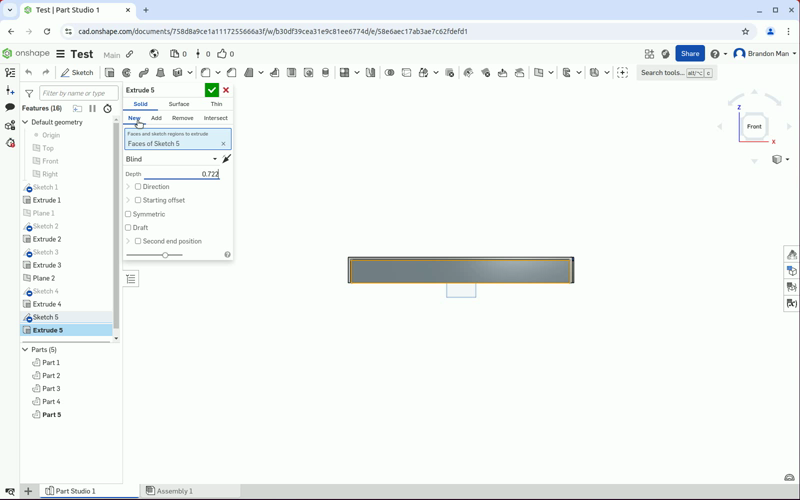
key(enter)
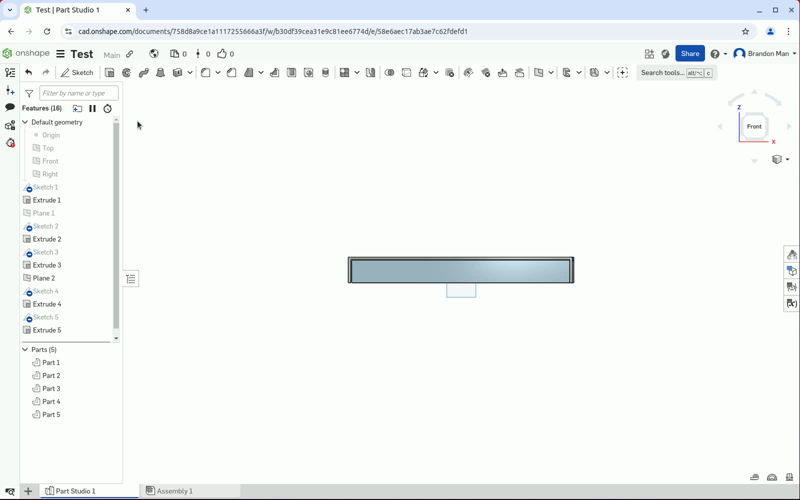
key(shift+h)
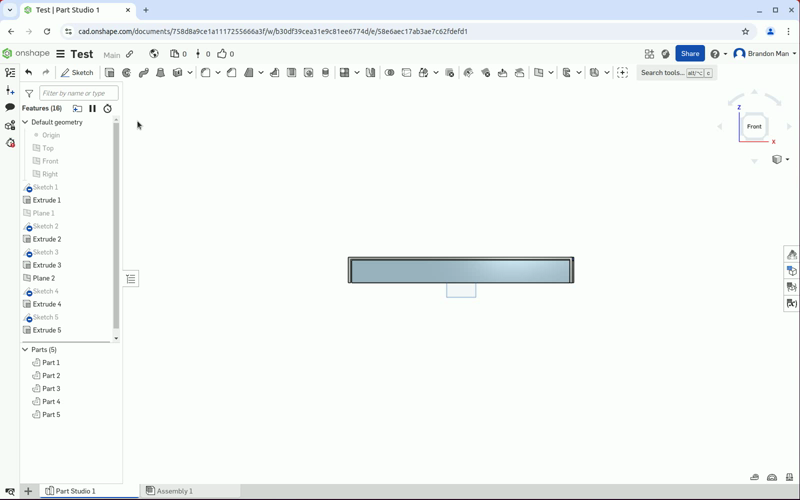
key(shift+h)
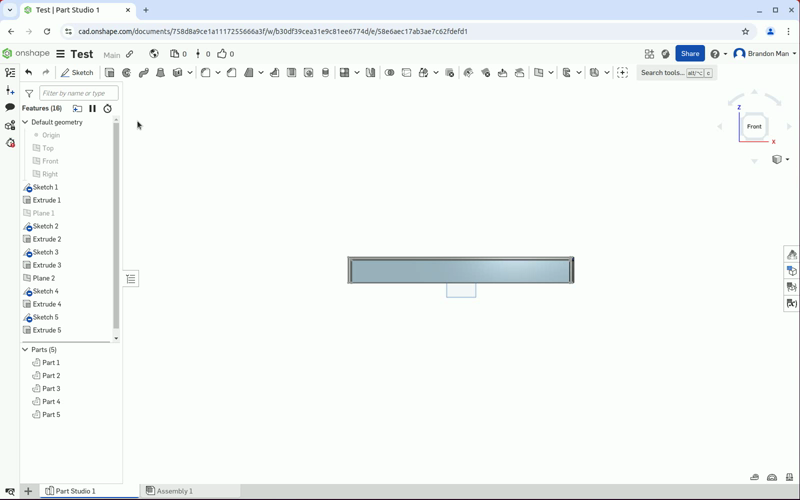
key(shift+7)
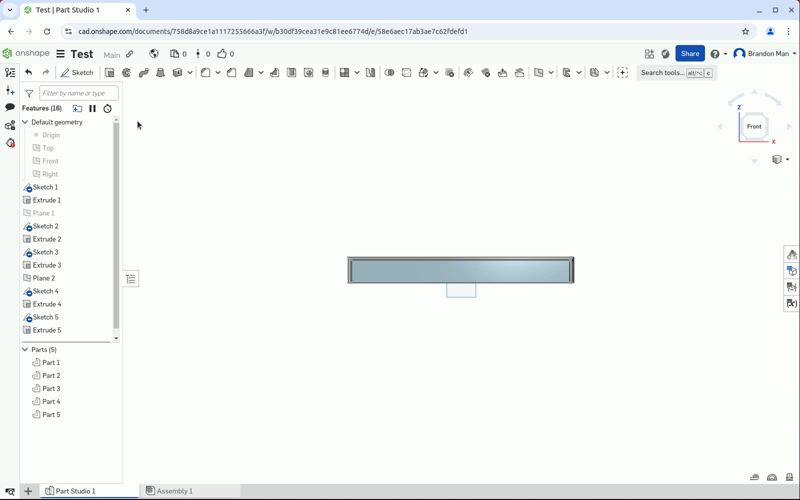
key(left, 2)
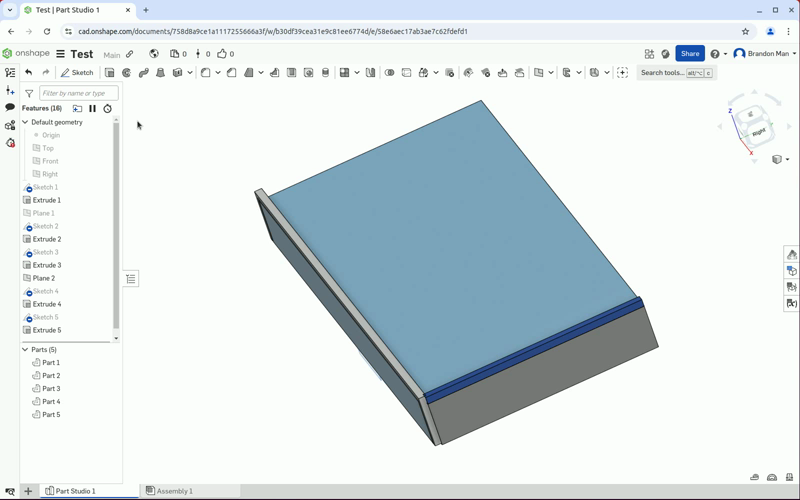
key(down, 2)
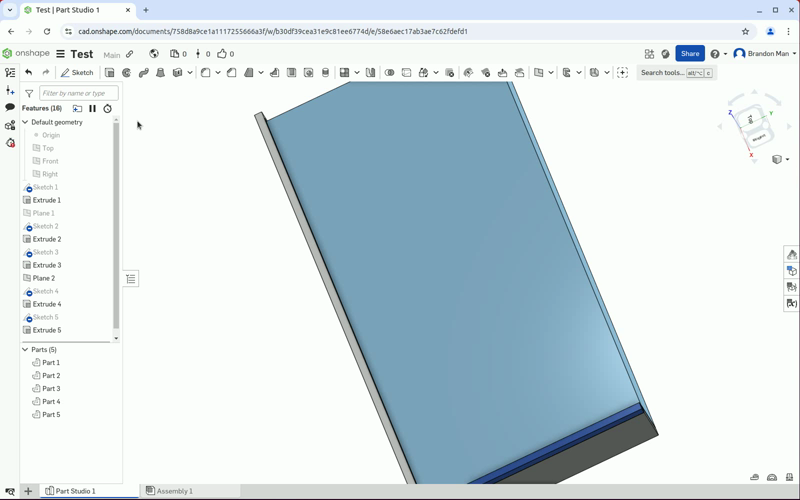
key(up, 2)
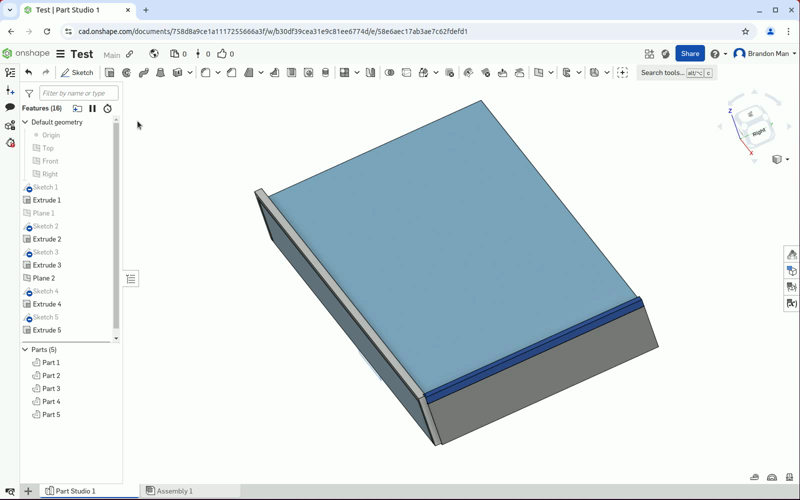
key(right, 2)
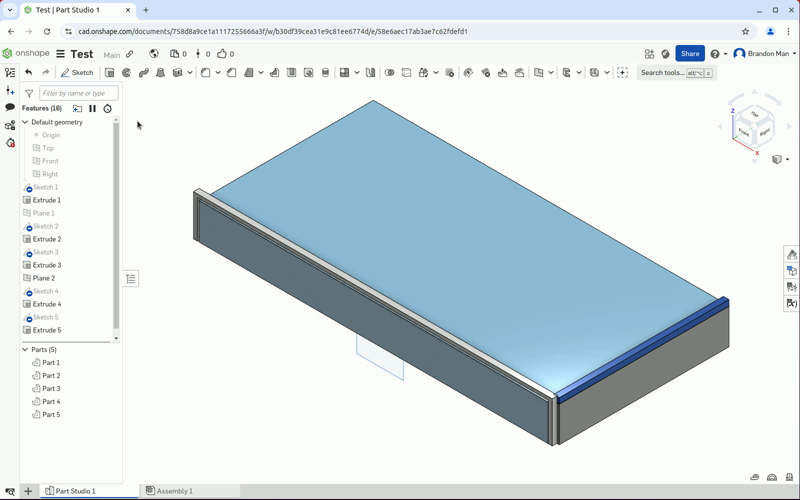
mouse_move(69, 189)
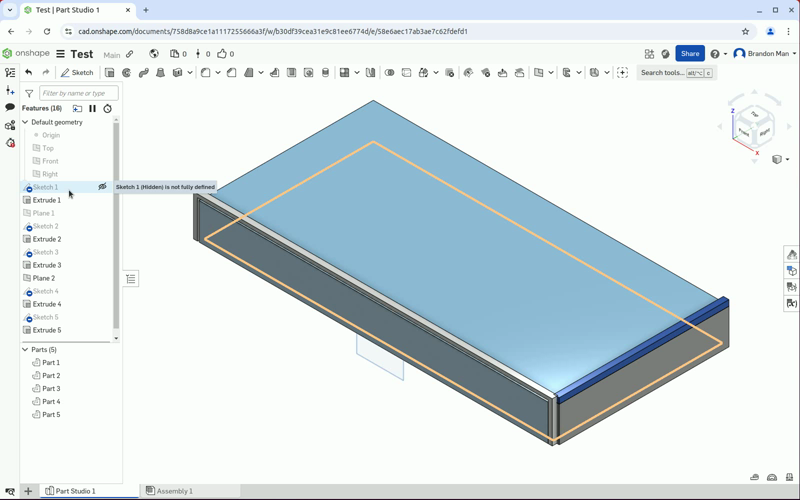
click(69, 189)